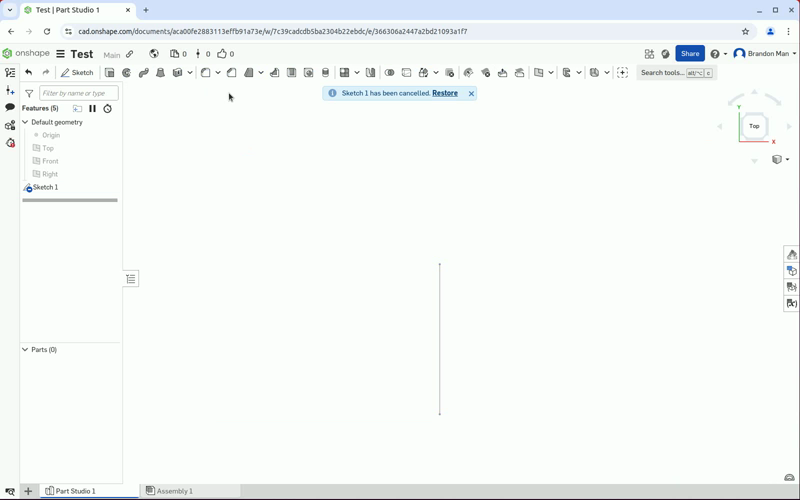
key(shift+h)
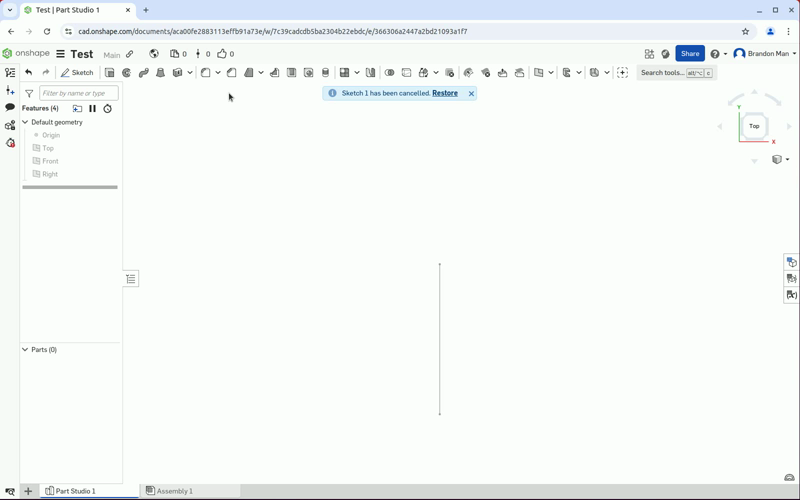
key(shift+s)
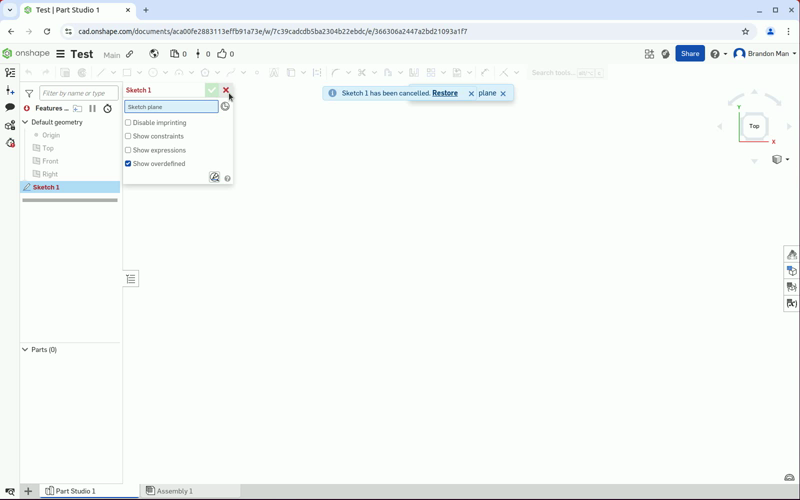
mouse_move(73, 150)
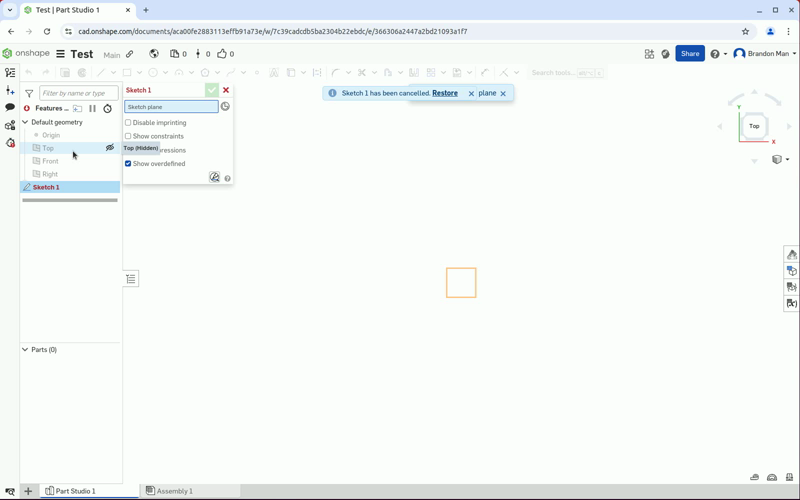
click(73, 150)
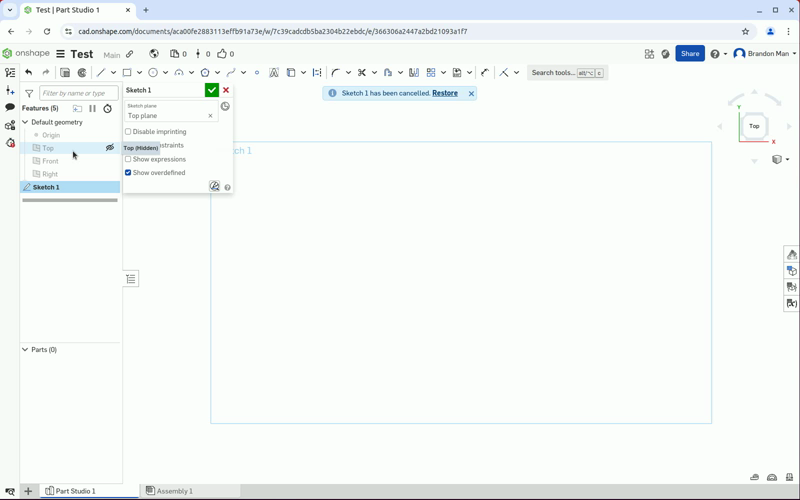
mouse_move(73, 352)
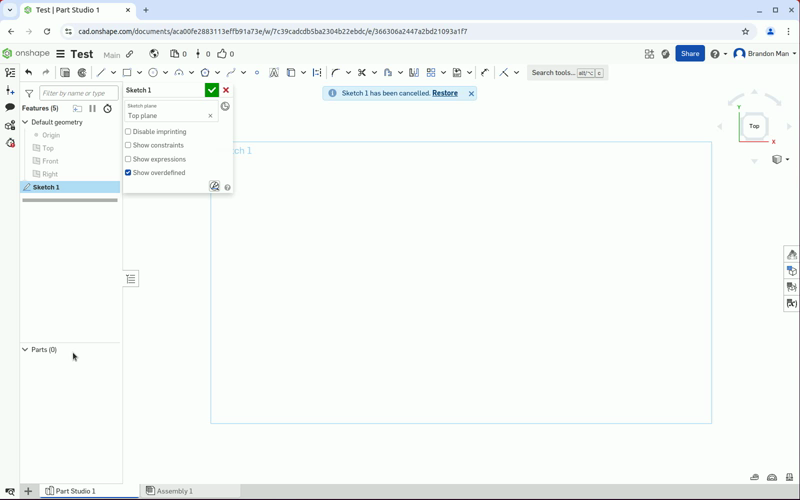
key(y)
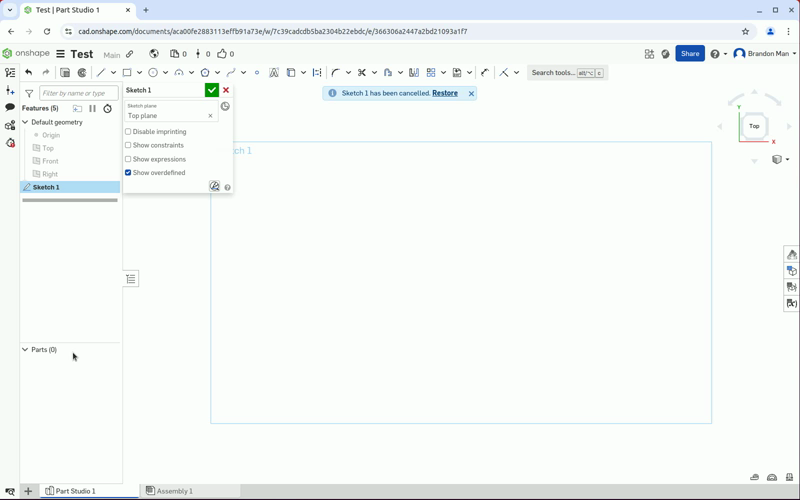
key(l)
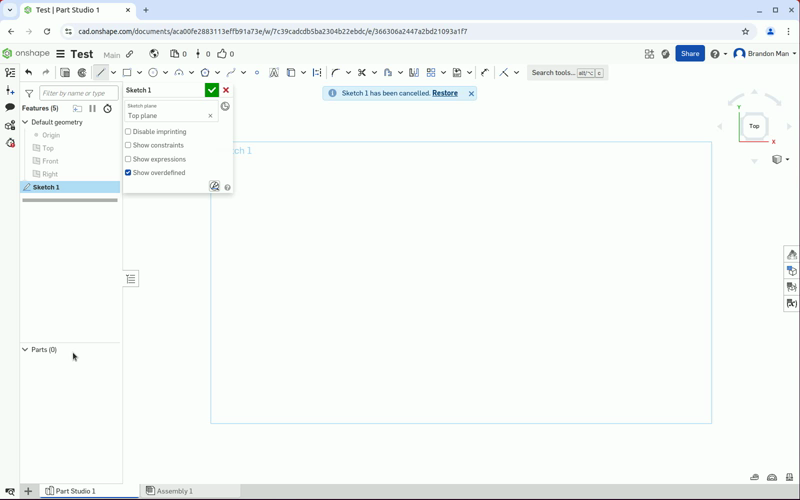
key_down(shift)
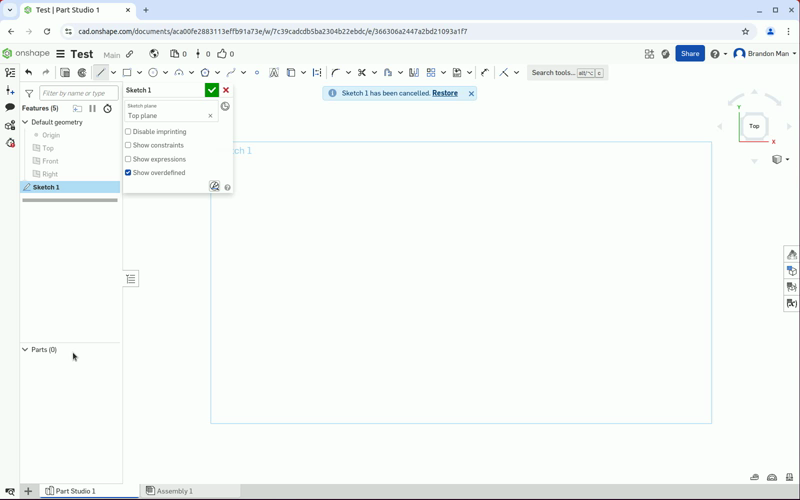
mouse_move(379, 322)
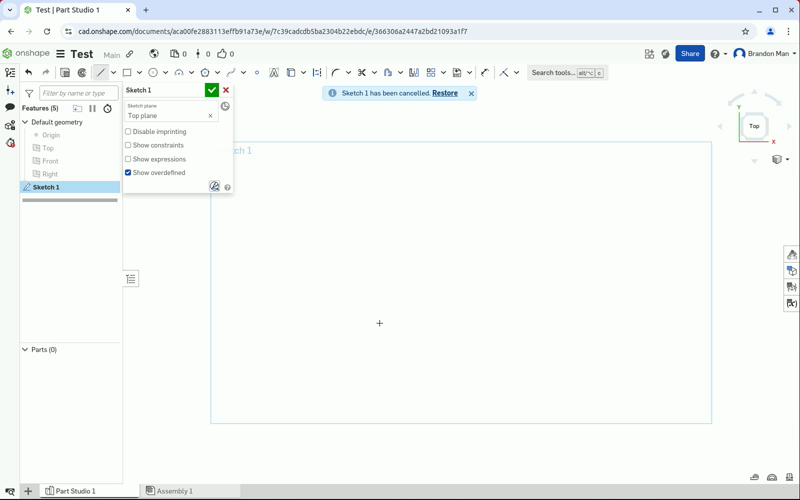
click(379, 322)
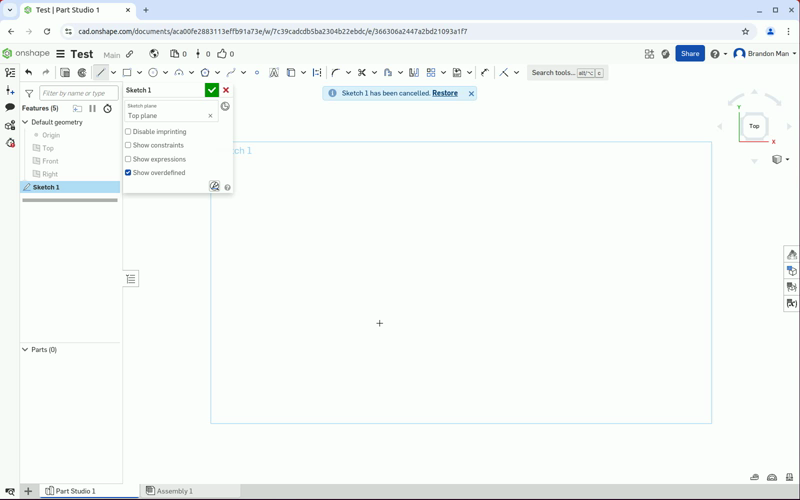
key_up(shift)
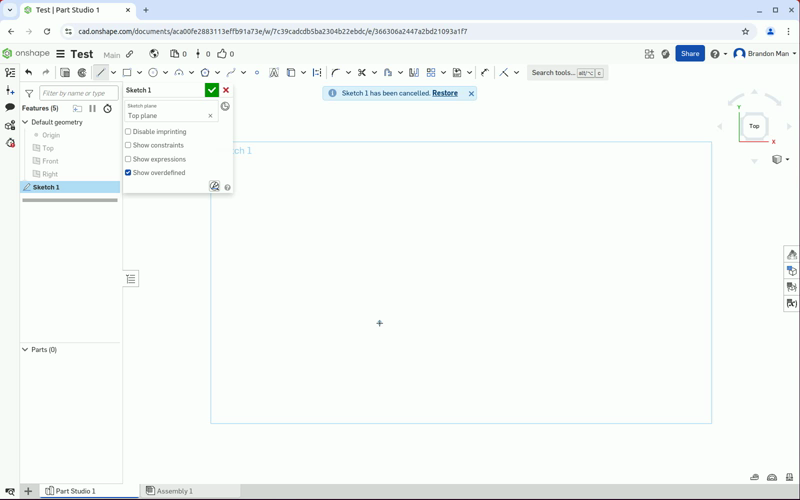
key_down(shift)
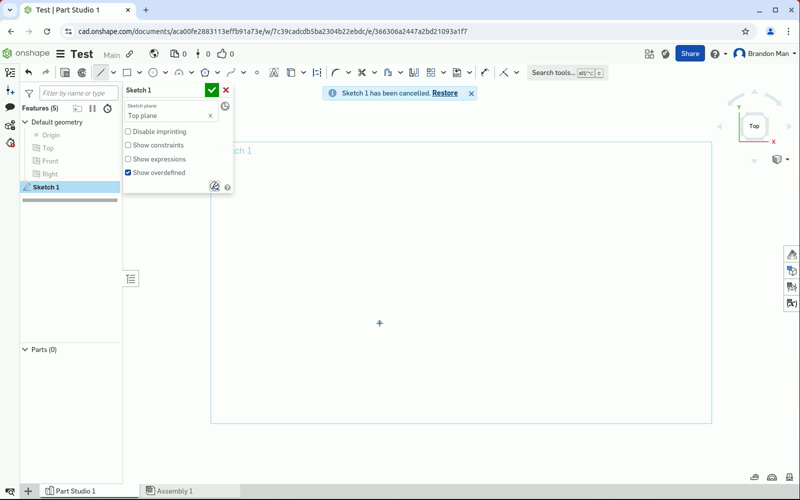
mouse_move(540, 322)
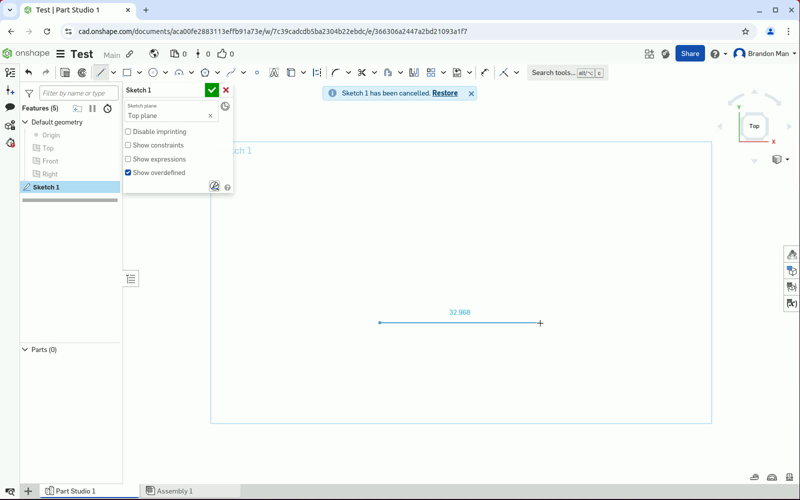
click(540, 322)
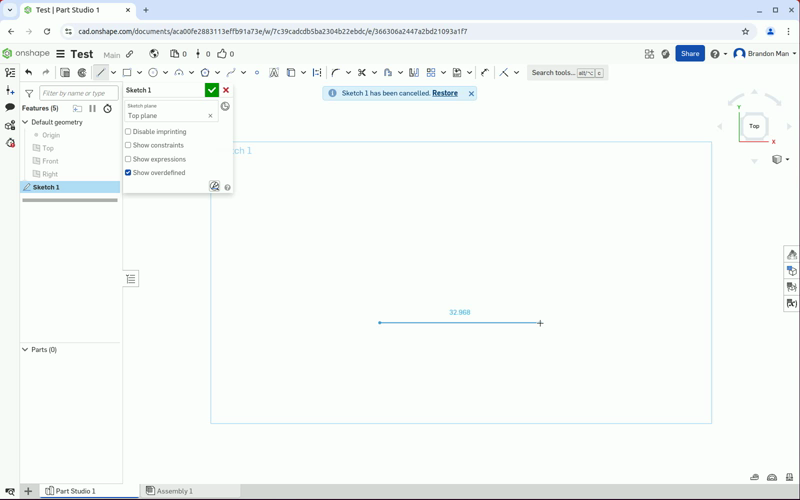
key_up(shift)
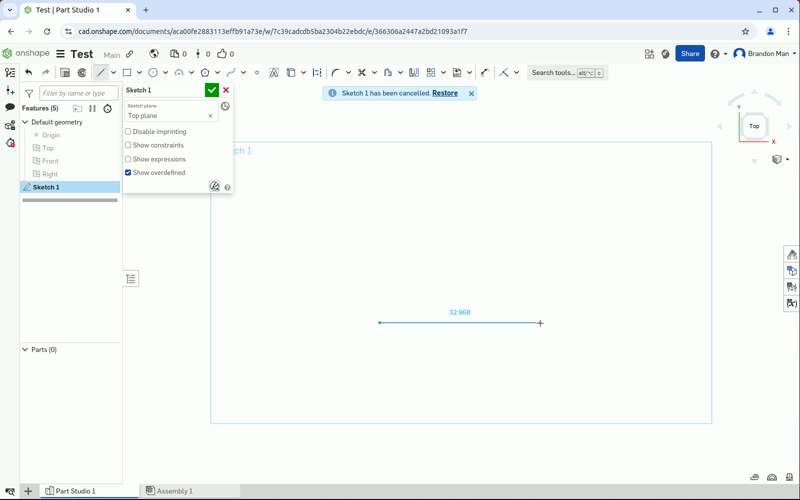
key_down(shift)
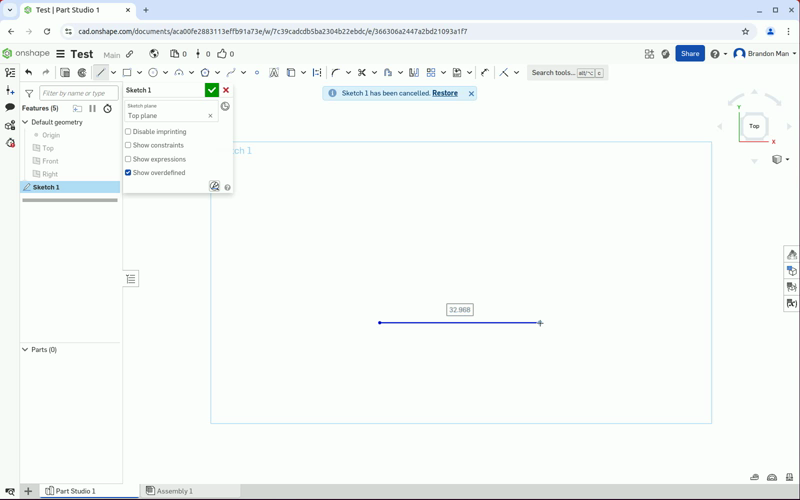
mouse_move(540, 241)
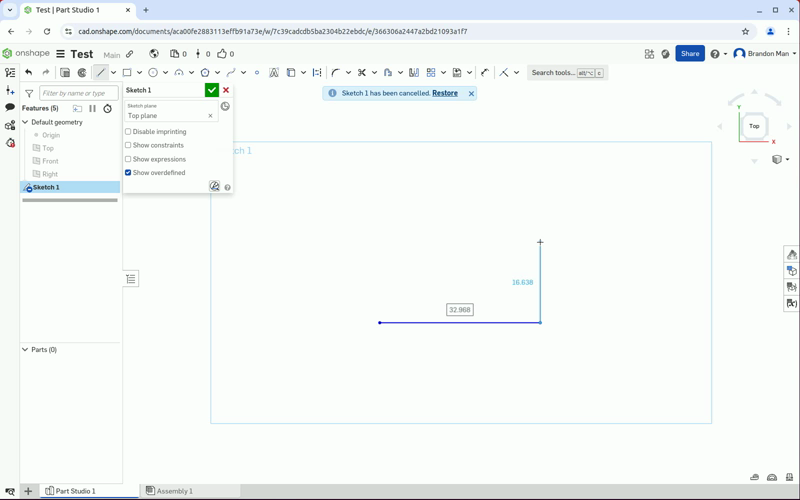
click(540, 241)
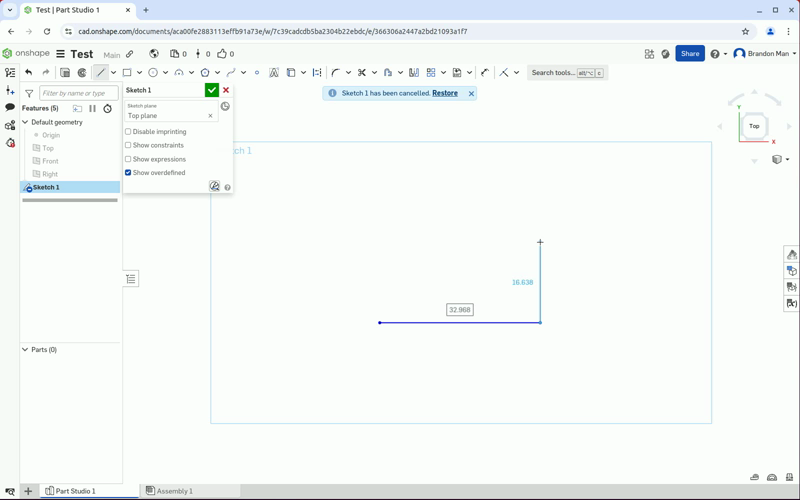
key_up(shift)
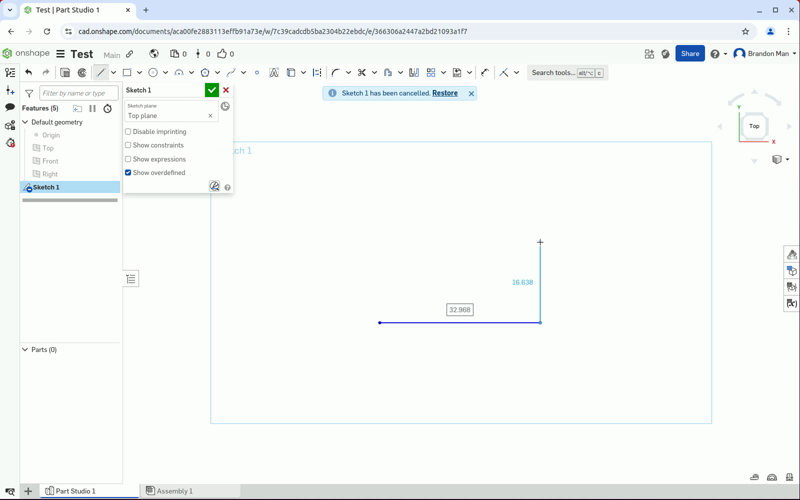
key_down(shift)
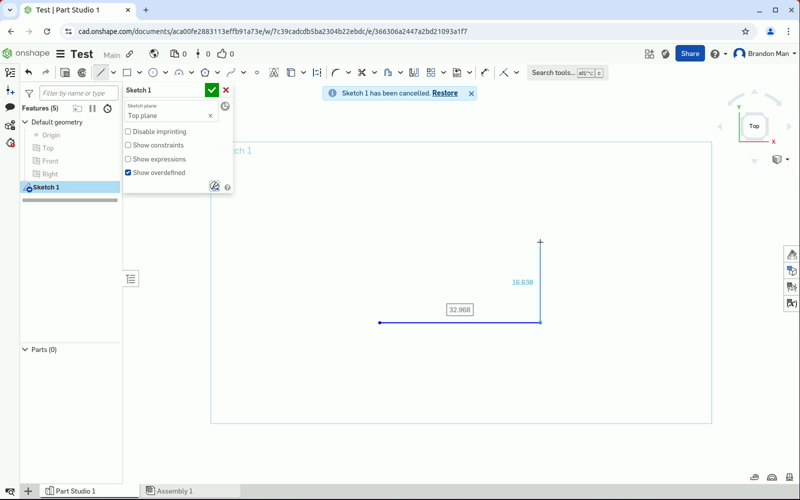
mouse_move(379, 241)
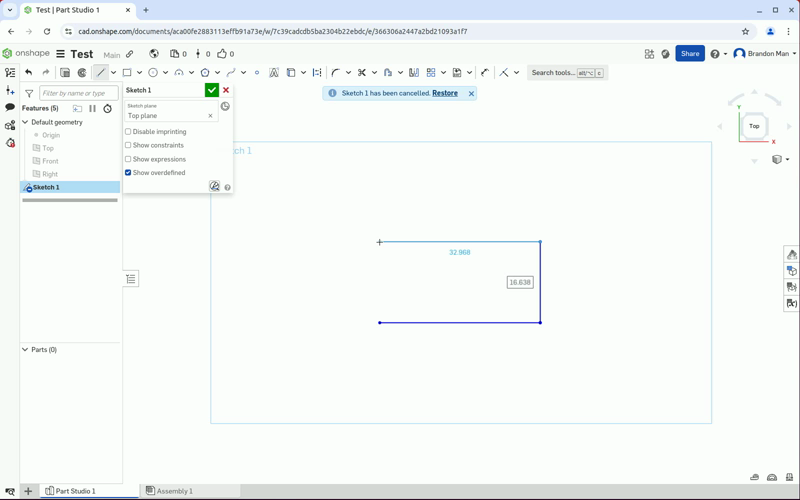
click(379, 241)
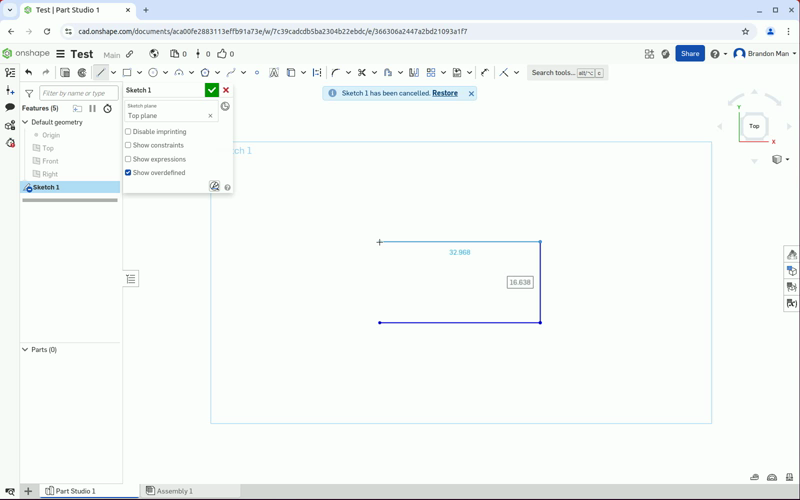
key_up(shift)
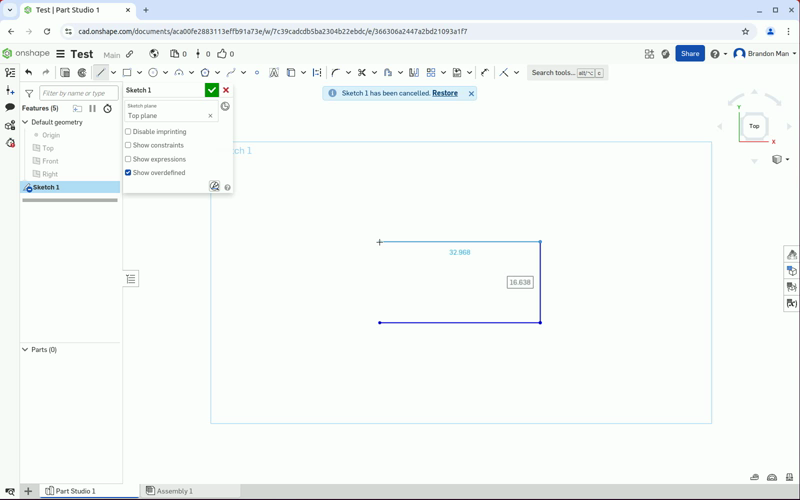
key_down(shift)
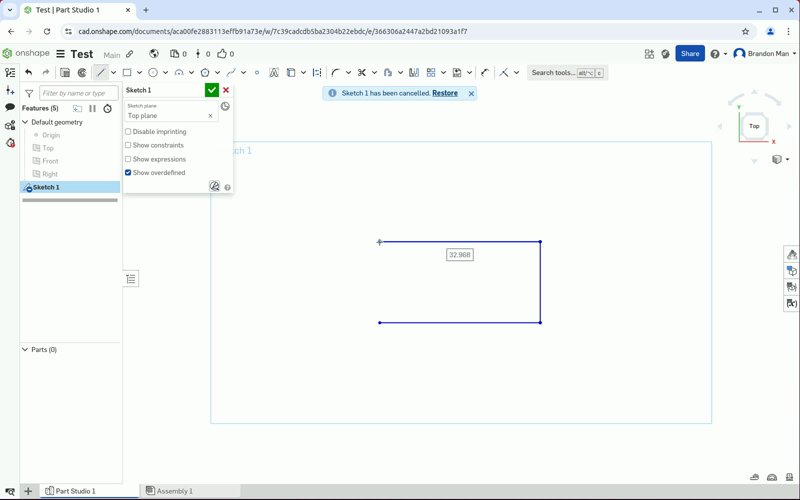
mouse_move(379, 322)
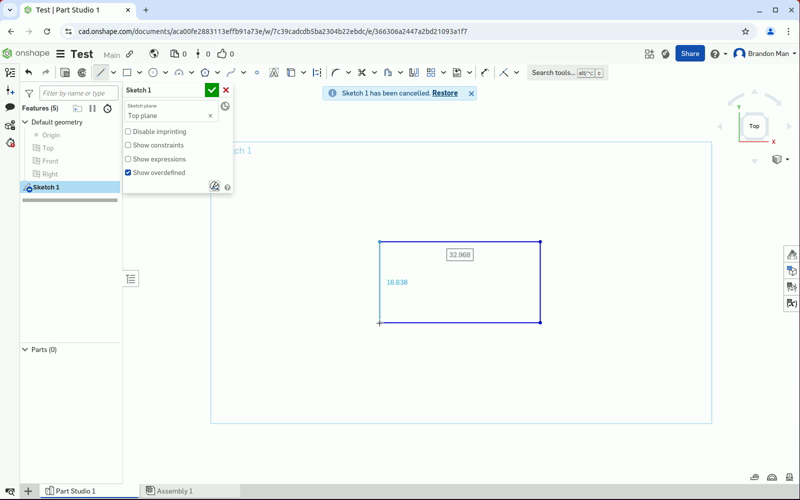
key_up(shift)
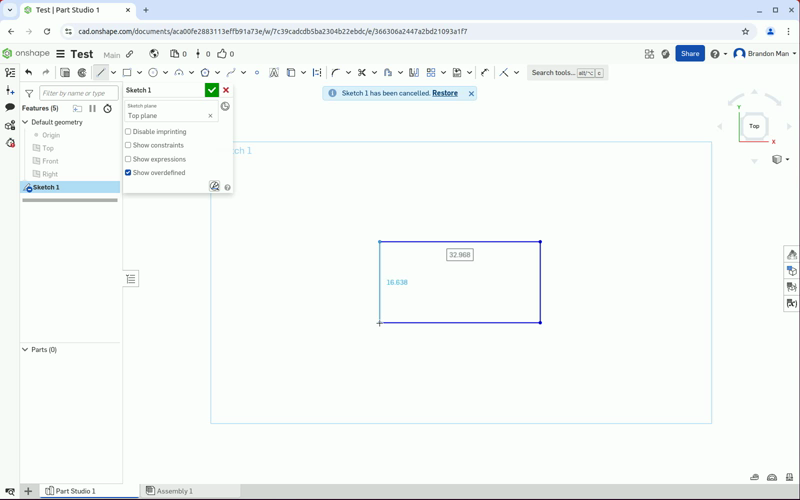
click(379, 322)
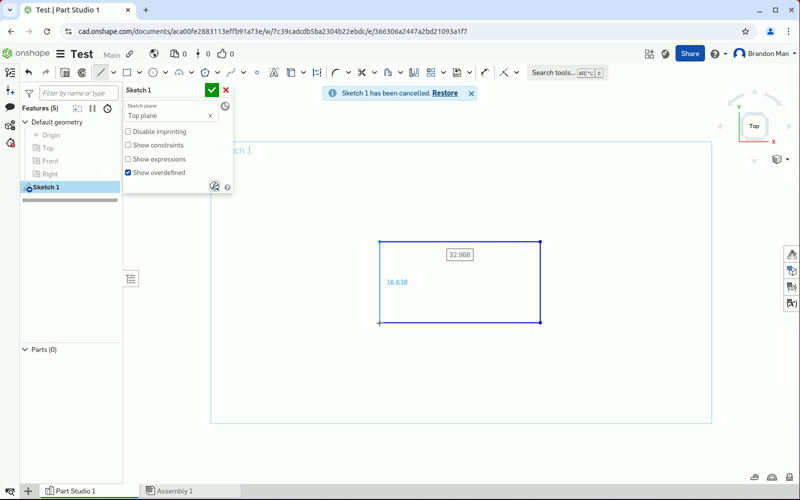
key(esc)
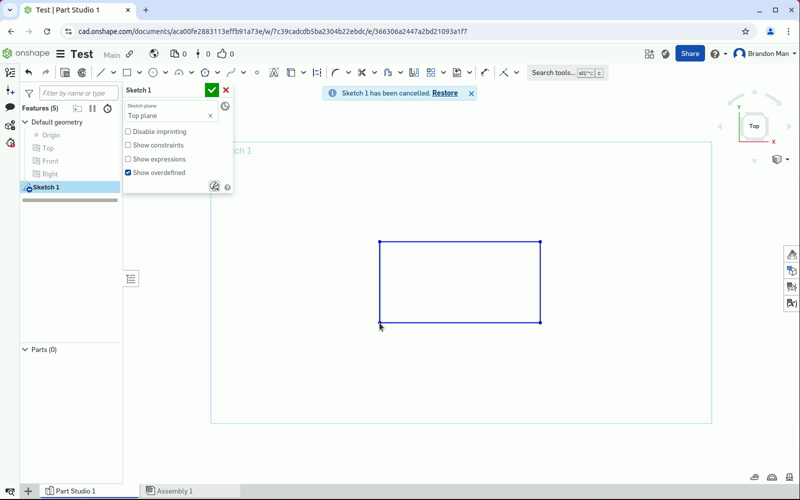
key(l)
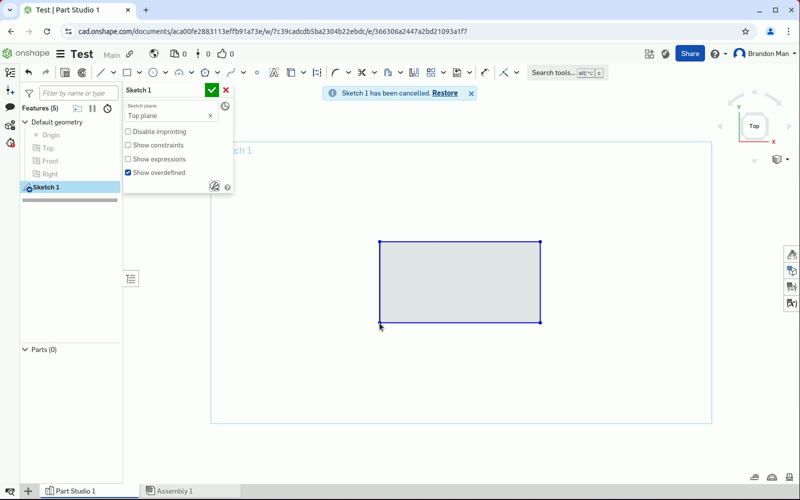
key_down(shift)
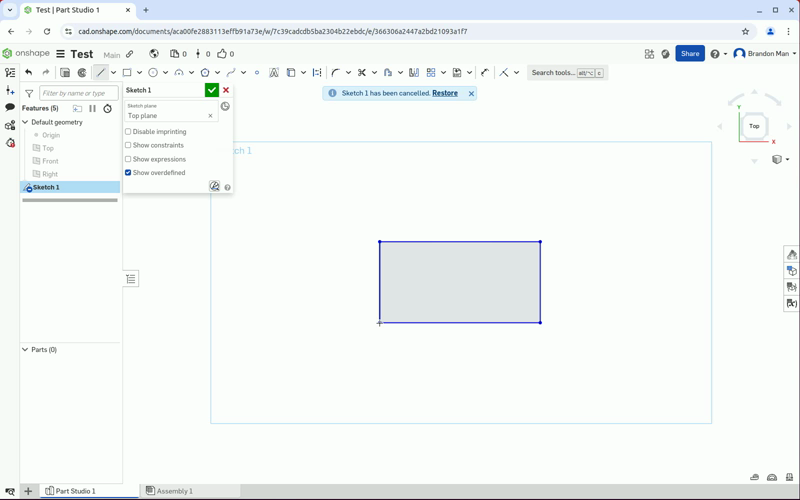
mouse_move(396, 306)
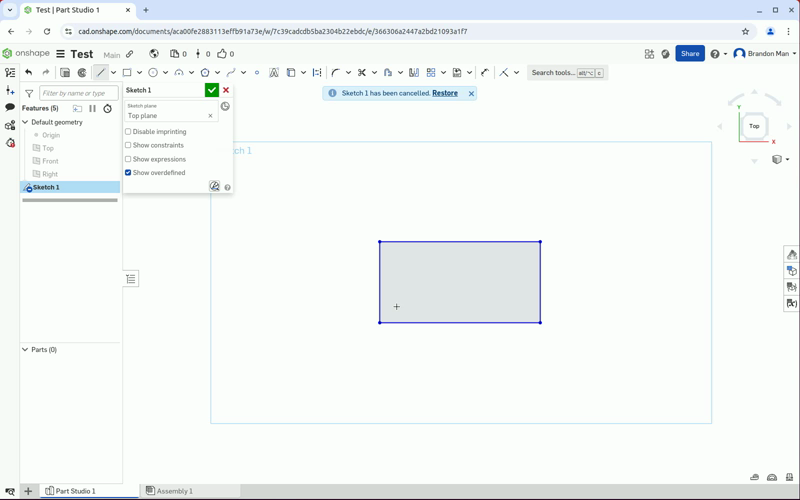
click(396, 306)
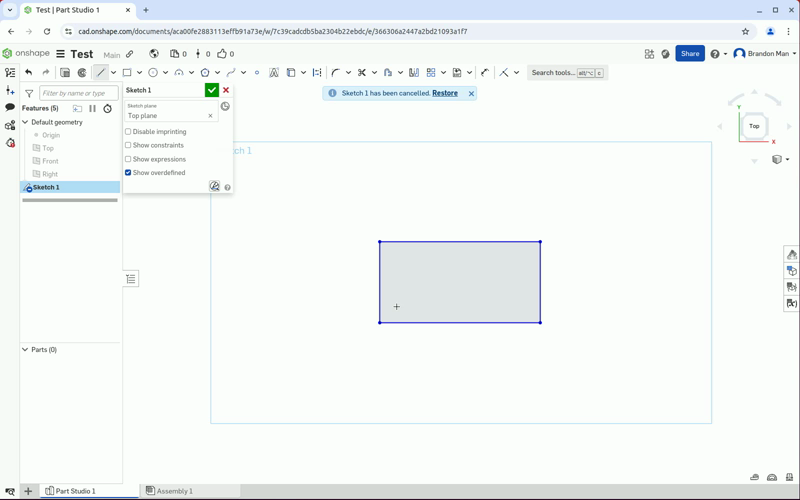
key_up(shift)
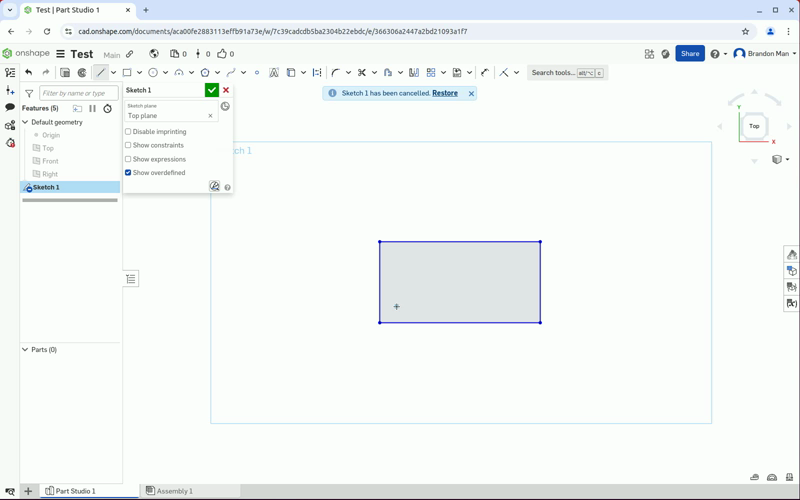
key_down(shift)
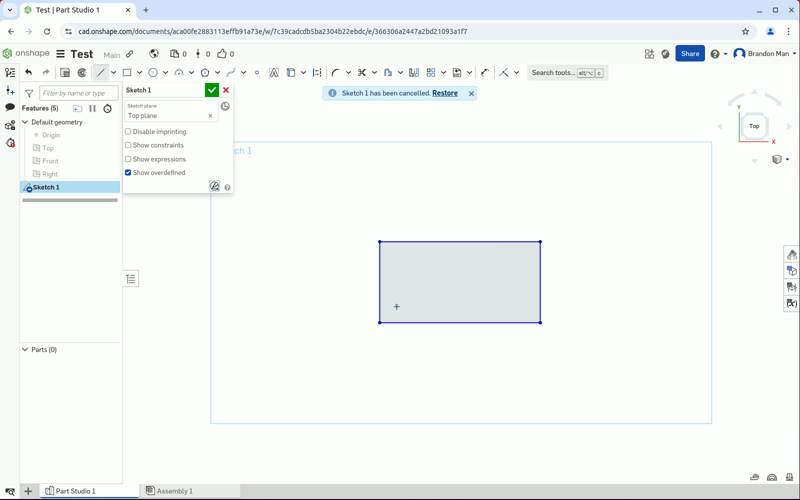
mouse_move(524, 306)
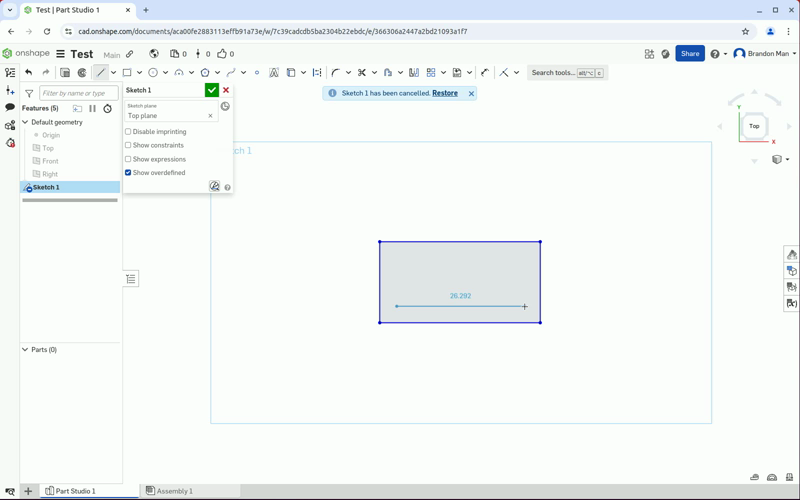
click(524, 306)
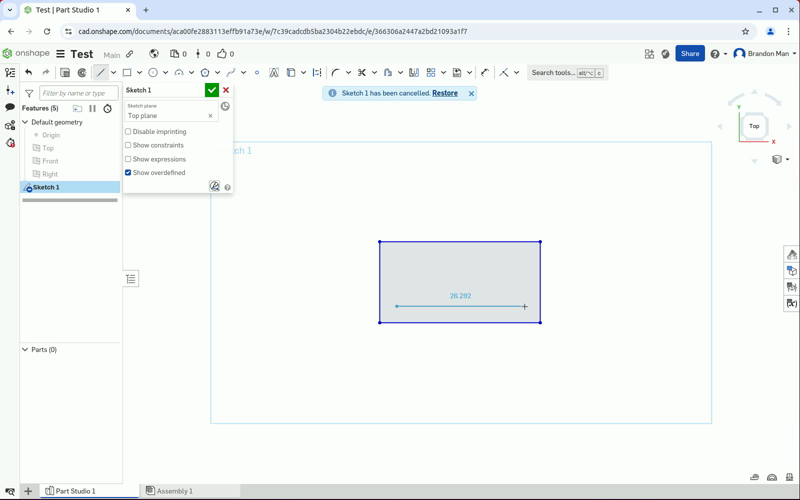
key_up(shift)
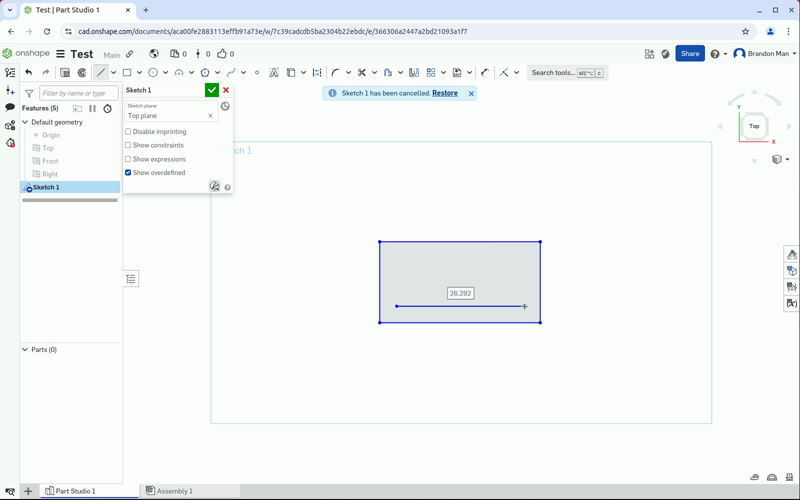
key_down(shift)
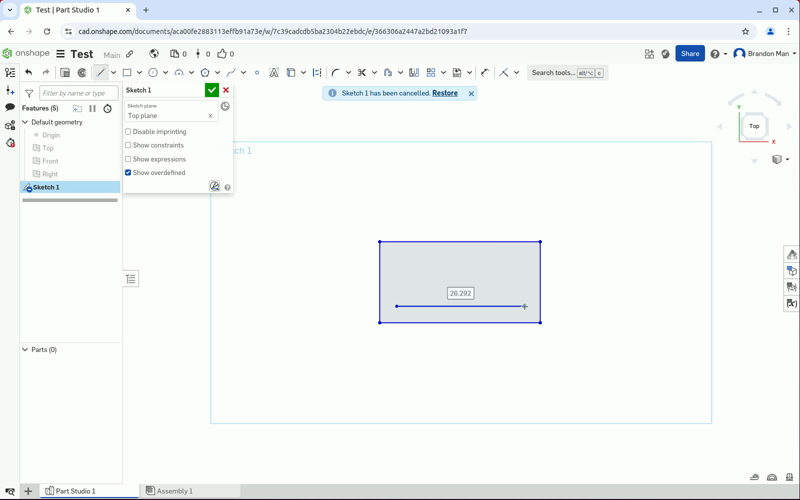
mouse_move(554, 306)
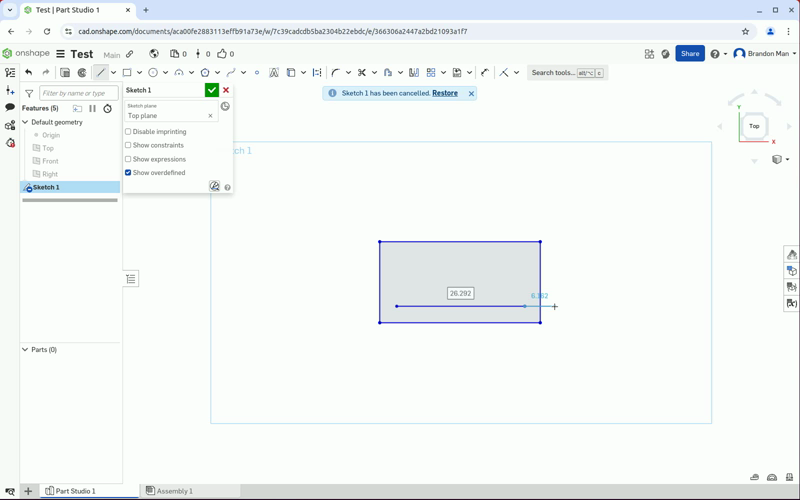
mouse_move(524, 258)
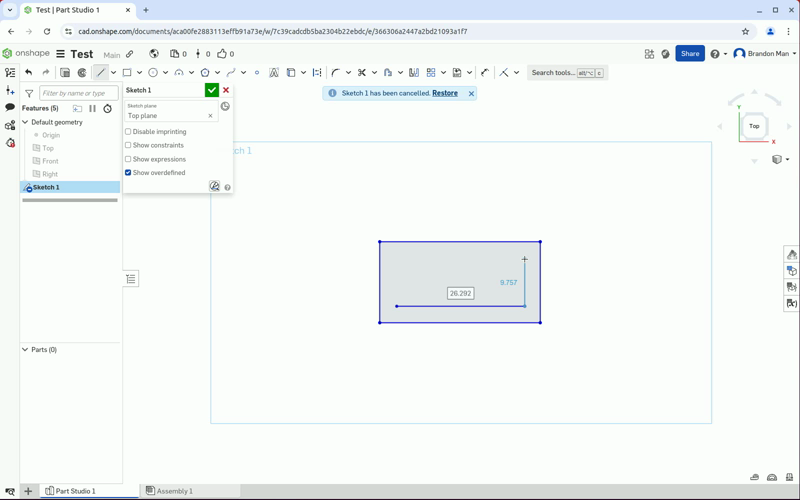
click(524, 258)
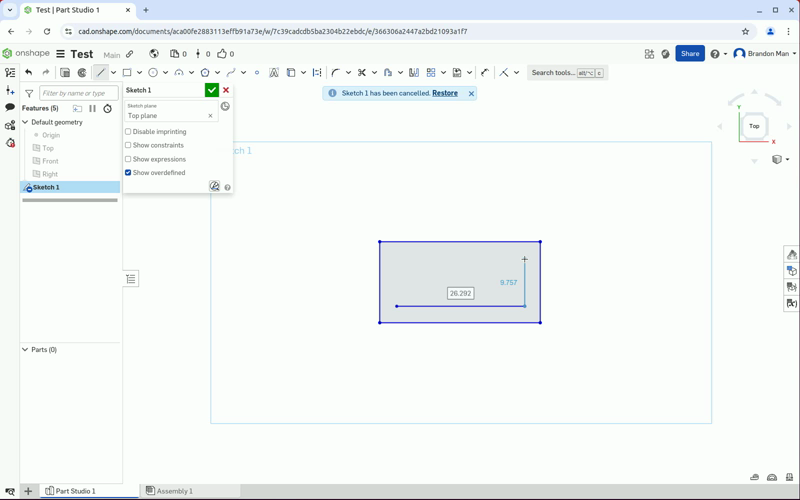
key_up(shift)
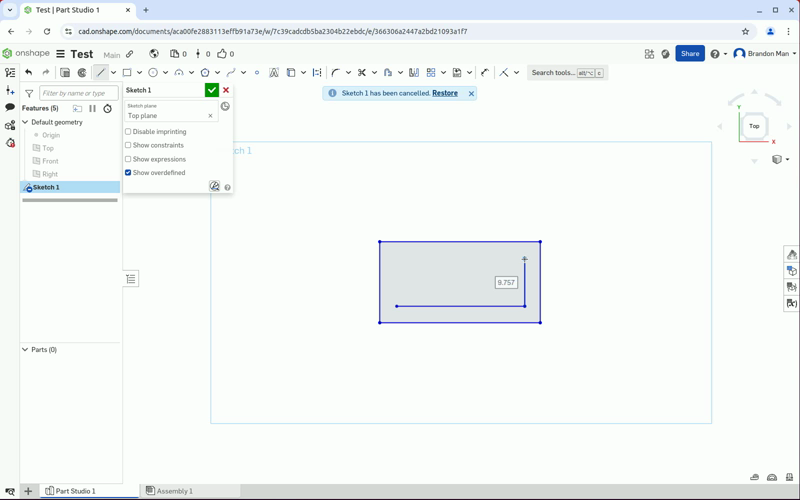
key_down(shift)
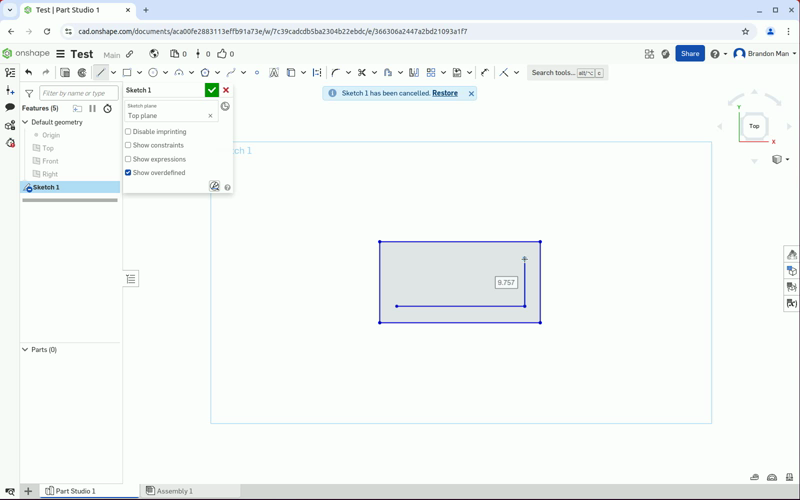
mouse_move(396, 258)
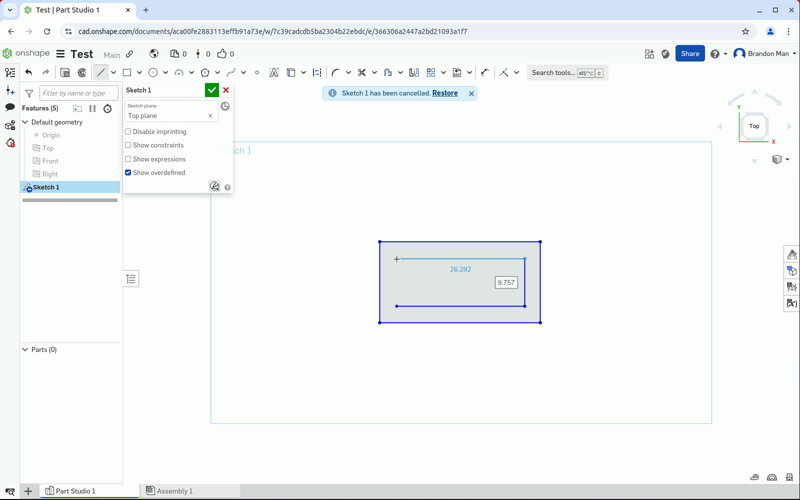
click(396, 258)
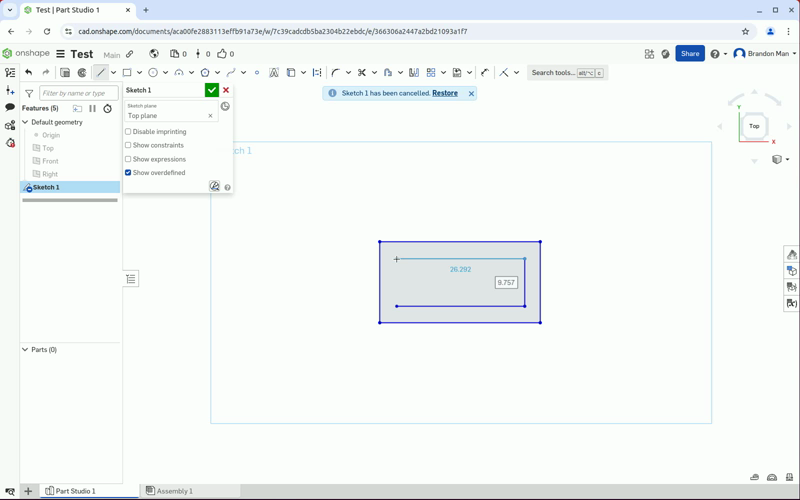
key_up(shift)
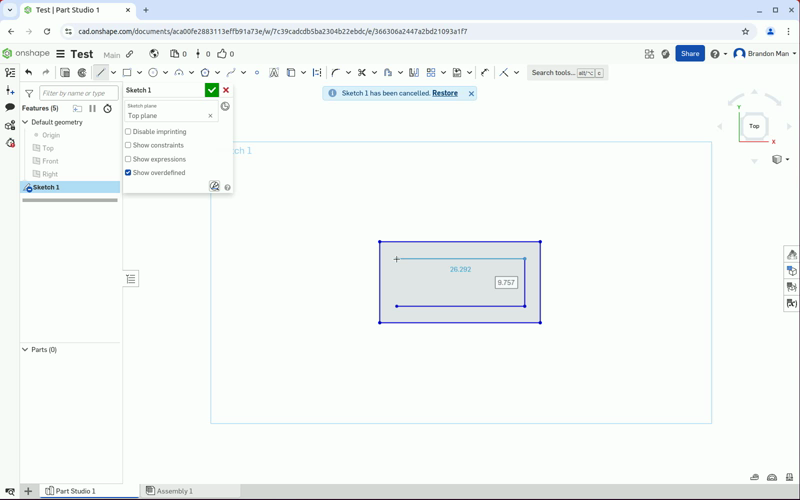
mouse_move(426, 258)
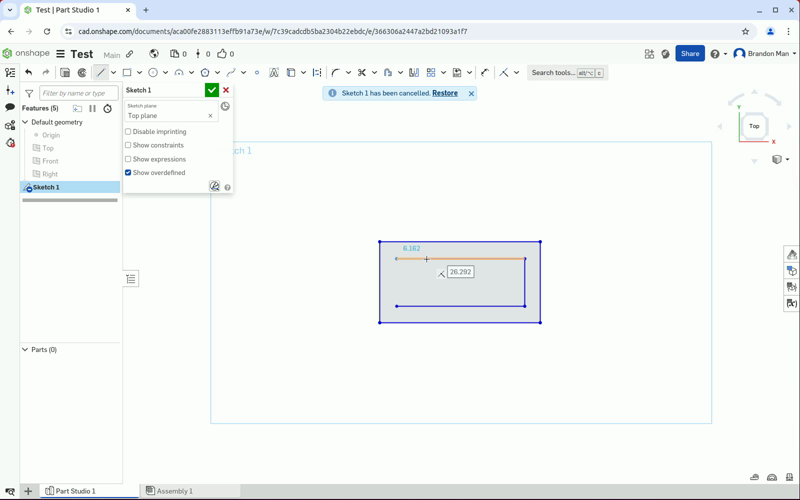
key_down(shift)
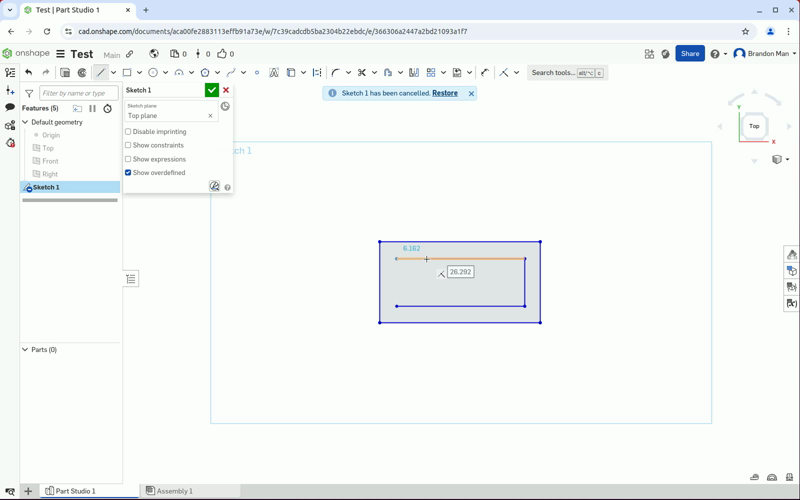
mouse_move(396, 306)
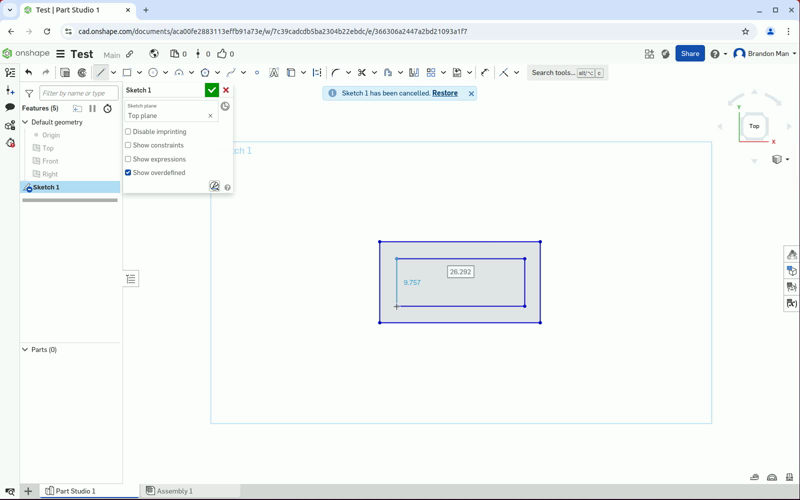
key_up(shift)
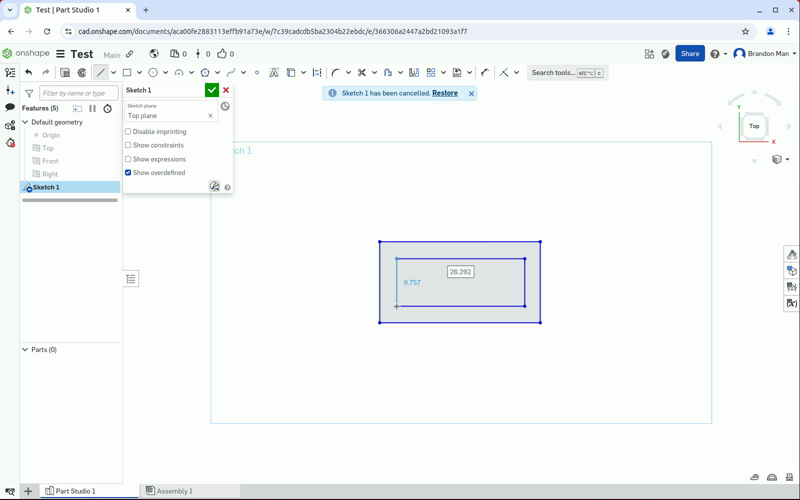
click(396, 306)
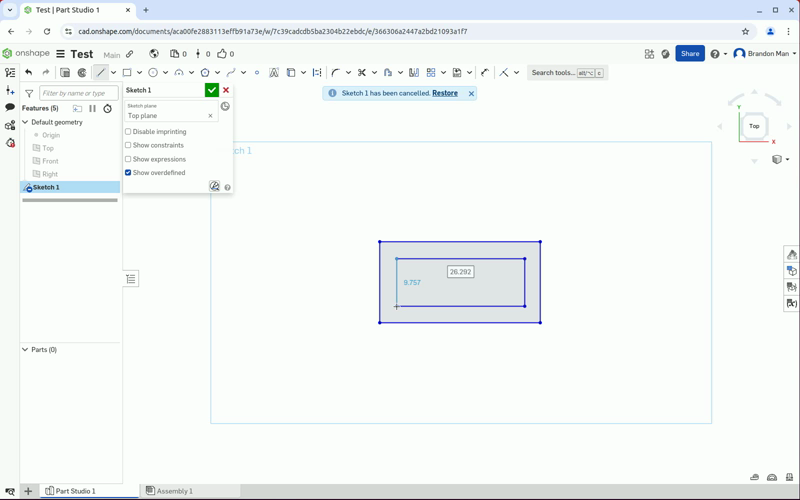
key(esc)
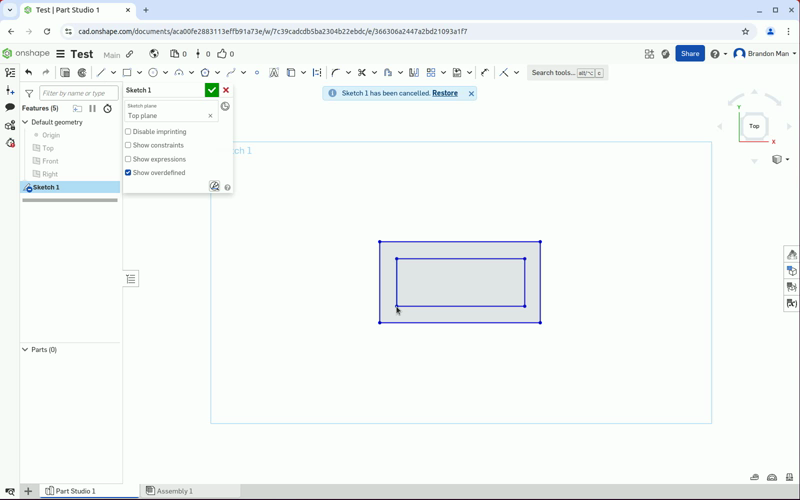
mouse_move(532, 266)
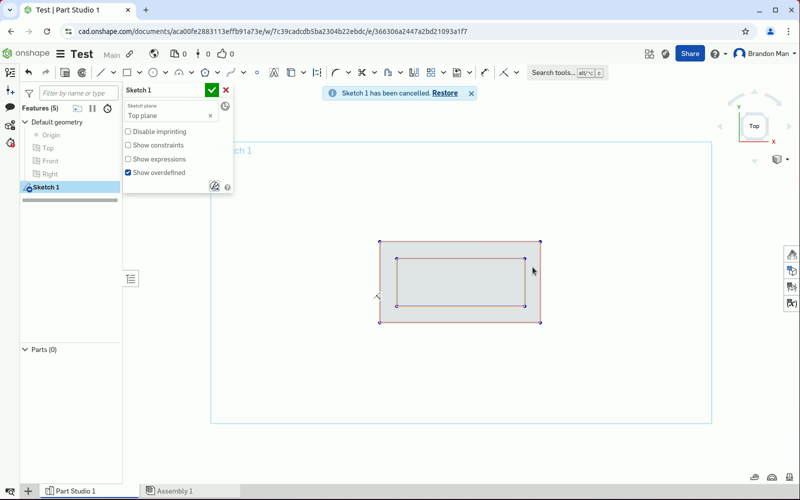
click(532, 266)
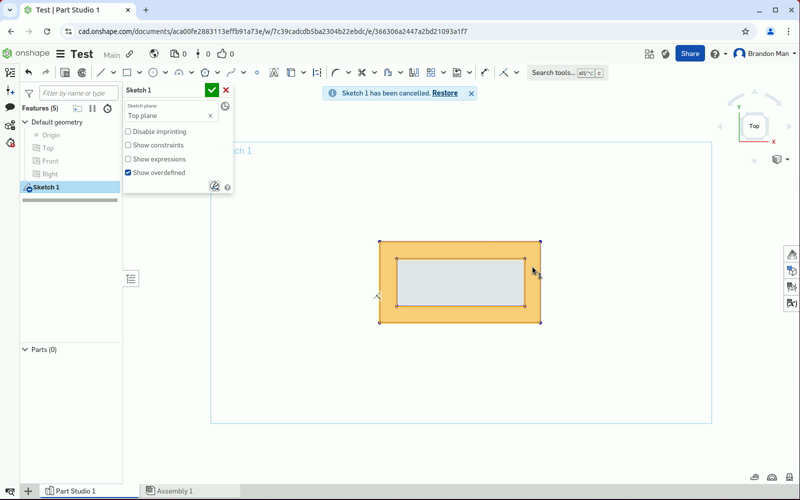
mouse_move(73, 352)
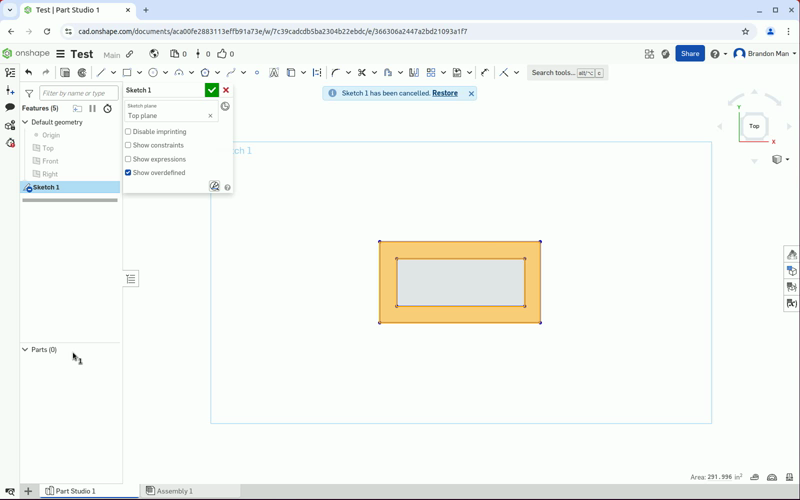
key(shift+y)
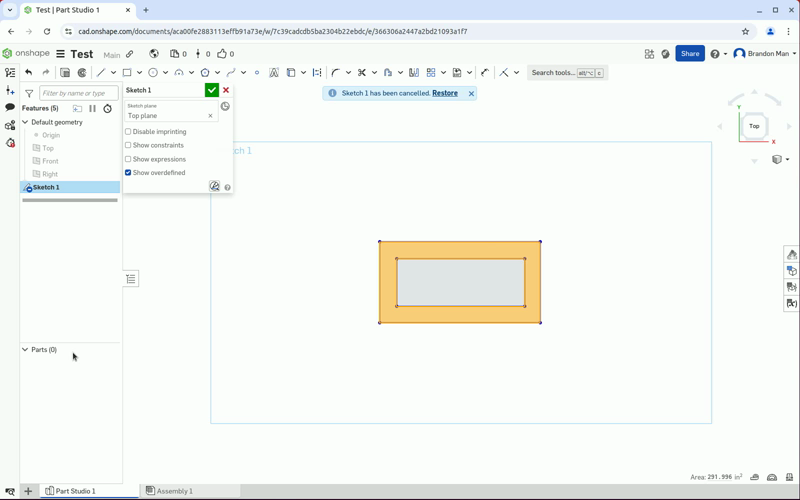
key(shift+e)
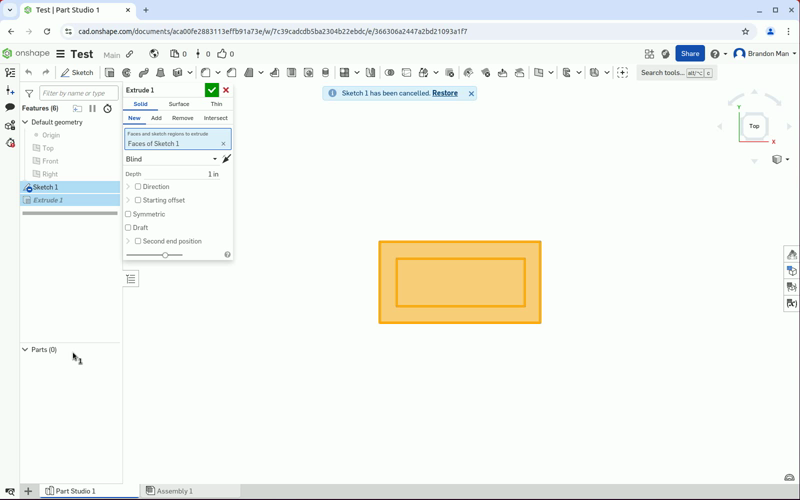
mouse_move(143, 106)
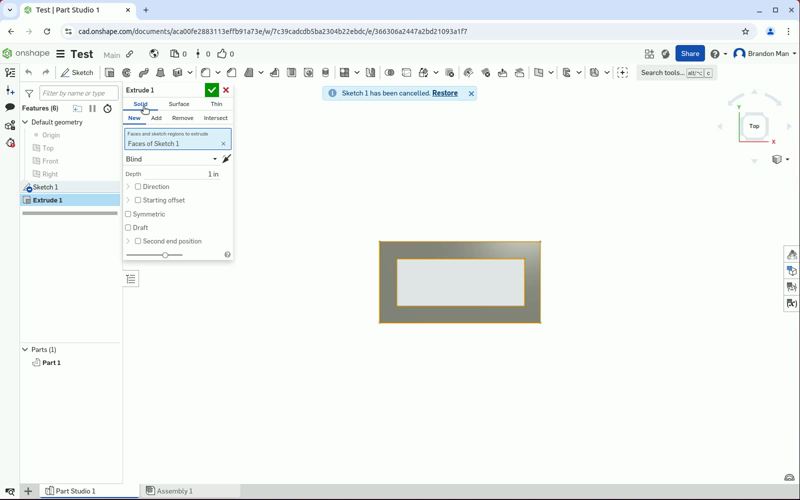
click(143, 106)
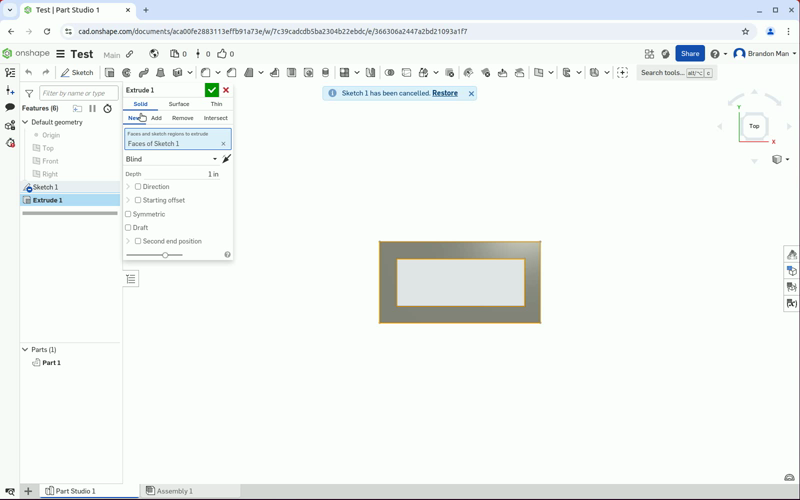
mouse_move(137, 120)
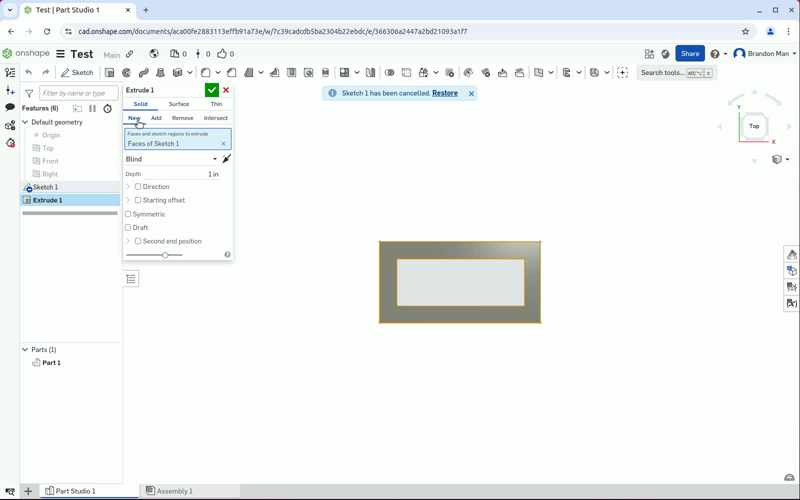
click(137, 120)
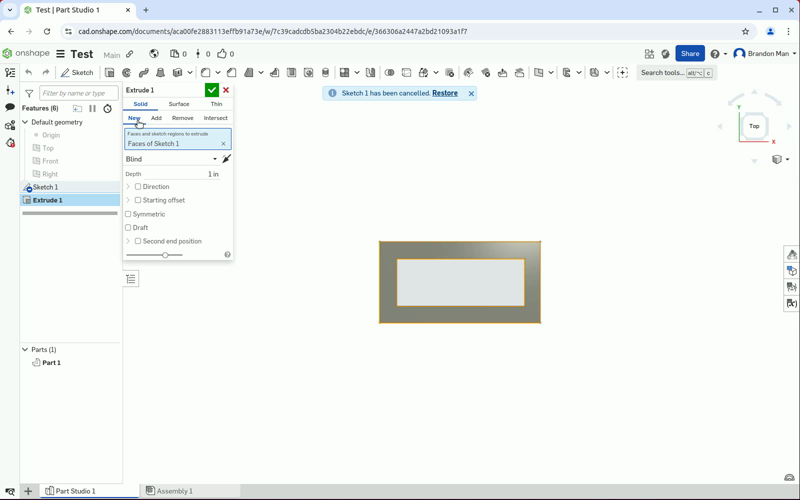
key(tab, 4)
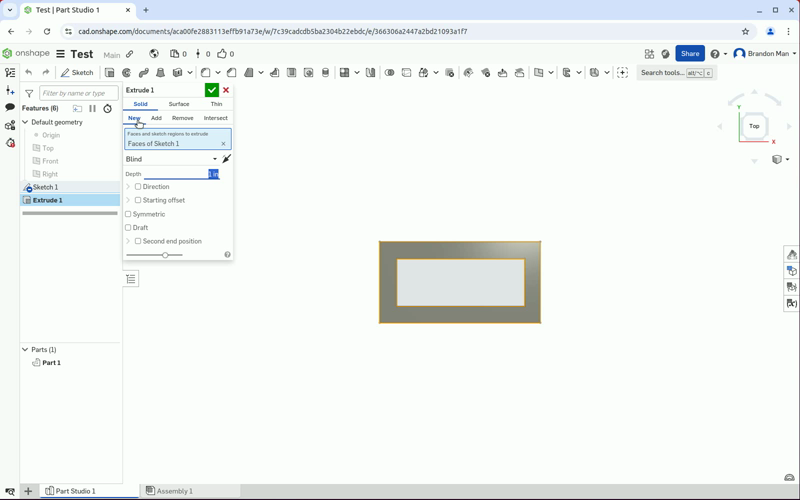
text(19.738)
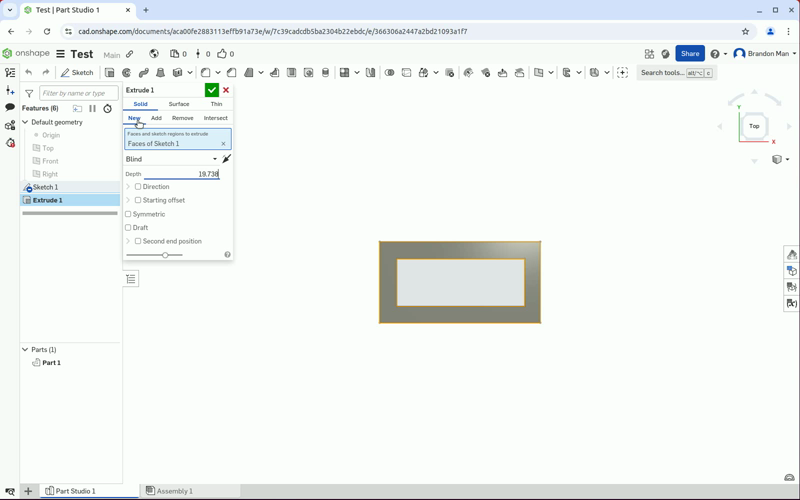
key(enter)
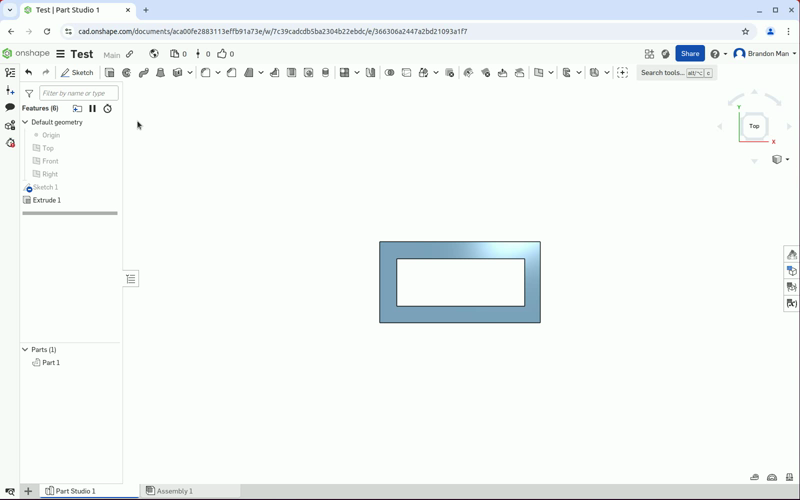
key(shift+h)
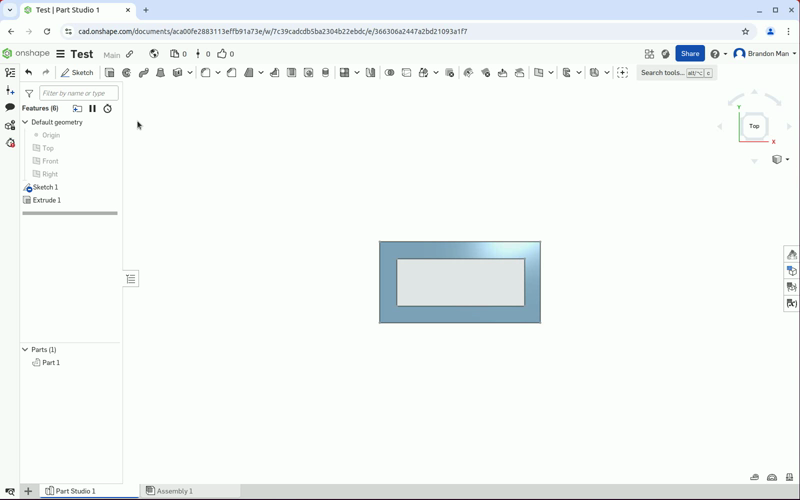
key(shift+h)
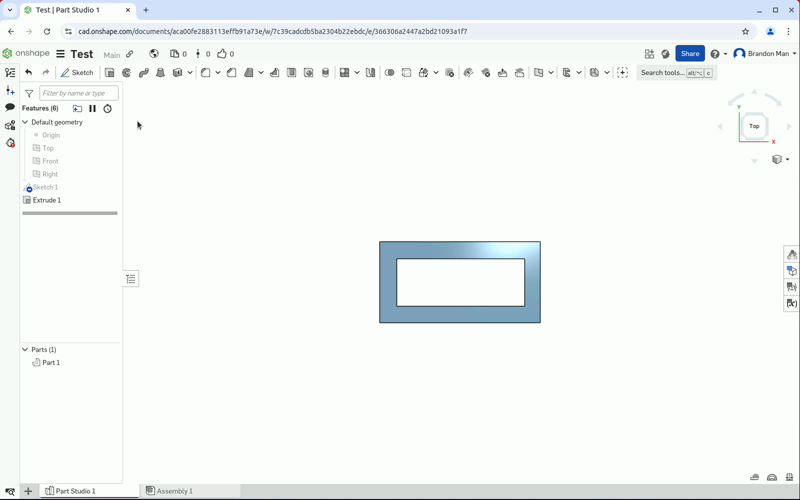
mouse_move(73, 189)
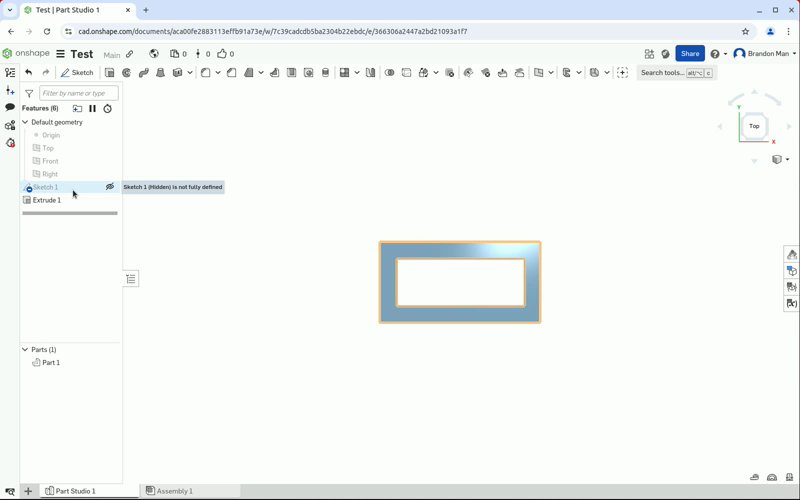
click(73, 189)
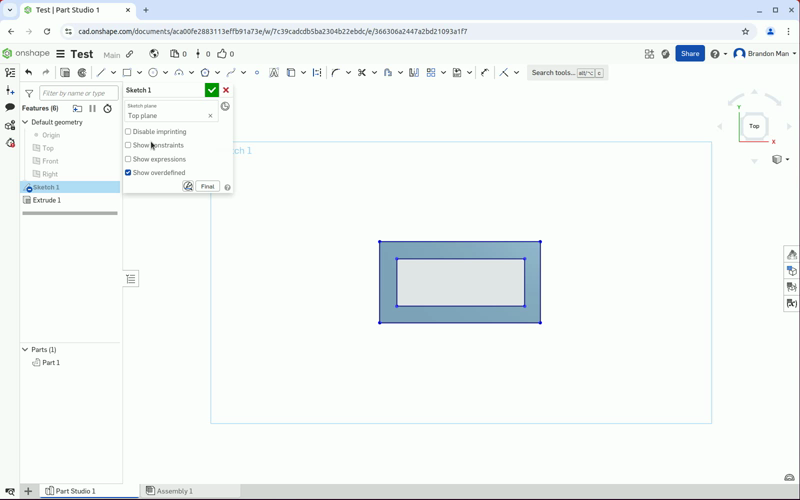
mouse_move(229, 92)
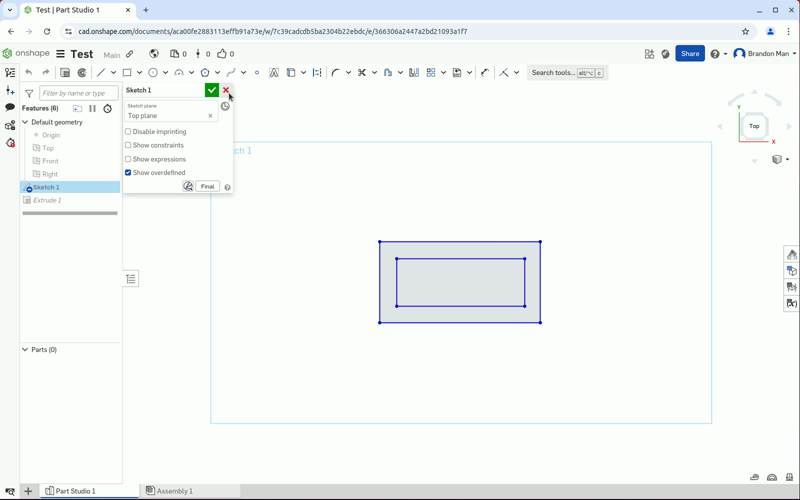
click(229, 92)
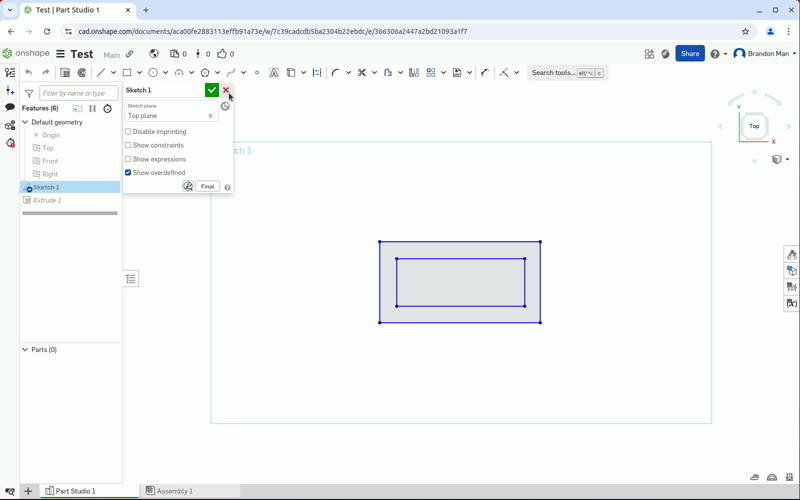
key(shift+s)
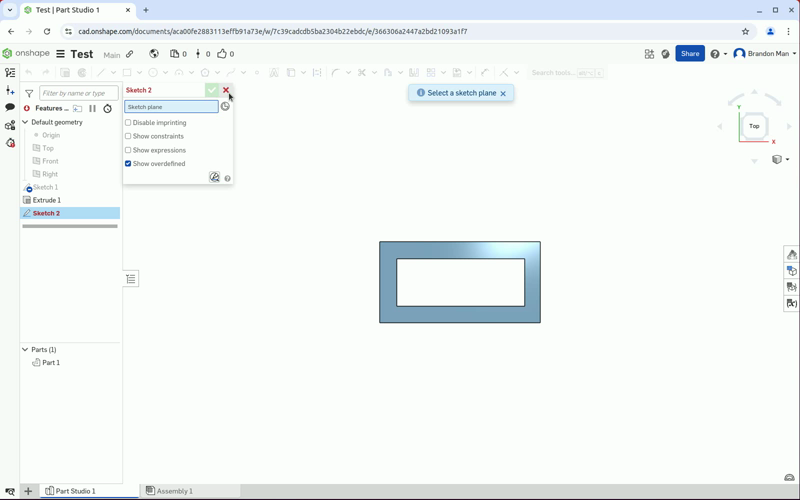
mouse_move(73, 150)
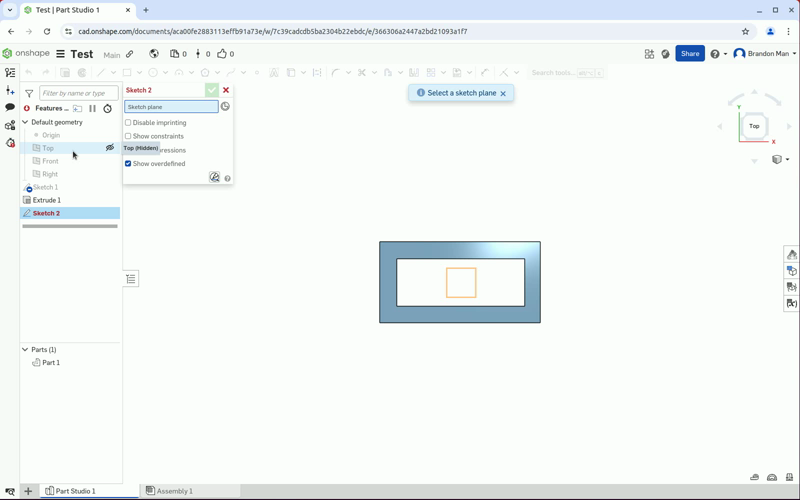
click(73, 150)
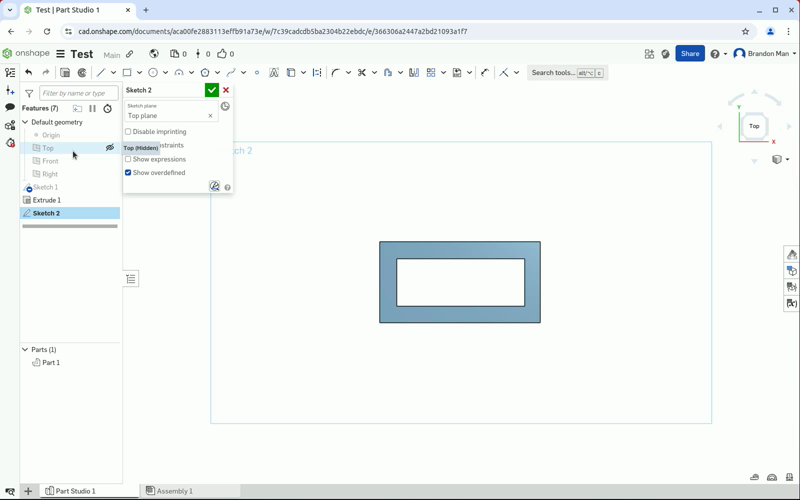
mouse_move(73, 352)
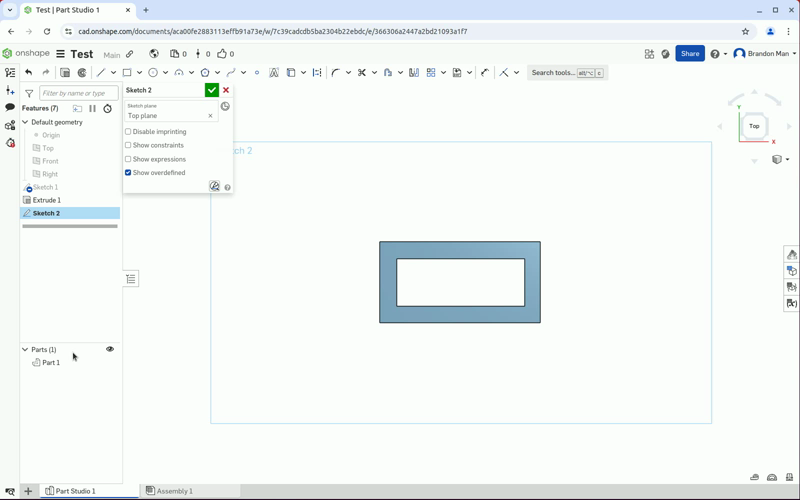
key(y)
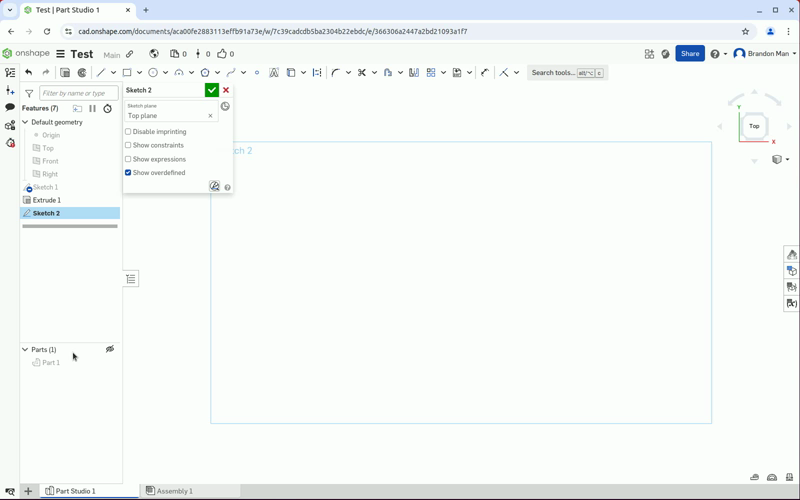
key(l)
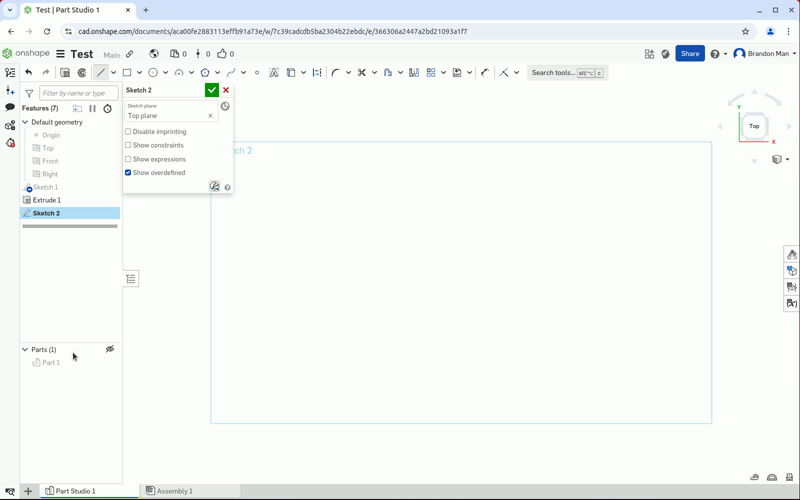
key_down(shift)
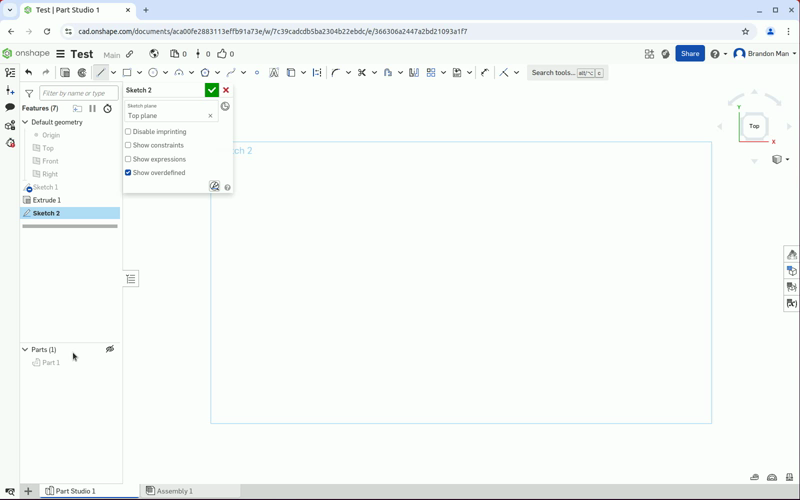
mouse_move(396, 307)
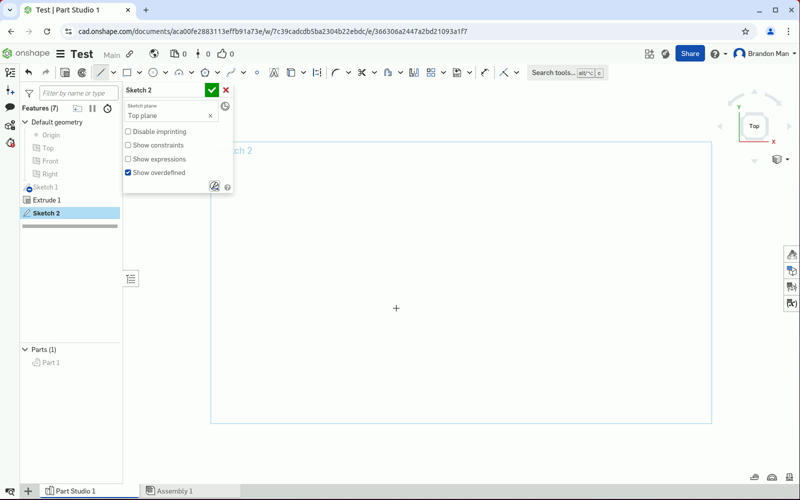
click(396, 307)
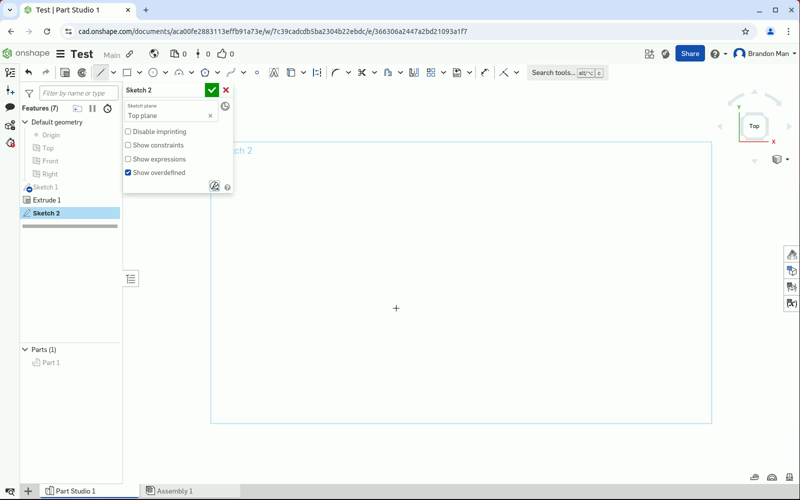
key_up(shift)
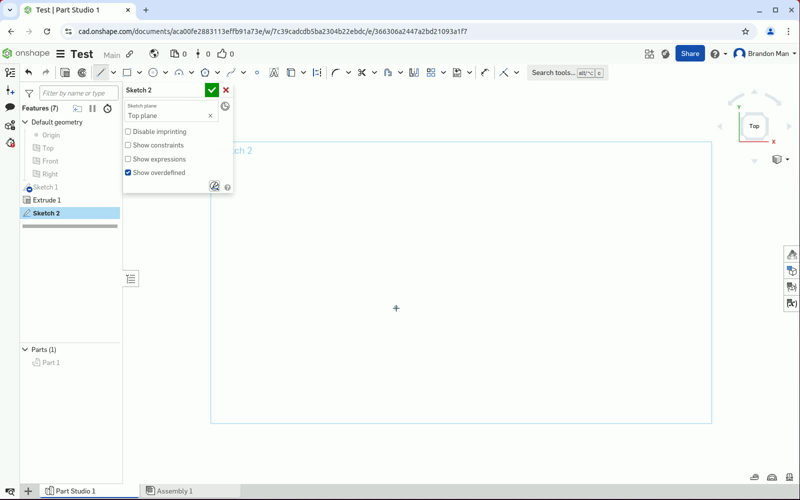
key_down(shift)
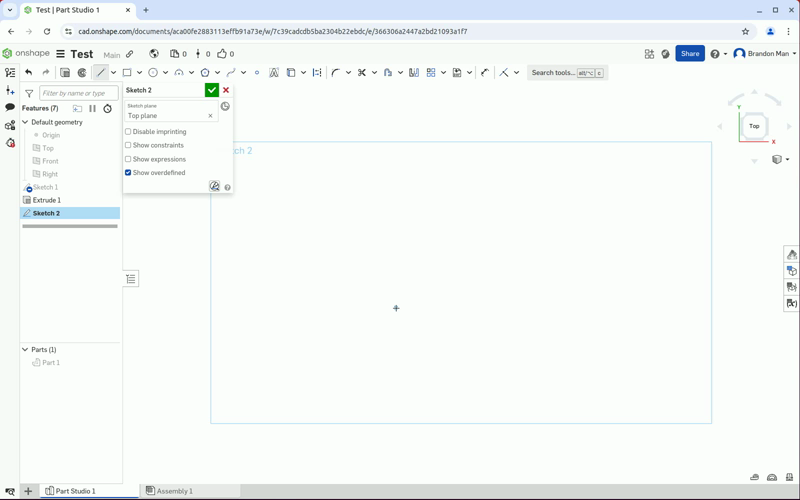
mouse_move(525, 307)
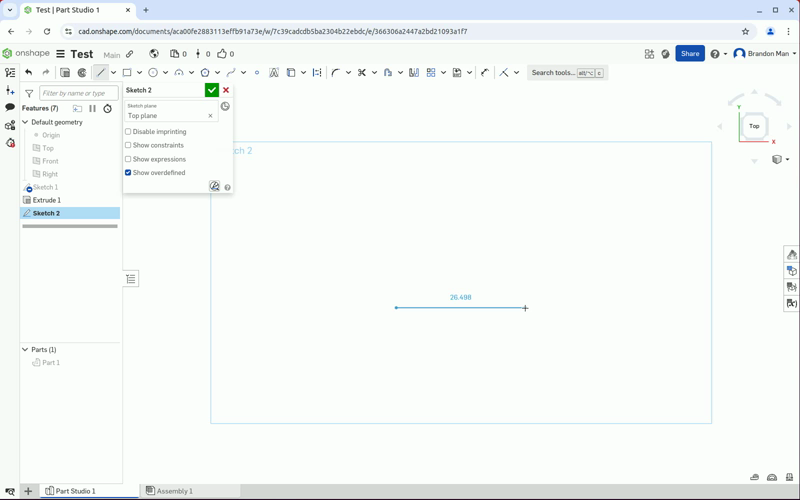
click(525, 307)
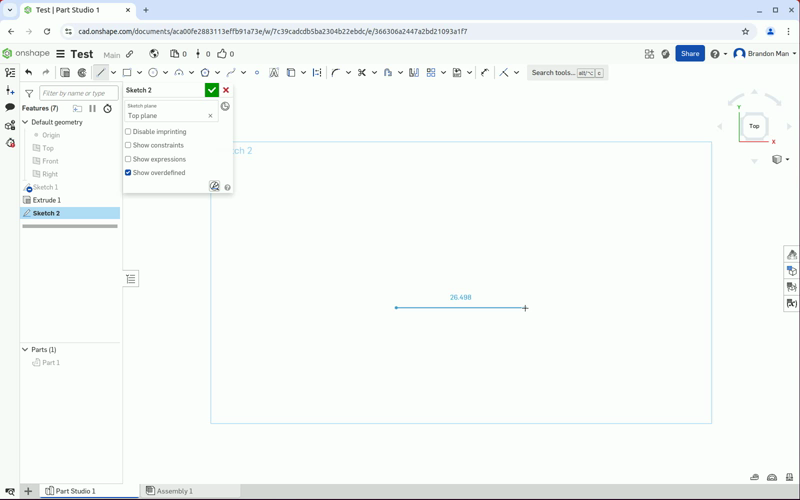
key_up(shift)
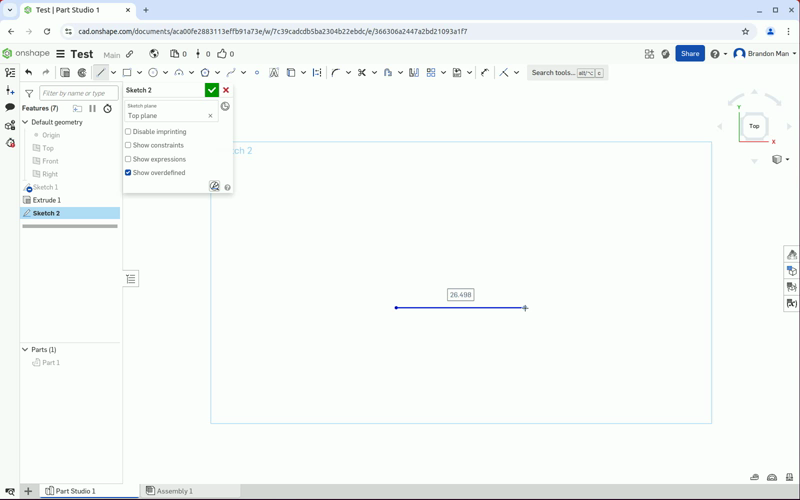
key_down(shift)
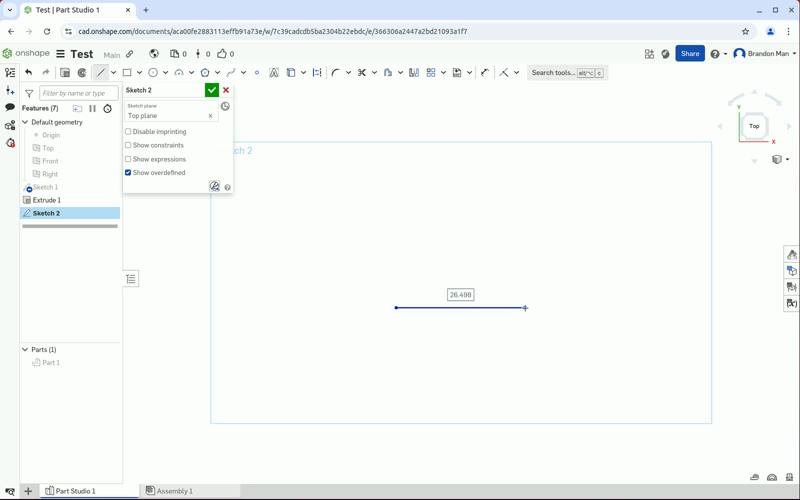
mouse_move(555, 307)
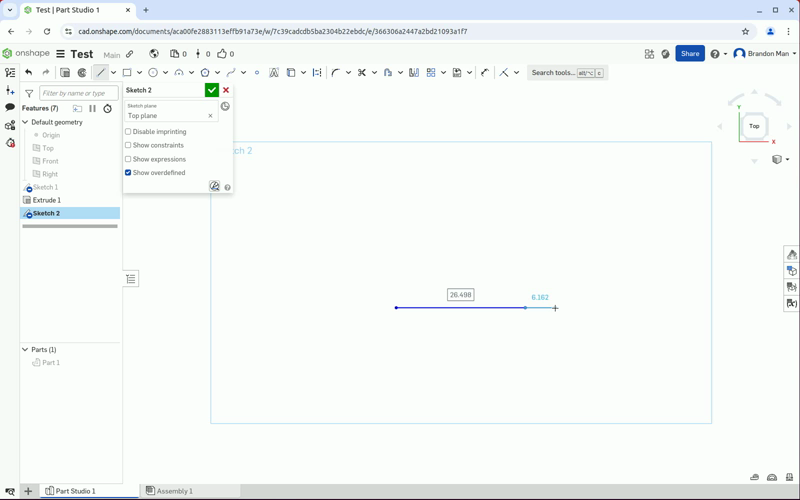
mouse_move(525, 258)
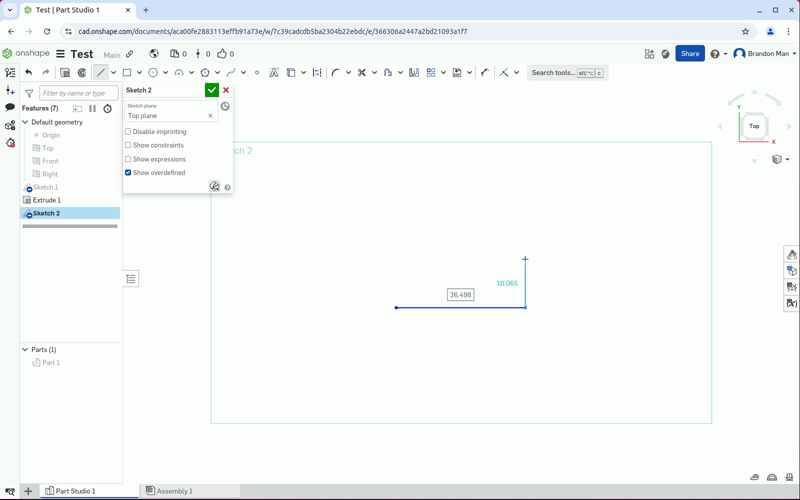
click(525, 258)
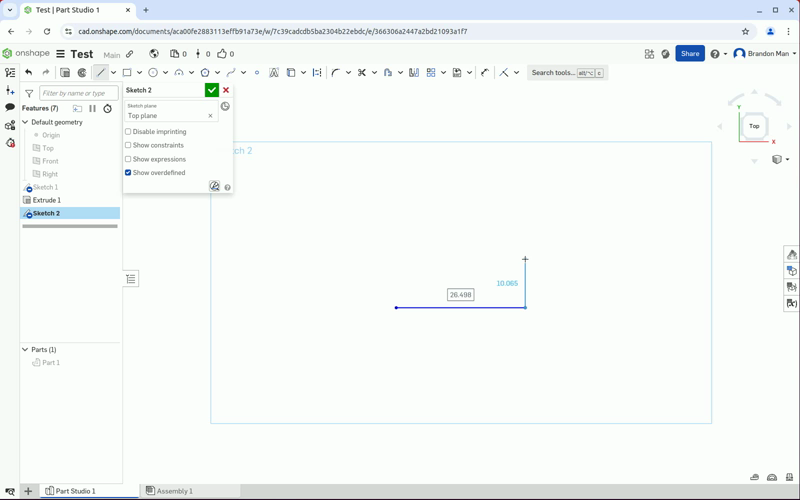
key_up(shift)
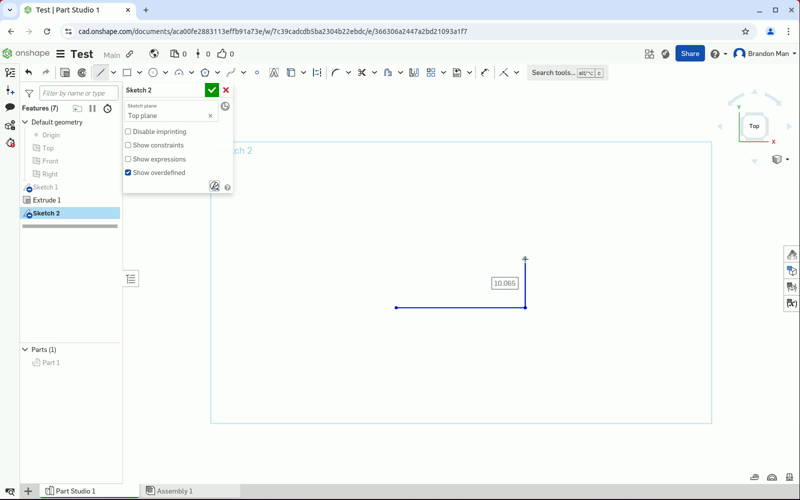
key_down(shift)
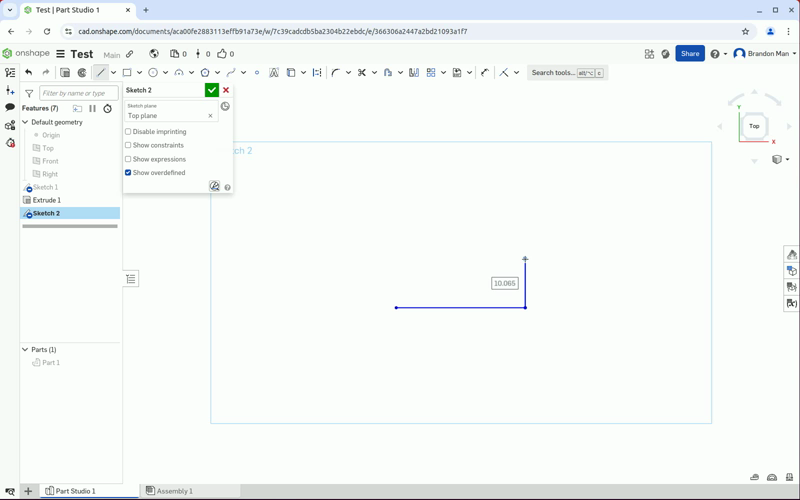
mouse_move(396, 258)
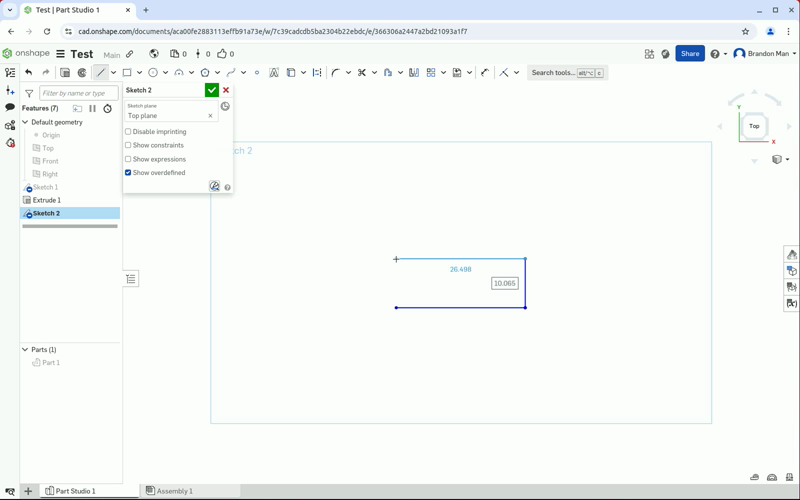
click(396, 258)
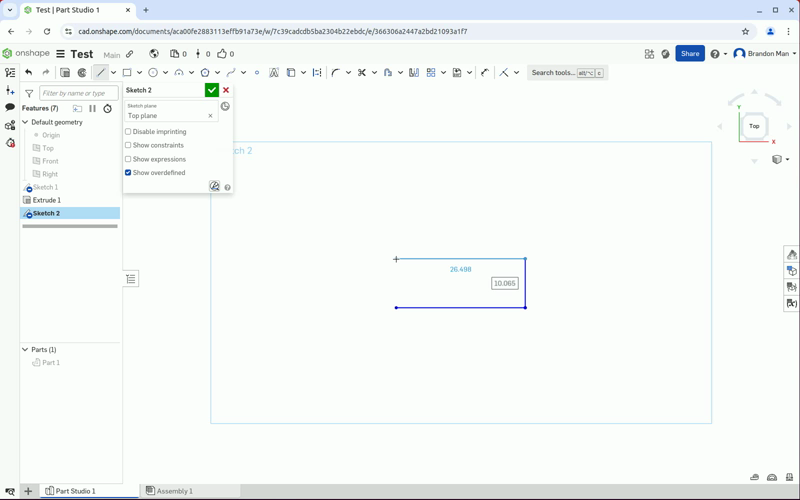
key_up(shift)
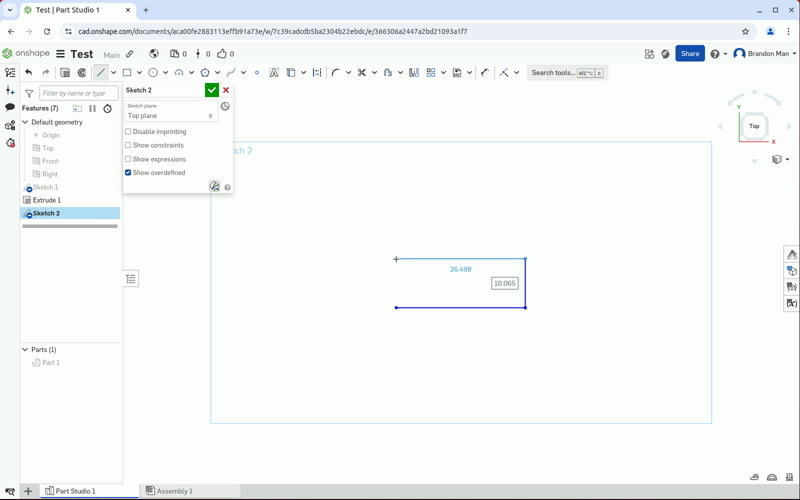
mouse_move(426, 258)
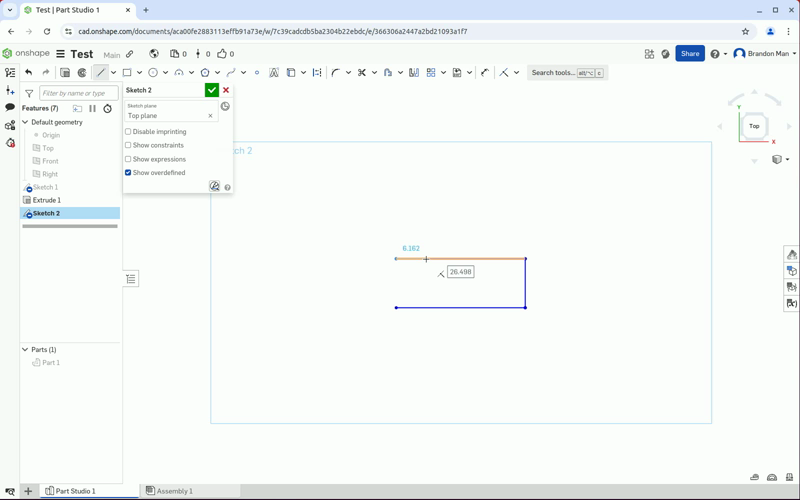
key_down(shift)
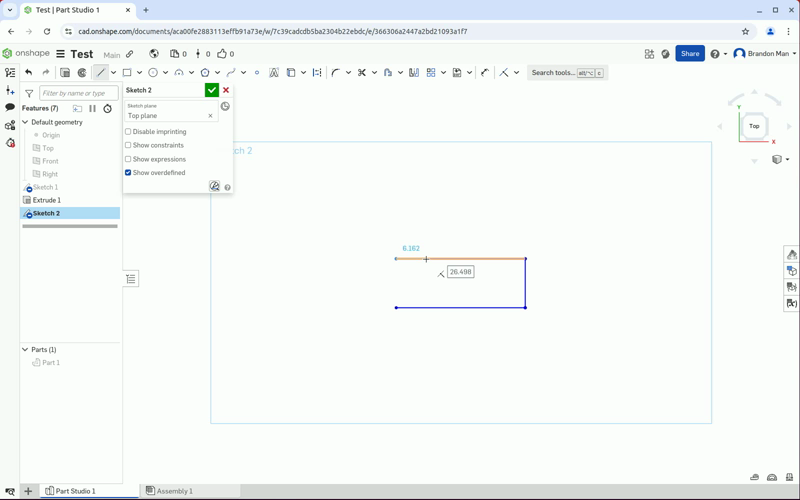
mouse_move(396, 307)
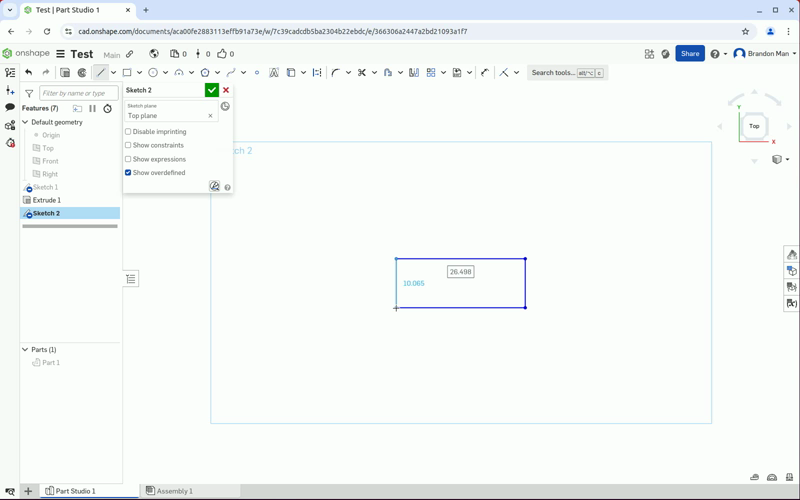
key_up(shift)
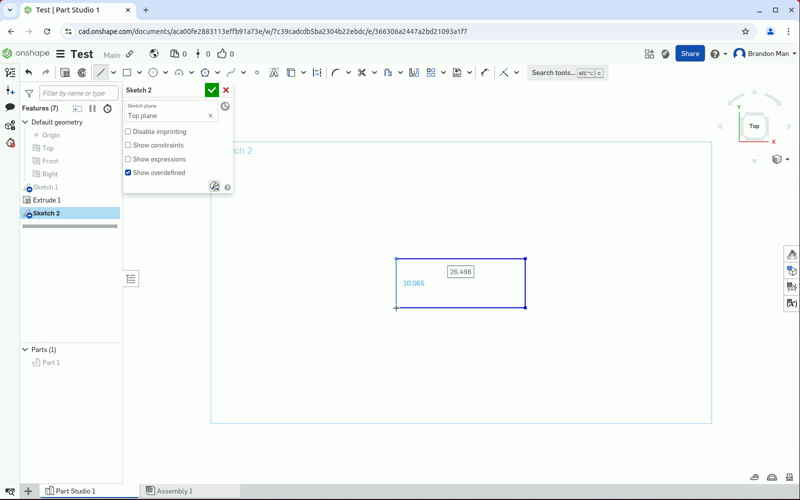
click(396, 307)
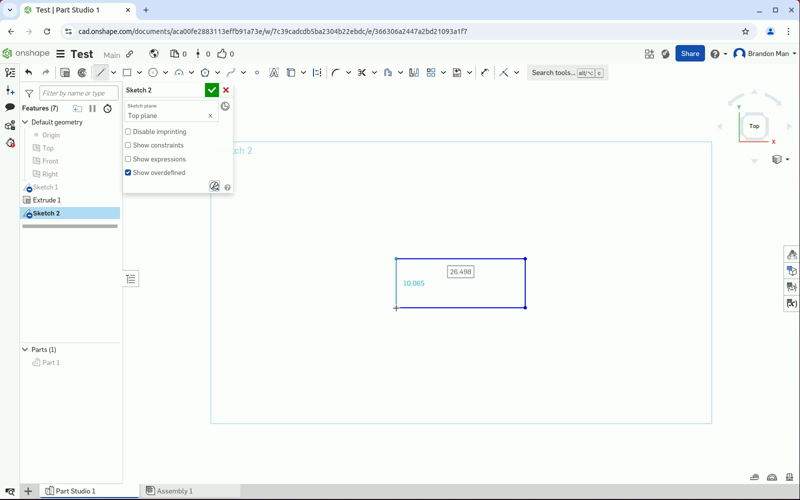
key(esc)
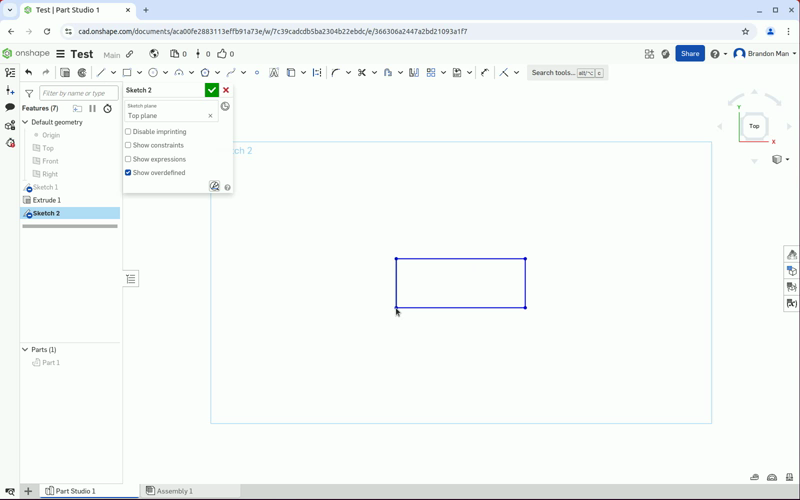
mouse_move(421, 282)
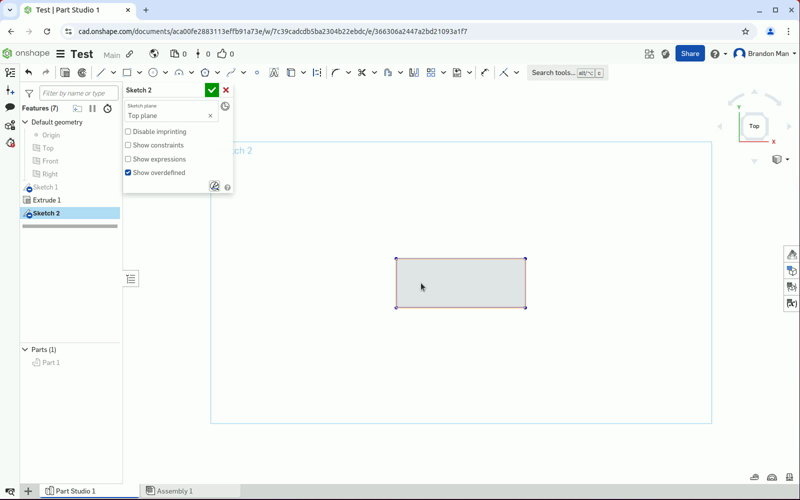
click(421, 282)
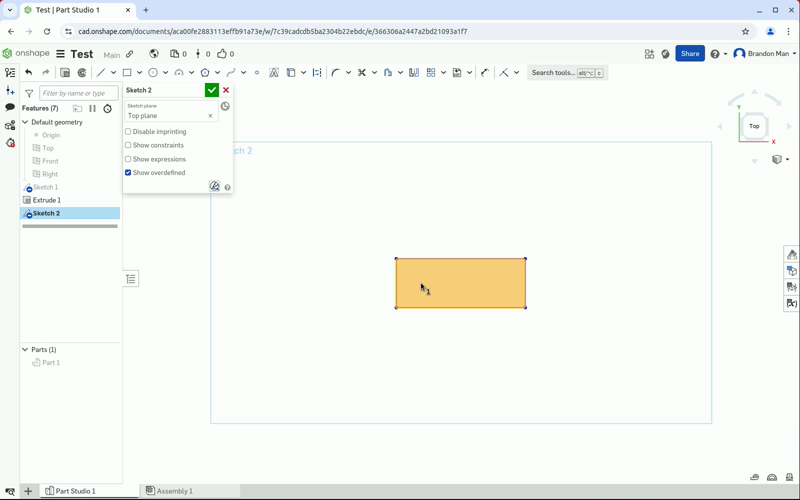
mouse_move(73, 352)
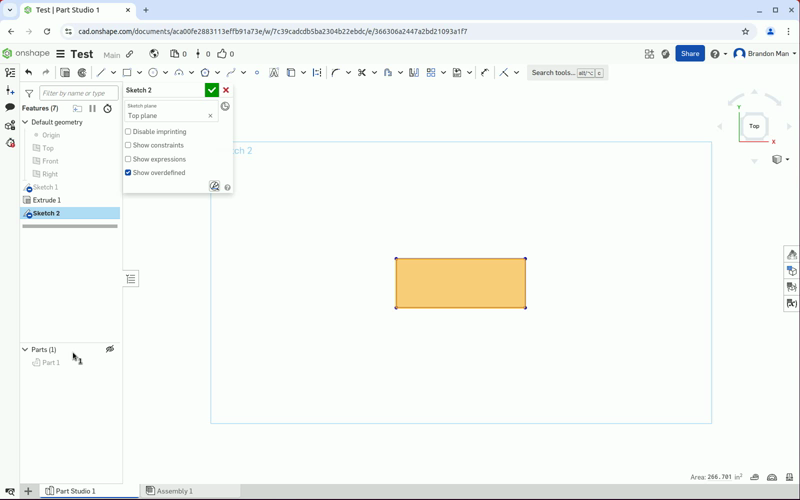
key(shift+y)
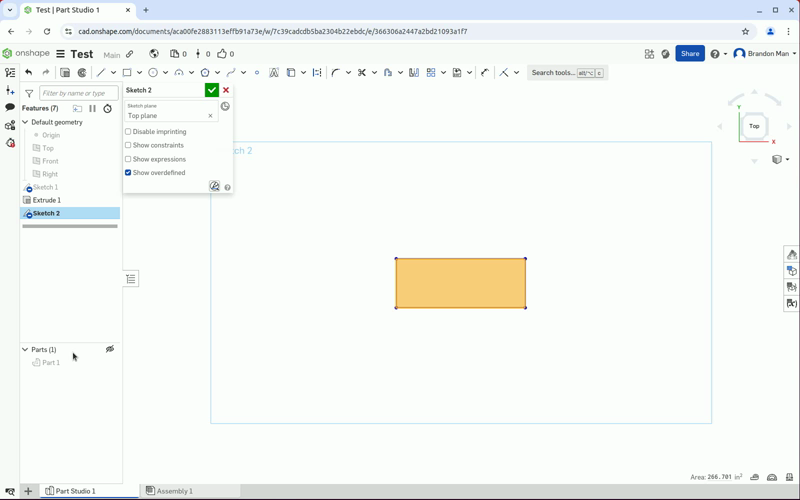
key(shift+e)
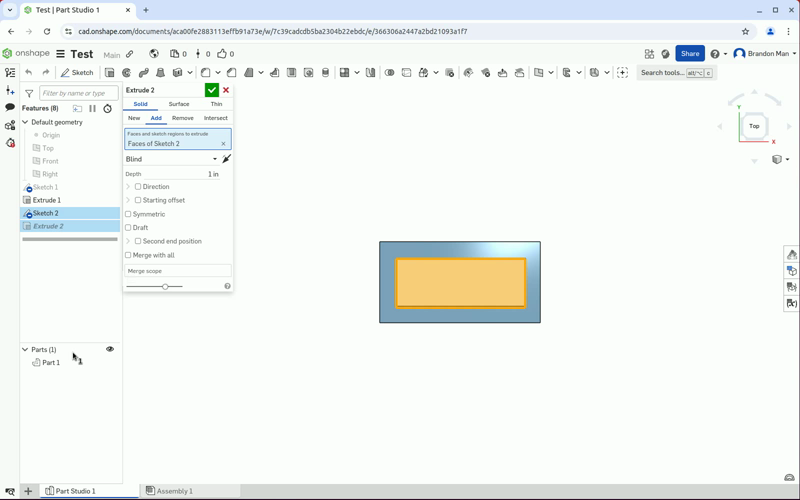
mouse_move(143, 106)
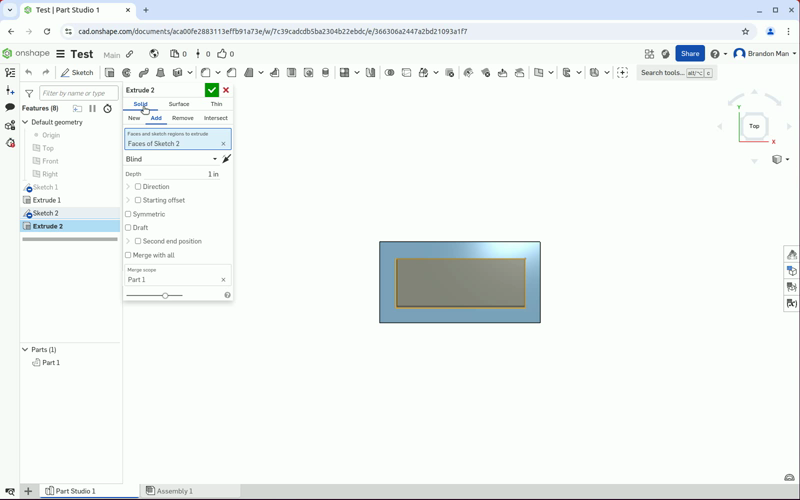
click(143, 106)
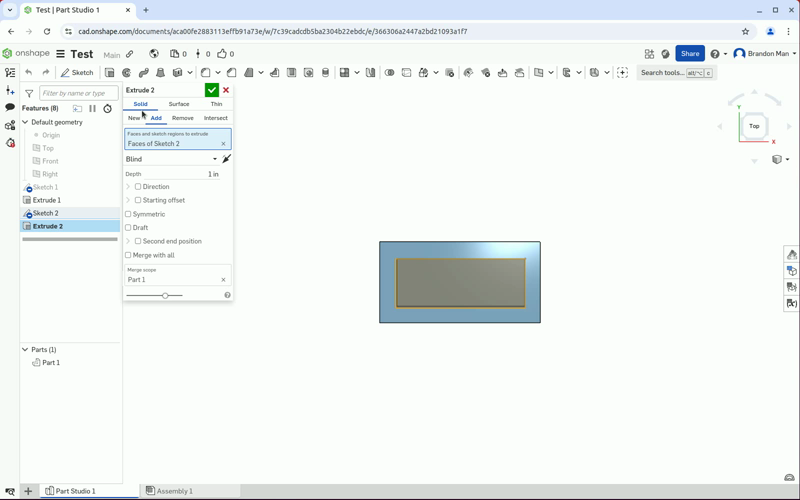
mouse_move(137, 120)
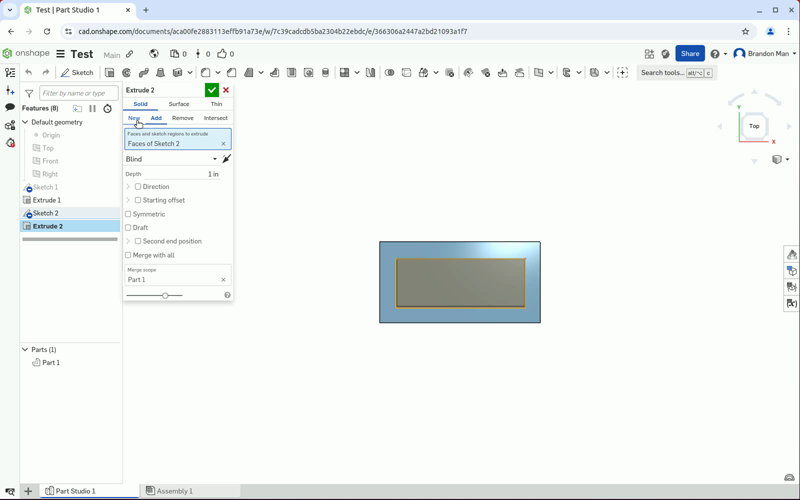
click(137, 120)
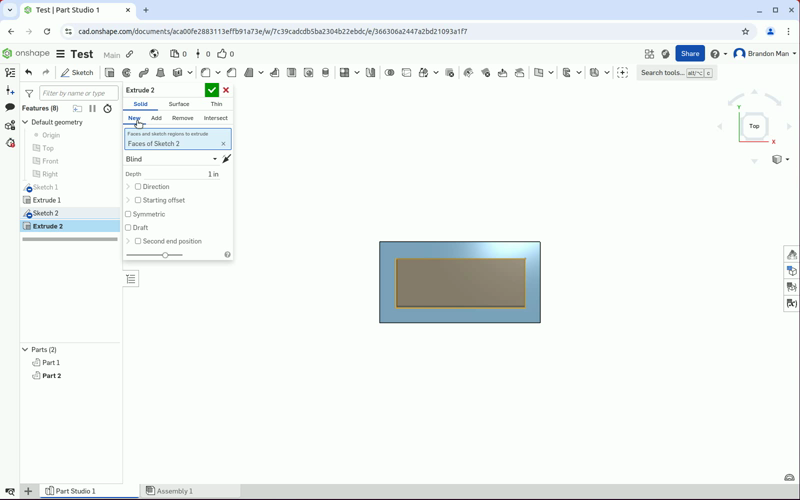
key(tab, 4)
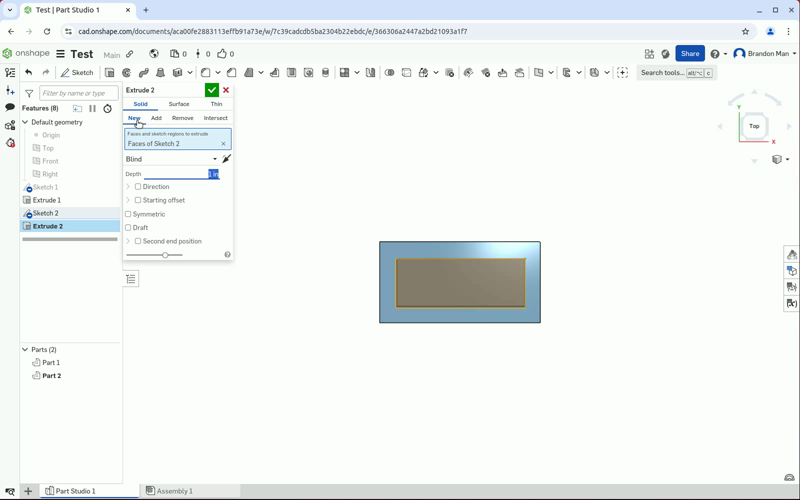
text(19.738)
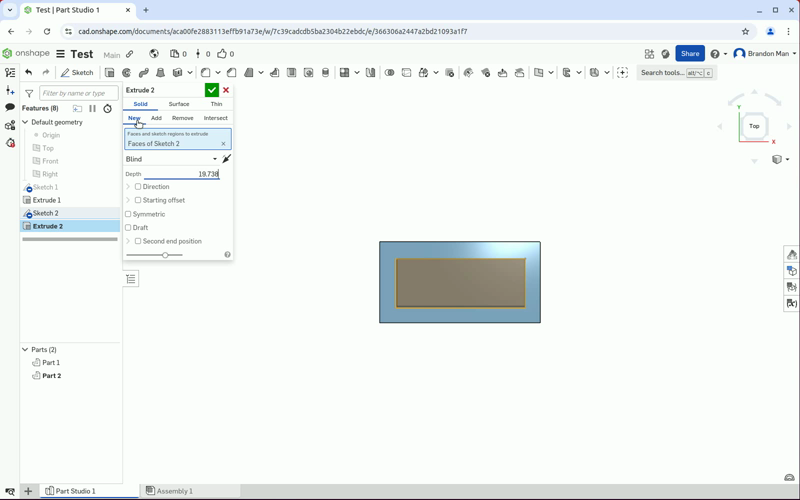
key(enter)
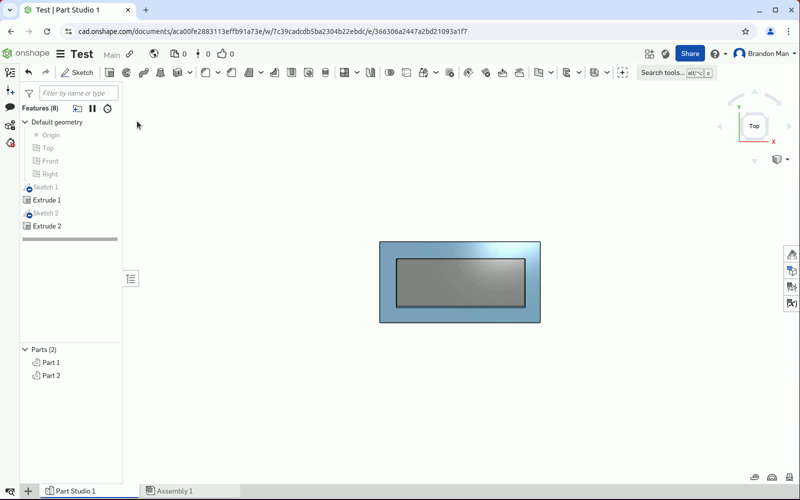
key(shift+h)
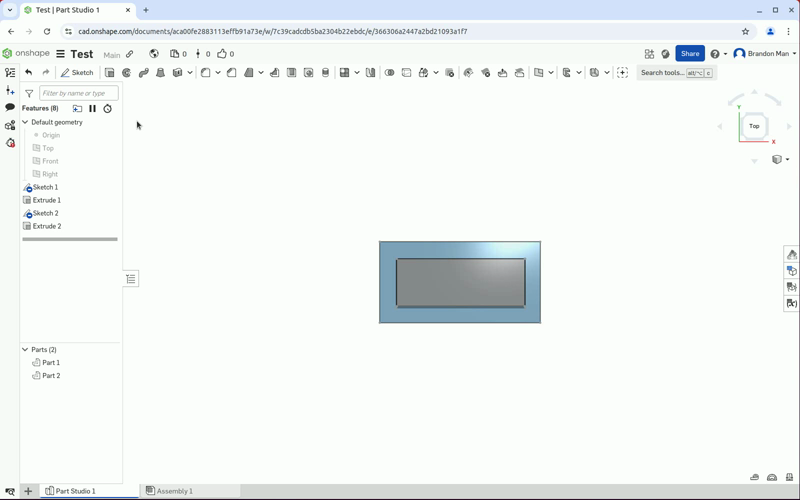
key(shift+h)
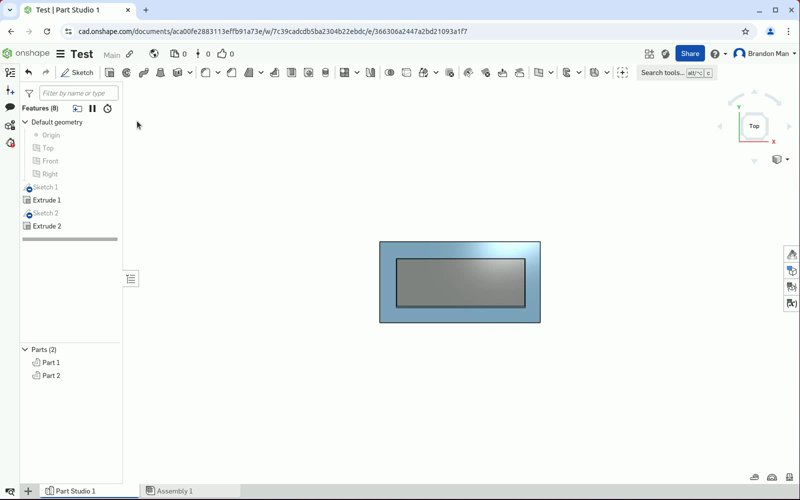
mouse_move(73, 189)
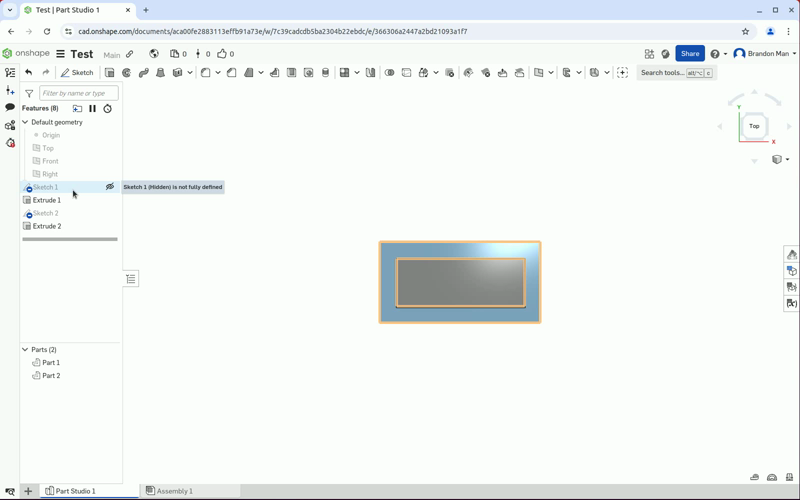
click(73, 189)
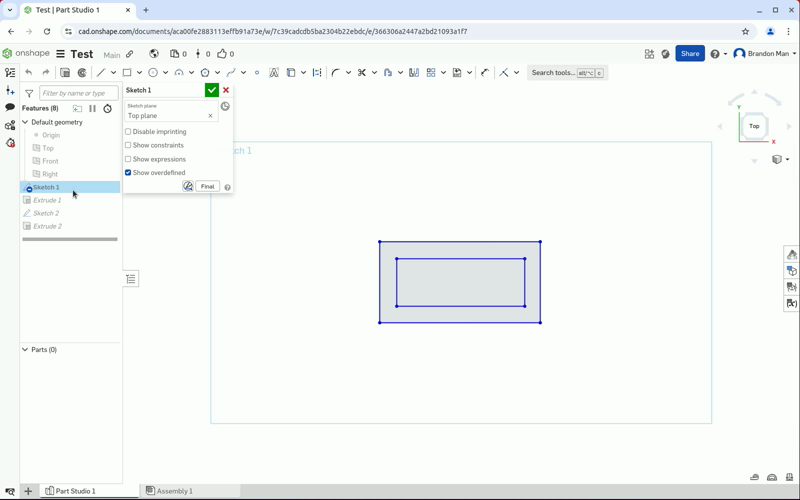
mouse_move(229, 92)
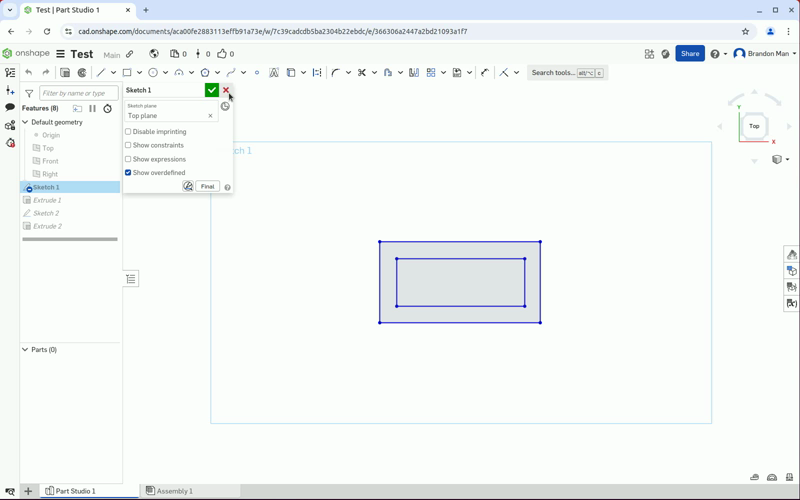
click(229, 92)
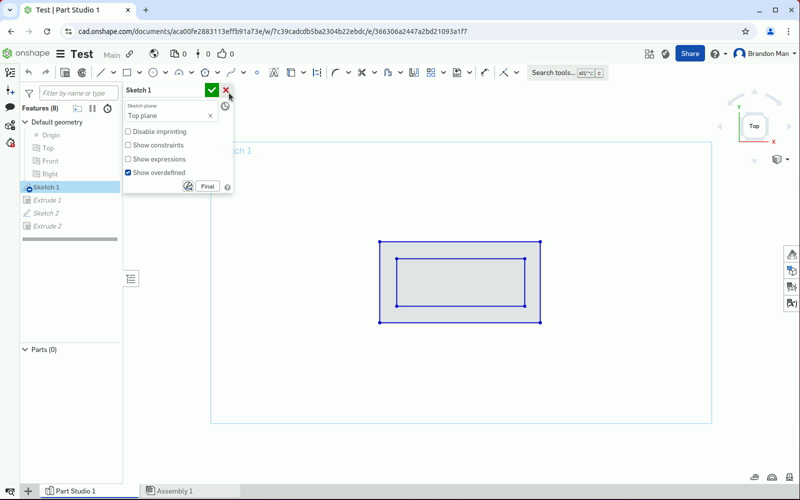
key(shift+s)
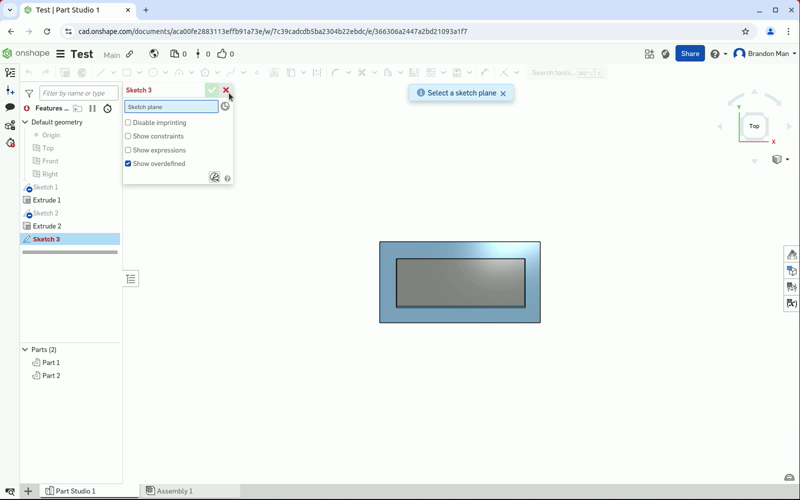
mouse_move(73, 150)
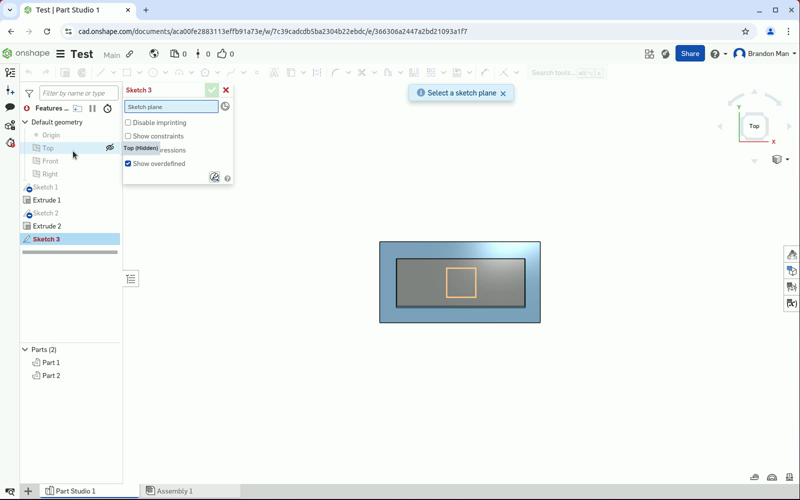
click(73, 150)
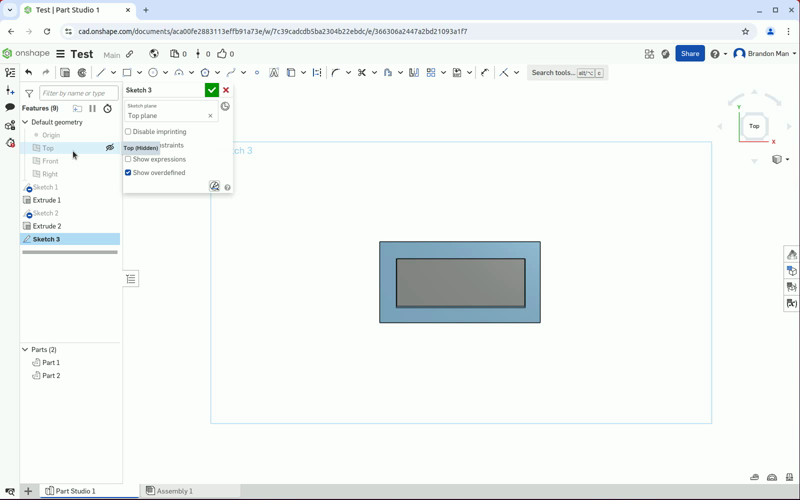
mouse_move(73, 352)
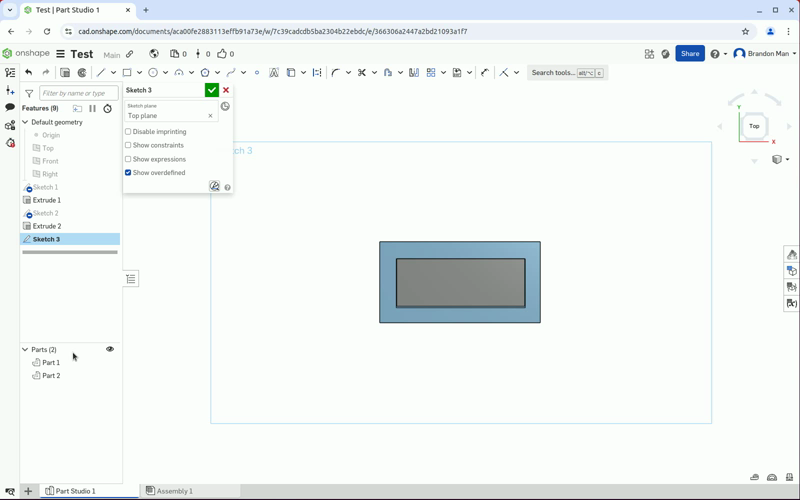
key(y)
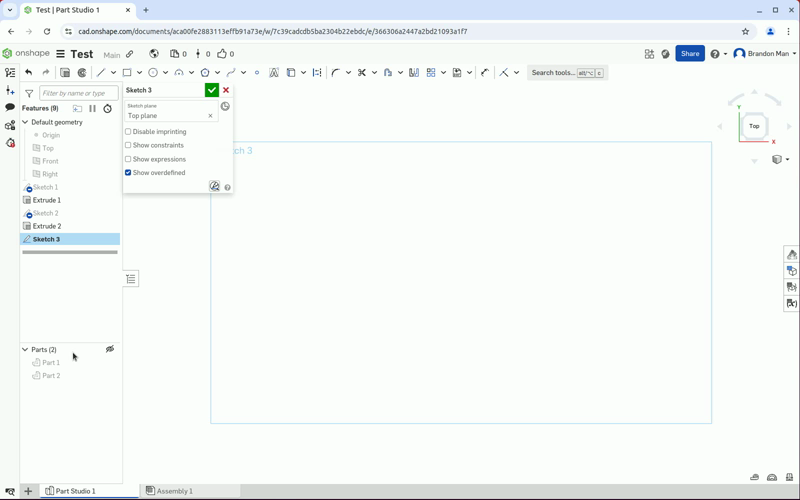
key(l)
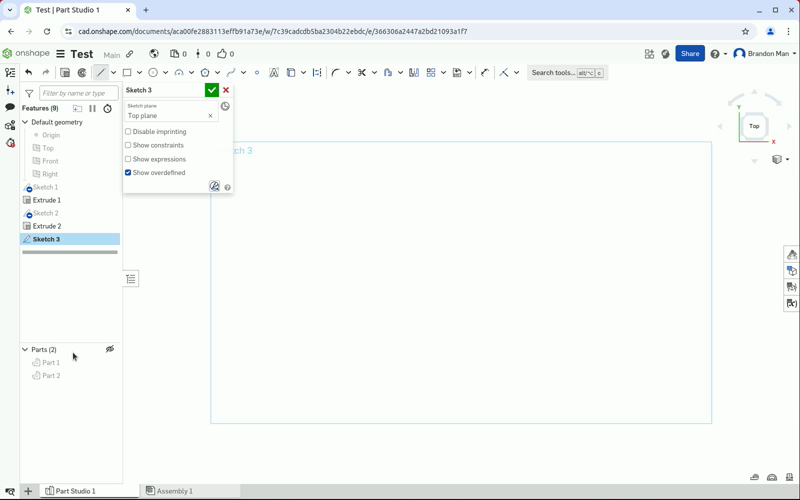
key_down(shift)
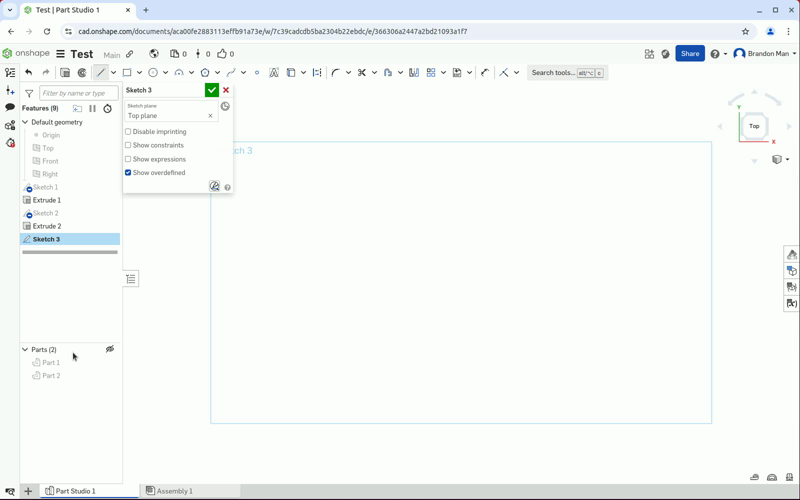
mouse_move(396, 307)
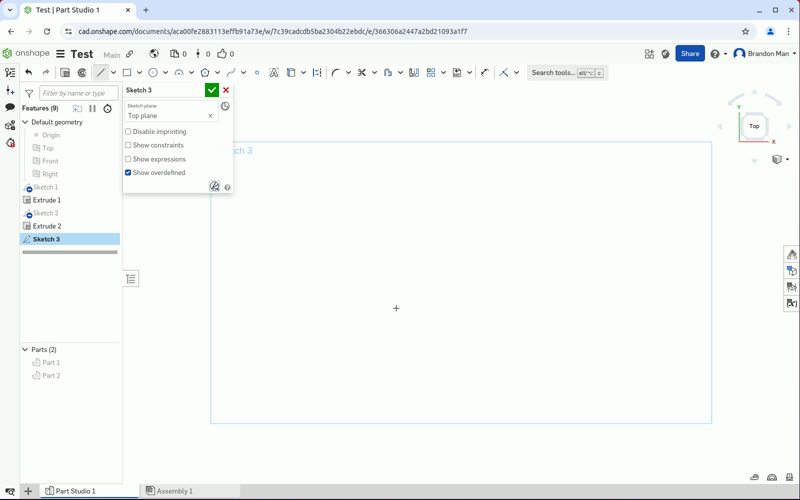
click(396, 307)
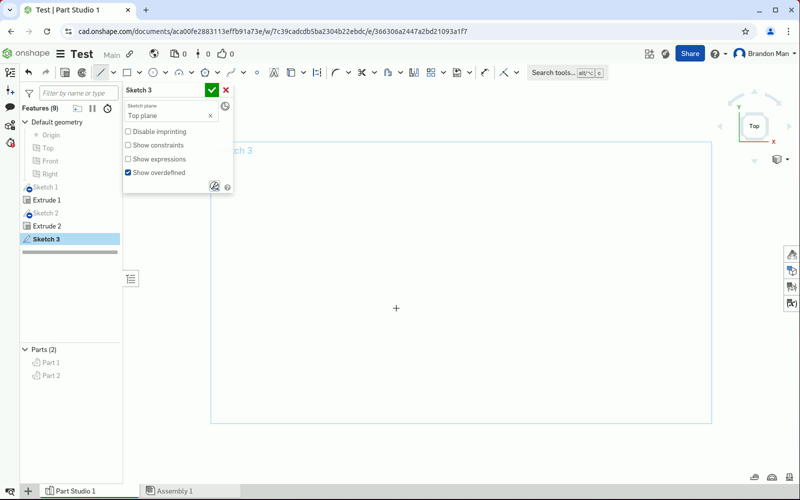
key_up(shift)
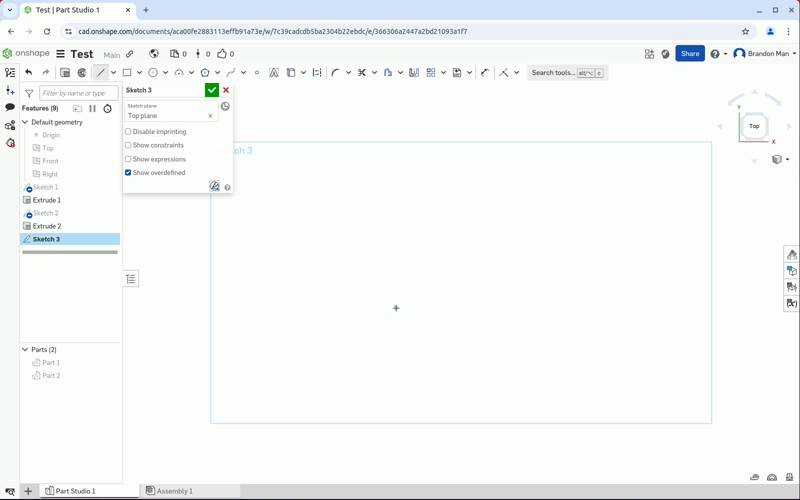
key_down(shift)
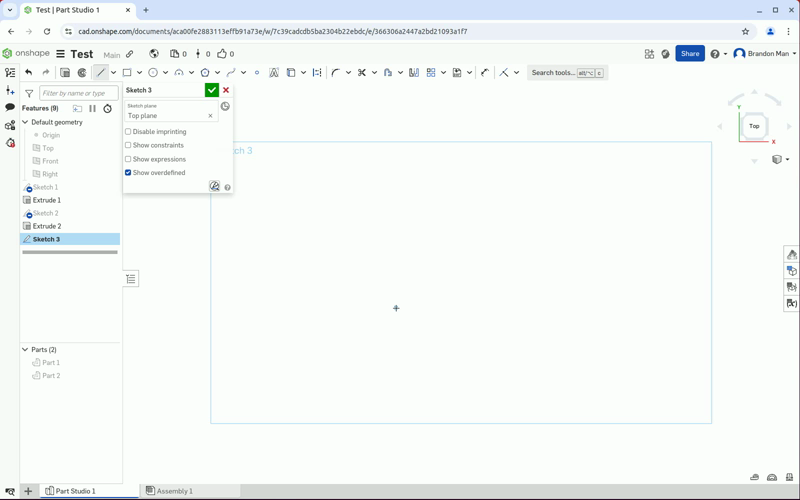
mouse_move(525, 307)
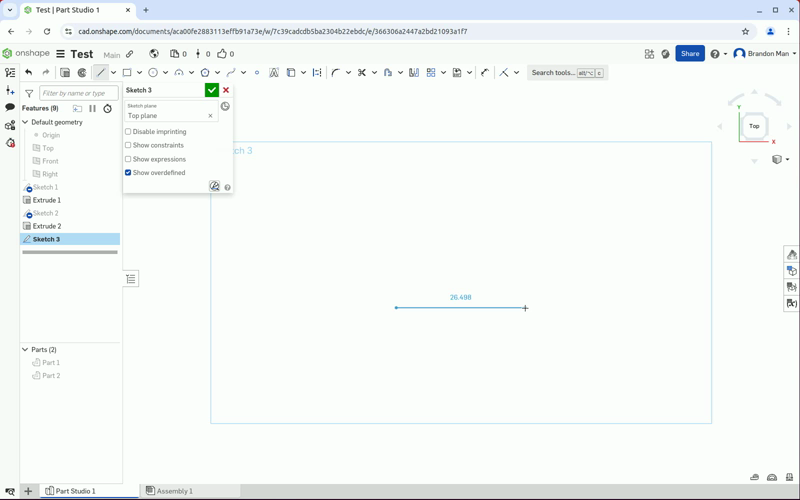
click(525, 307)
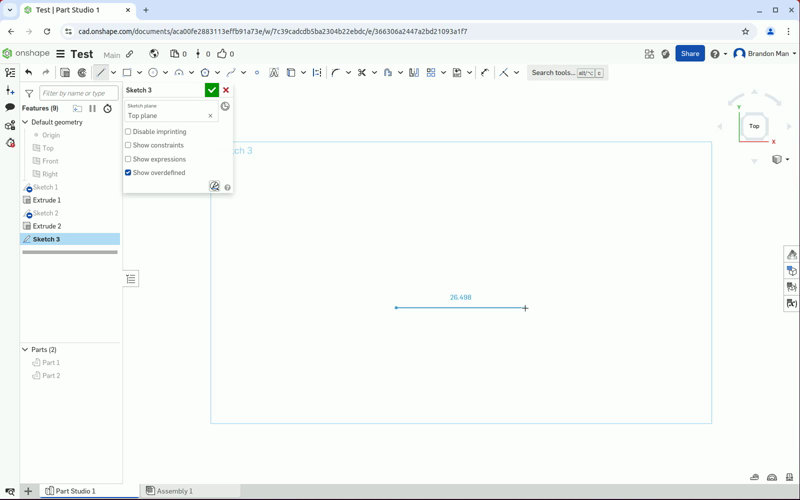
key_up(shift)
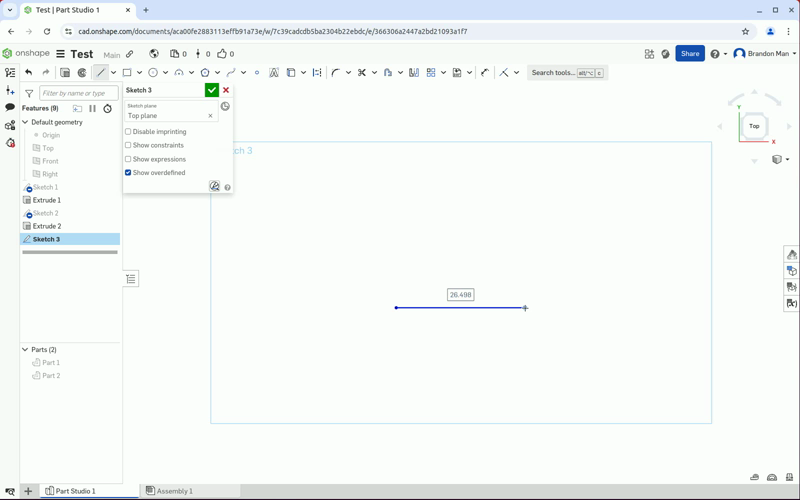
key_down(shift)
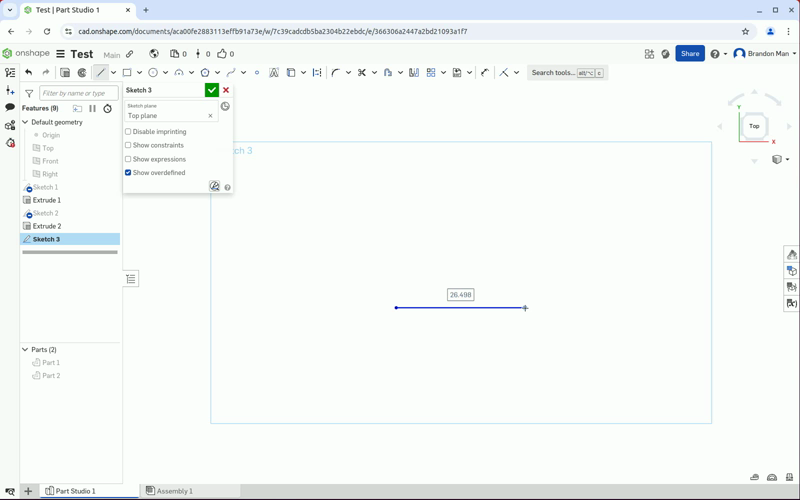
mouse_move(555, 307)
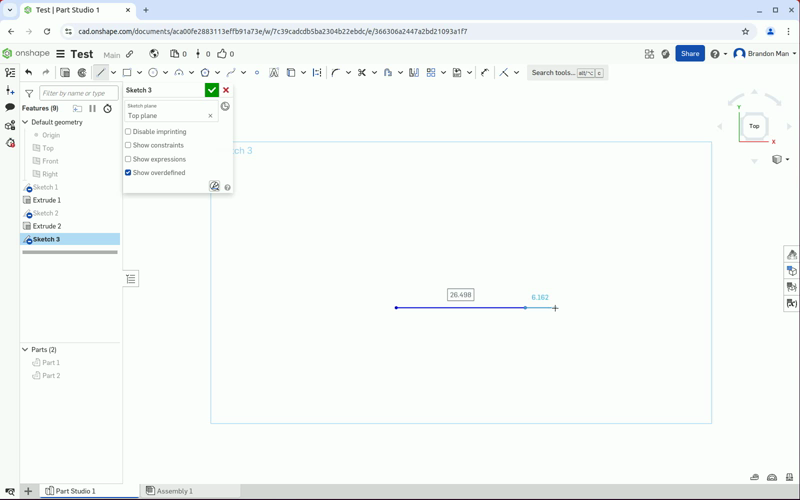
mouse_move(525, 258)
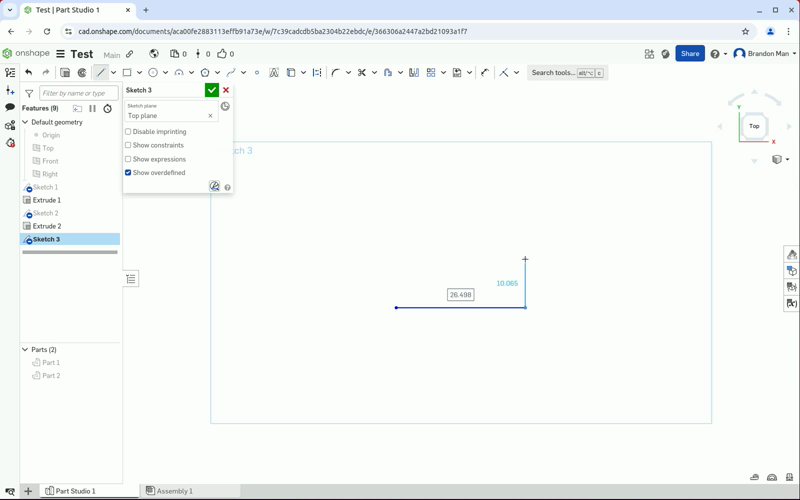
click(525, 258)
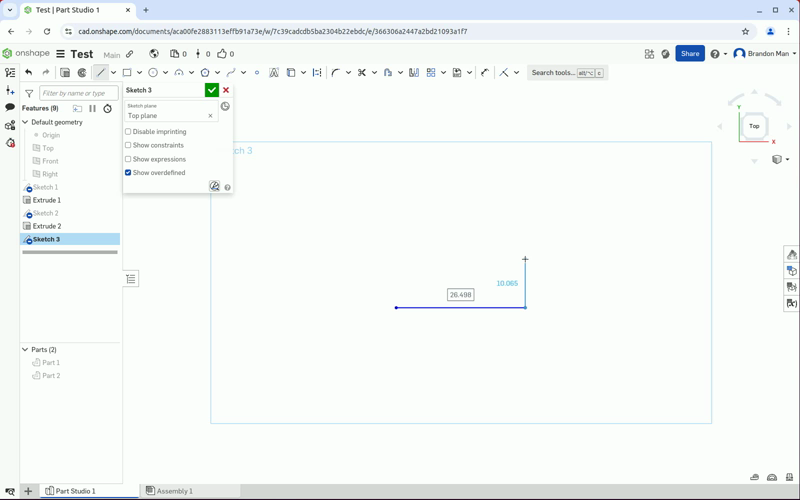
key_up(shift)
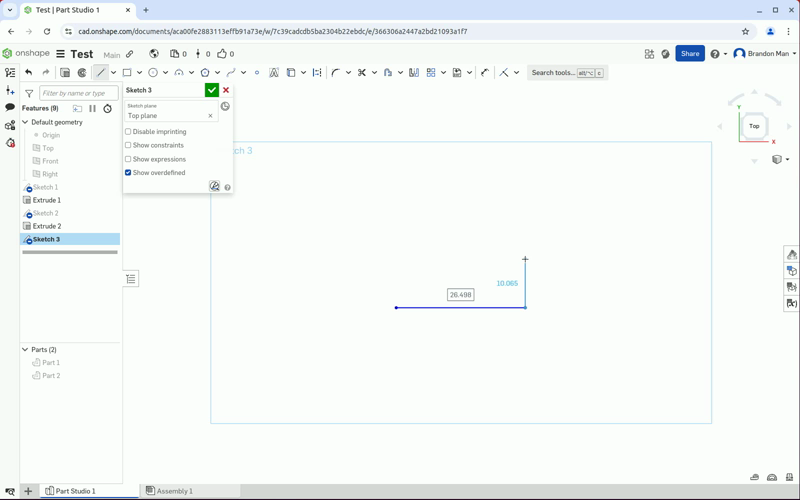
key_down(shift)
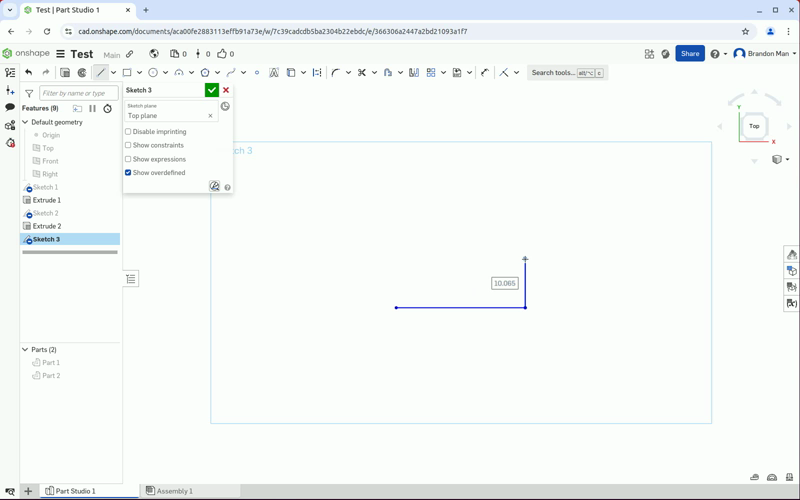
mouse_move(396, 258)
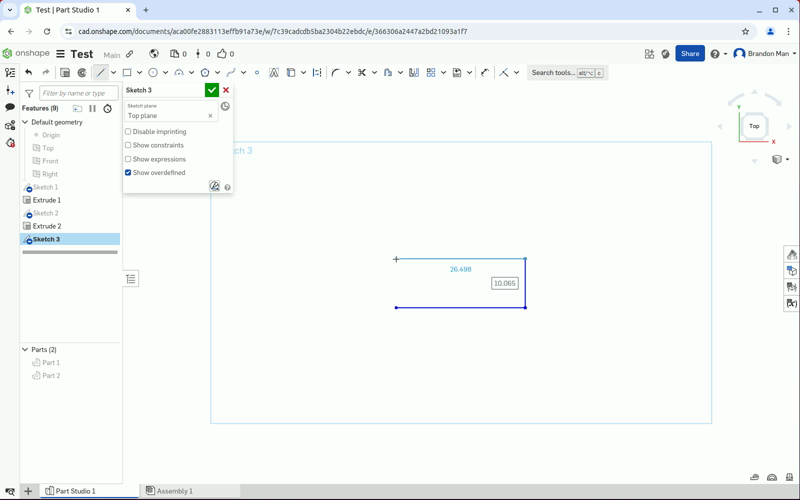
click(396, 258)
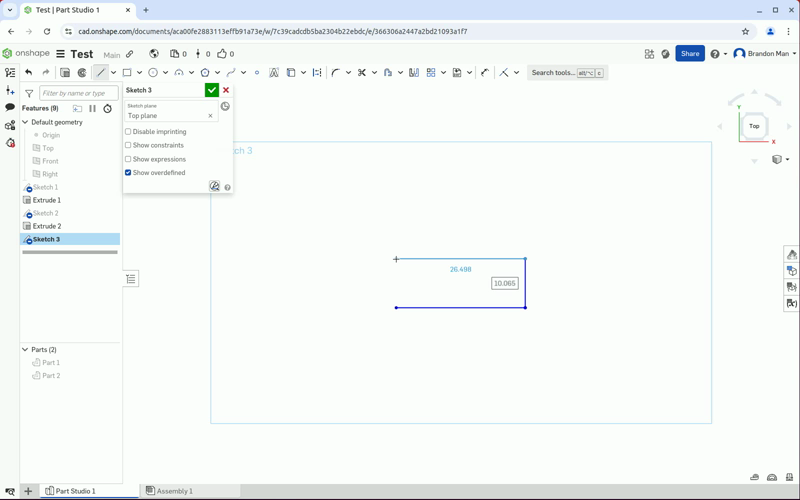
key_up(shift)
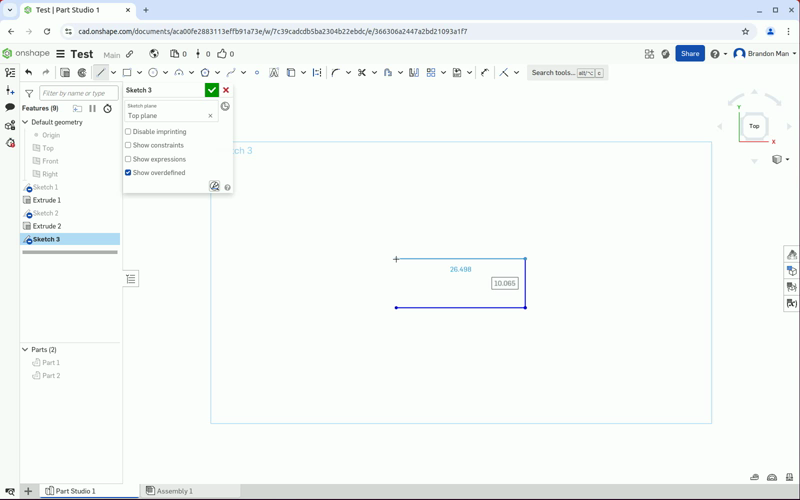
mouse_move(426, 258)
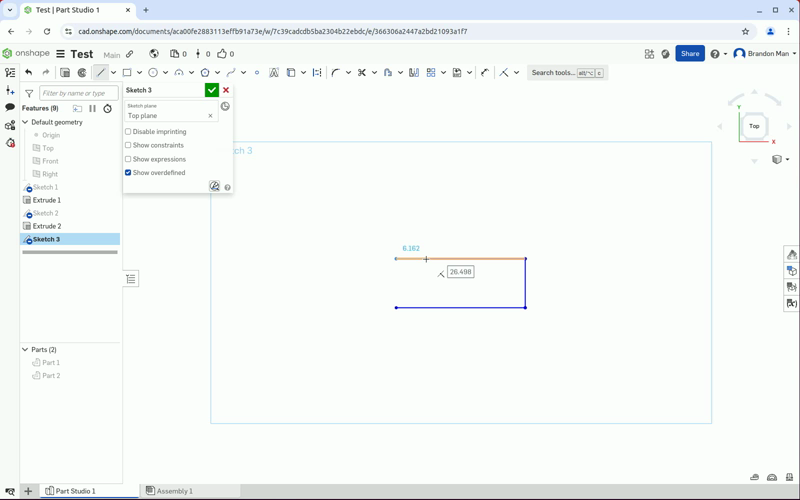
key_down(shift)
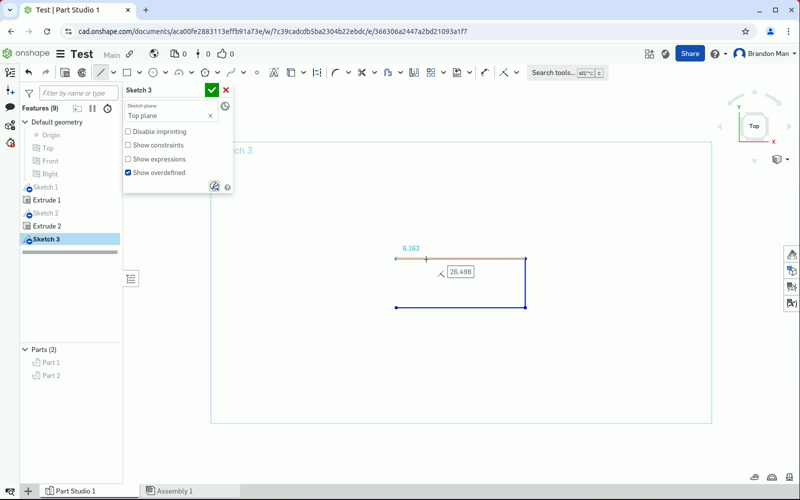
mouse_move(396, 307)
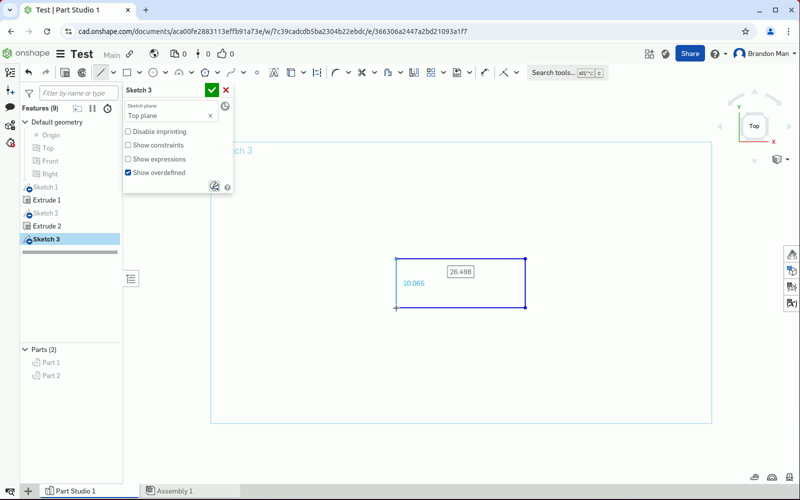
key_up(shift)
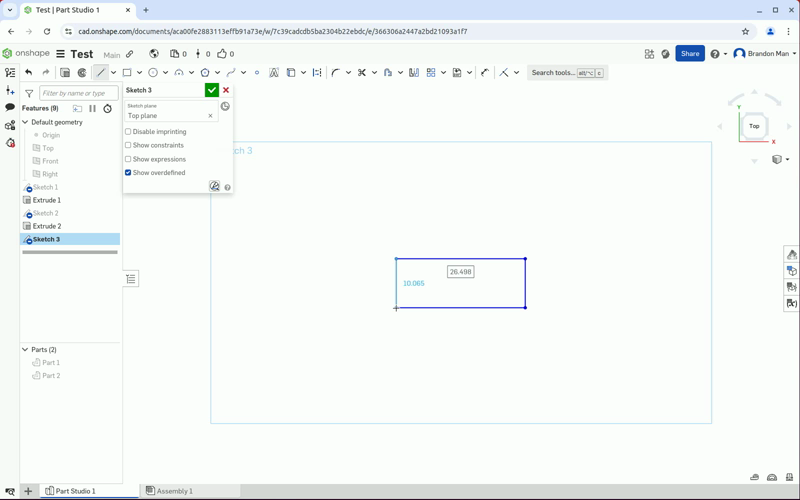
click(396, 307)
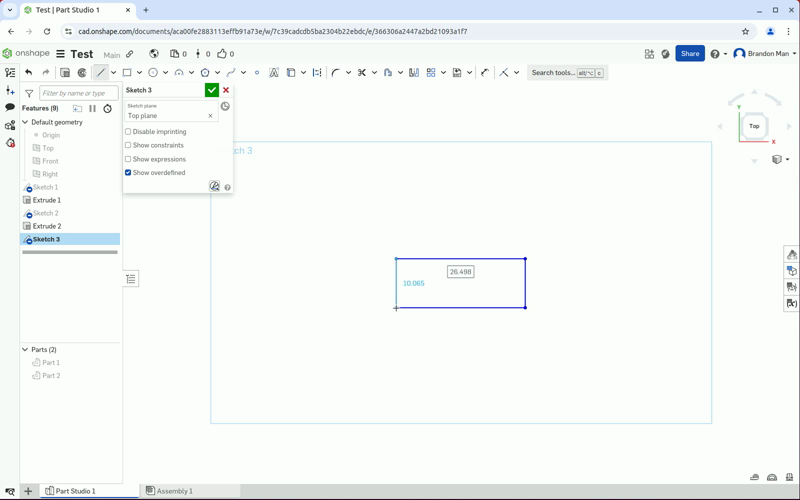
key(esc)
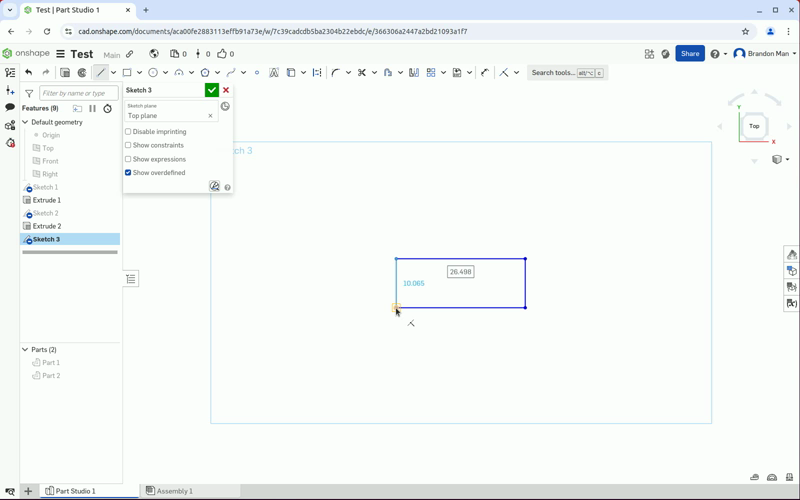
mouse_move(490, 283)
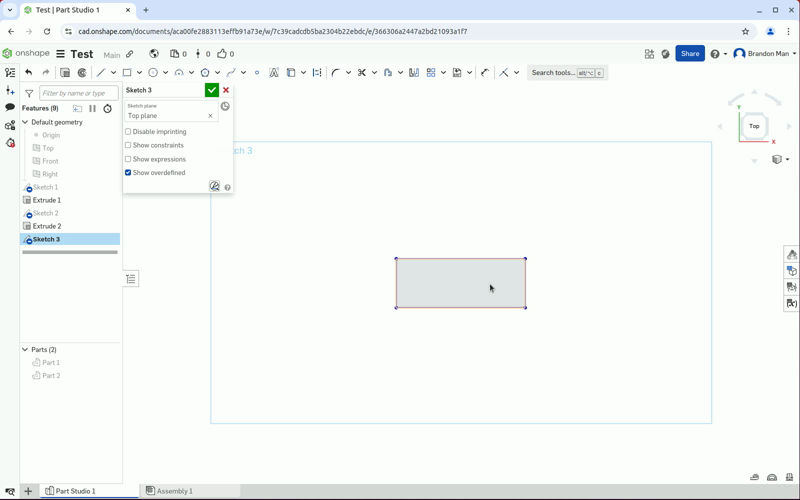
click(490, 283)
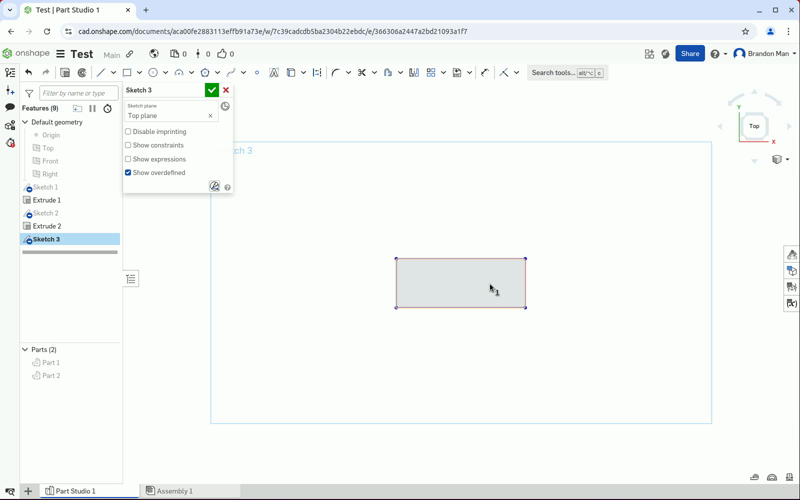
mouse_move(73, 352)
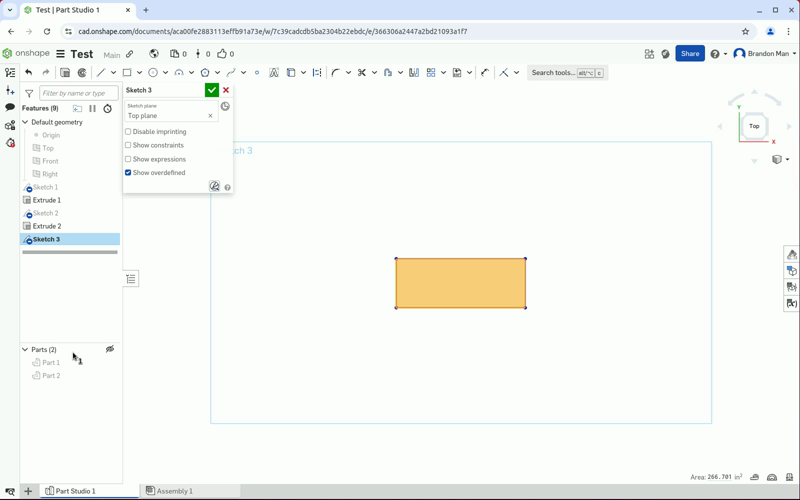
key(shift+y)
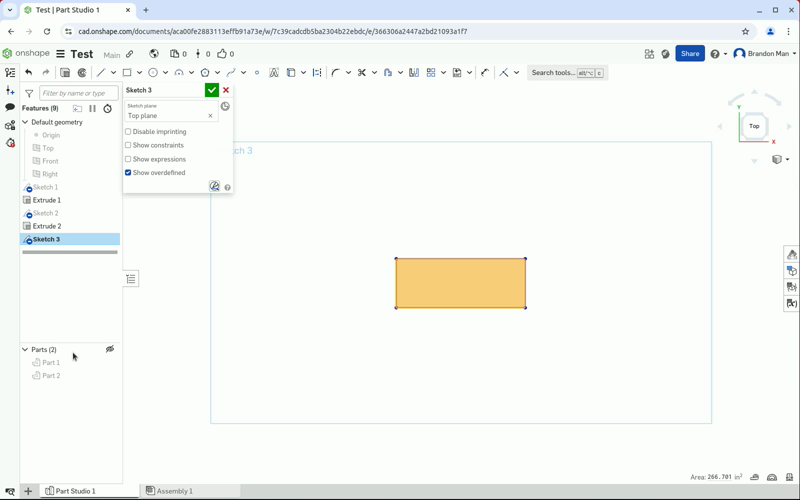
key(shift+e)
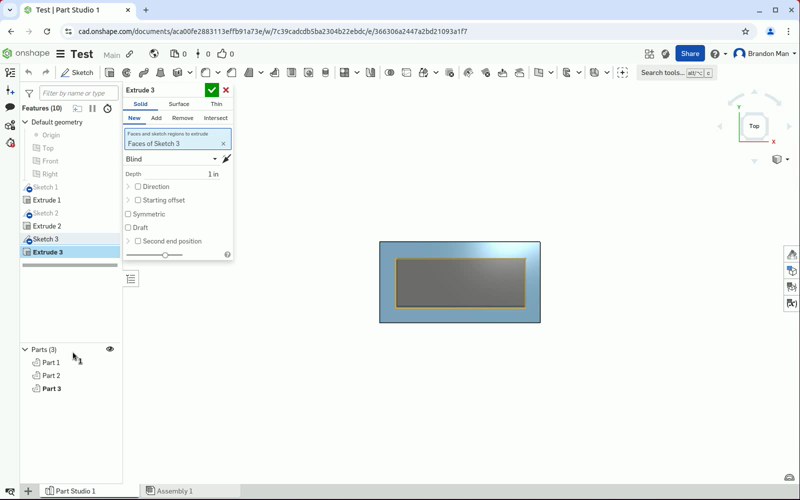
mouse_move(143, 106)
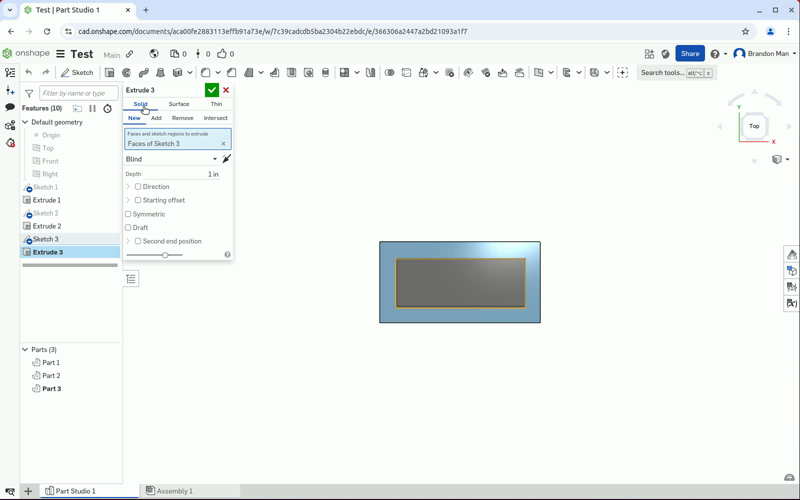
click(143, 106)
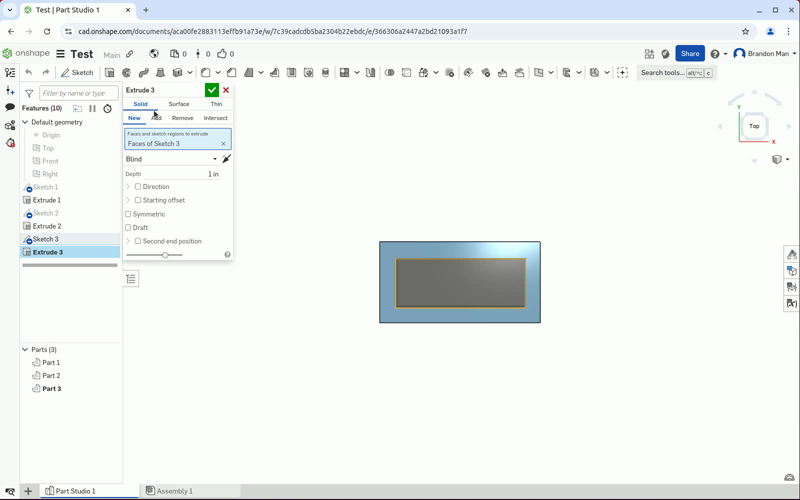
mouse_move(186, 120)
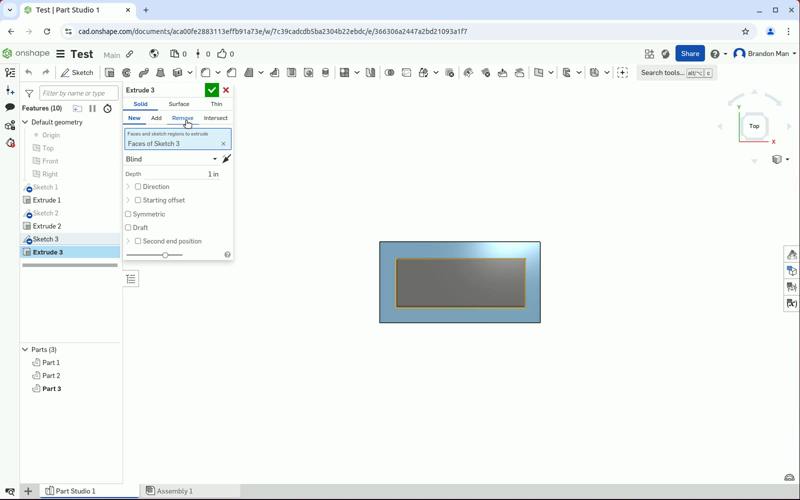
click(186, 120)
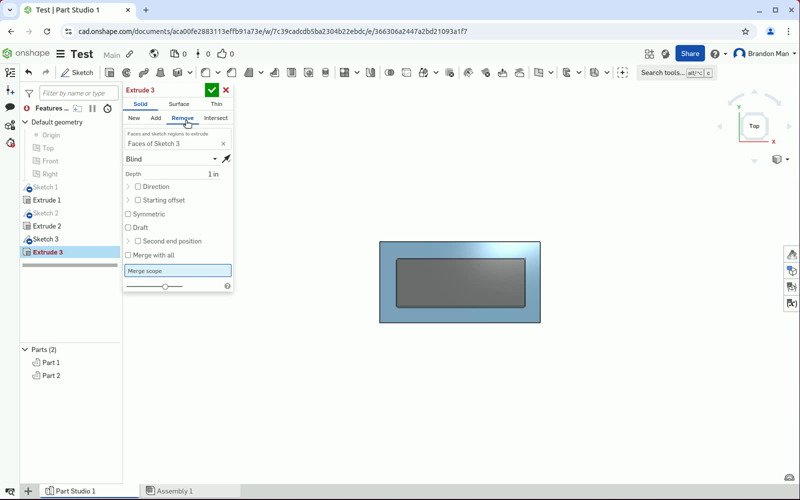
key(tab, 4)
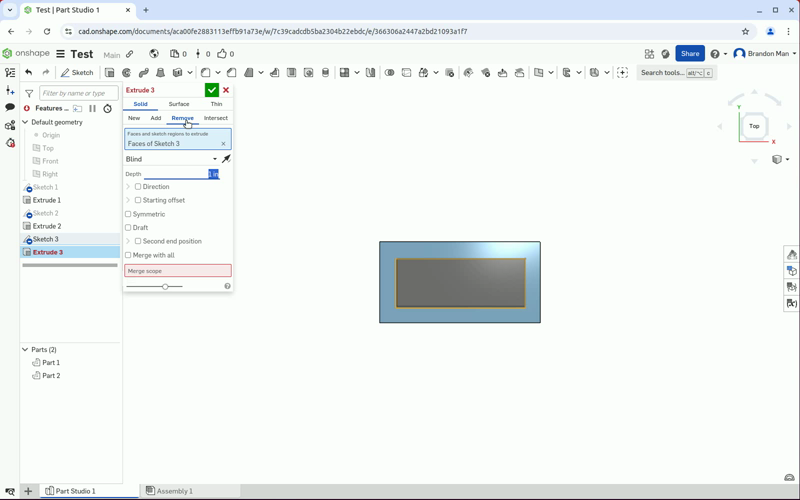
text(-16.609)
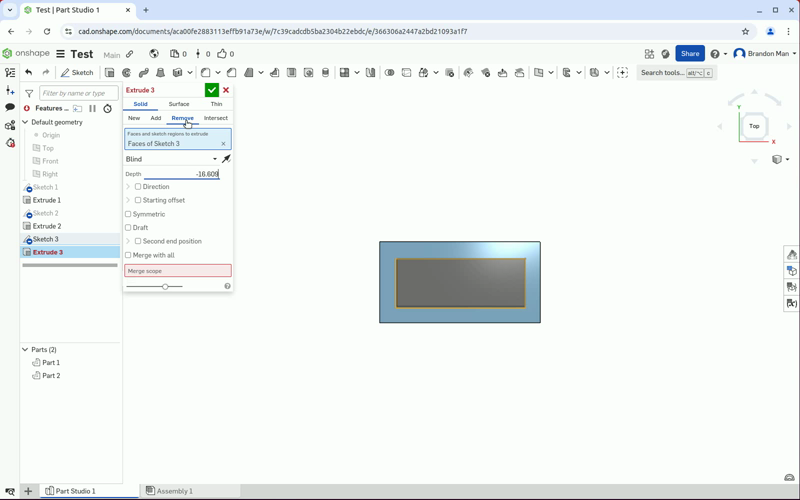
key(tab, 6)
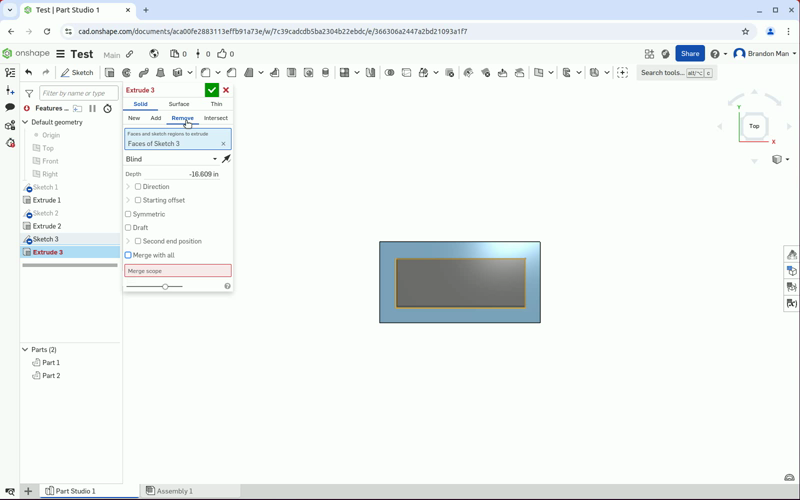
key(space)
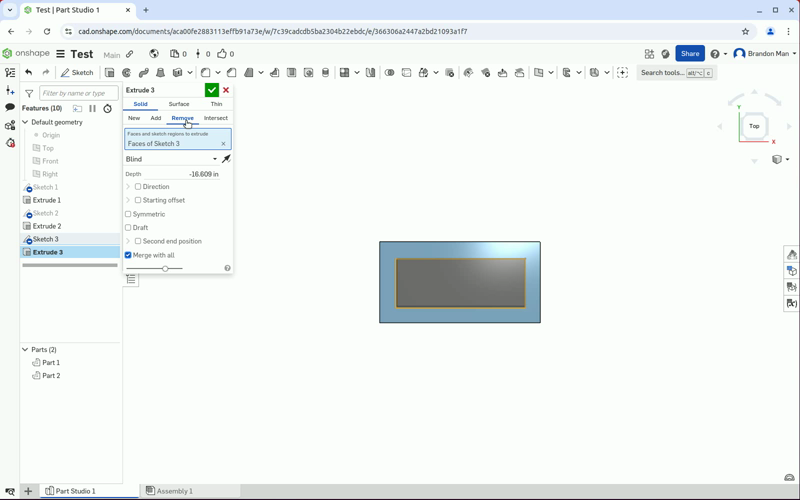
key(enter)
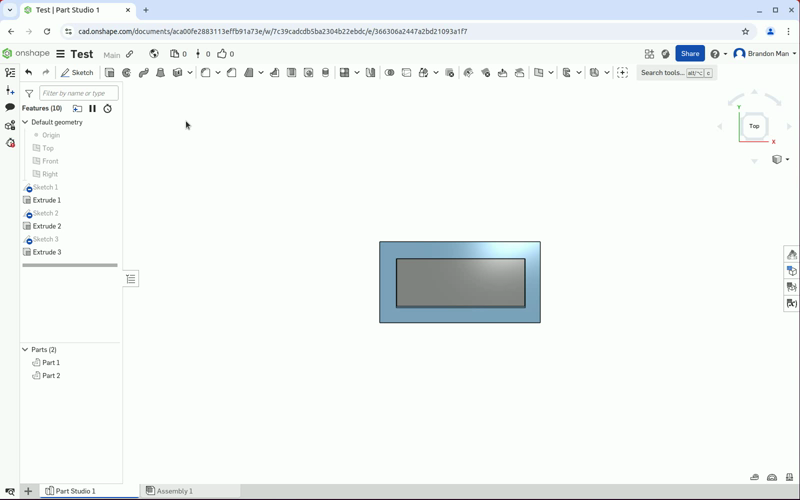
key(shift+h)
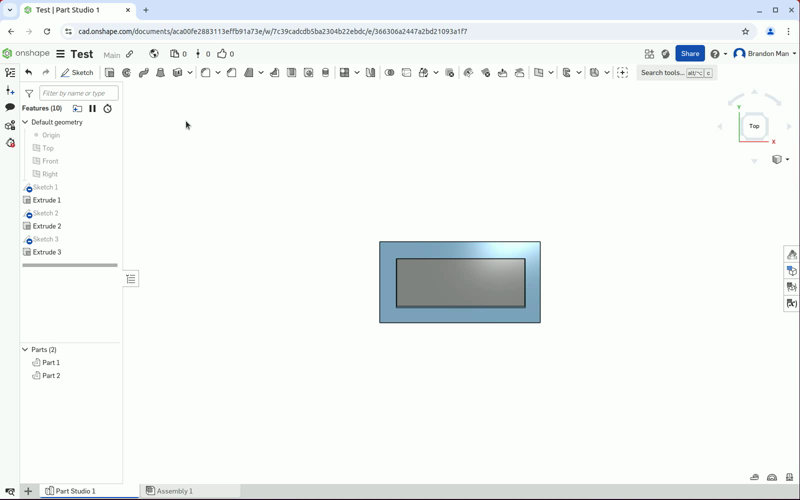
key(shift+h)
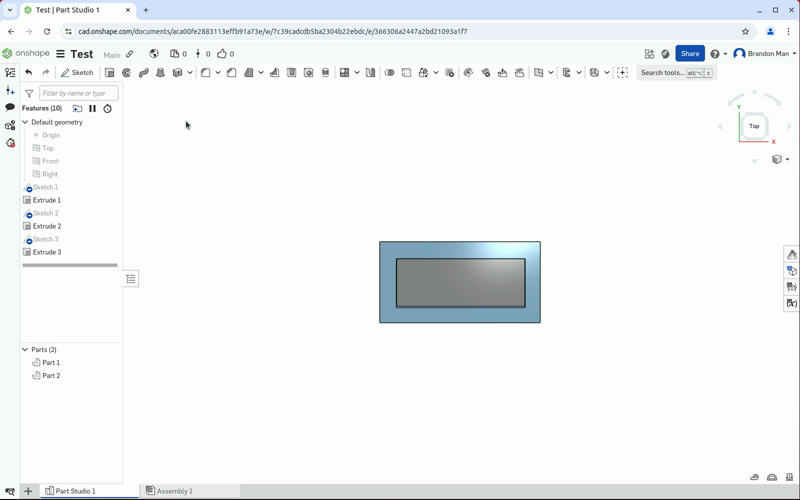
mouse_move(73, 189)
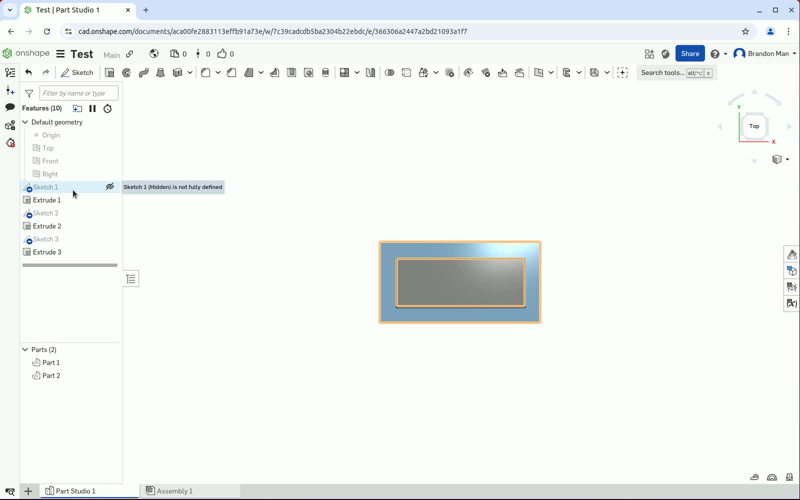
click(73, 189)
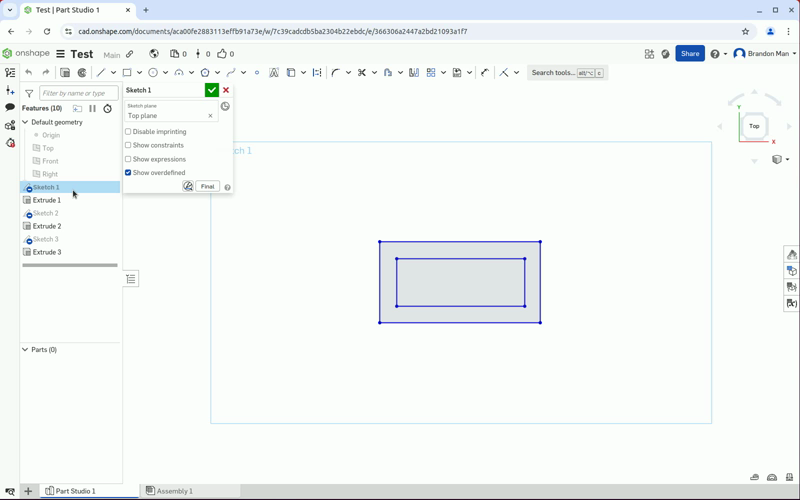
mouse_move(229, 92)
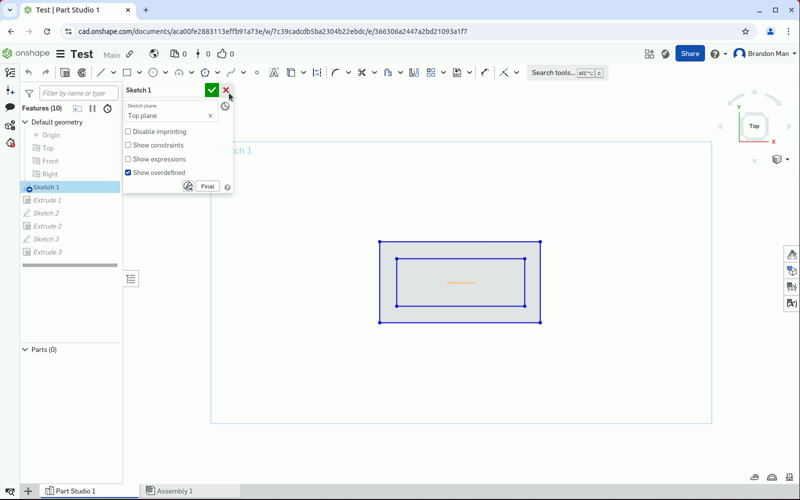
click(229, 92)
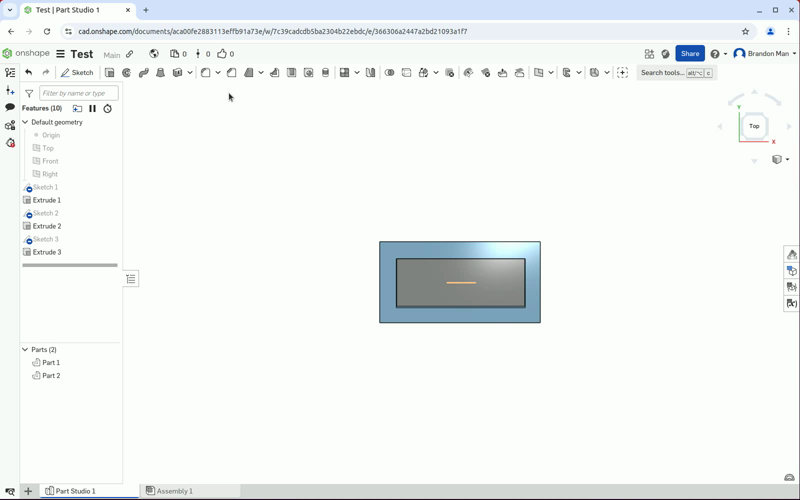
mouse_move(541, 75)
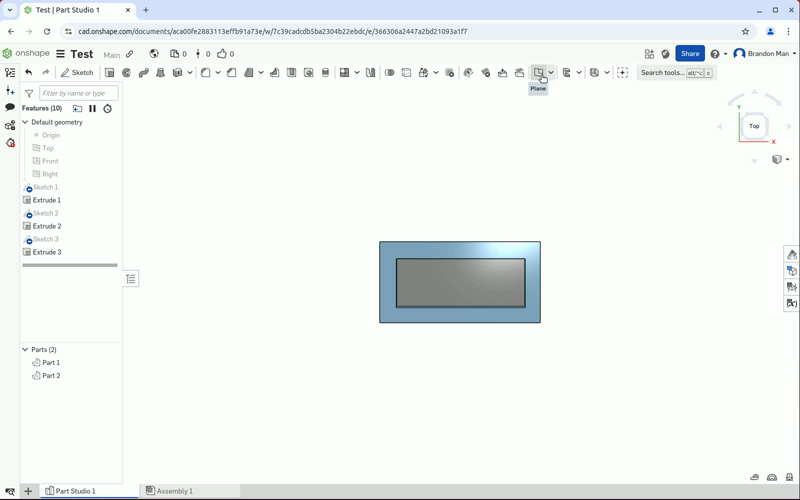
click(541, 75)
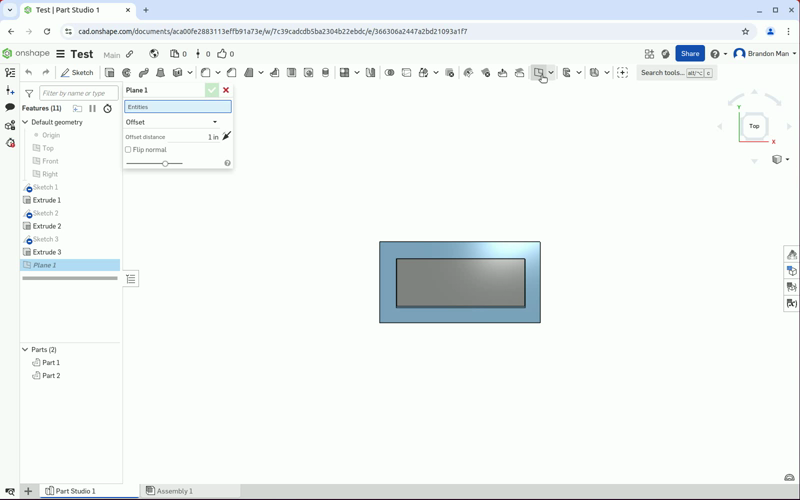
mouse_move(73, 150)
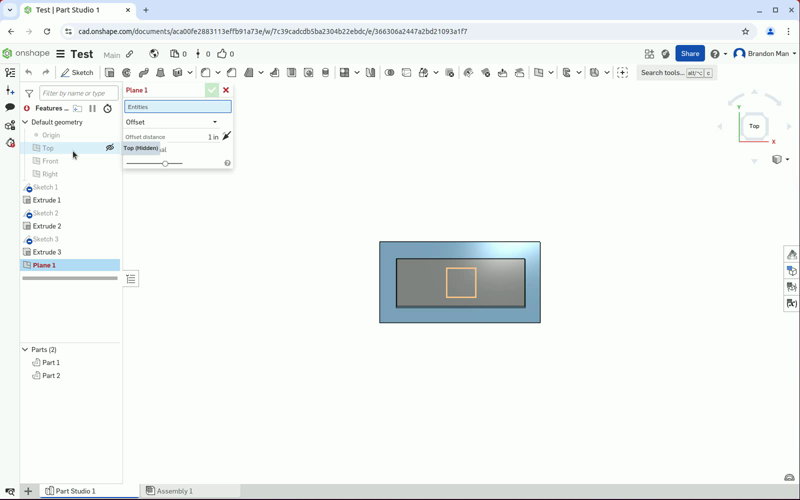
click(73, 150)
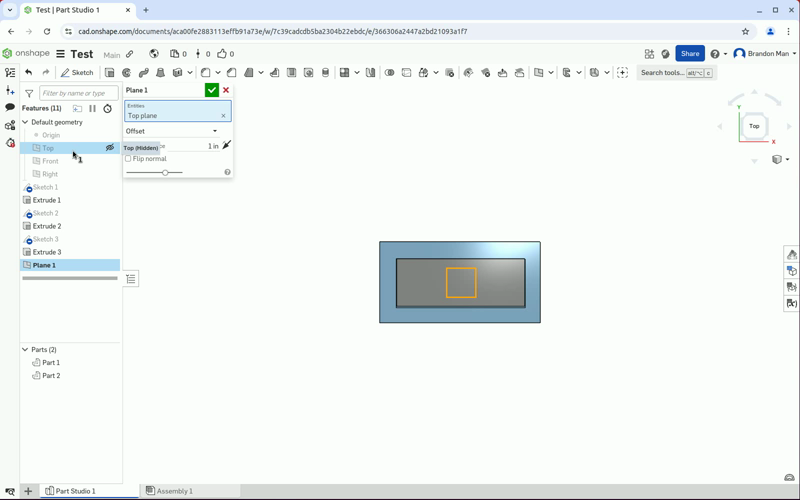
key(tab, 2)
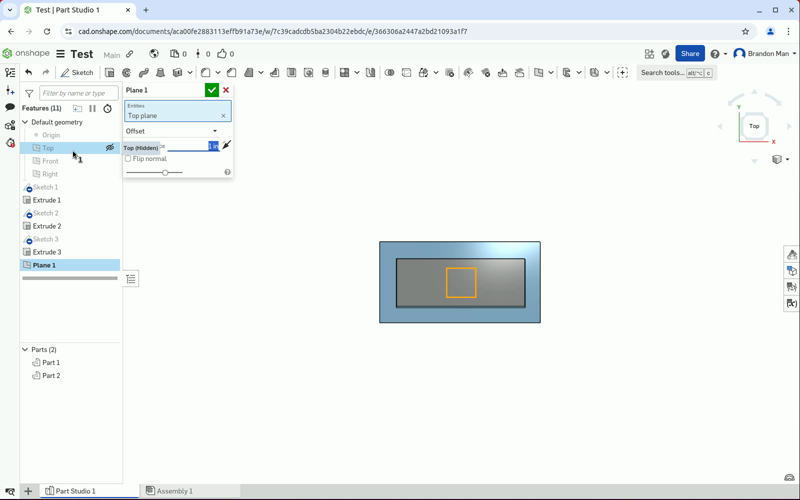
text(19.75)
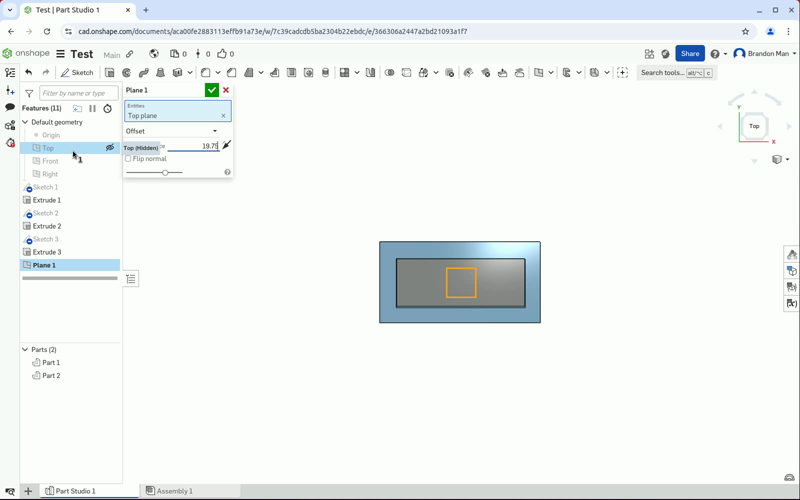
key(enter, 2)
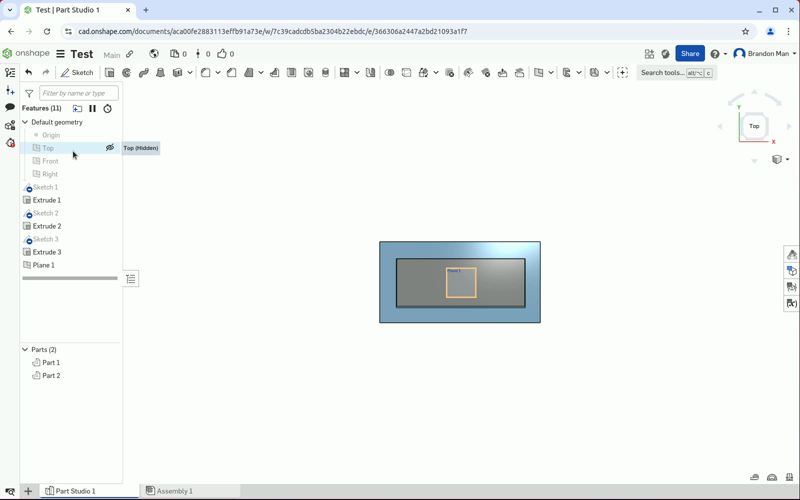
key(shift+s)
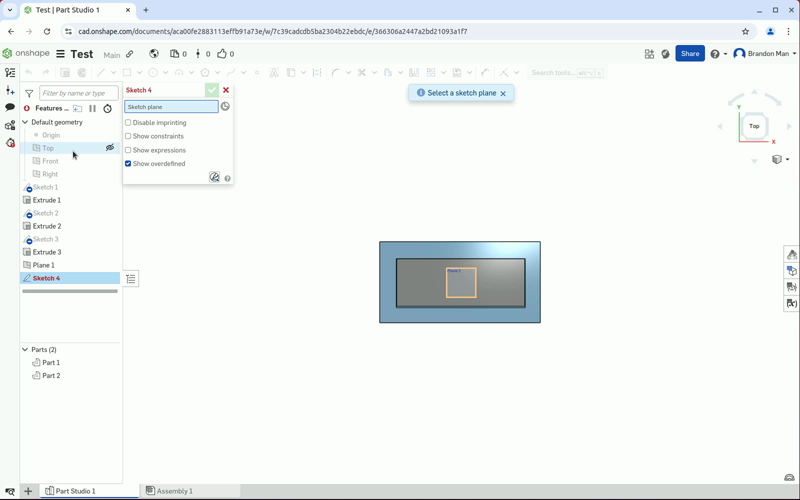
mouse_move(73, 267)
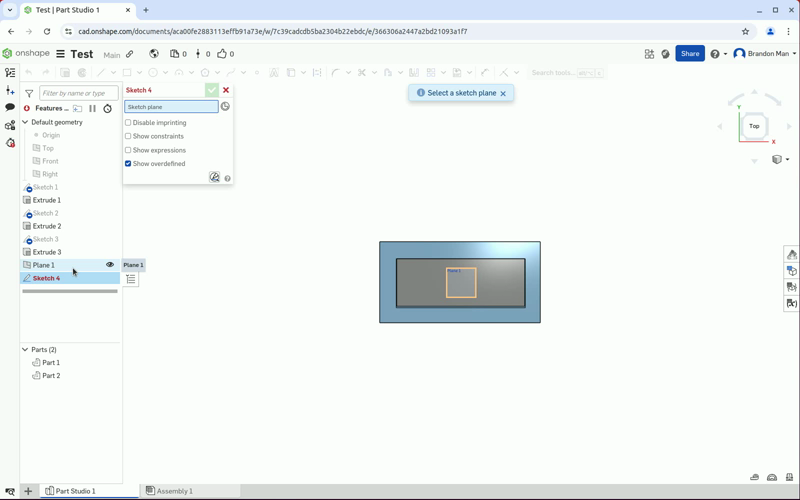
click(73, 267)
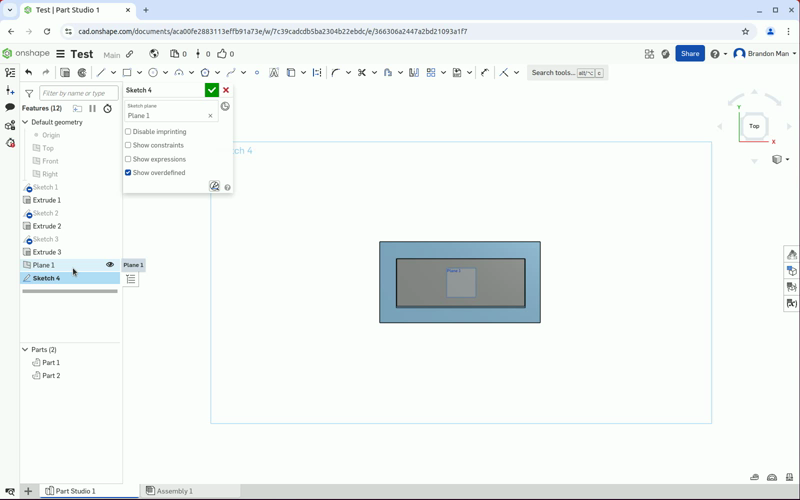
mouse_move(73, 352)
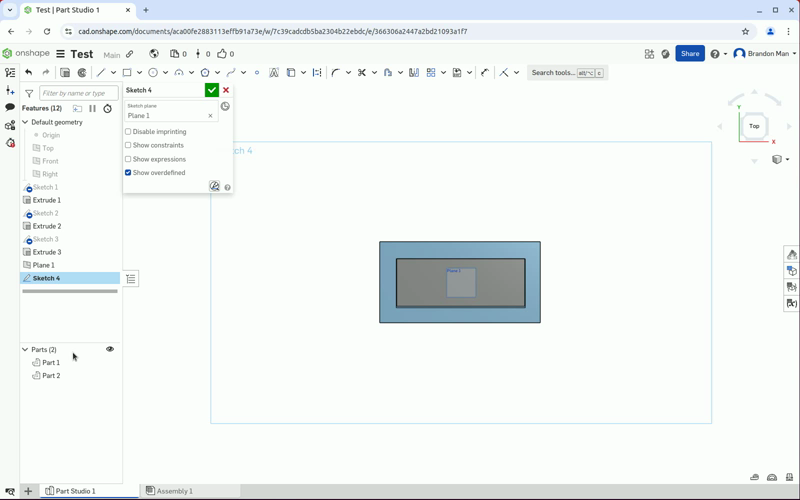
key(y)
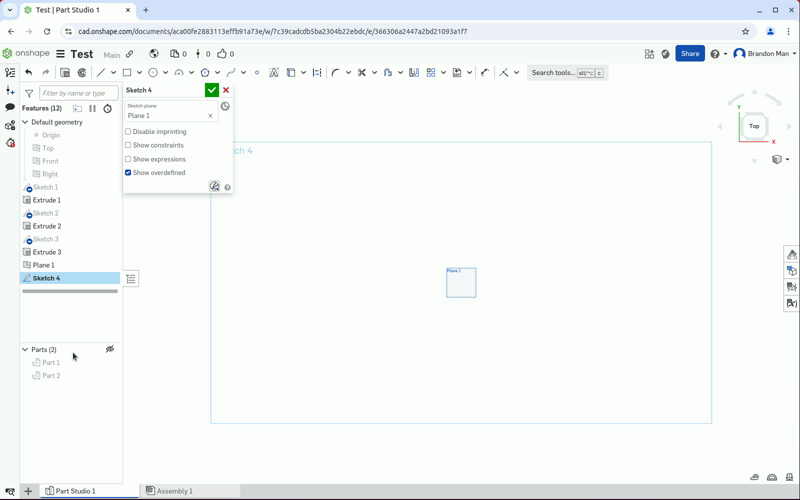
key(c)
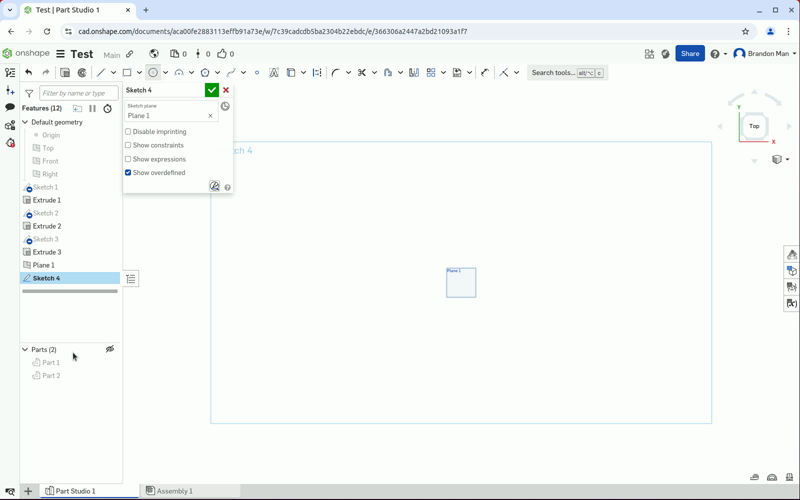
key_down(shift)
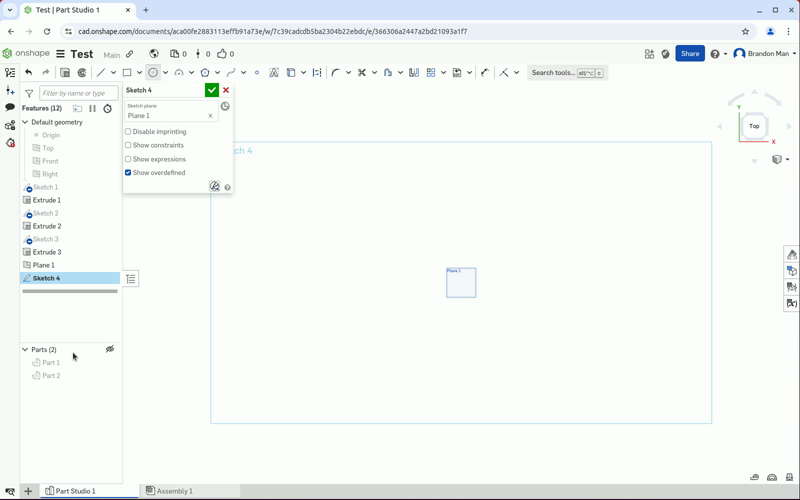
mouse_move(501, 282)
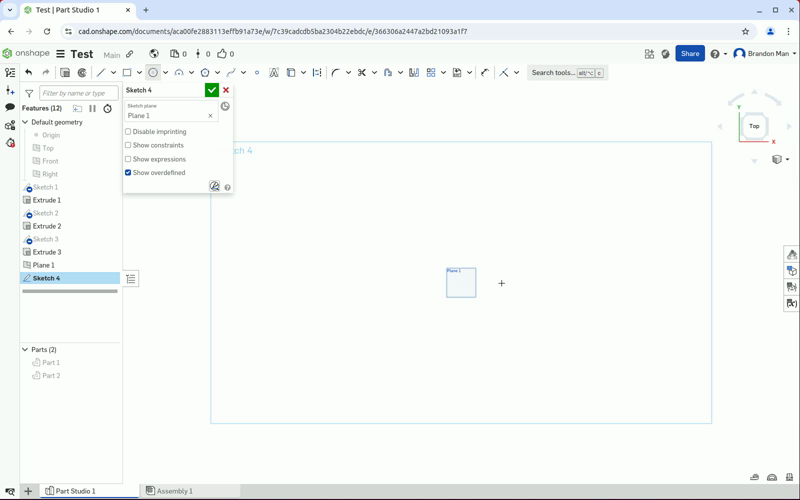
click(501, 282)
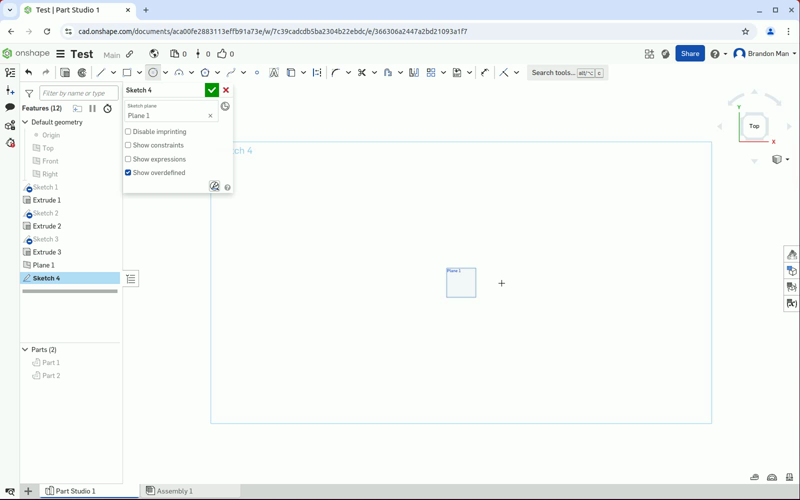
key_up(shift)
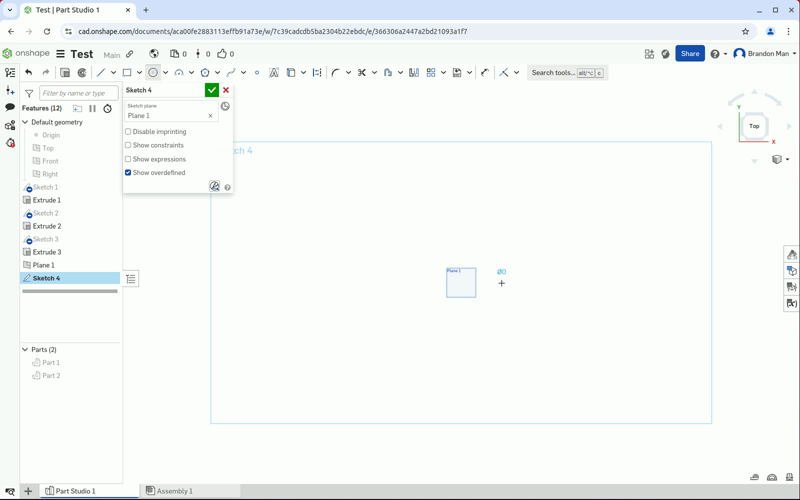
mouse_move(518, 282)
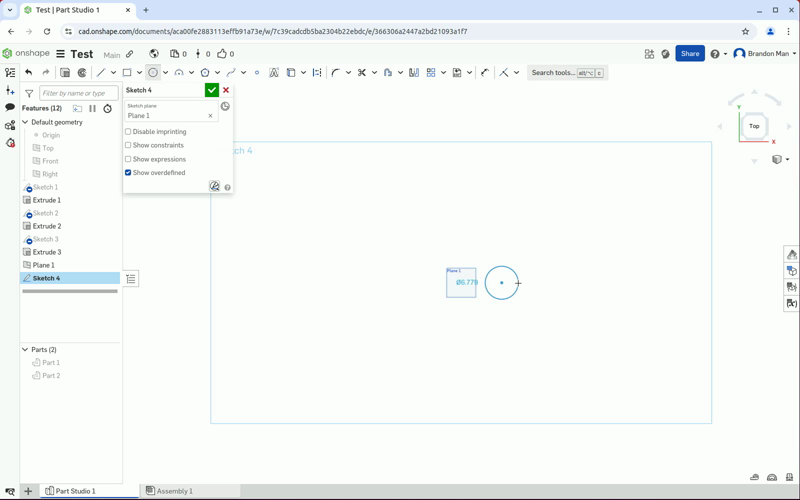
click(518, 282)
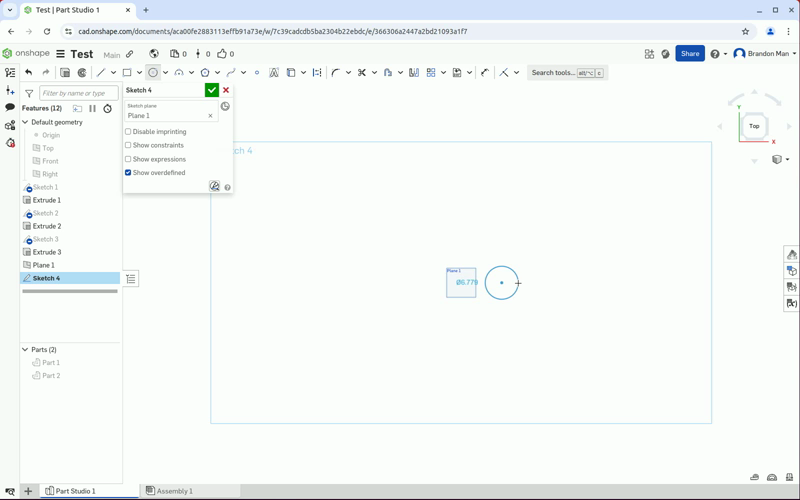
key(esc)
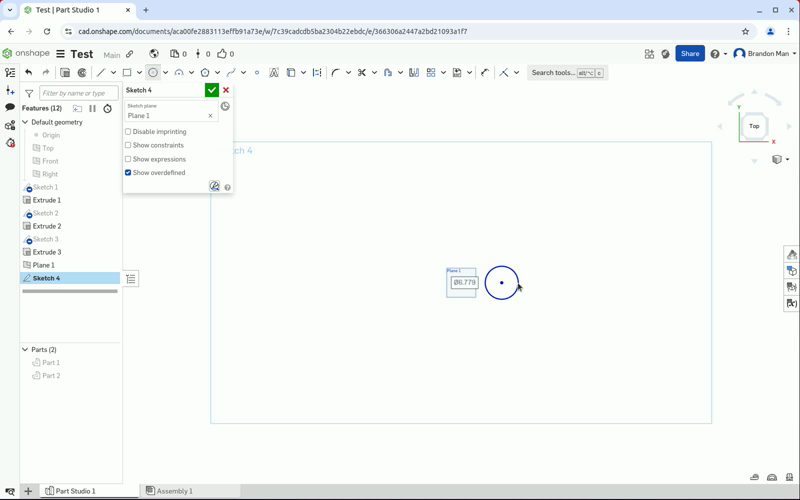
mouse_move(514, 278)
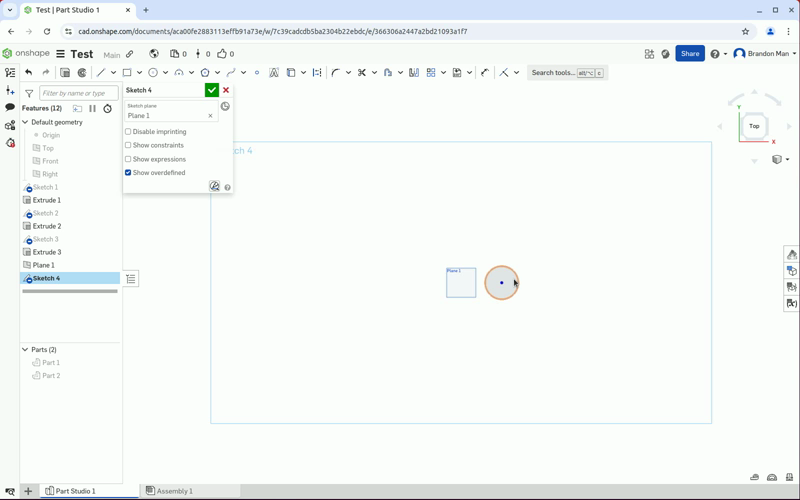
scroll(6)
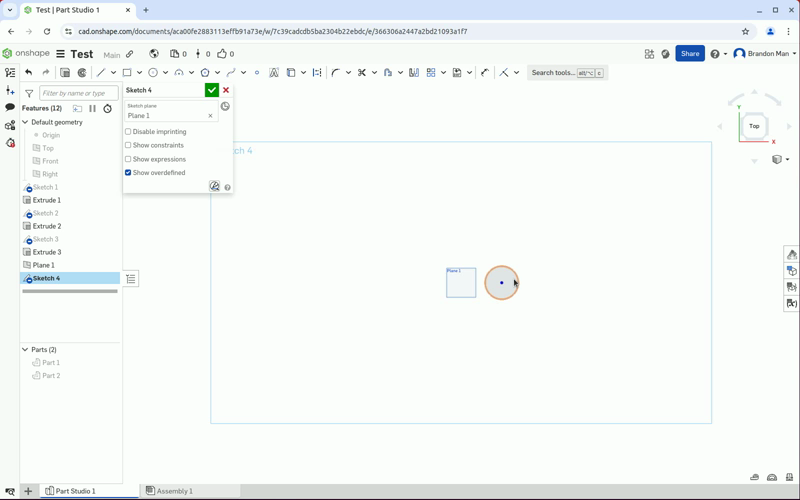
scroll(6)
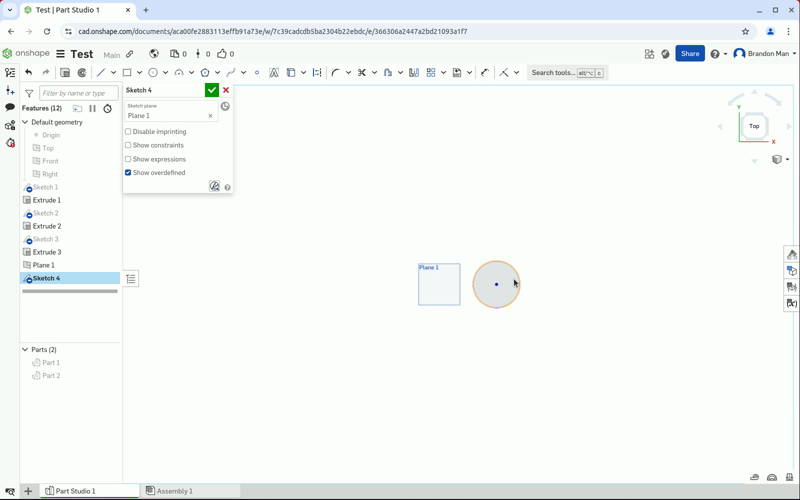
scroll(6)
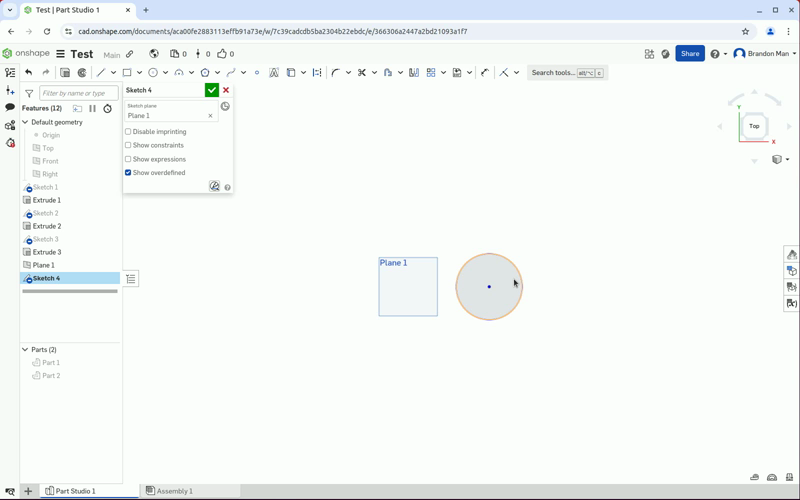
scroll(6)
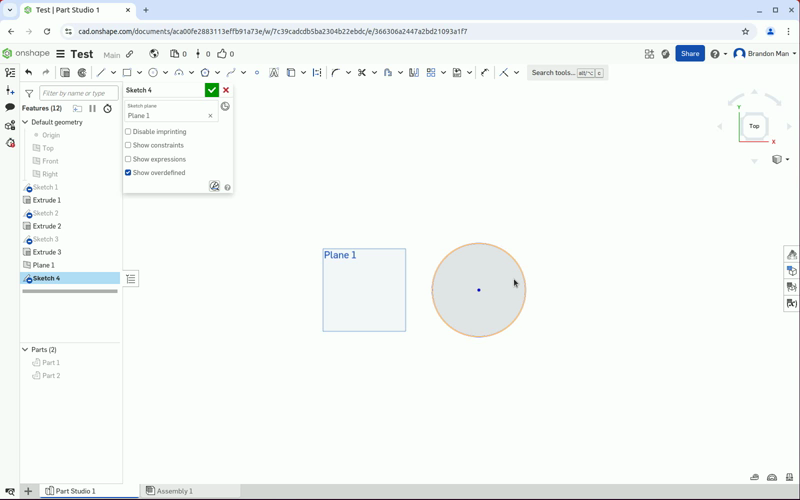
scroll(6)
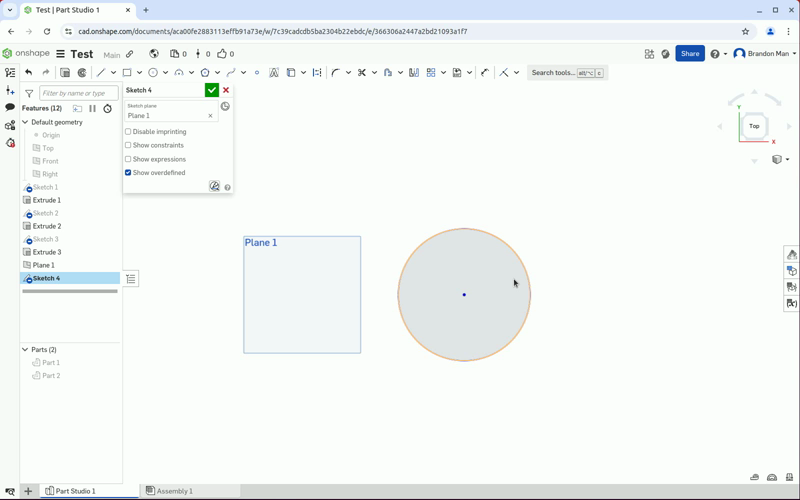
scroll(6)
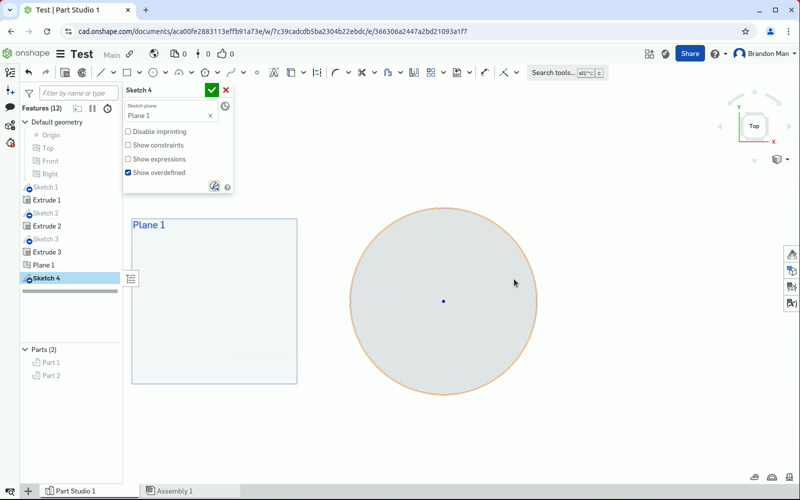
scroll(6)
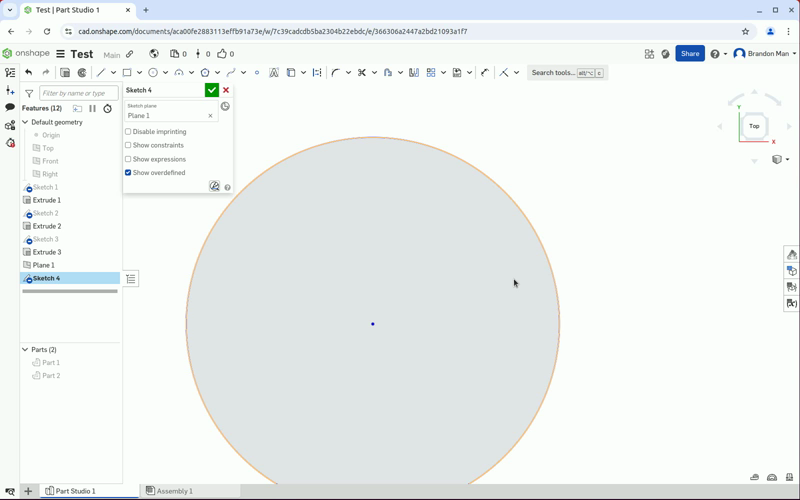
click(514, 278)
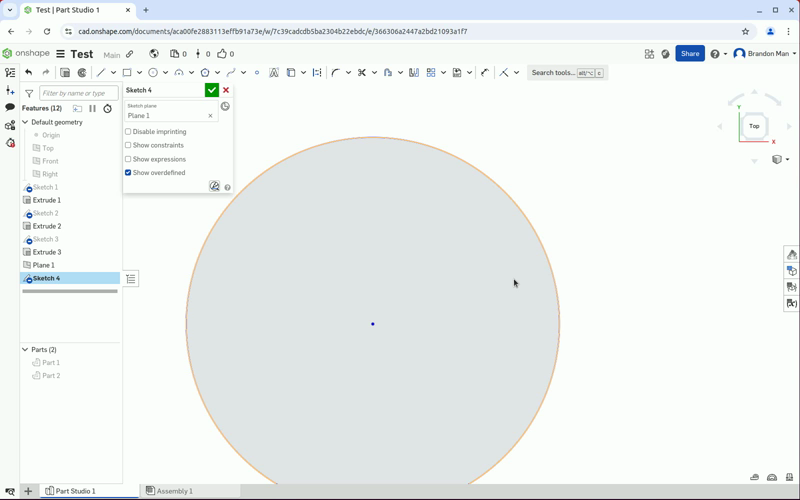
scroll(-6)
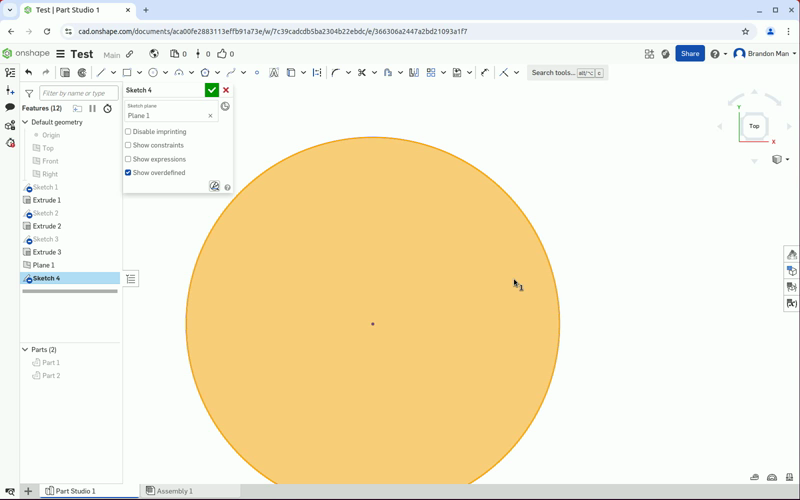
scroll(-6)
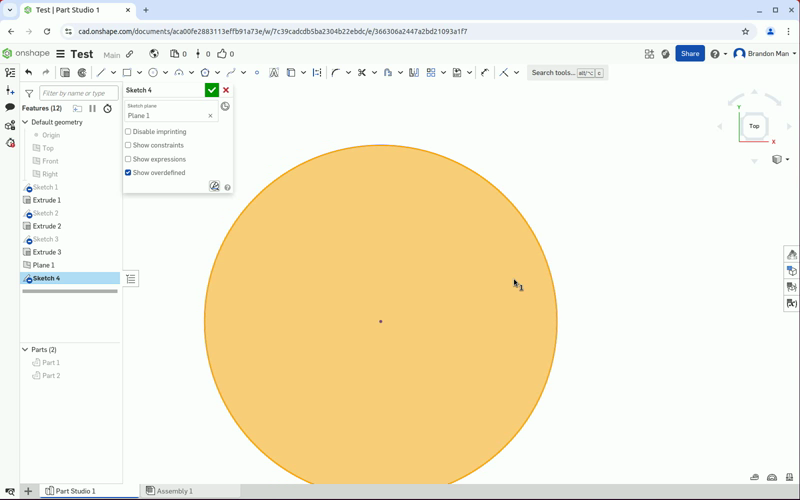
scroll(-6)
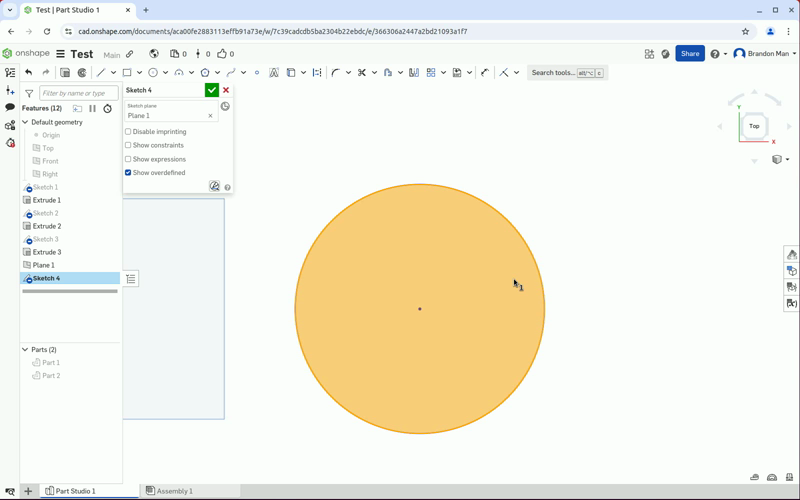
scroll(-6)
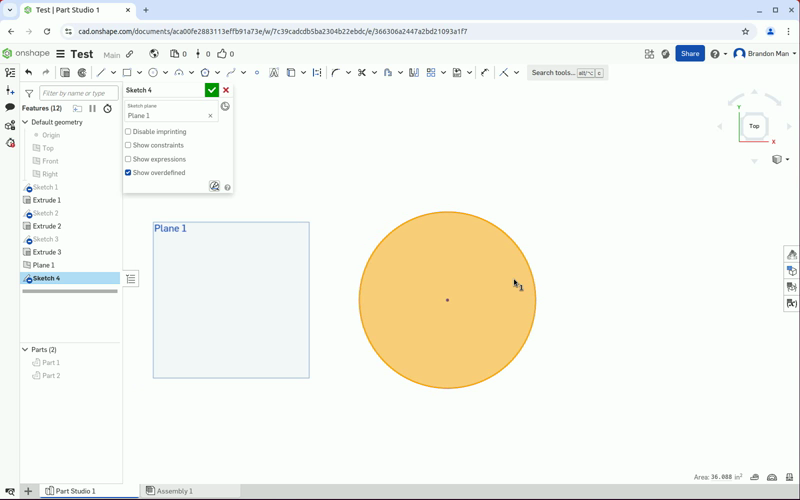
scroll(-6)
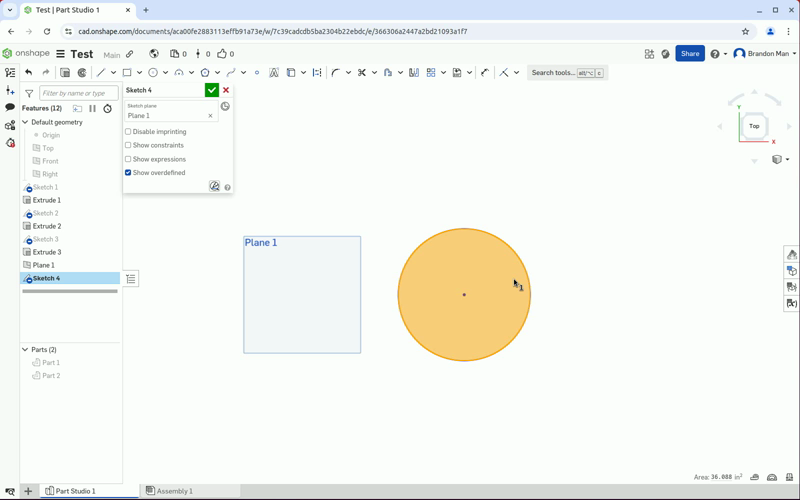
scroll(-6)
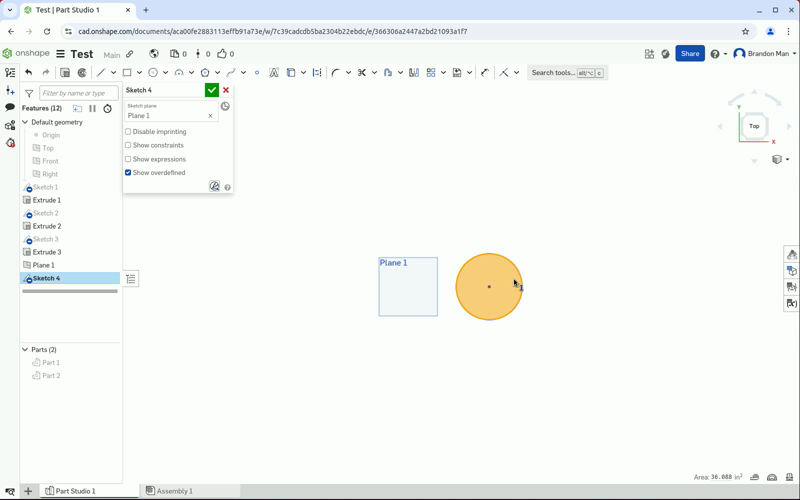
scroll(-6)
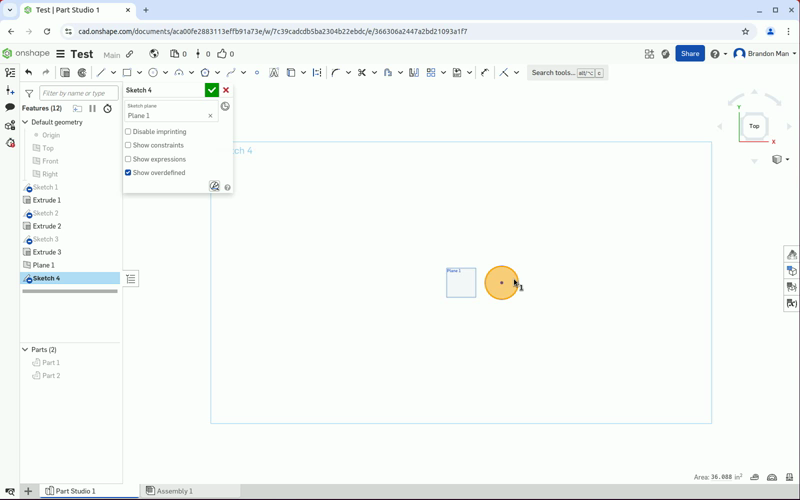
mouse_move(73, 352)
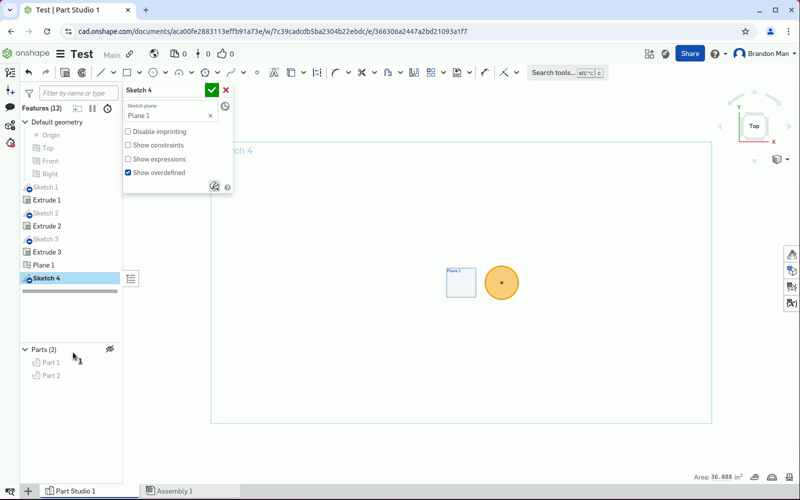
key(shift+y)
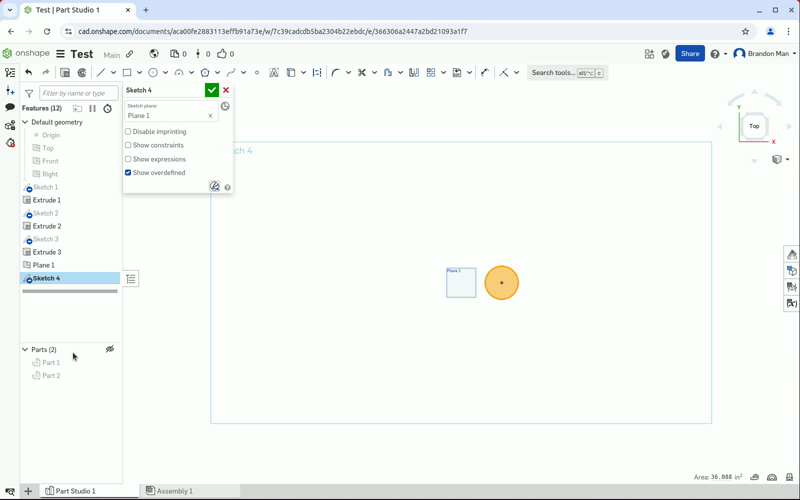
key(shift+e)
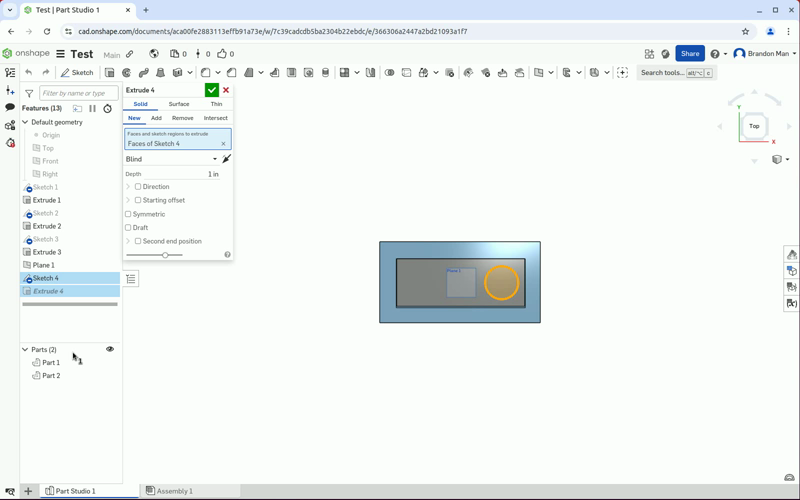
mouse_move(143, 106)
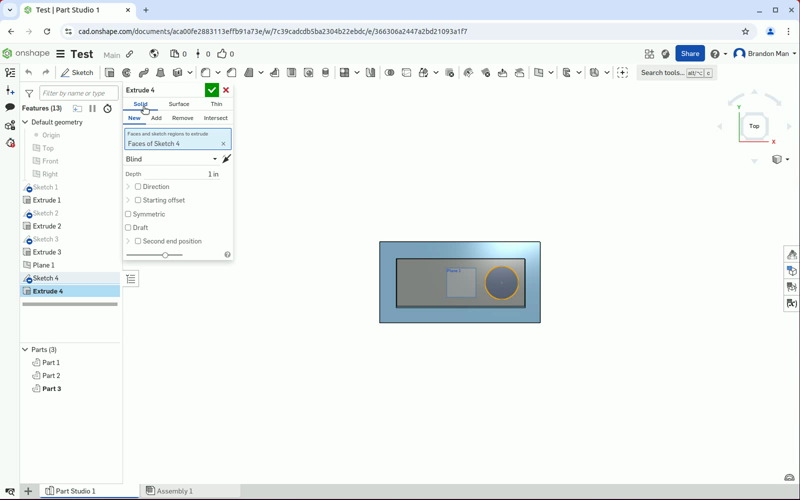
click(143, 106)
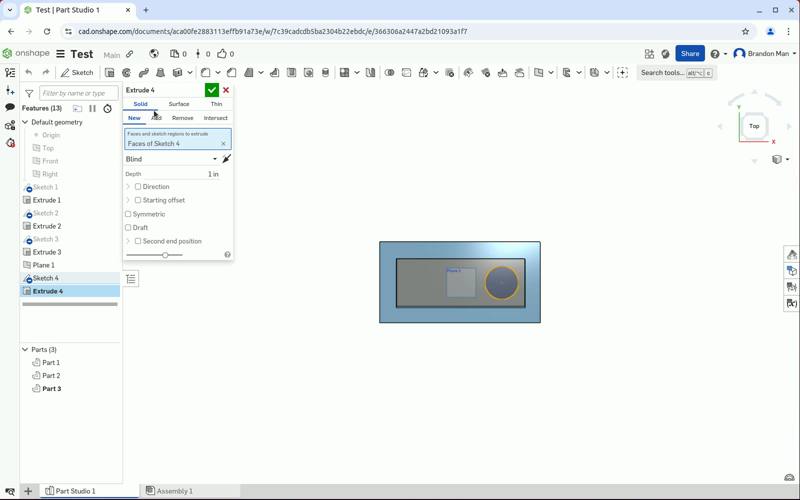
mouse_move(186, 120)
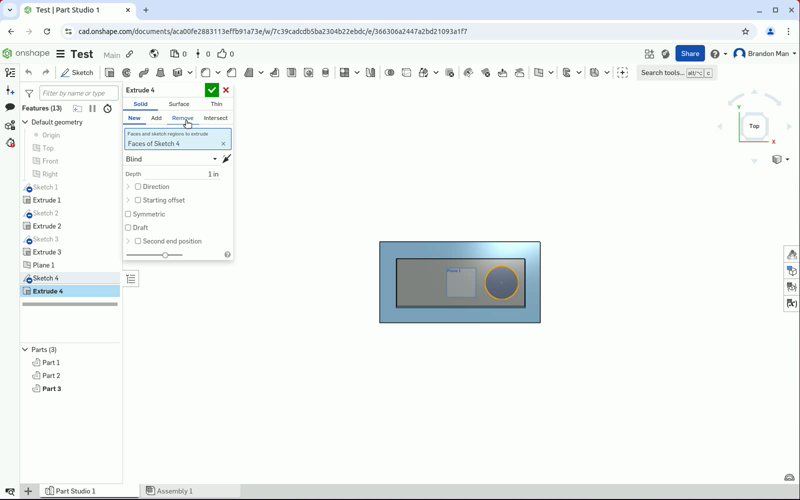
click(186, 120)
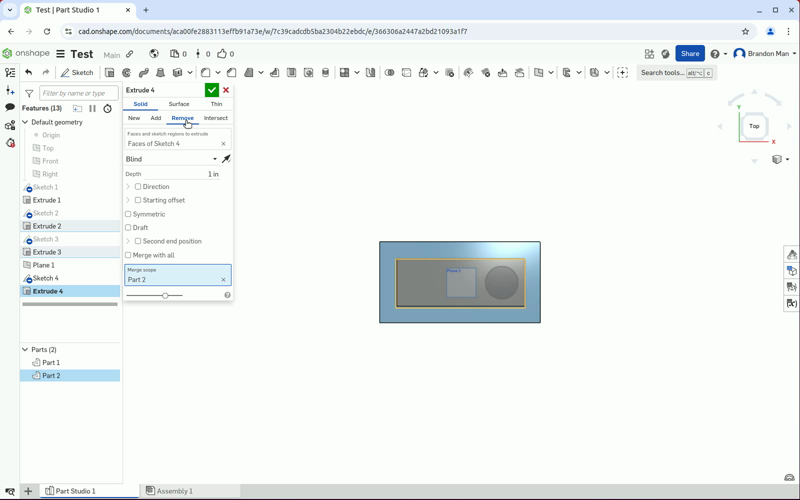
key(tab, 4)
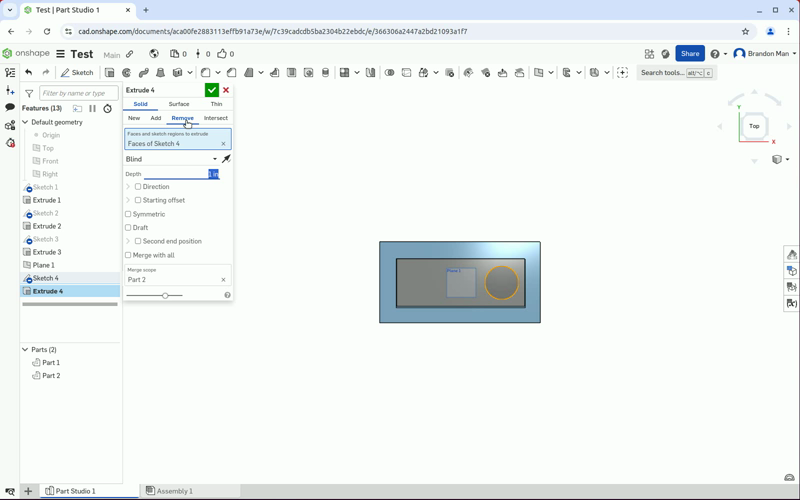
text(3.37)
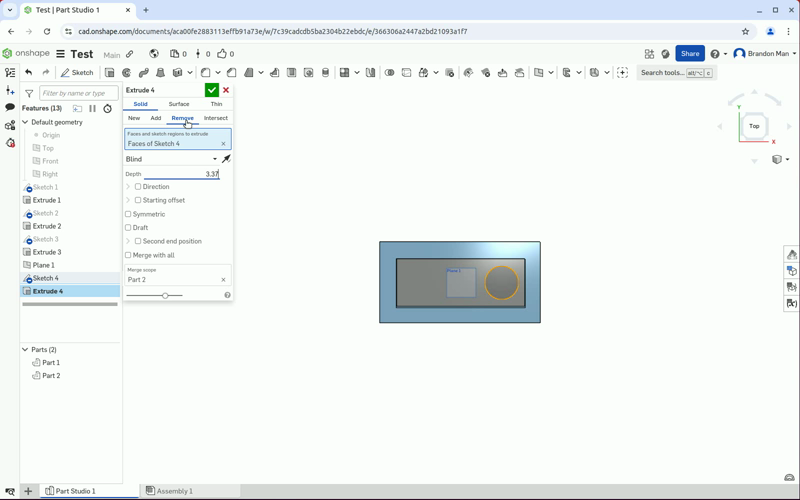
key(tab, 6)
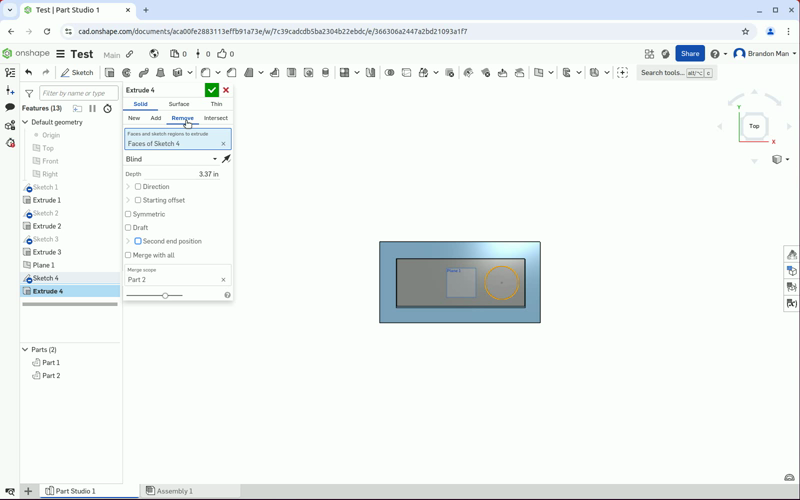
key(space)
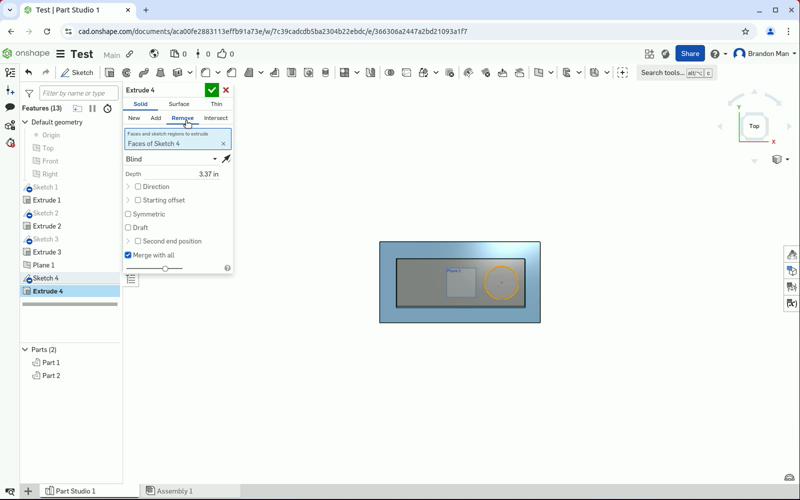
key(enter)
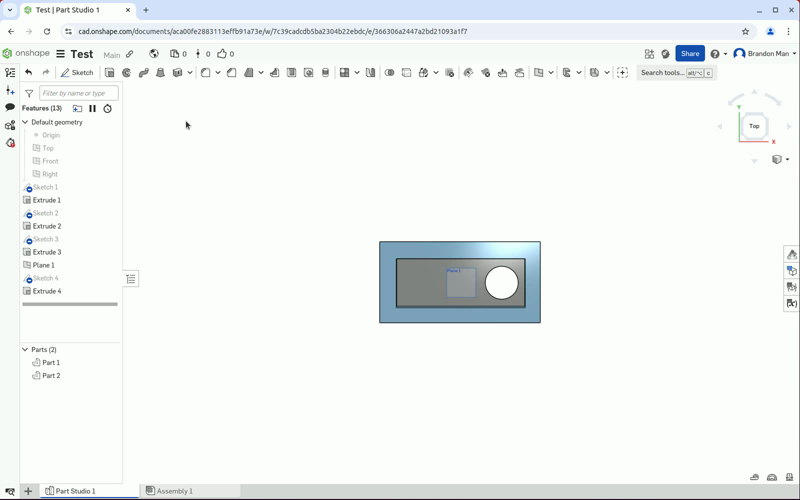
key(shift+h)
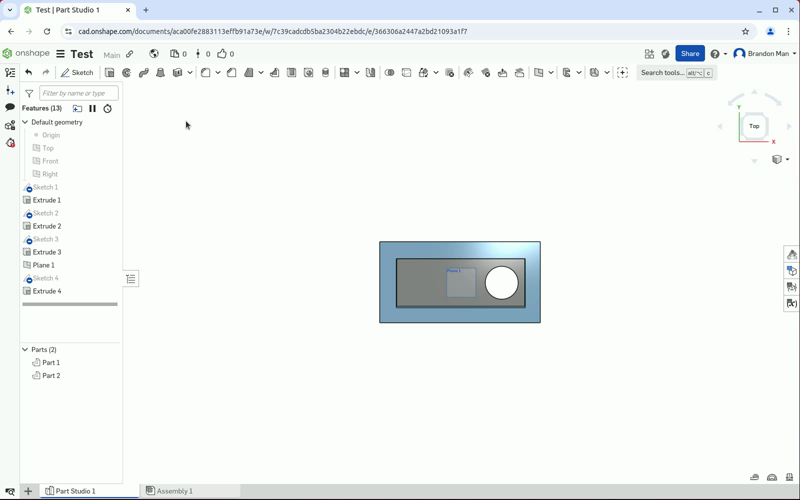
key(shift+h)
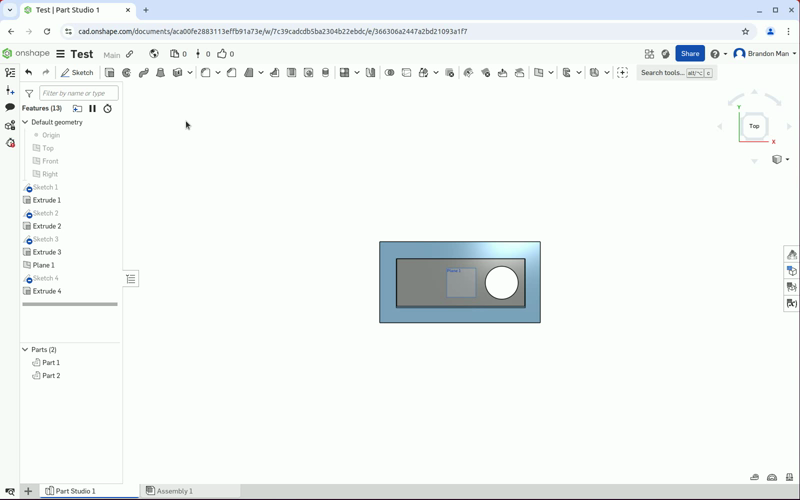
mouse_move(73, 189)
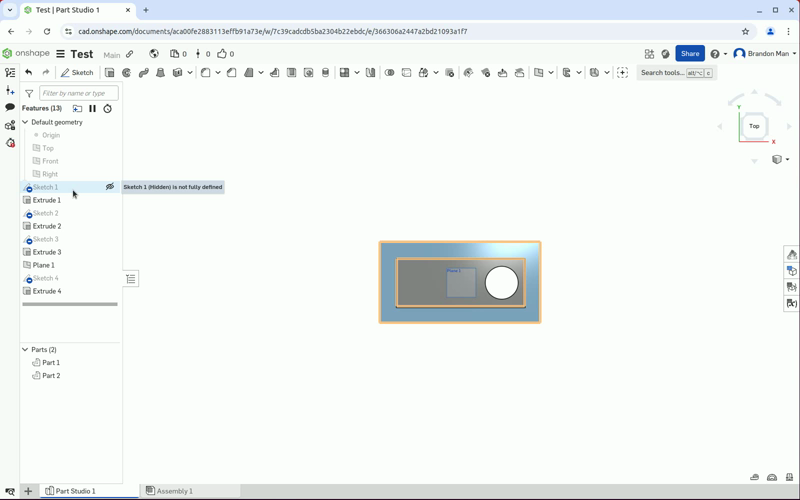
click(73, 189)
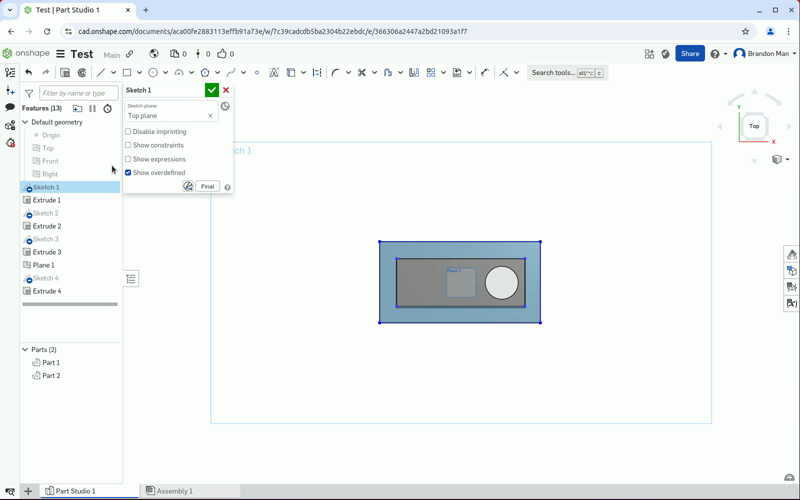
mouse_move(229, 92)
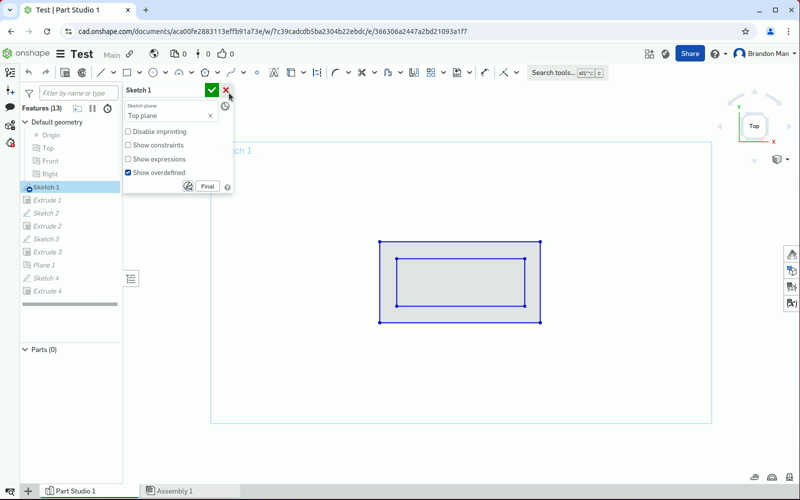
click(229, 92)
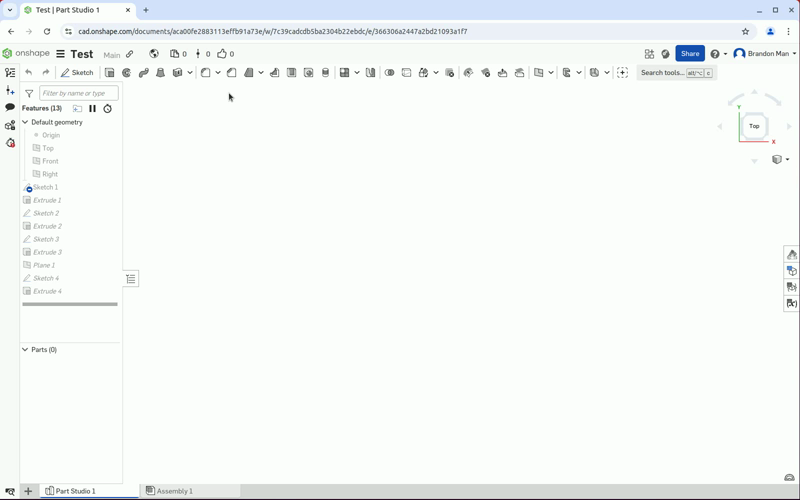
key(shift+s)
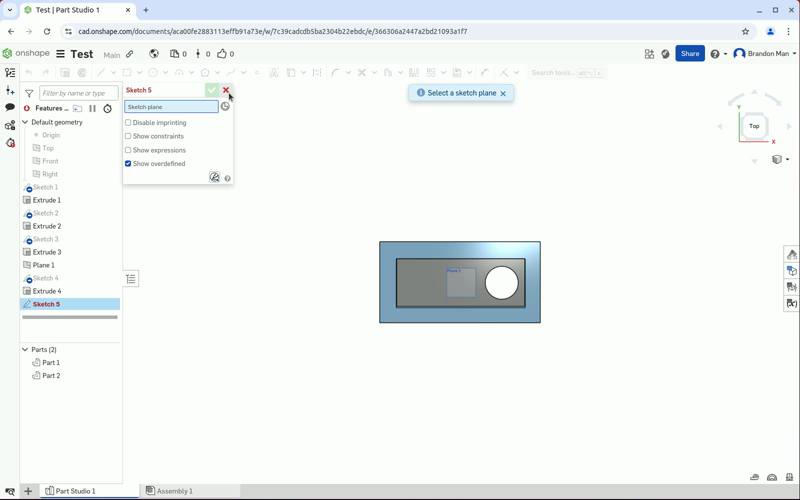
mouse_move(73, 267)
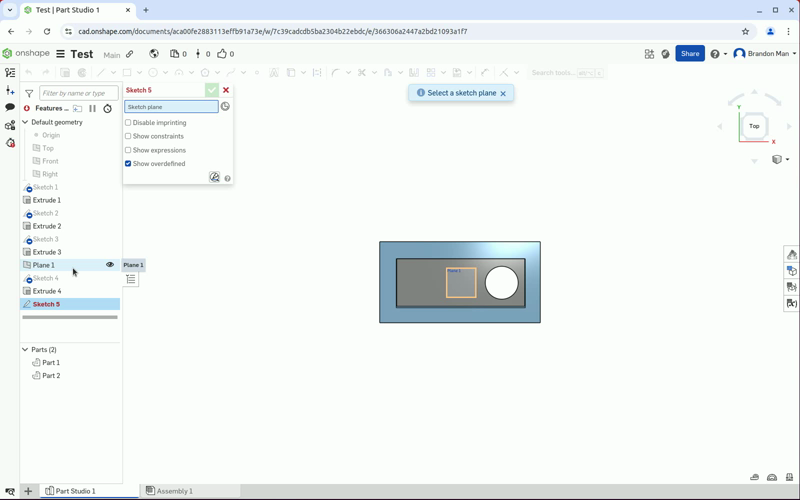
click(73, 267)
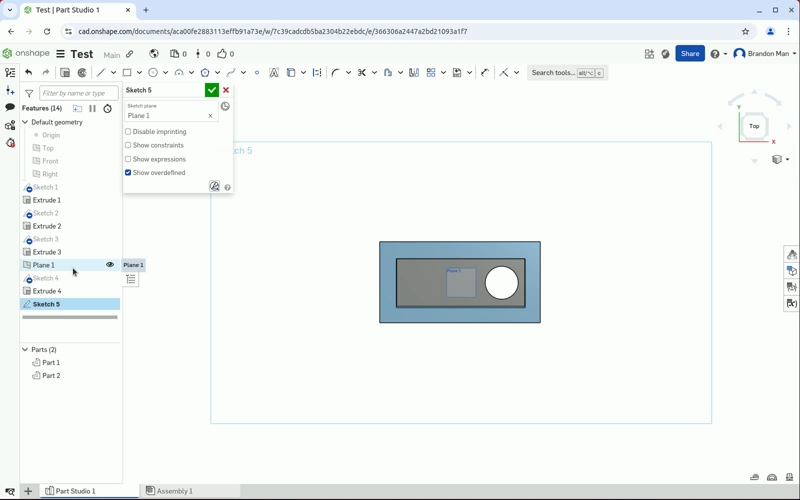
mouse_move(73, 352)
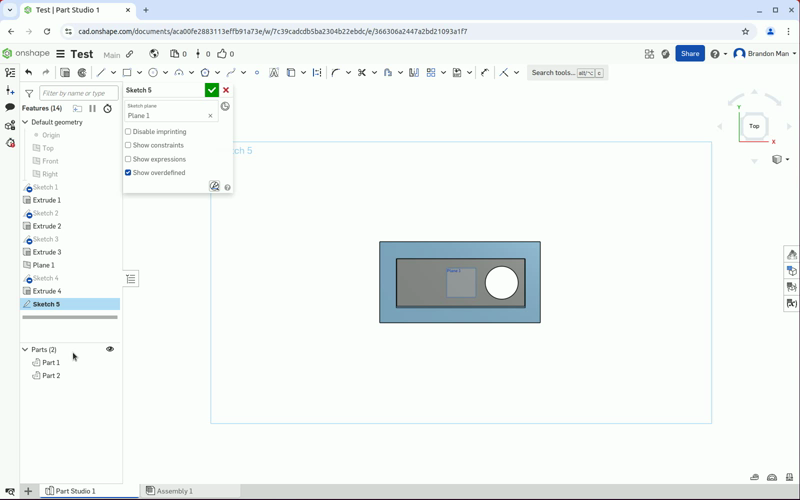
key(y)
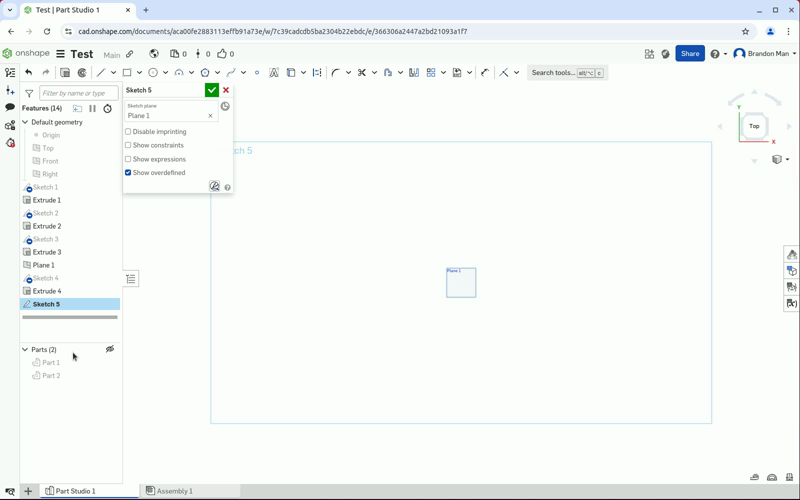
key(c)
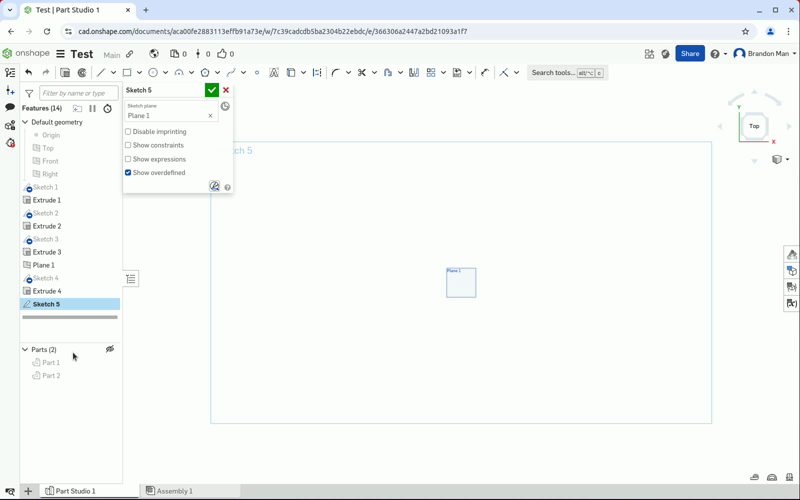
key_down(shift)
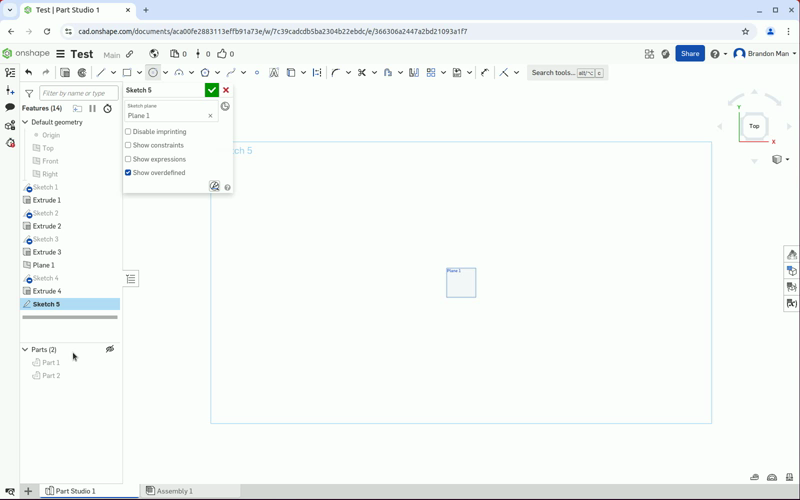
mouse_move(420, 282)
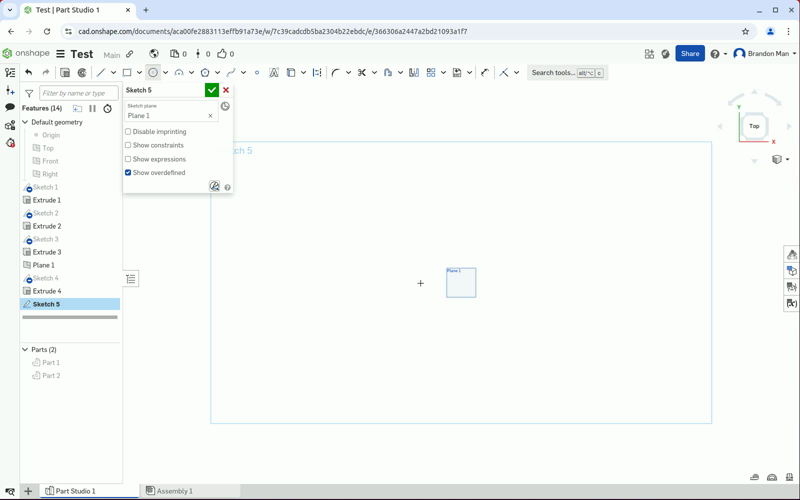
click(420, 282)
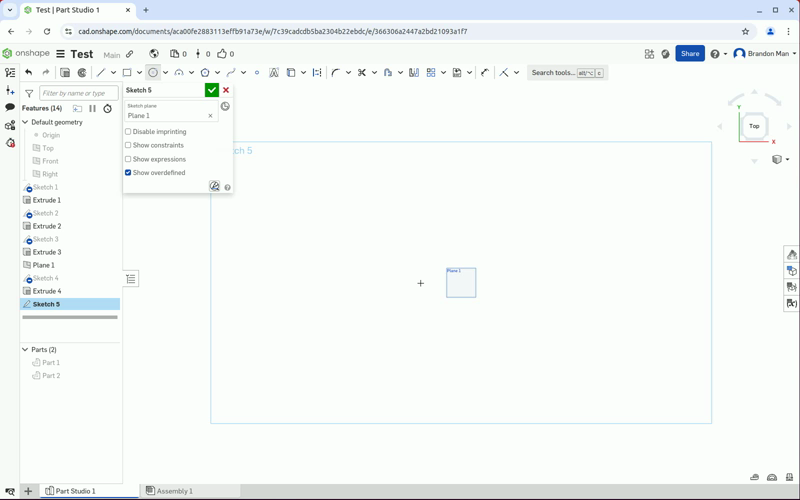
key_up(shift)
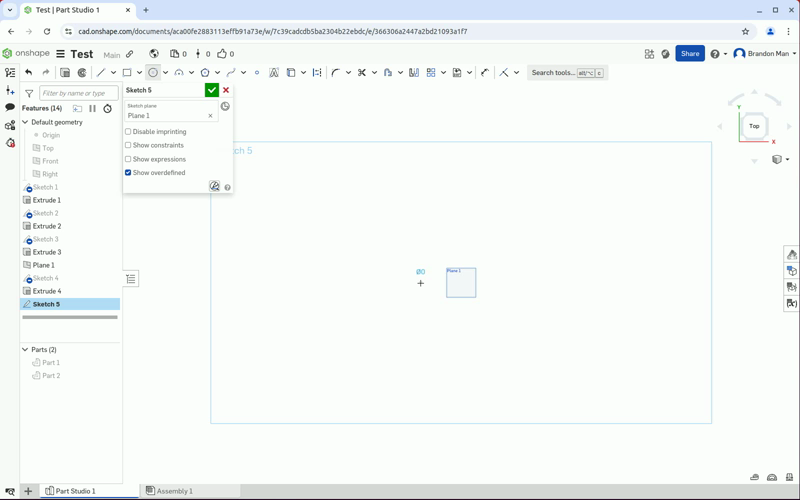
mouse_move(437, 282)
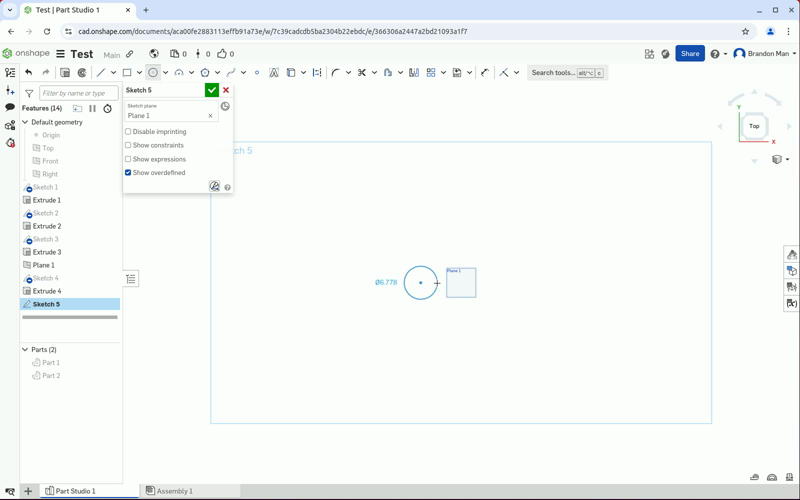
click(437, 282)
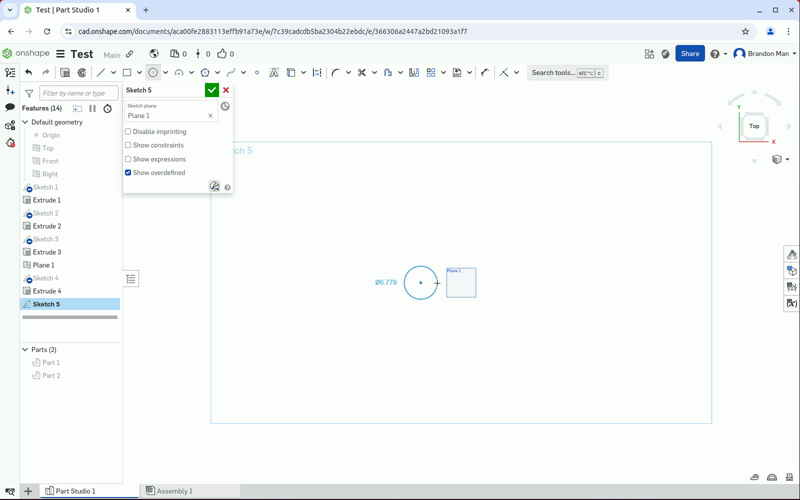
key(esc)
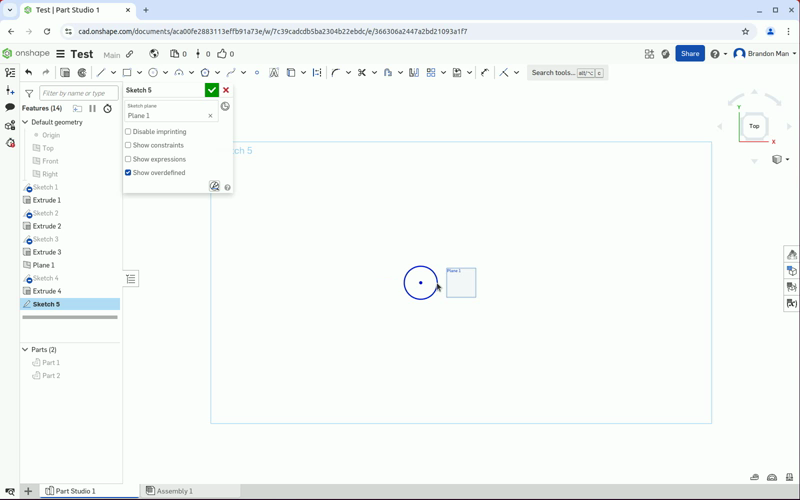
mouse_move(428, 280)
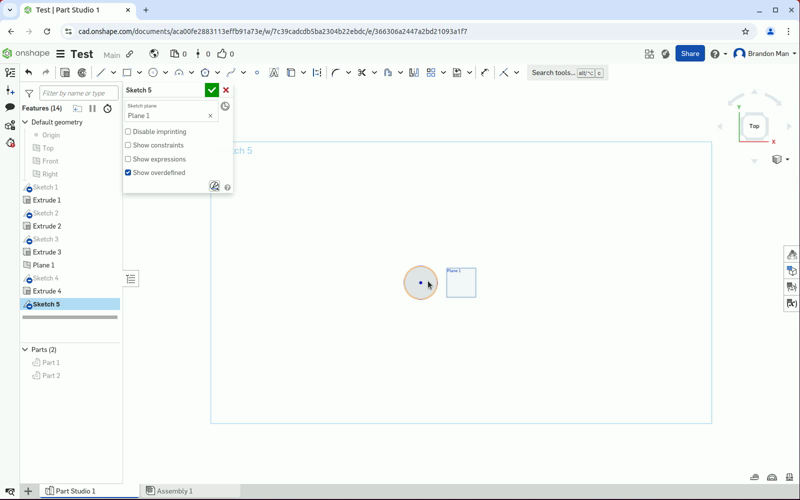
scroll(6)
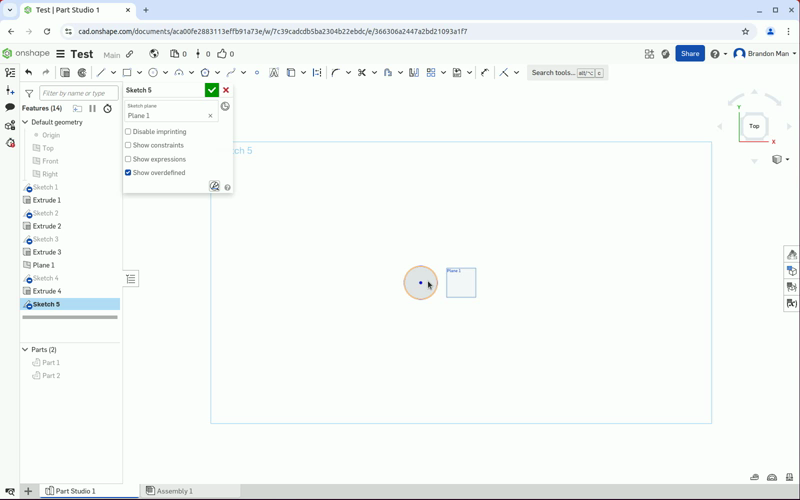
scroll(6)
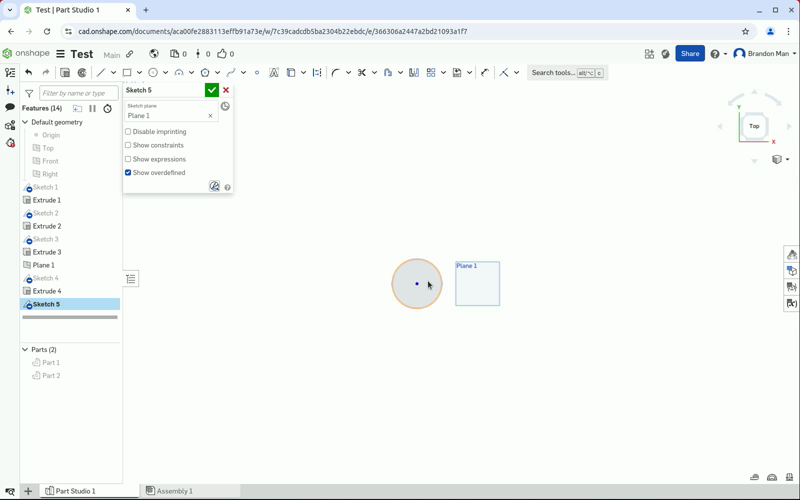
scroll(6)
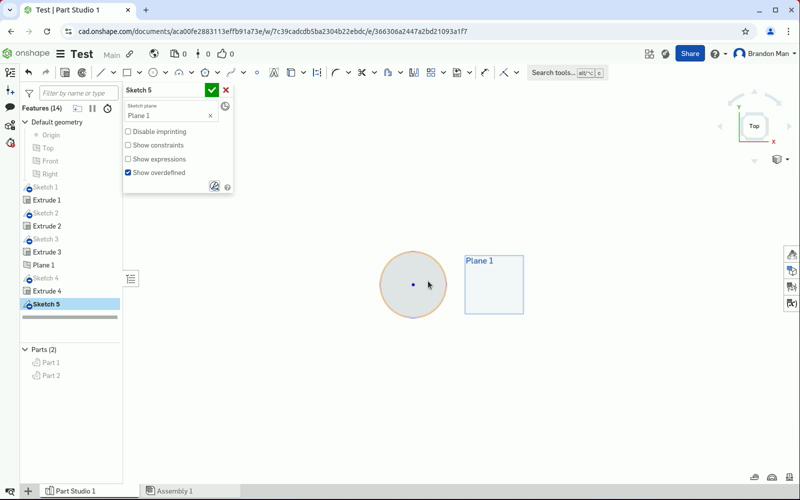
scroll(6)
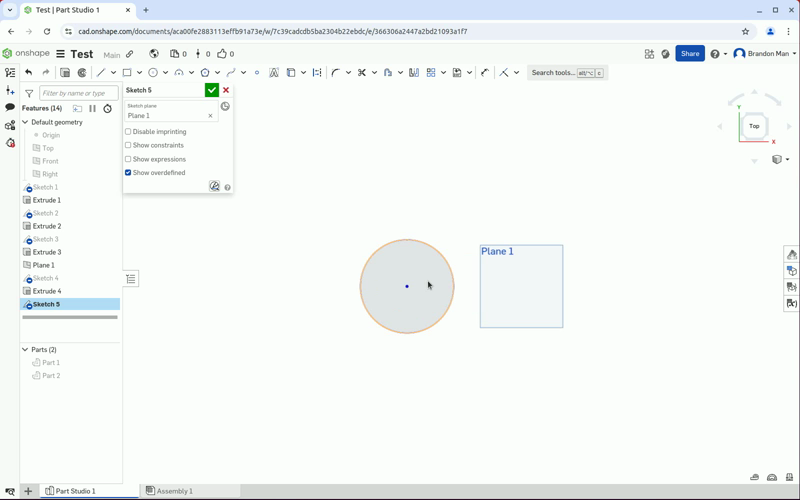
scroll(6)
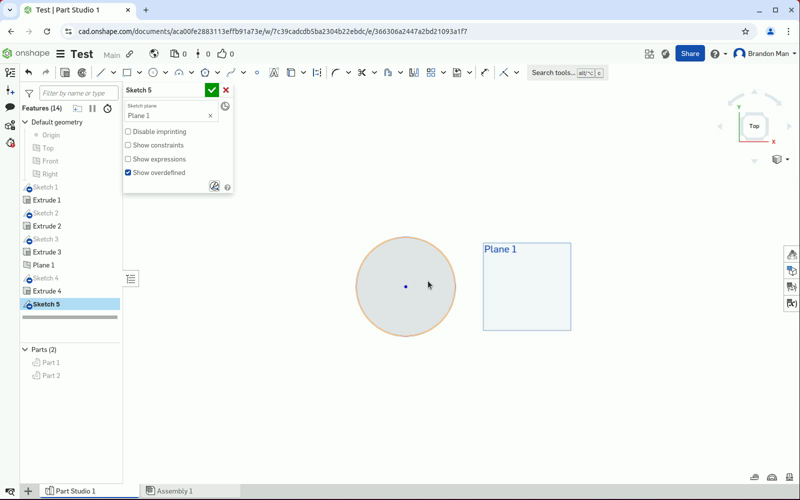
scroll(6)
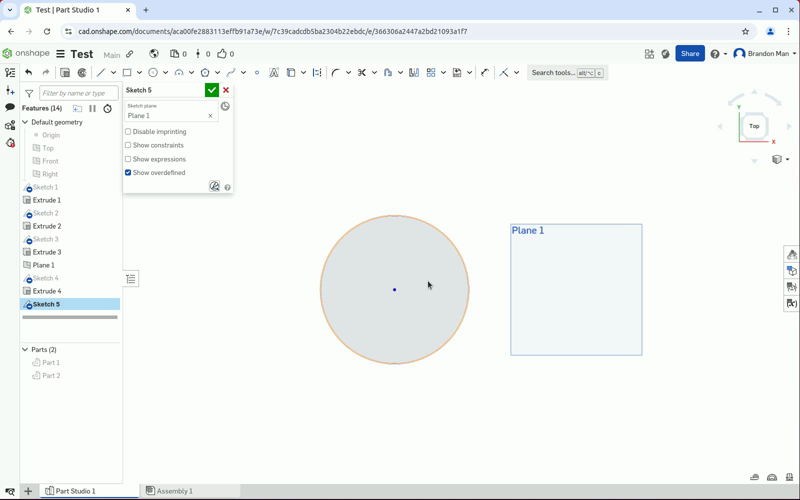
scroll(6)
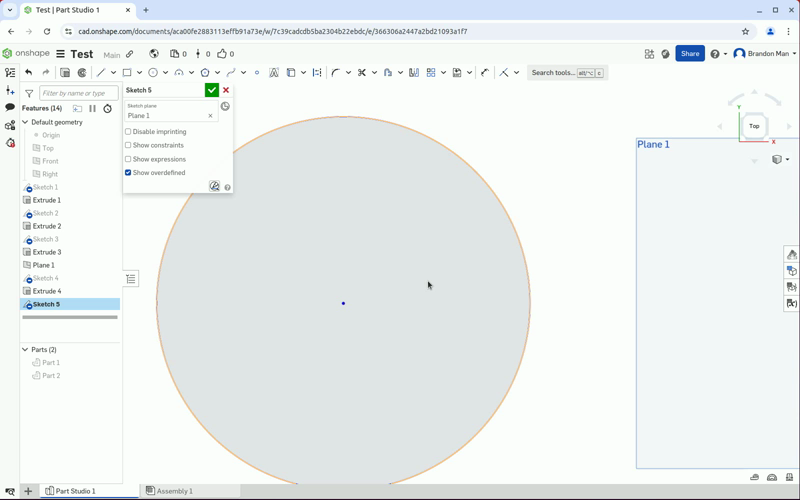
click(428, 280)
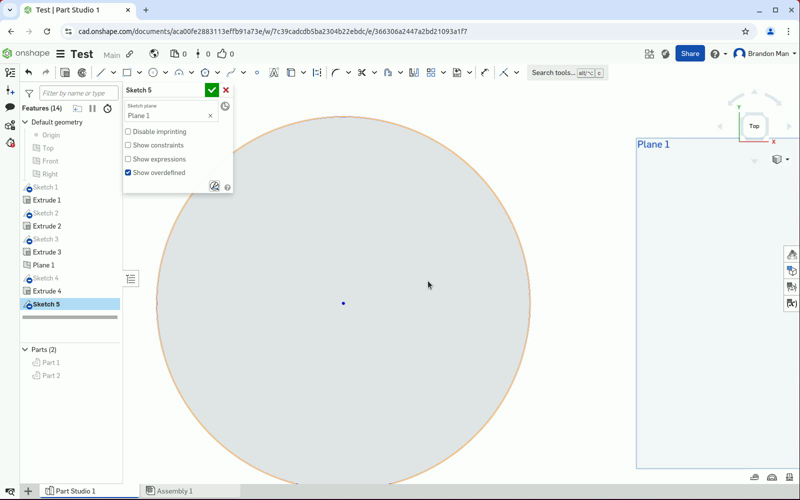
scroll(-6)
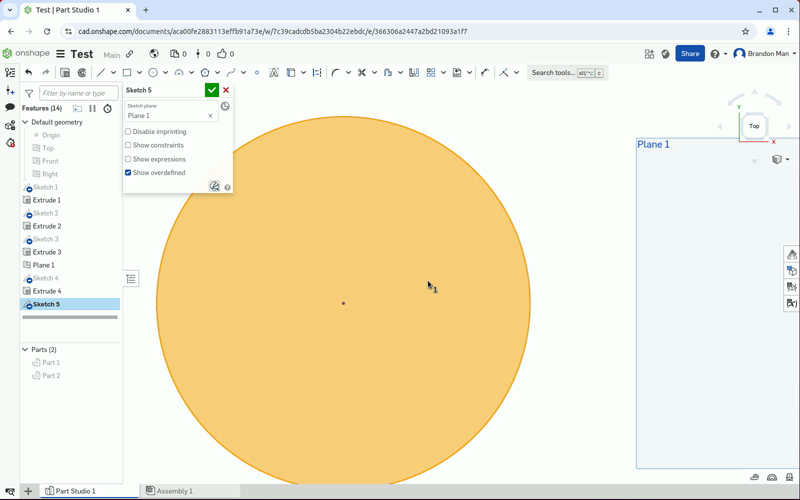
scroll(-6)
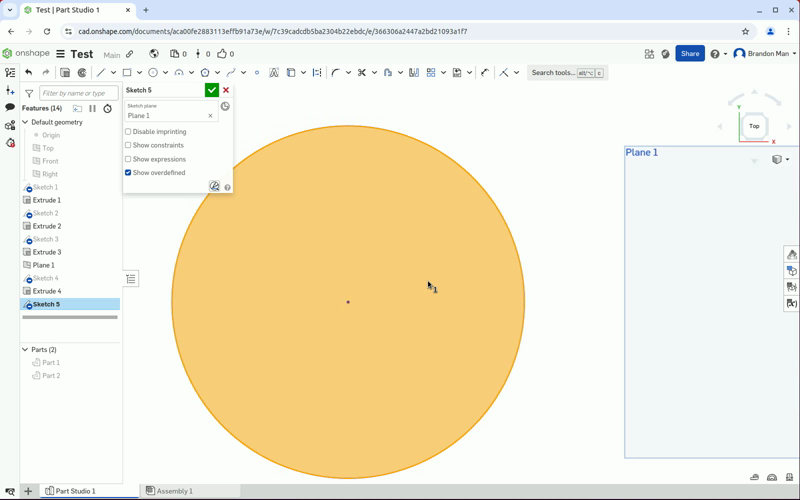
scroll(-6)
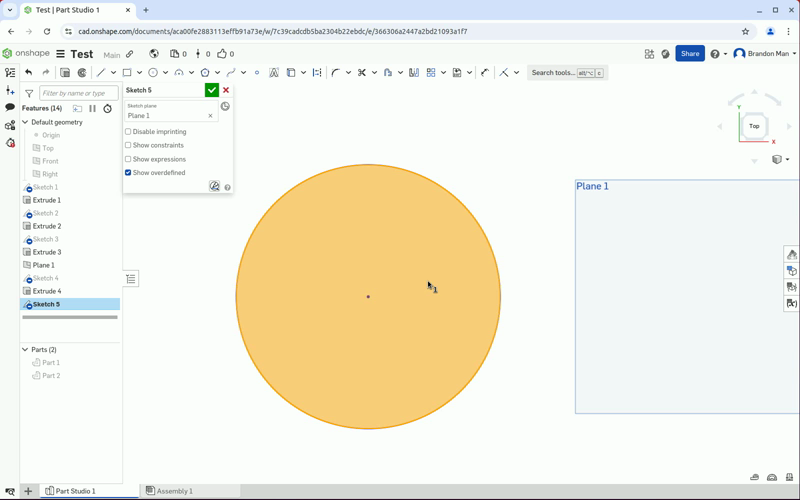
scroll(-6)
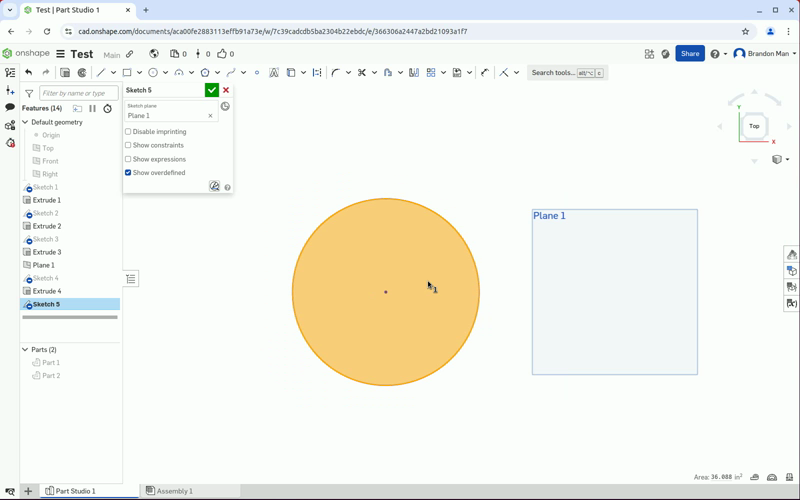
scroll(-6)
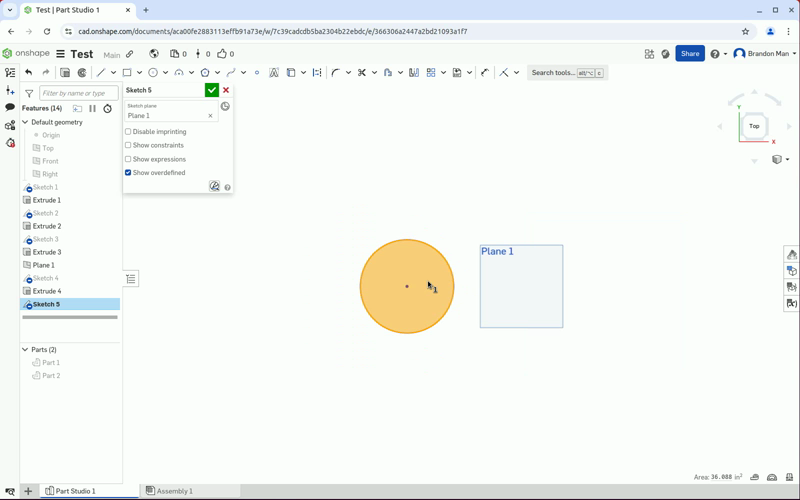
scroll(-6)
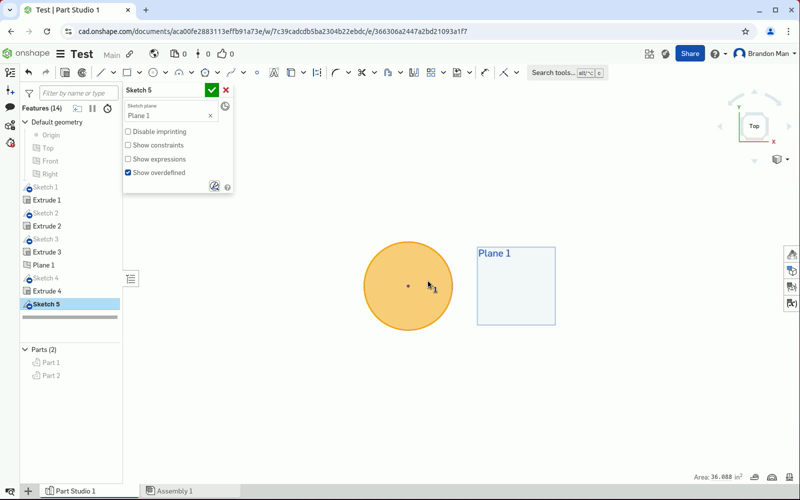
scroll(-6)
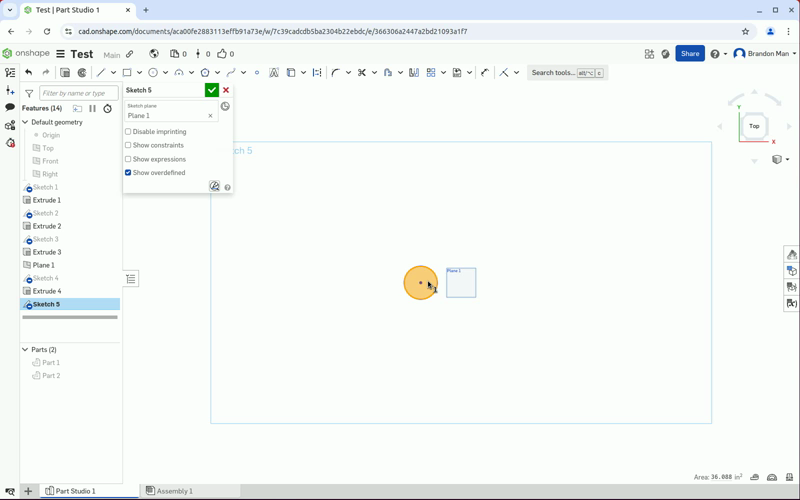
mouse_move(73, 352)
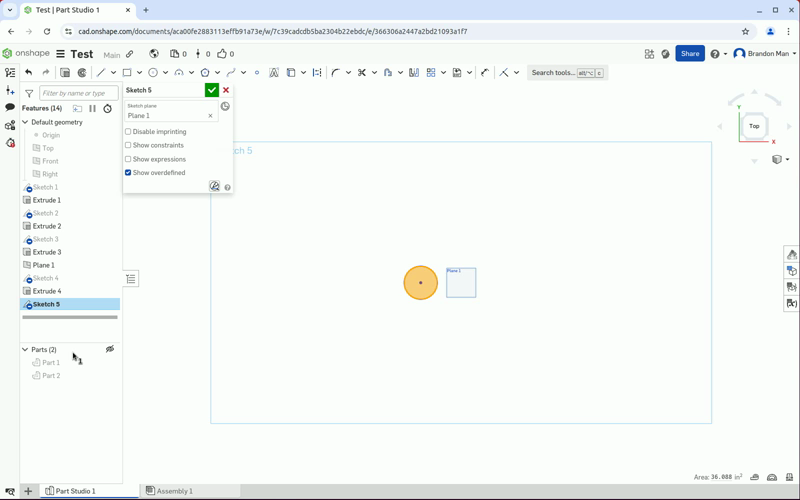
key(shift+y)
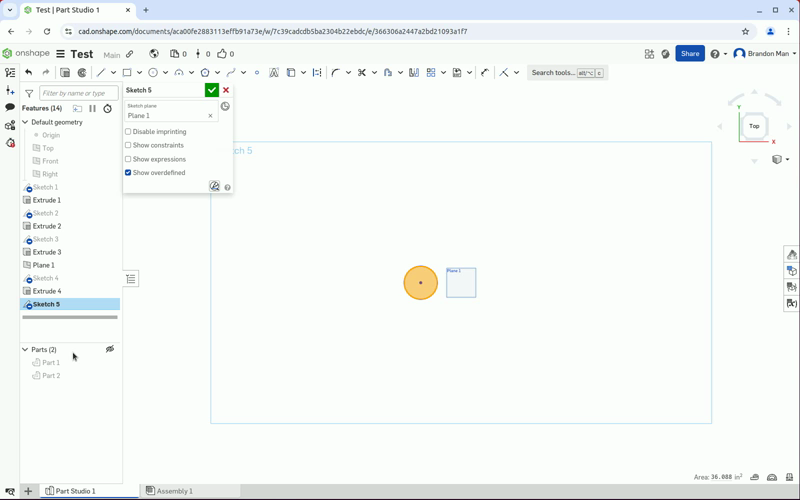
key(shift+e)
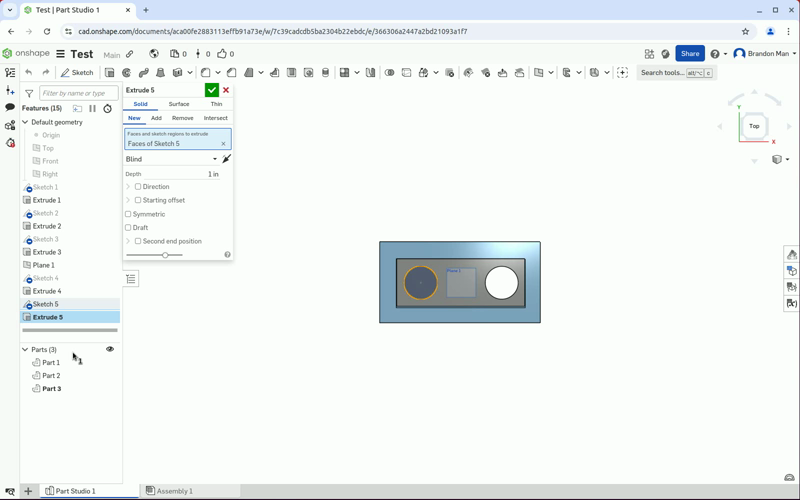
mouse_move(143, 106)
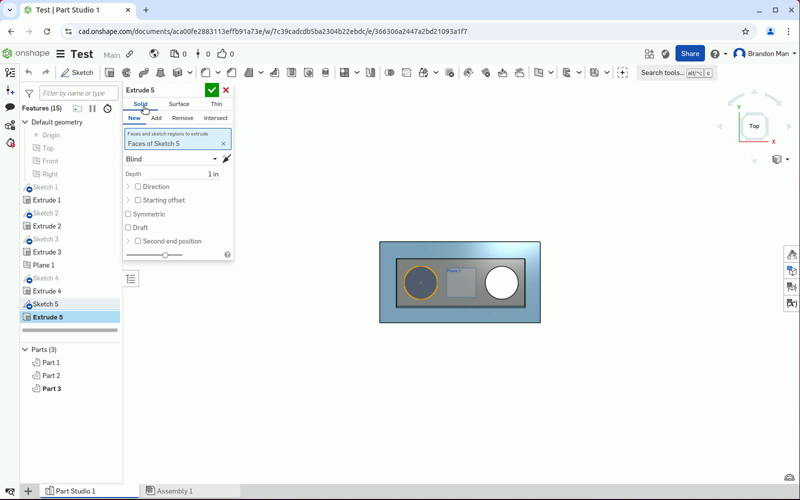
click(143, 106)
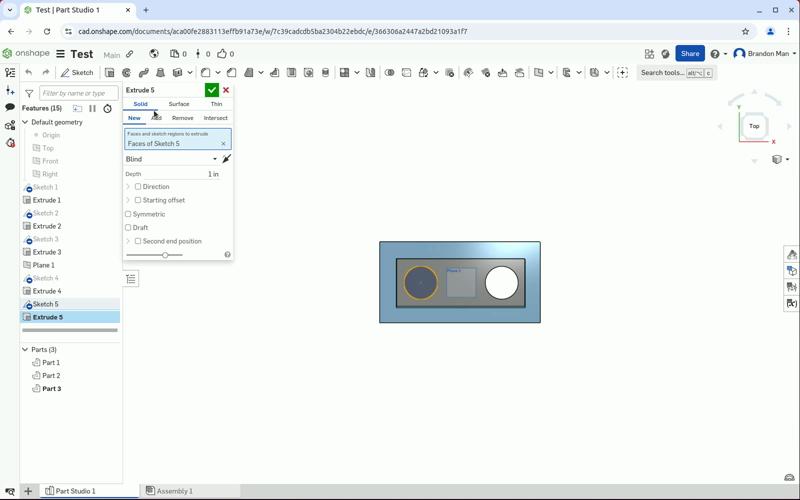
mouse_move(186, 120)
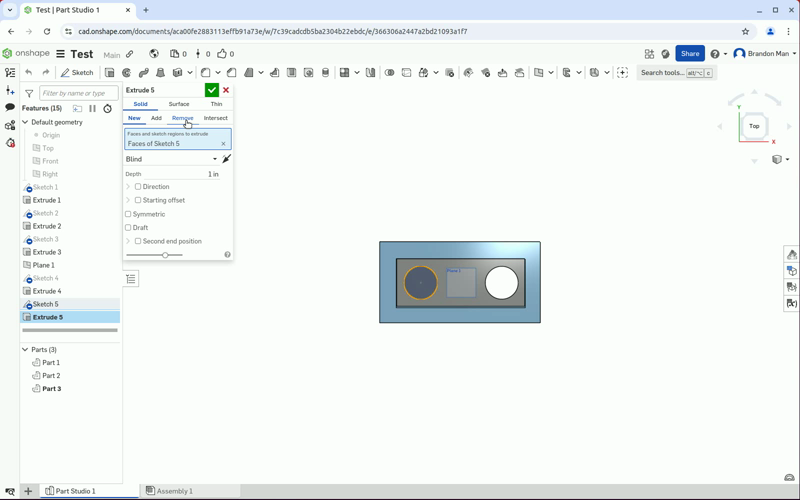
click(186, 120)
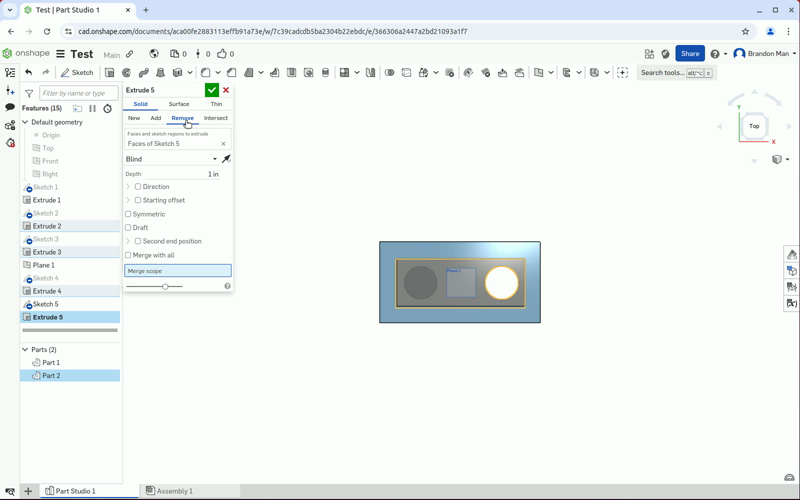
key(tab, 4)
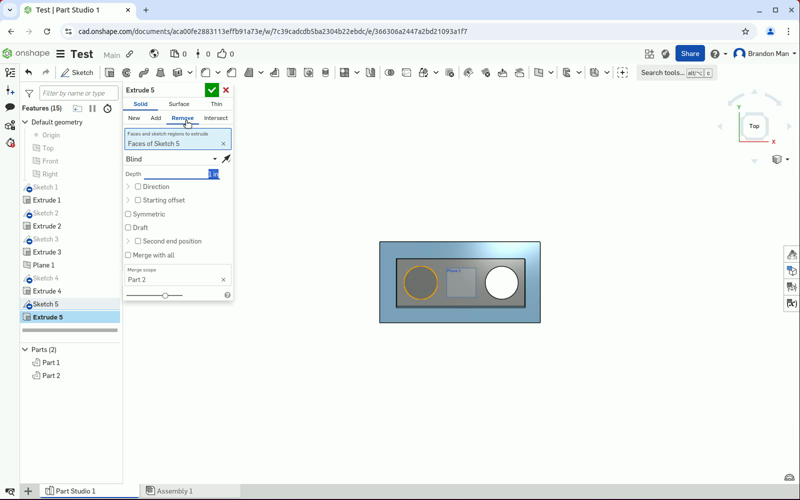
text(3.37)
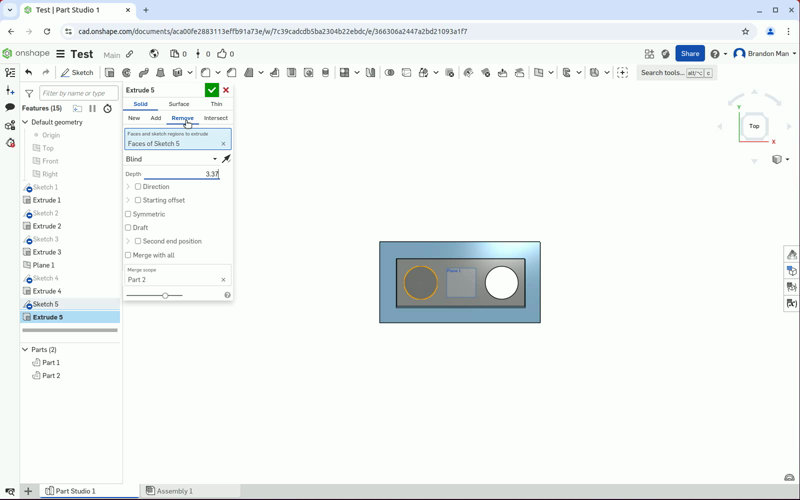
key(tab, 6)
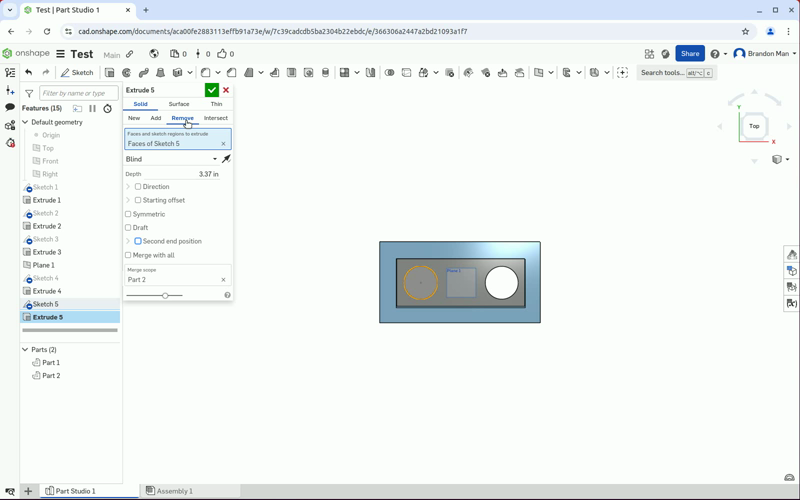
key(space)
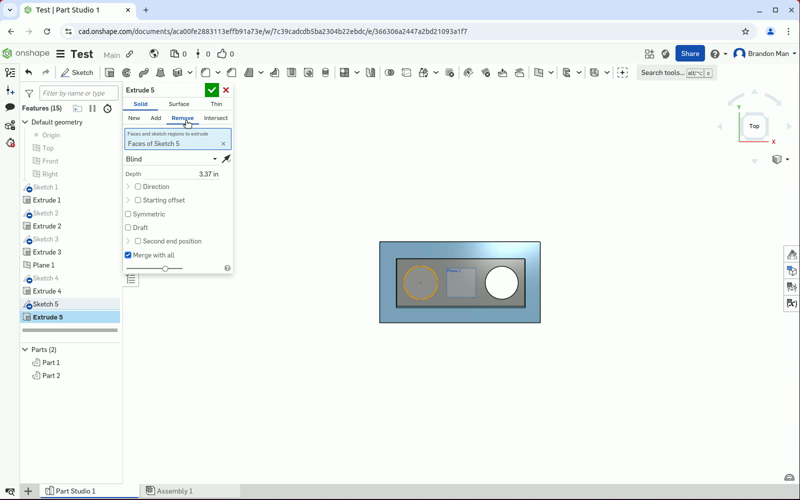
key(enter)
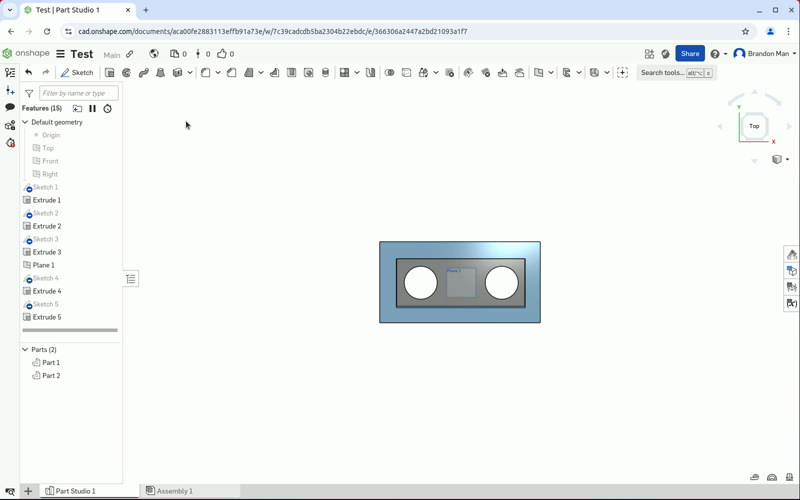
key(shift+h)
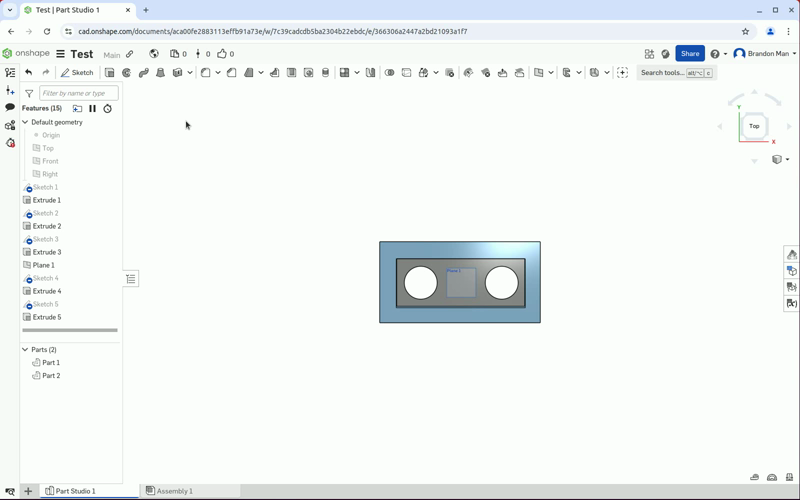
key(shift+h)
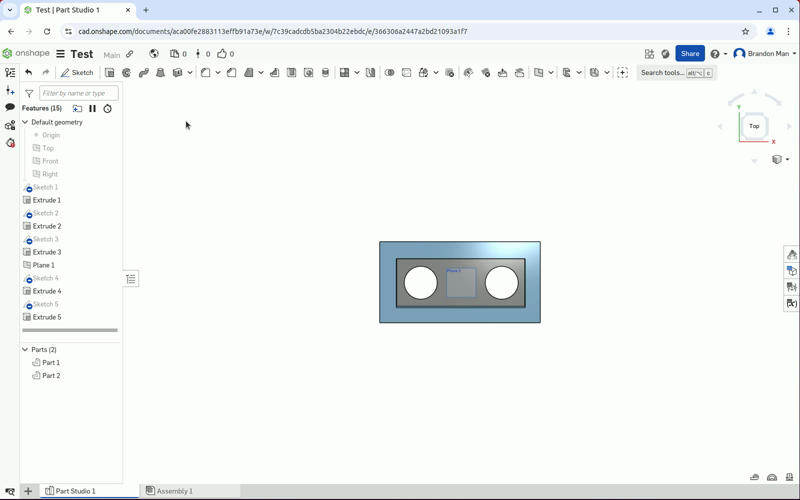
mouse_move(73, 189)
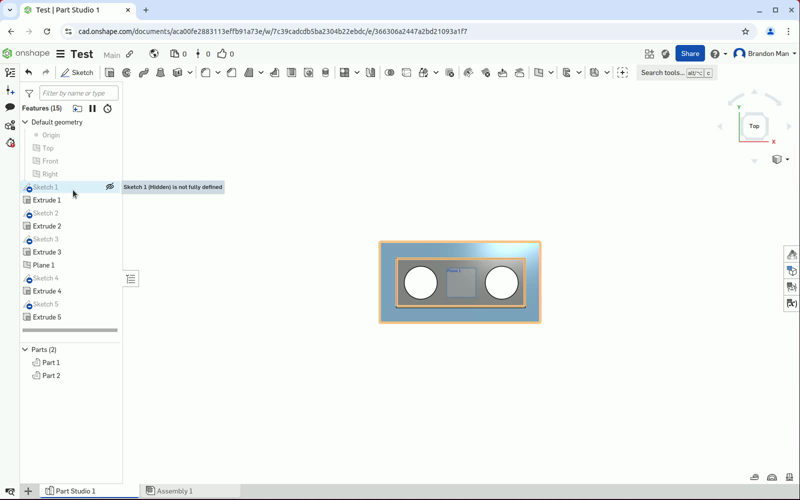
click(73, 189)
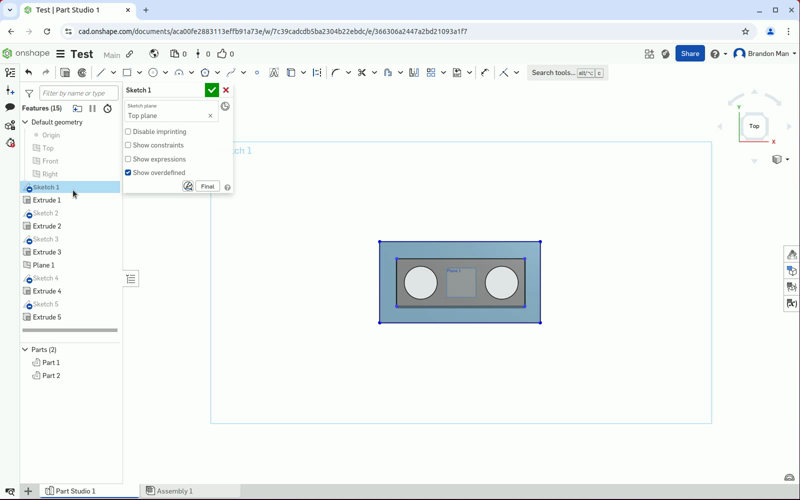
mouse_move(229, 92)
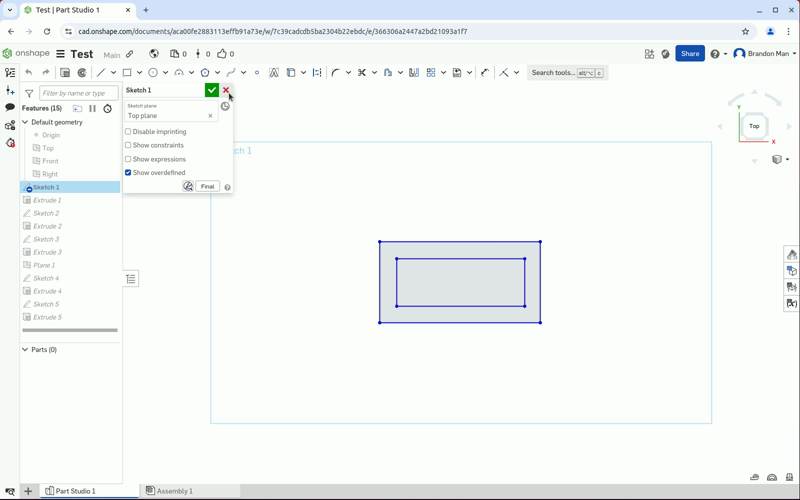
click(229, 92)
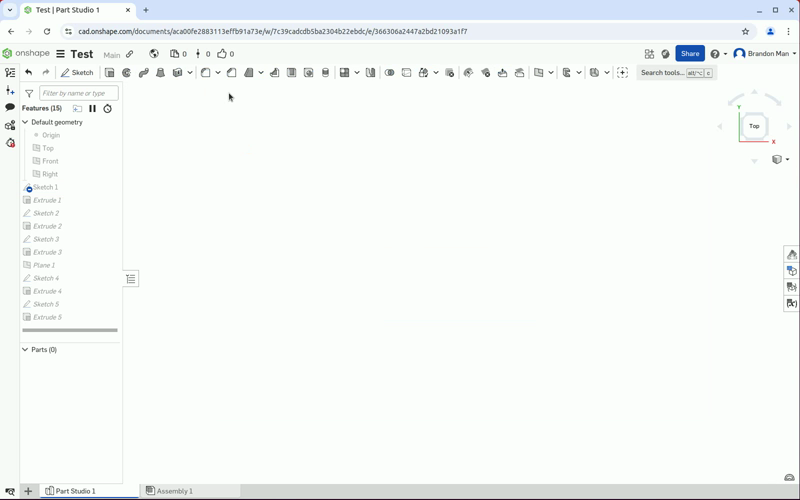
key(shift+s)
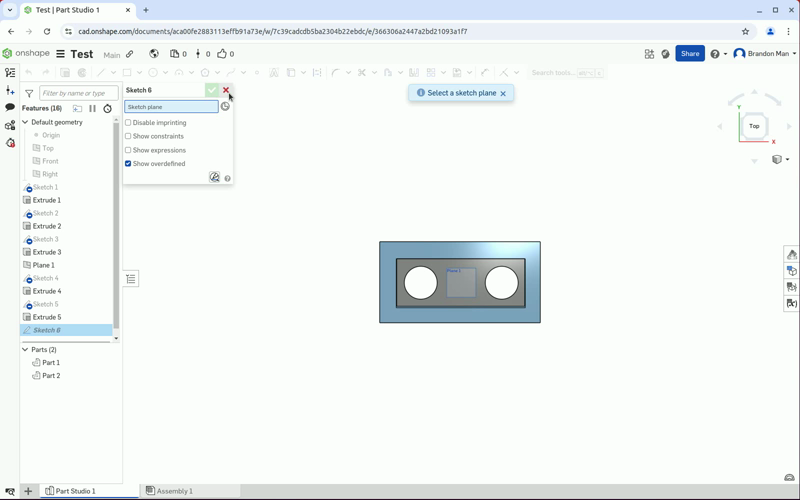
mouse_move(69, 267)
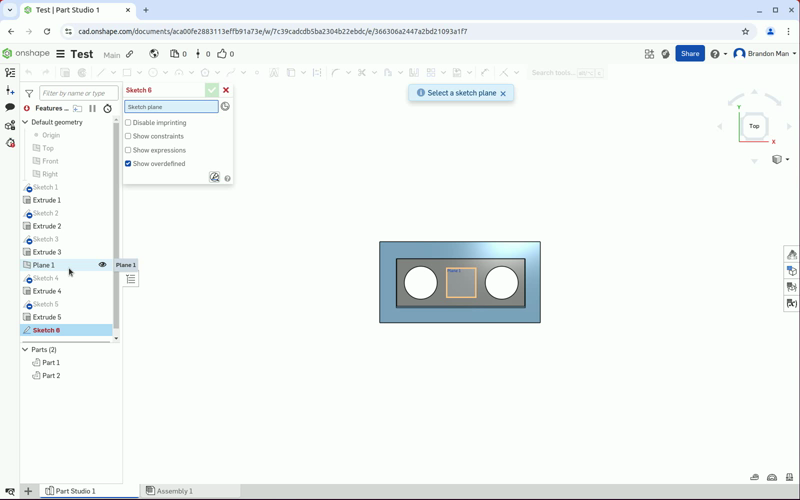
click(69, 267)
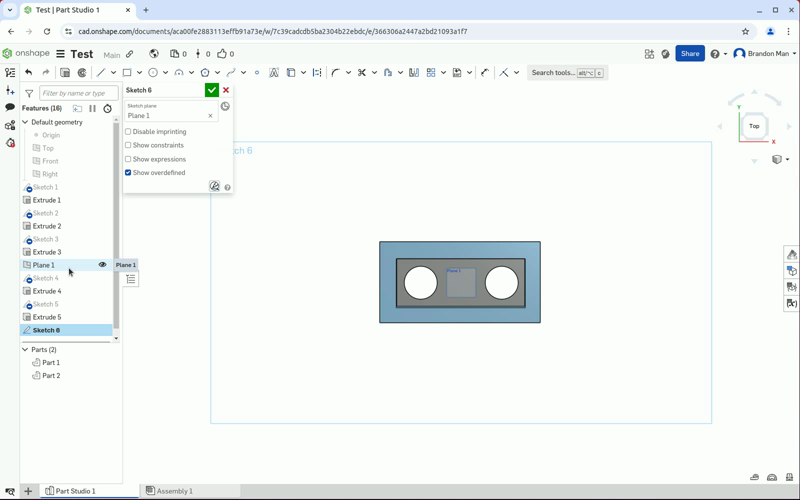
mouse_move(73, 352)
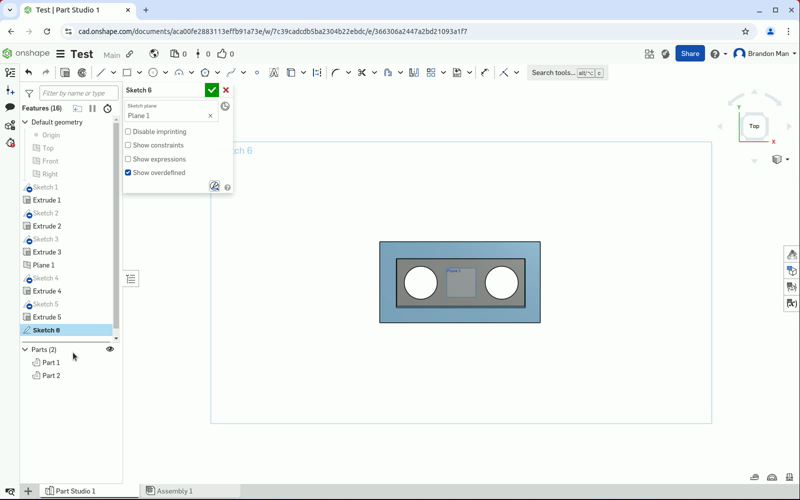
key(y)
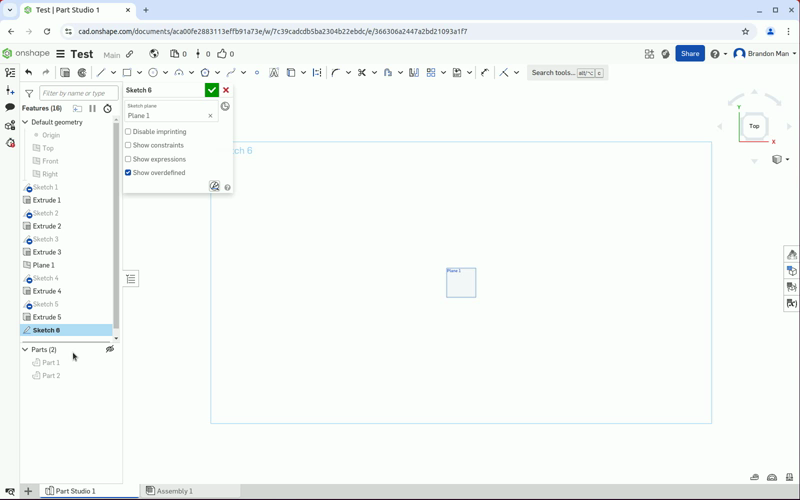
key(c)
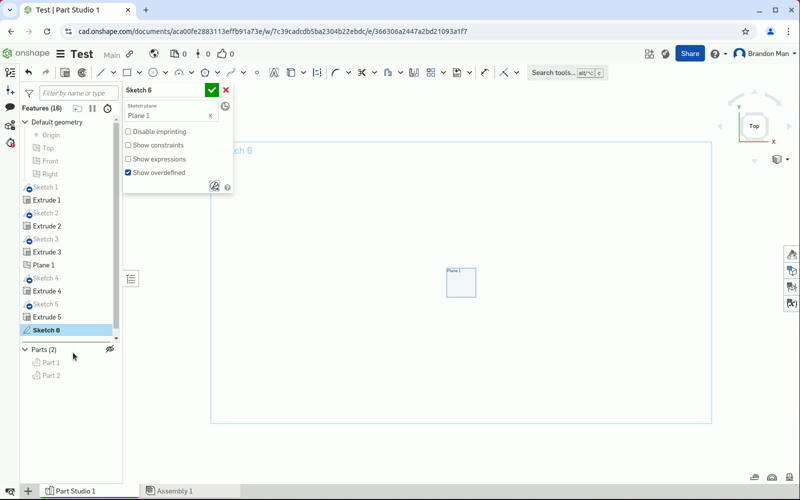
key_down(shift)
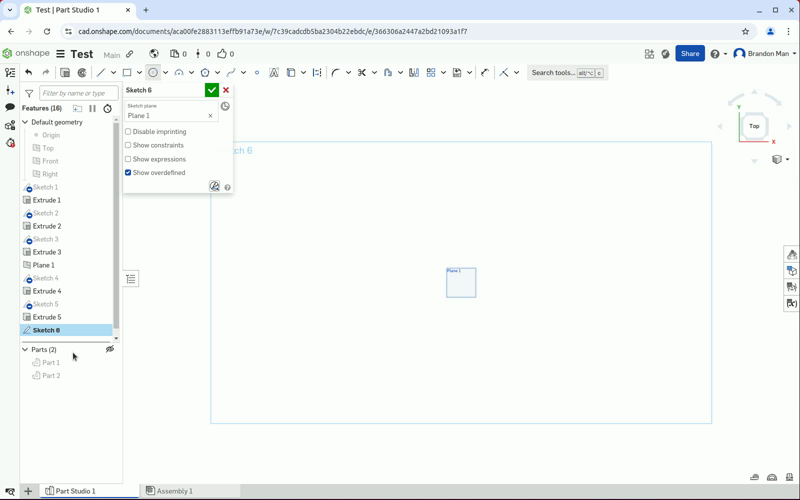
mouse_move(501, 282)
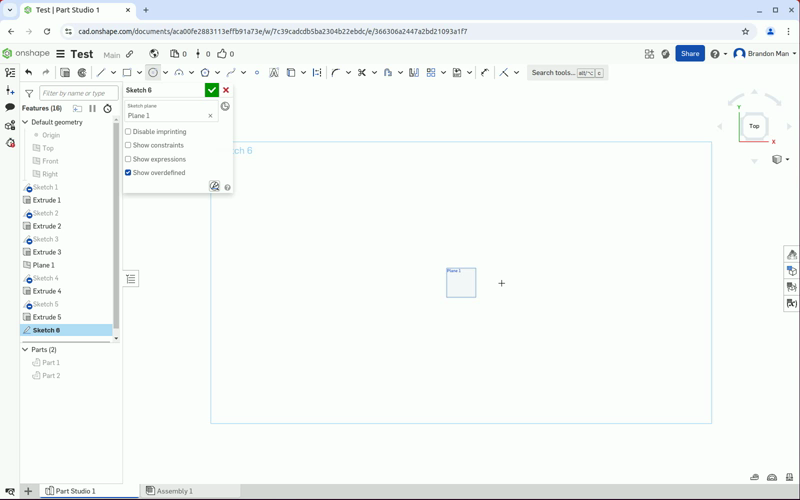
click(501, 282)
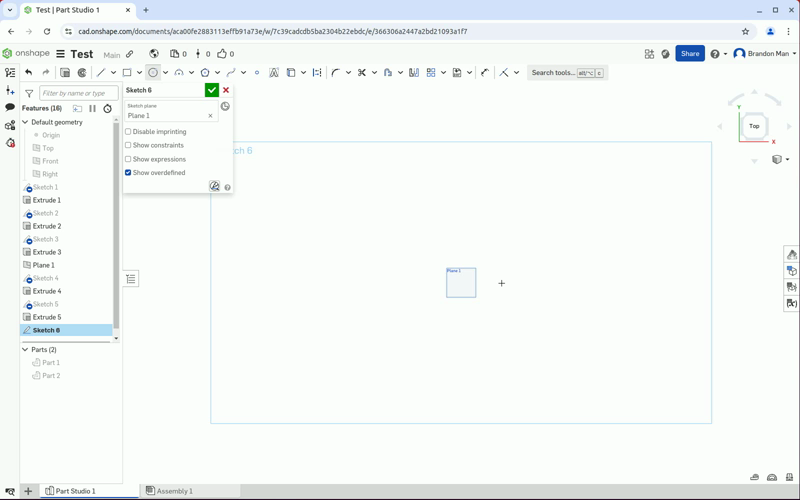
key_up(shift)
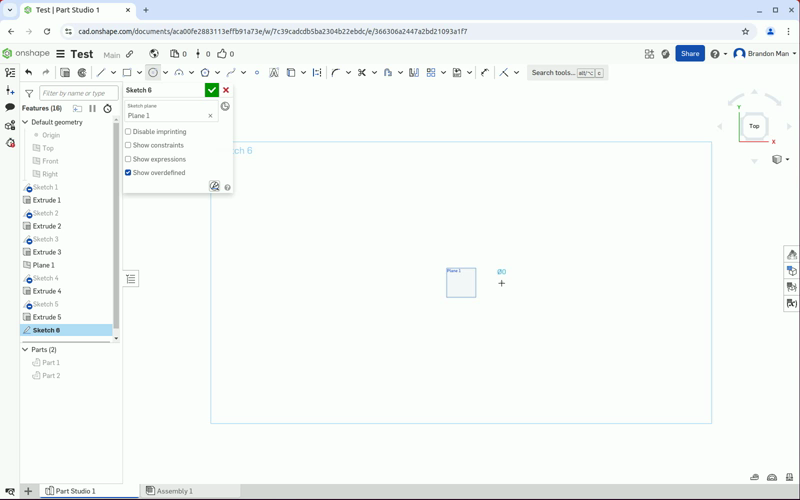
mouse_move(518, 282)
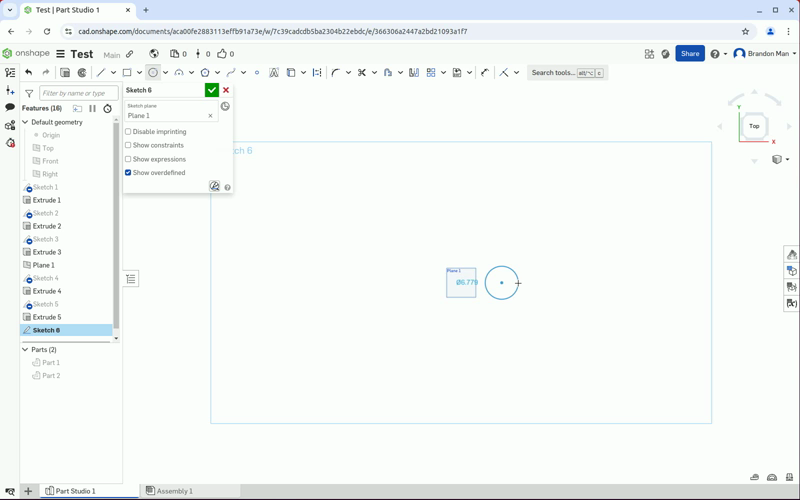
click(518, 282)
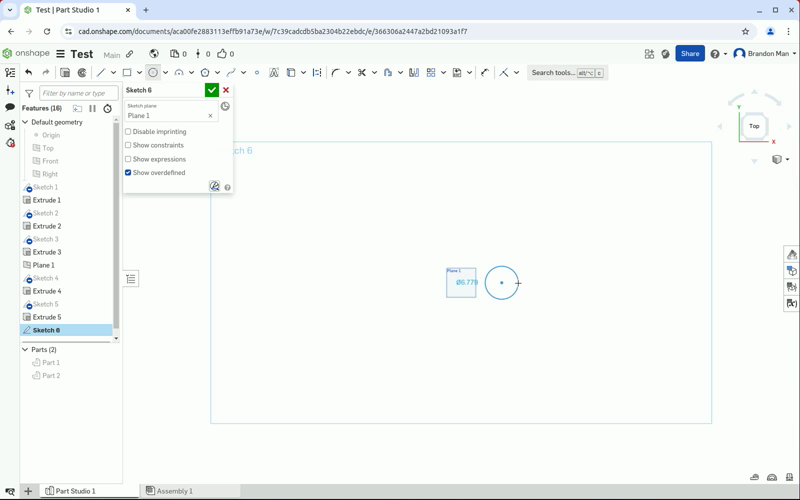
key(esc)
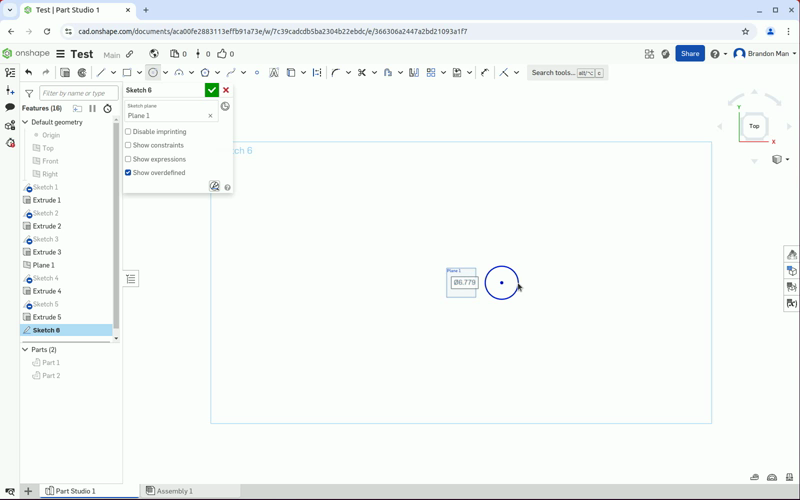
mouse_move(492, 287)
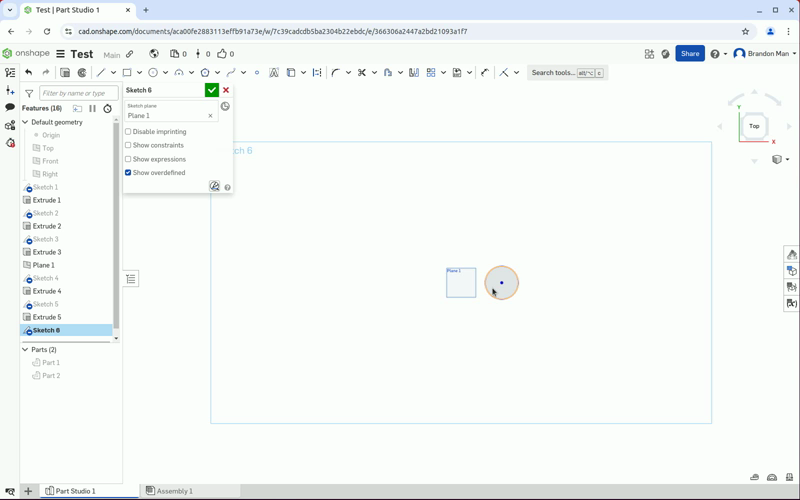
scroll(6)
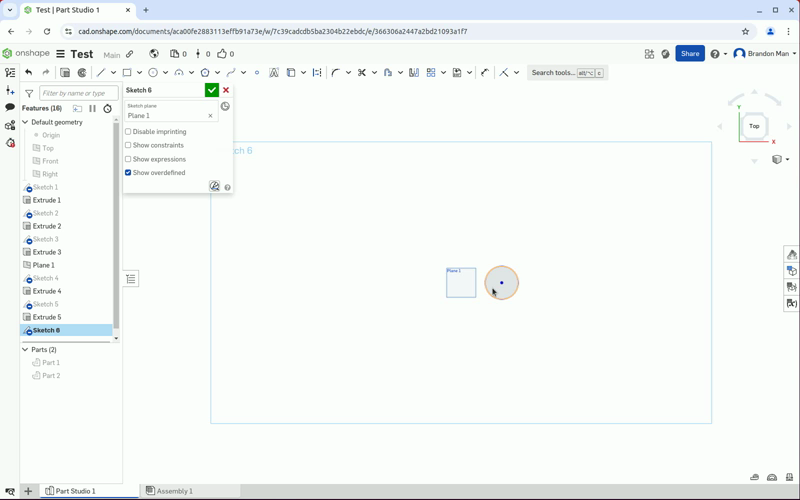
scroll(6)
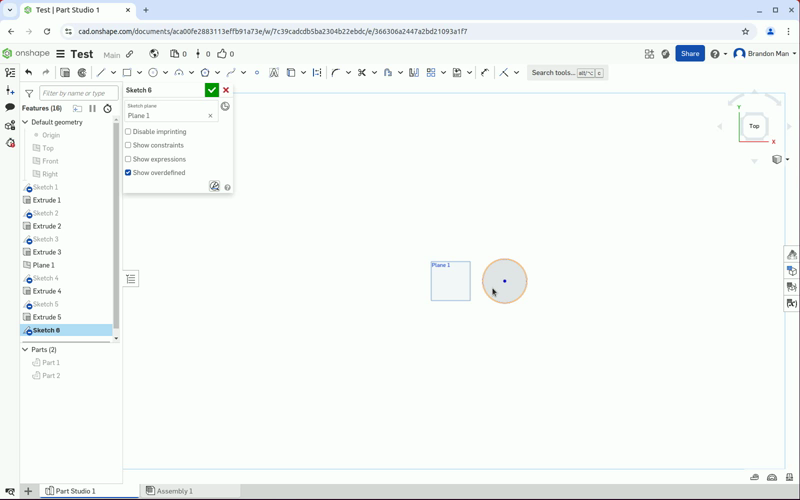
scroll(6)
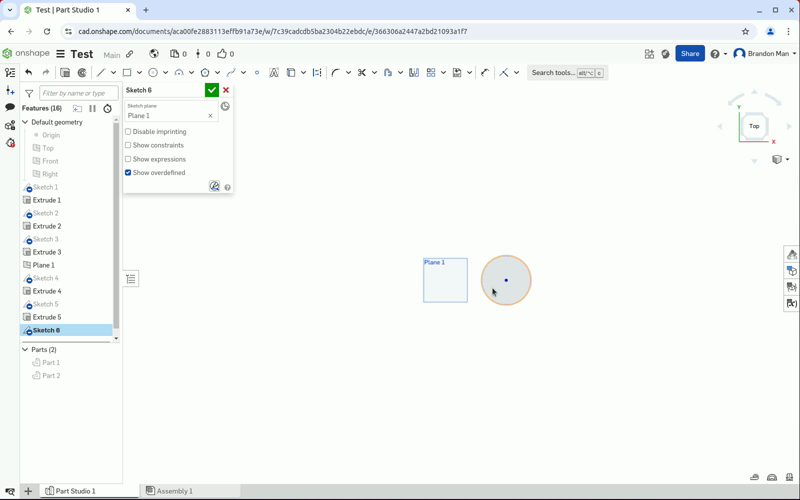
scroll(6)
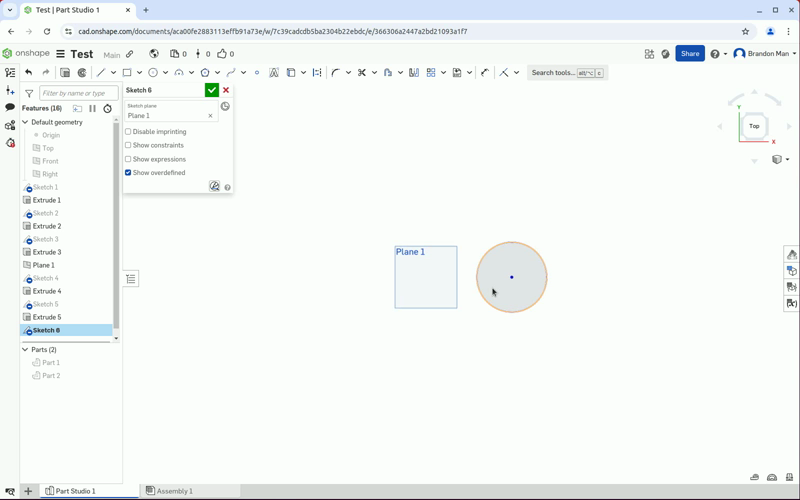
scroll(6)
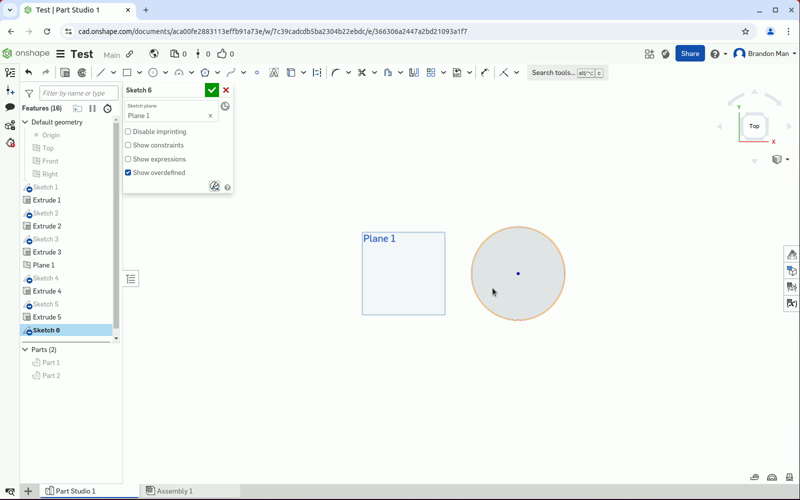
scroll(6)
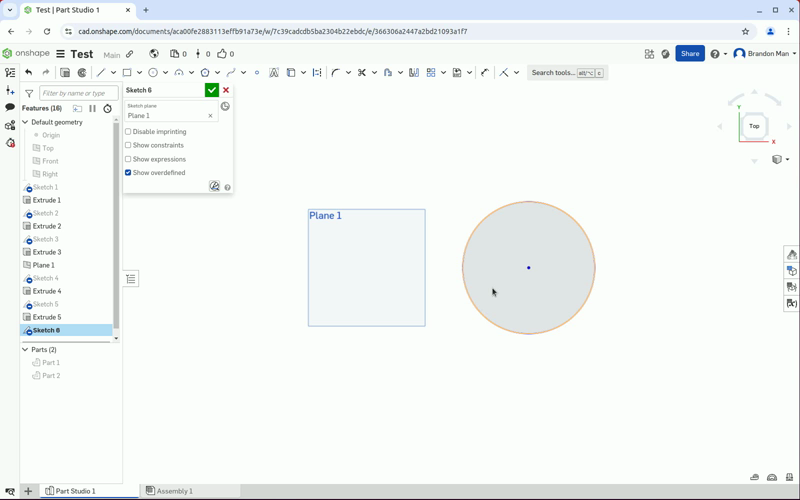
scroll(6)
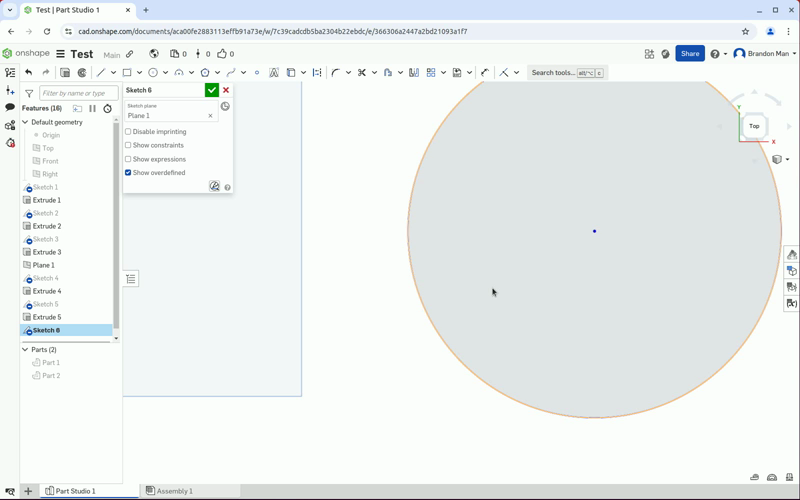
click(492, 287)
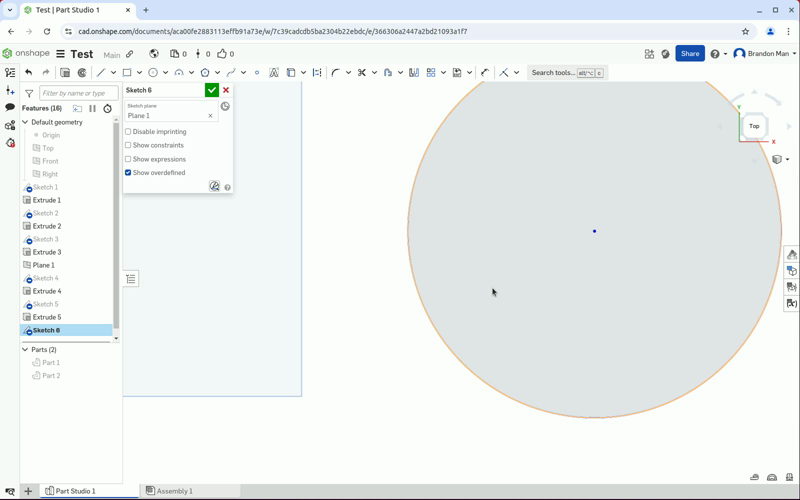
scroll(-6)
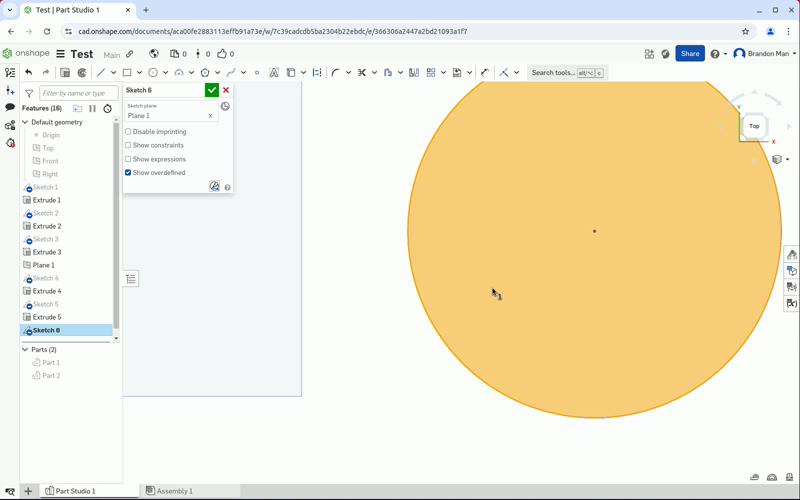
scroll(-6)
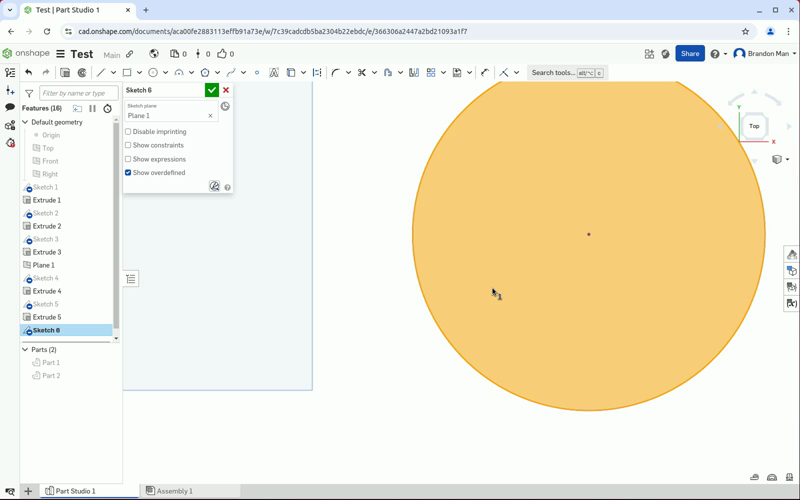
scroll(-6)
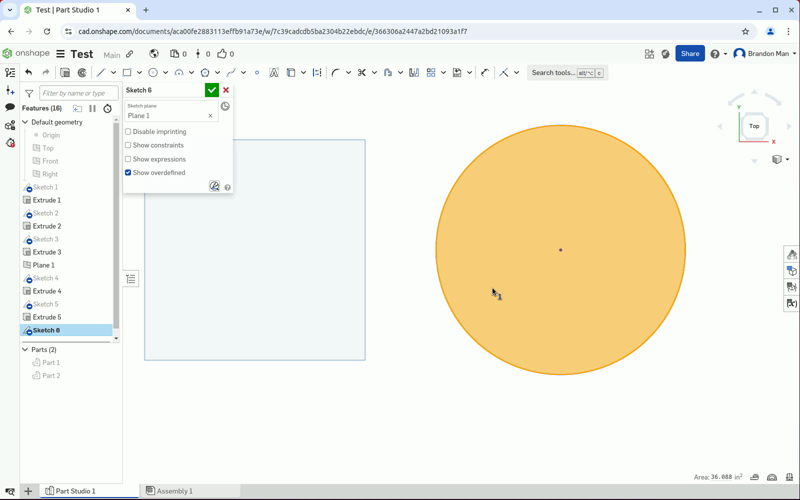
scroll(-6)
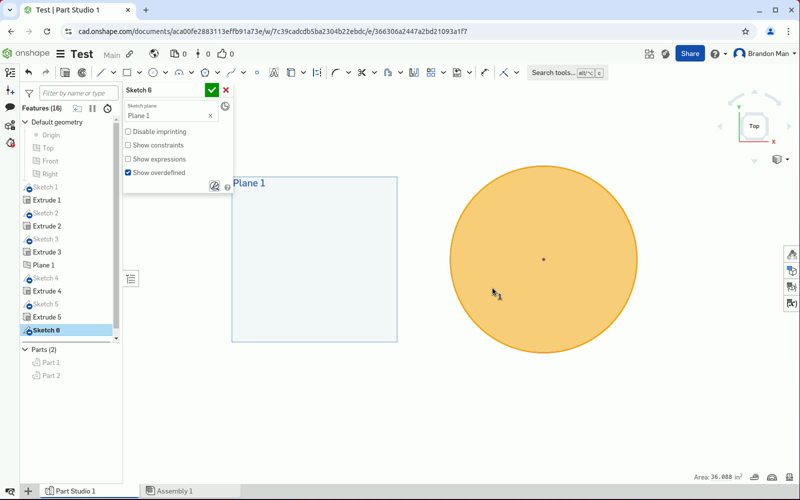
scroll(-6)
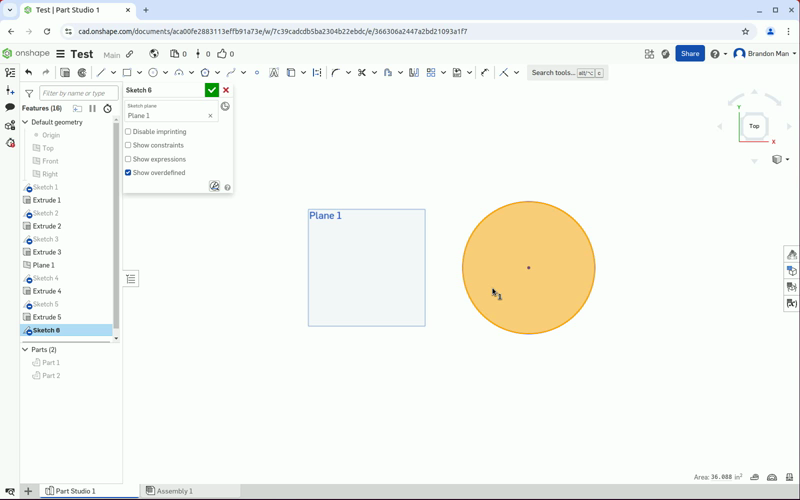
scroll(-6)
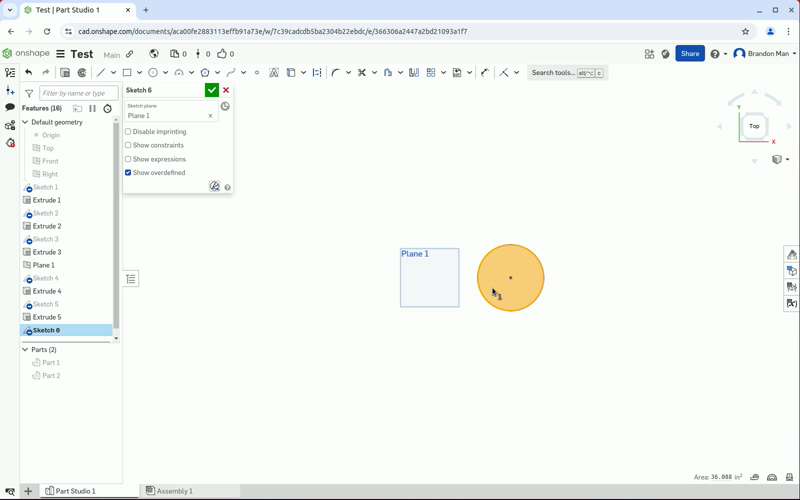
scroll(-6)
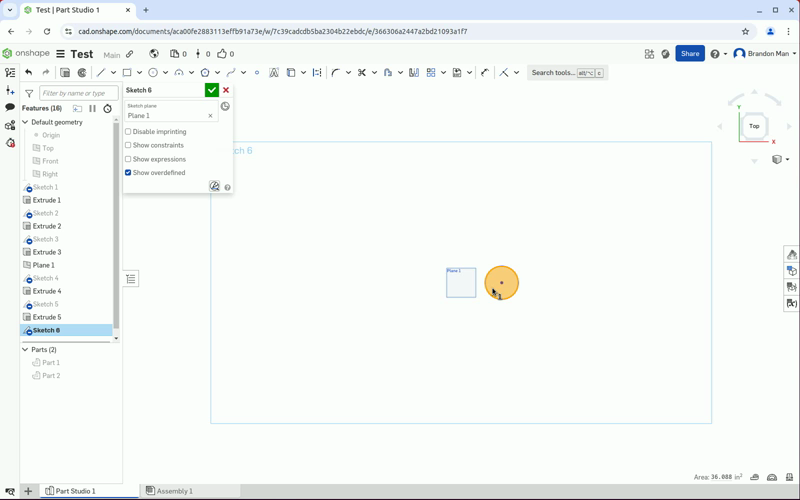
mouse_move(73, 352)
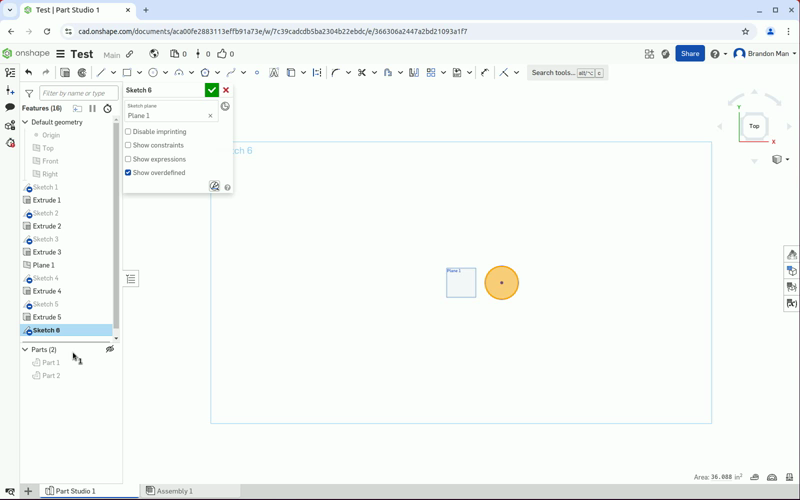
key(shift+y)
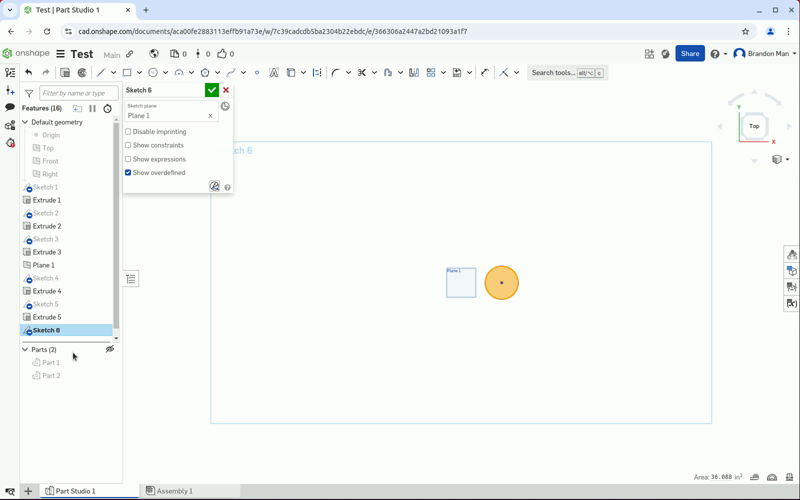
key(shift+e)
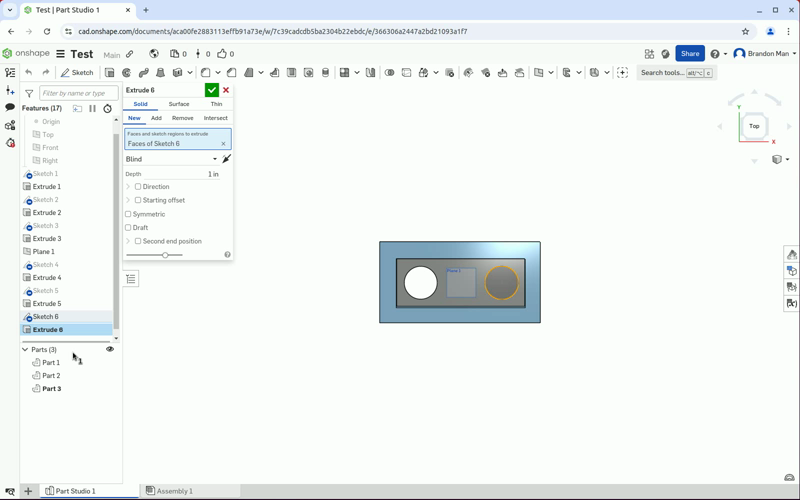
mouse_move(143, 106)
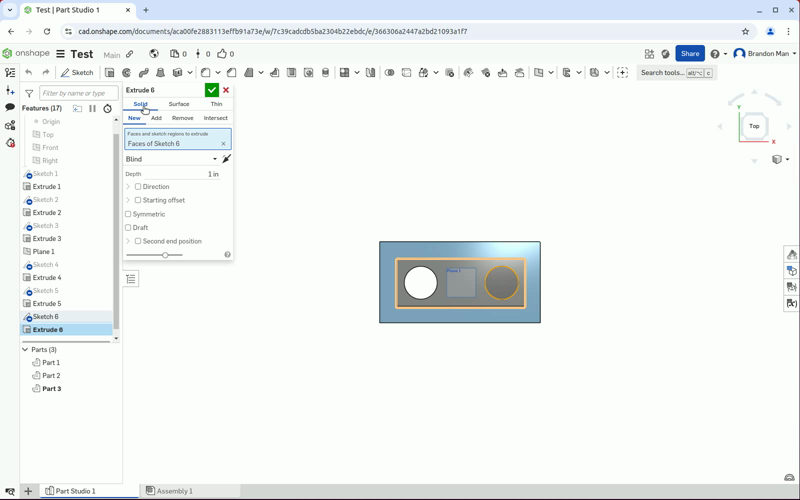
click(143, 106)
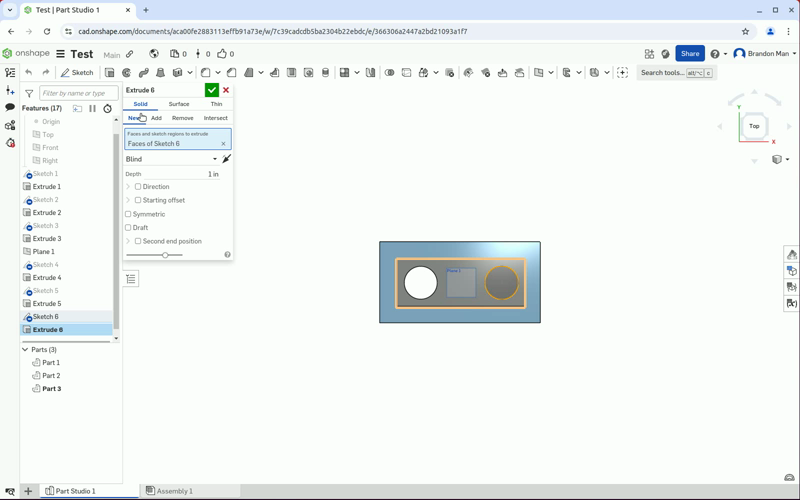
mouse_move(137, 120)
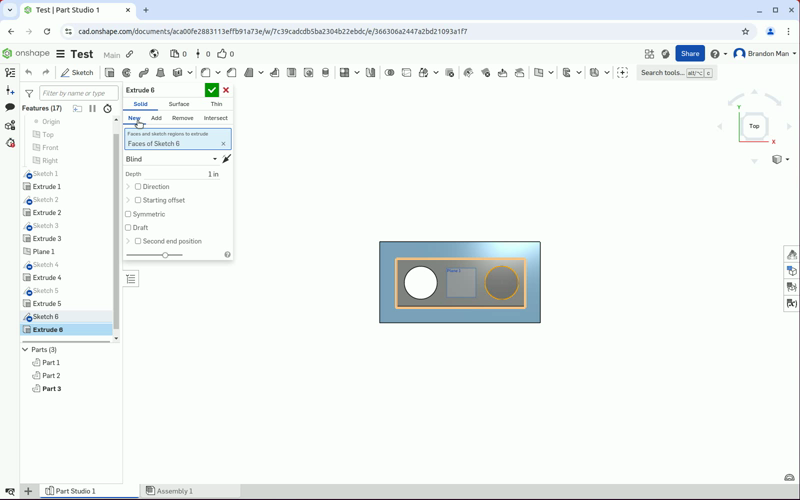
click(137, 120)
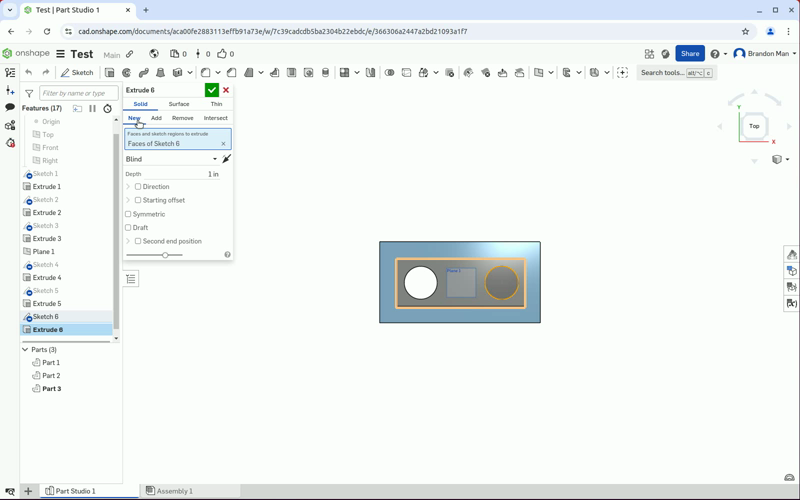
key(tab, 4)
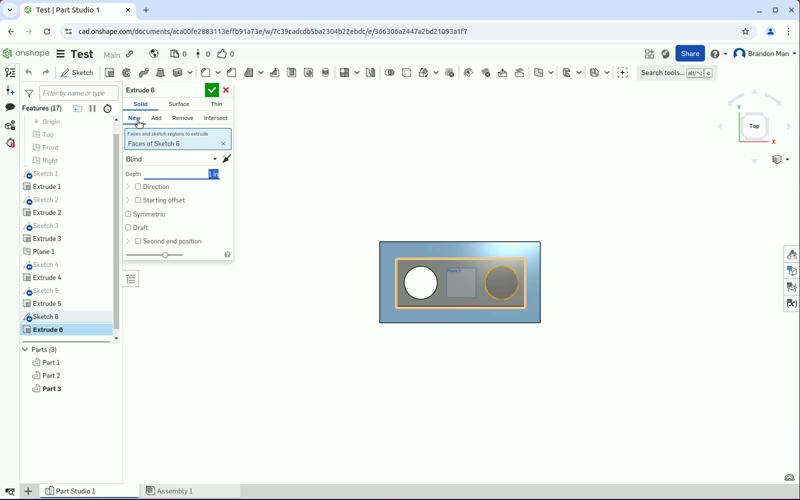
text(3.37)
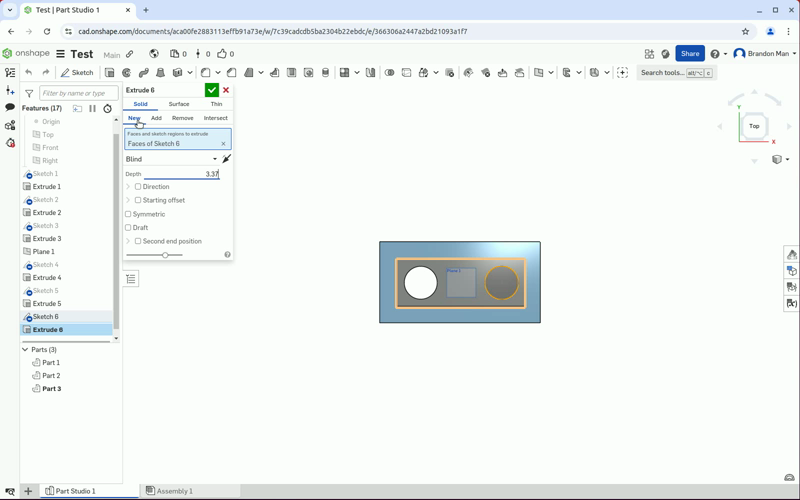
key(enter)
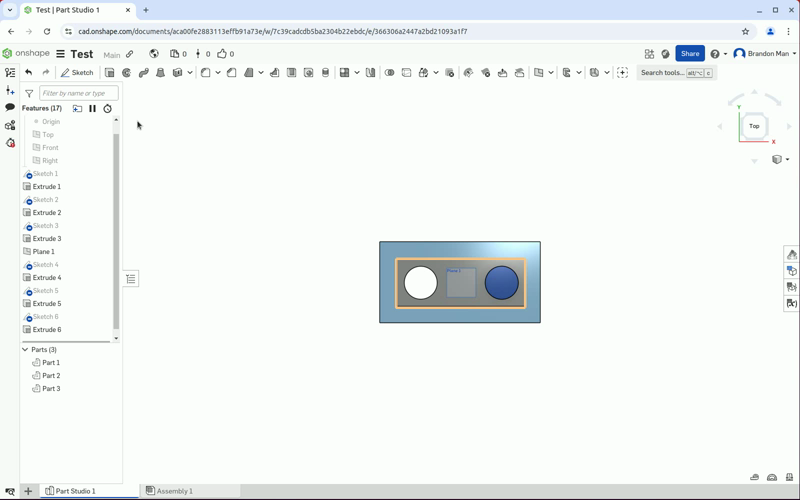
key(shift+h)
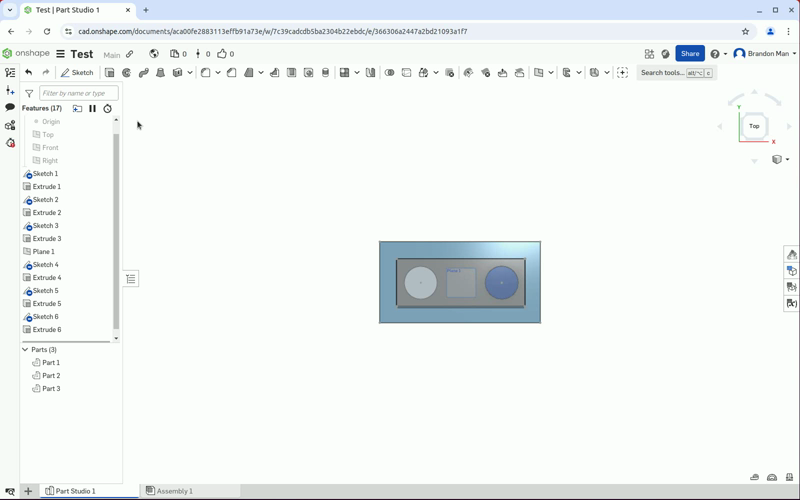
key(shift+h)
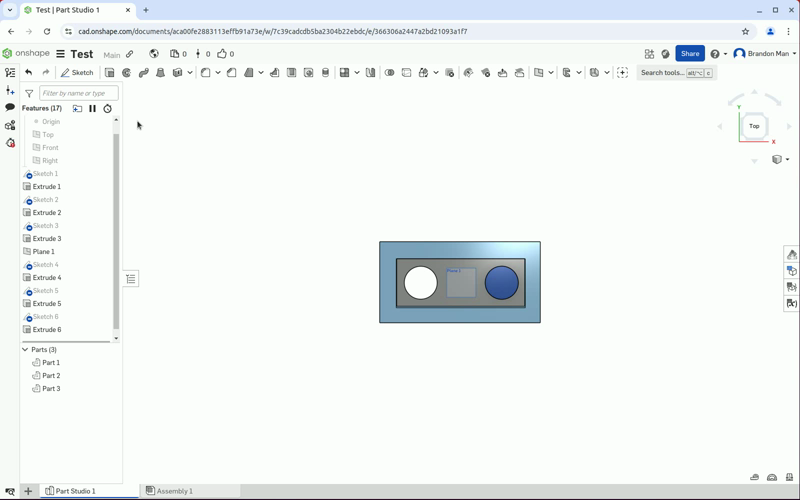
mouse_move(69, 176)
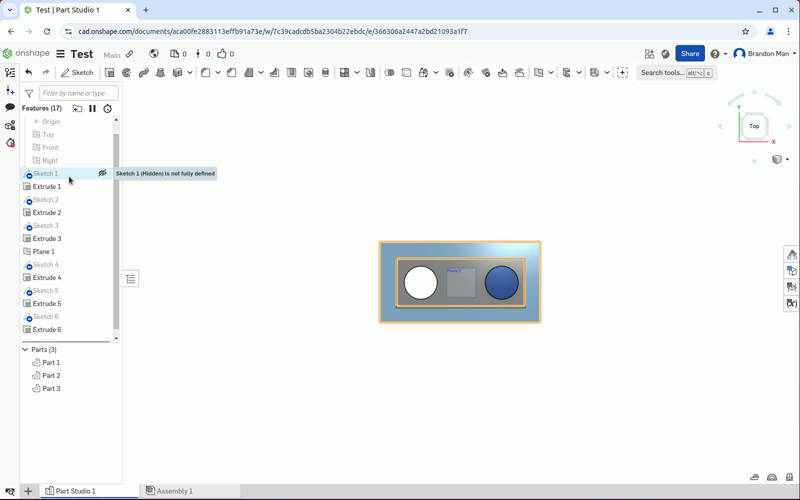
click(69, 176)
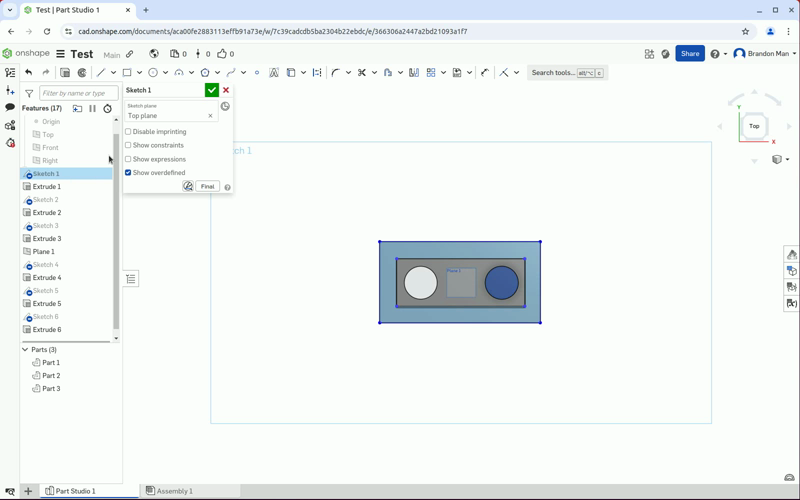
mouse_move(229, 92)
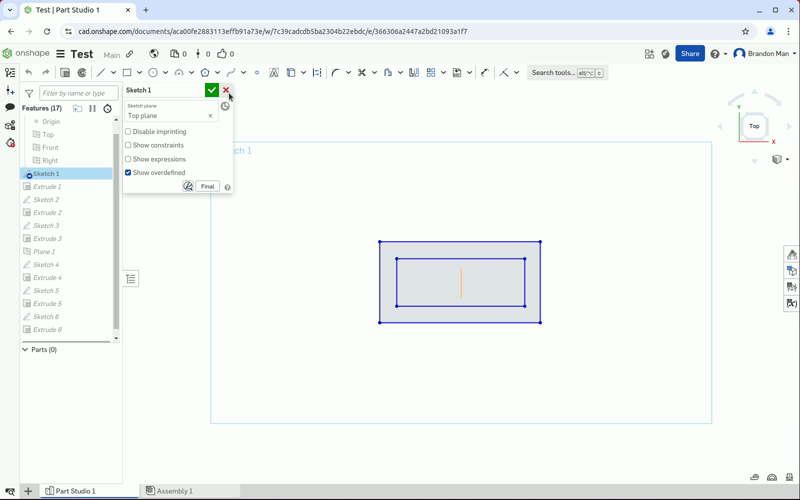
click(229, 92)
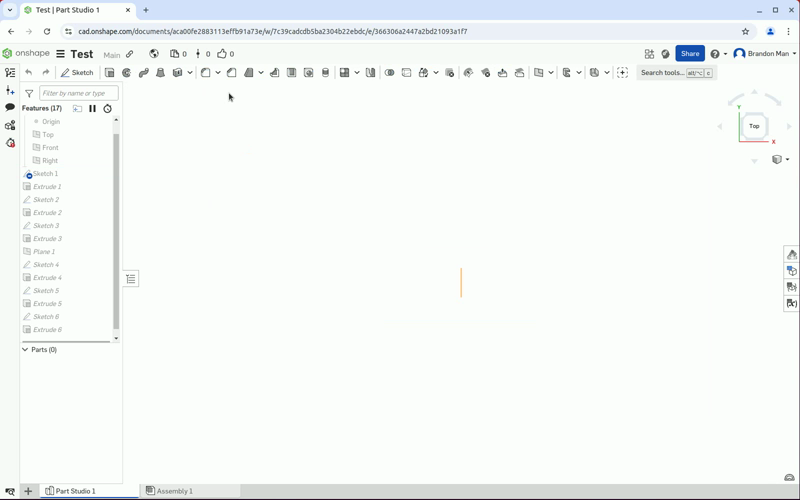
key(shift+s)
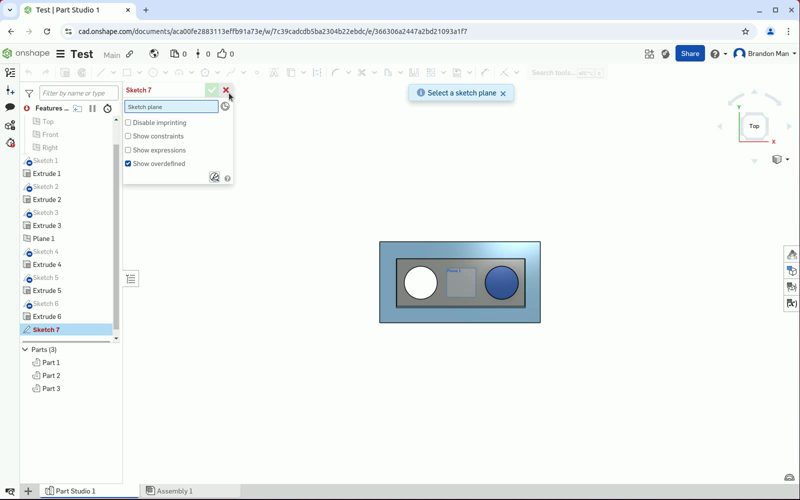
mouse_move(69, 241)
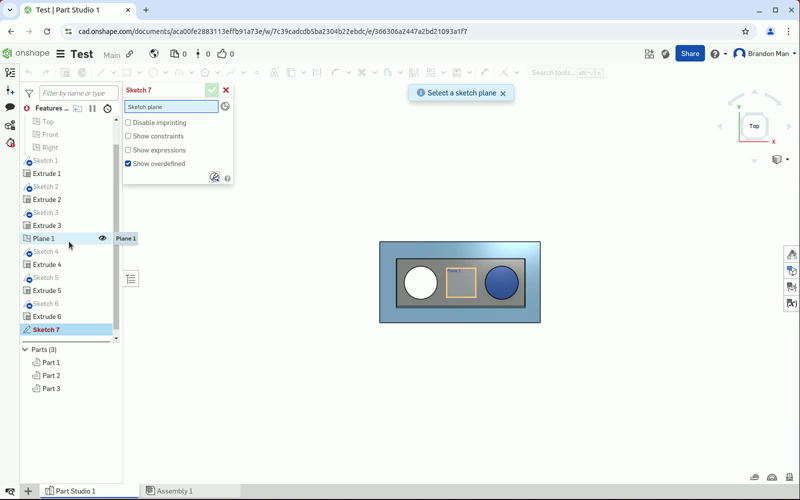
click(69, 241)
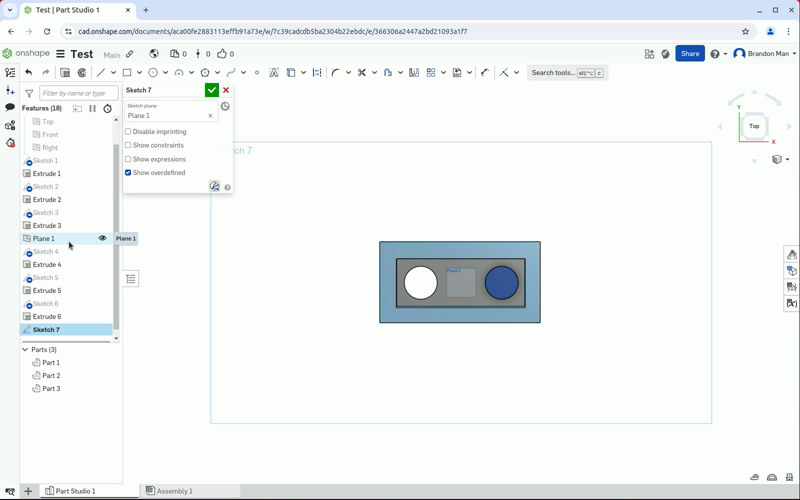
mouse_move(73, 352)
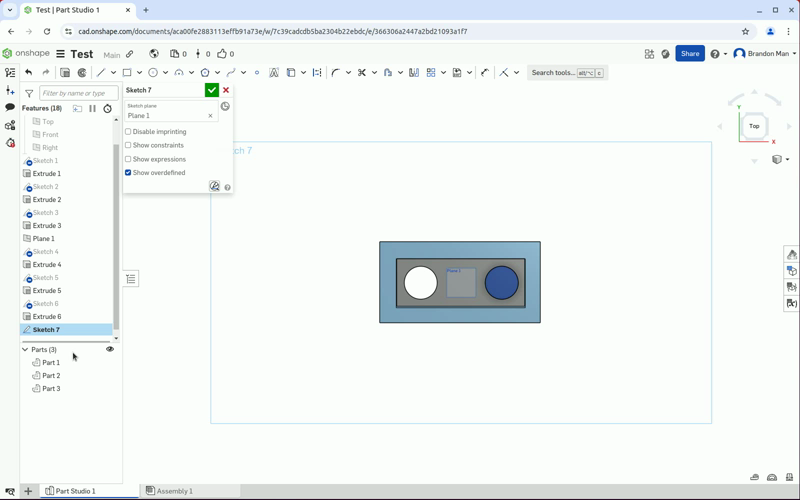
key(y)
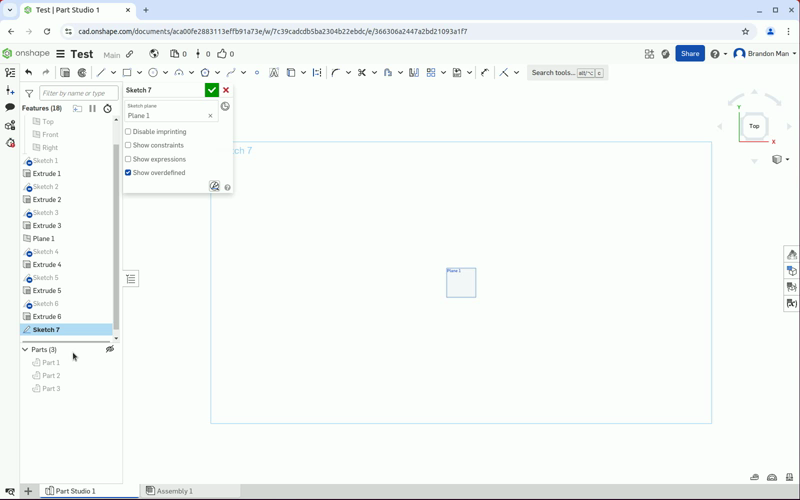
key(c)
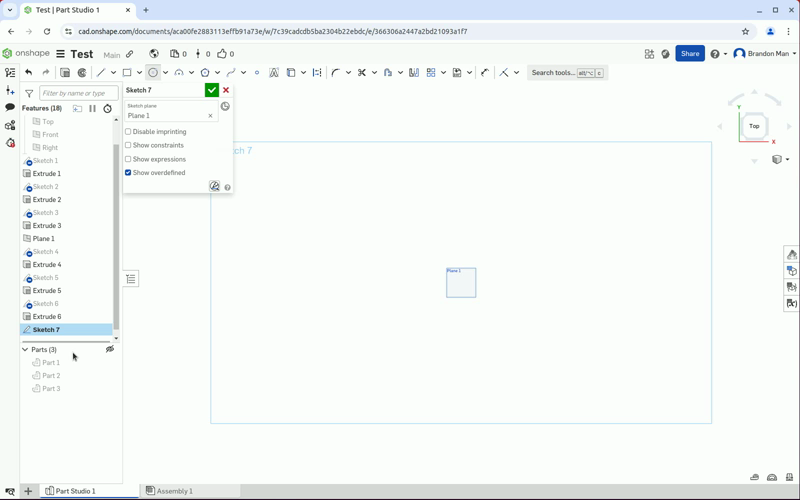
key_down(shift)
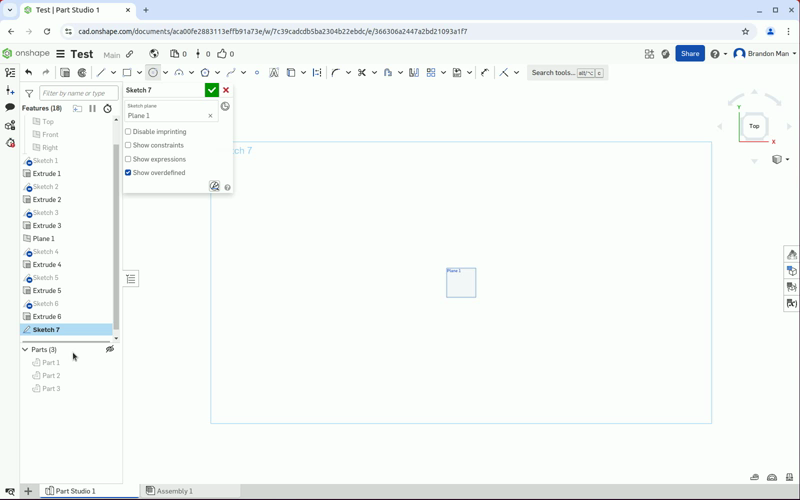
mouse_move(420, 282)
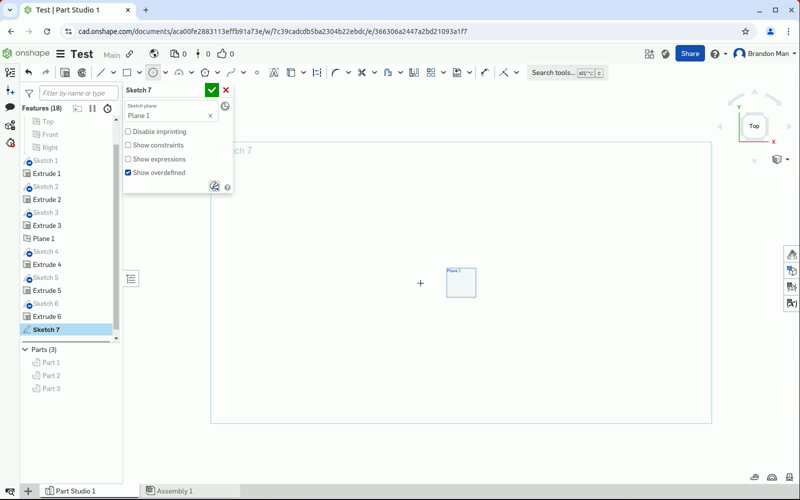
click(420, 282)
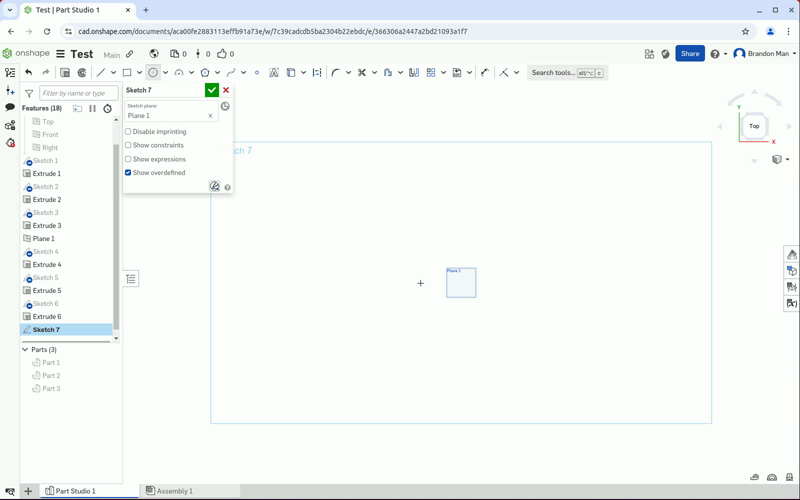
key_up(shift)
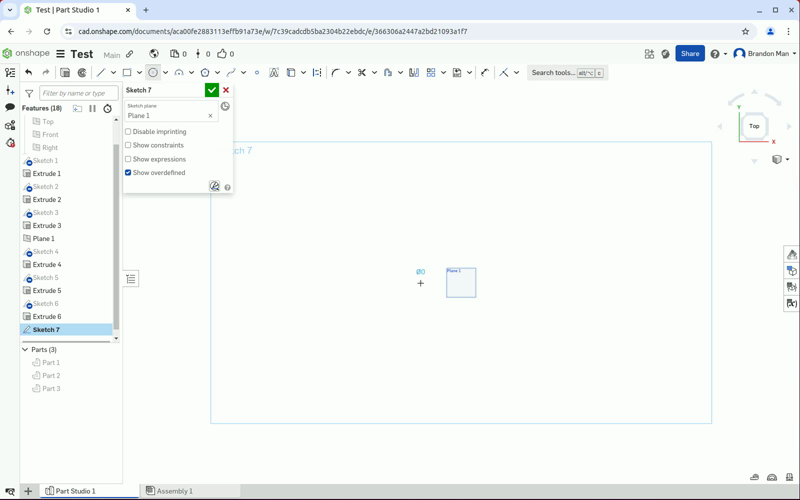
mouse_move(437, 282)
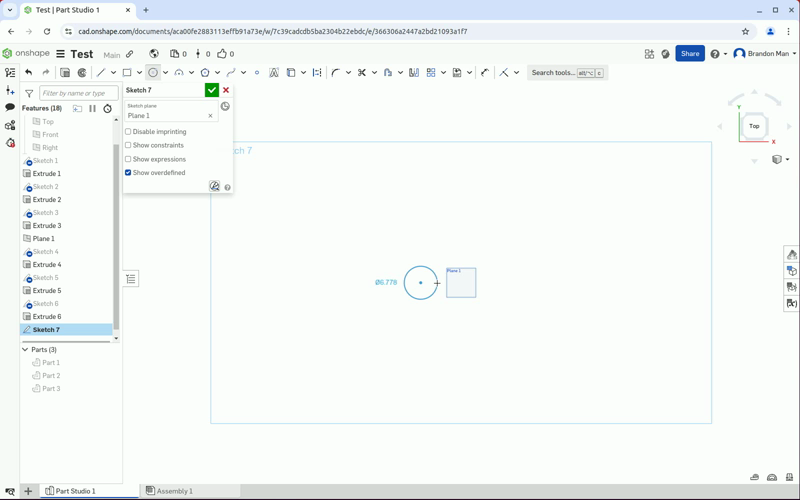
click(437, 282)
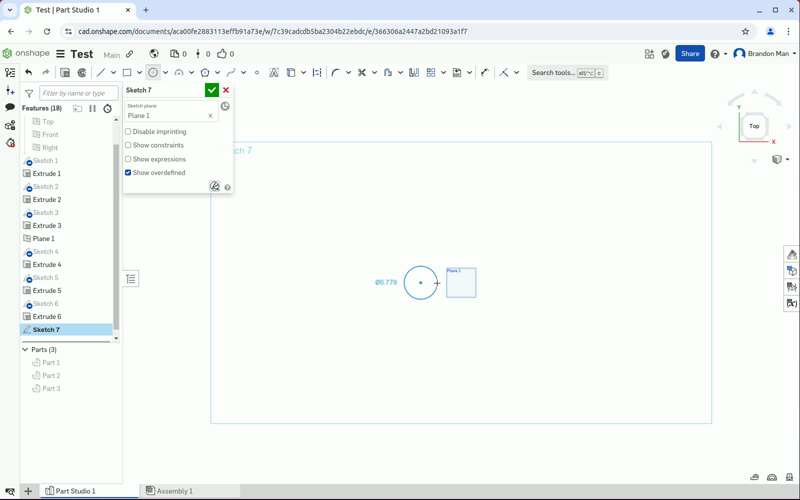
key(esc)
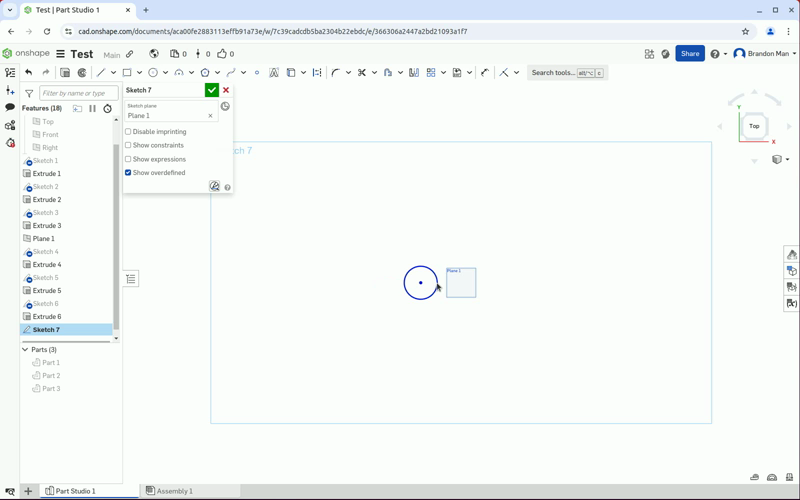
mouse_move(408, 279)
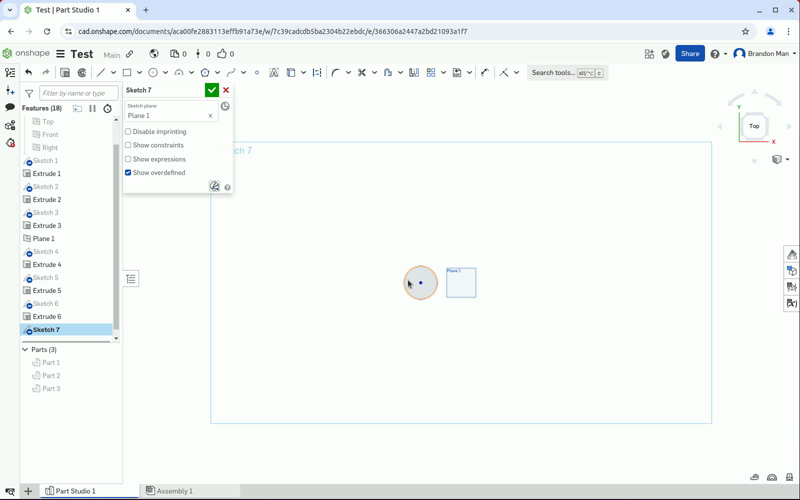
scroll(6)
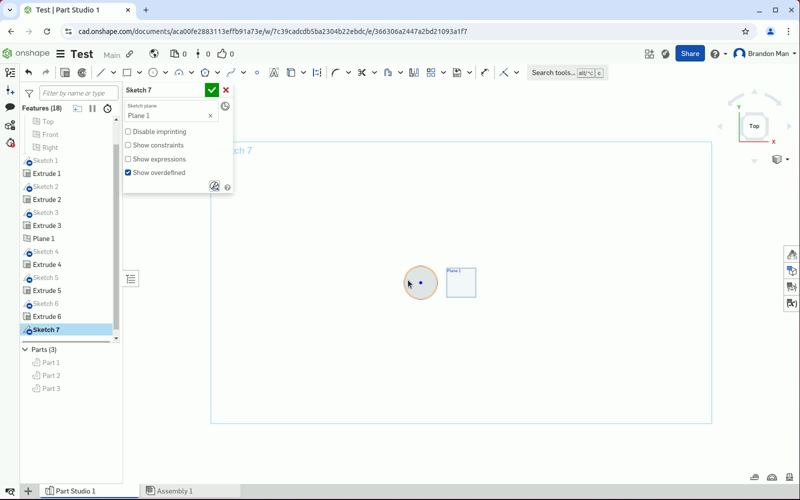
scroll(6)
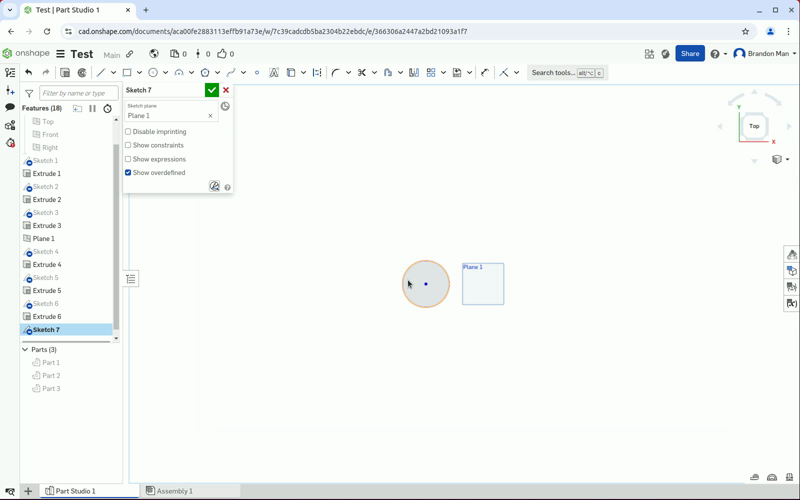
scroll(6)
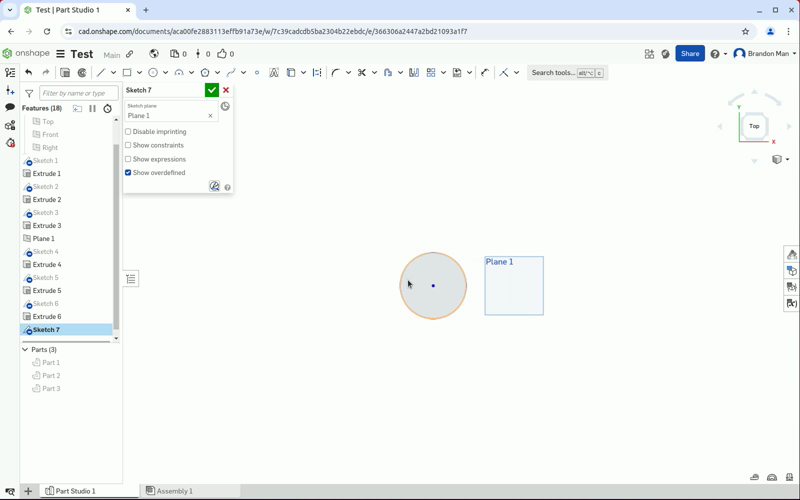
scroll(6)
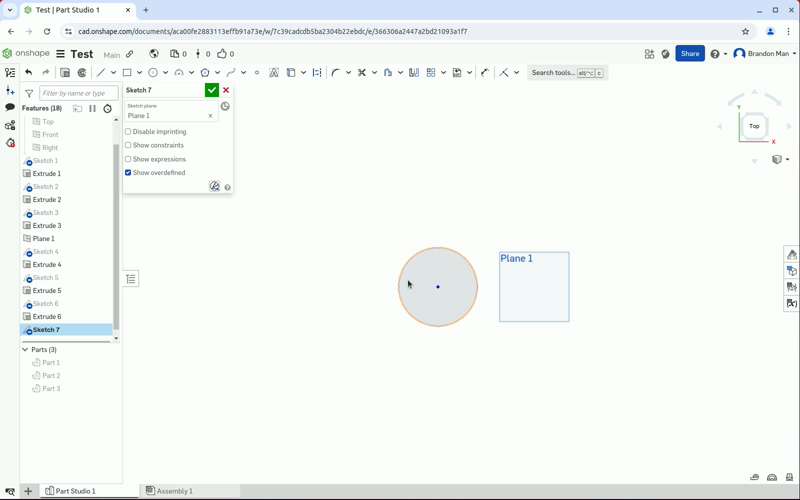
scroll(6)
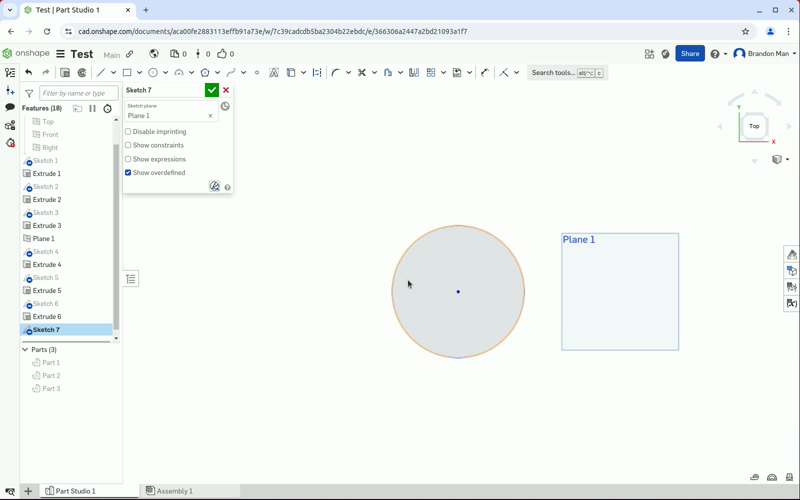
scroll(6)
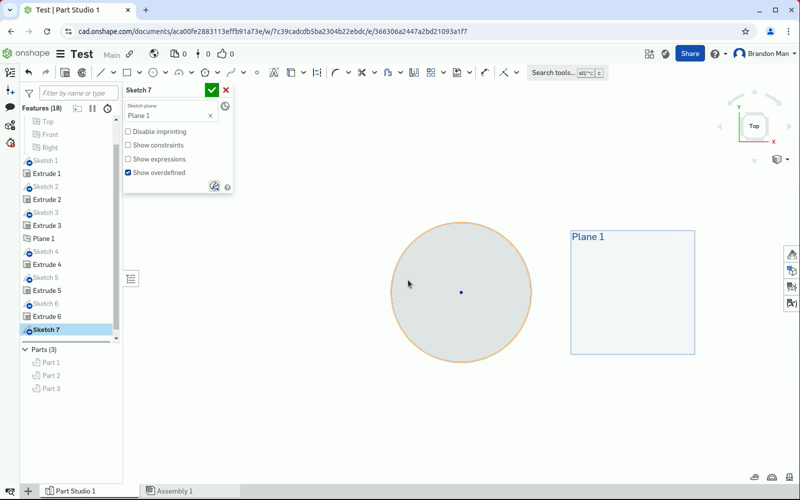
scroll(6)
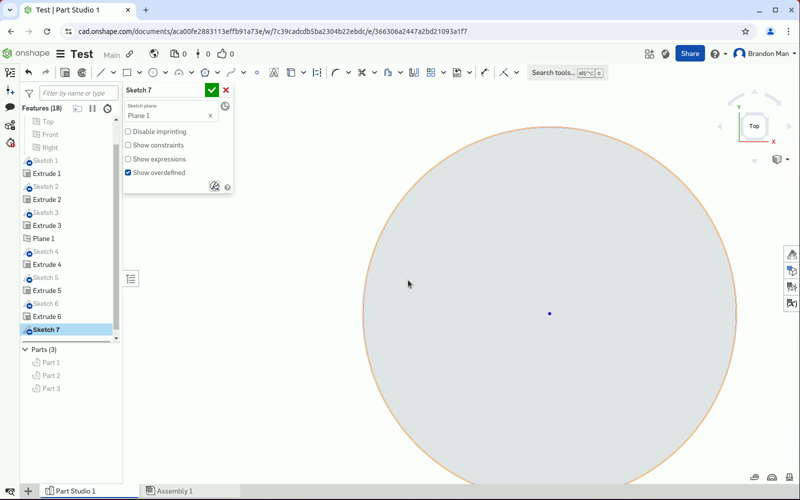
click(408, 279)
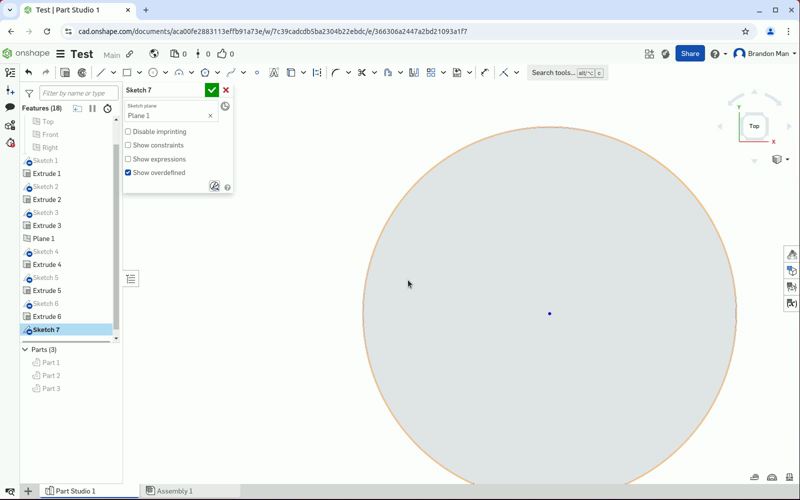
scroll(-6)
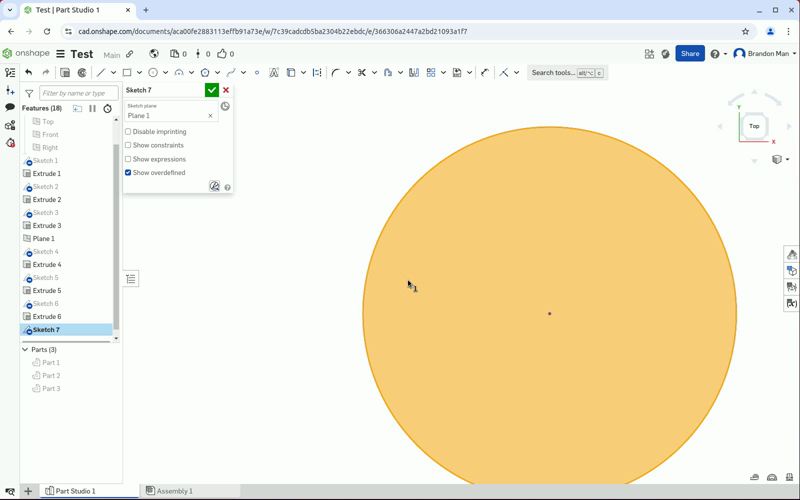
scroll(-6)
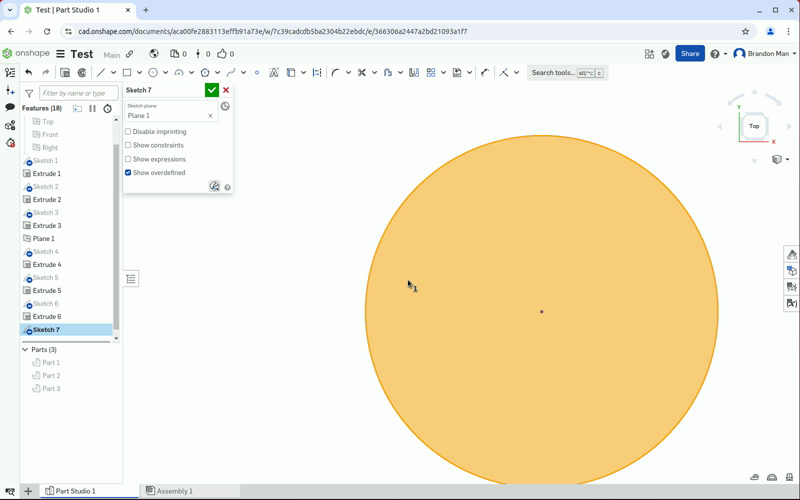
scroll(-6)
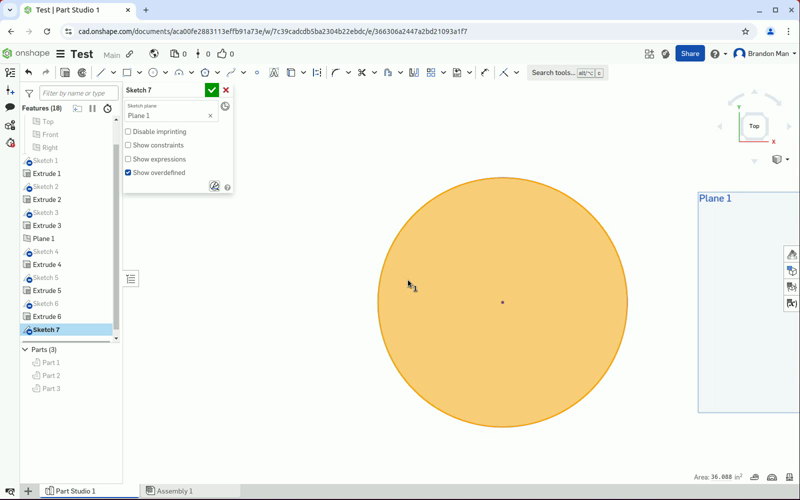
scroll(-6)
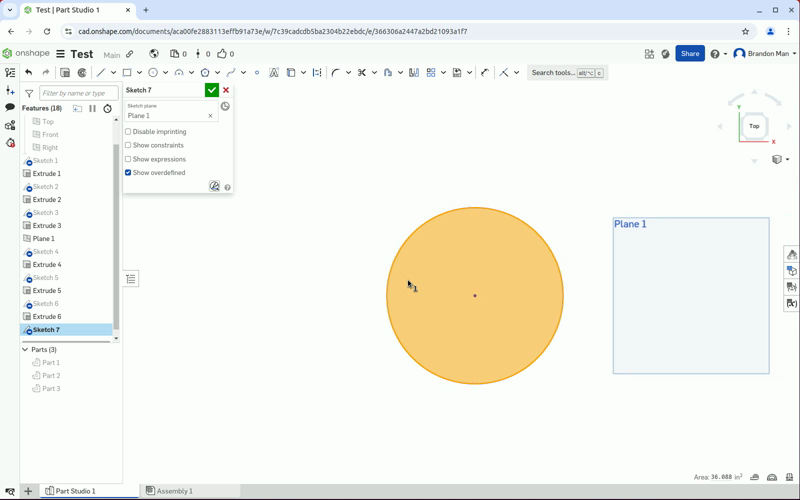
scroll(-6)
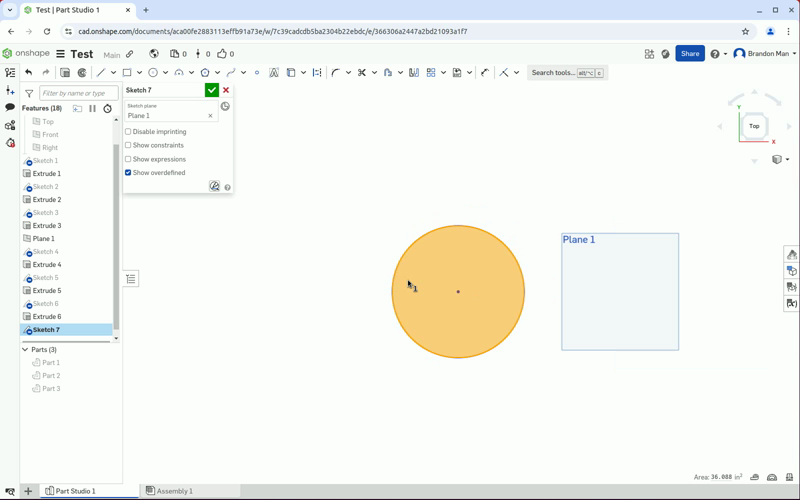
scroll(-6)
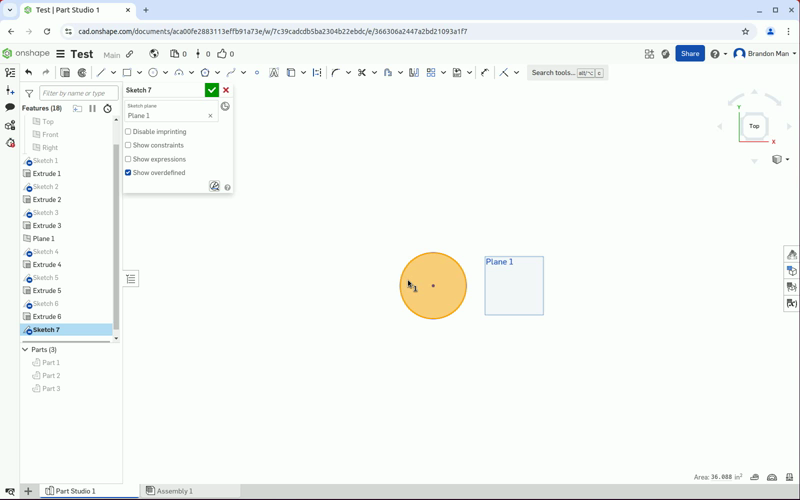
scroll(-6)
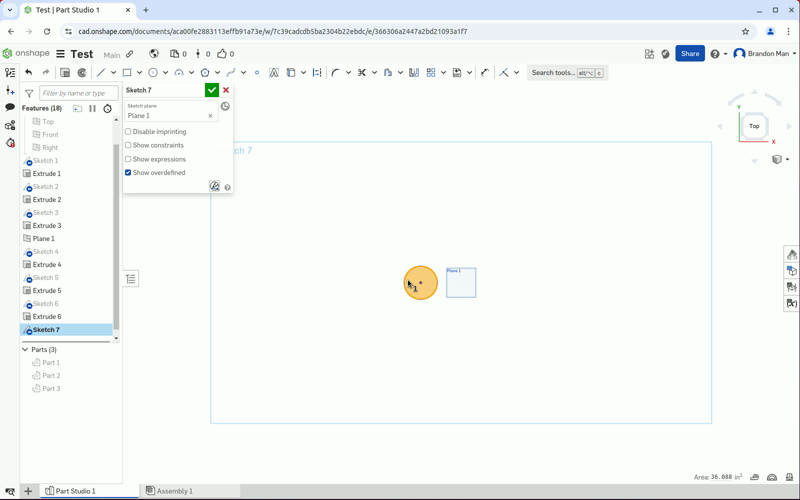
mouse_move(73, 352)
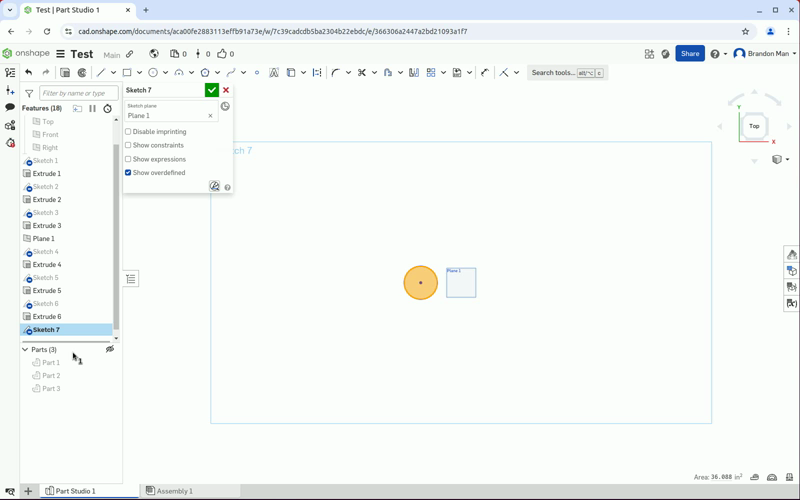
key(shift+y)
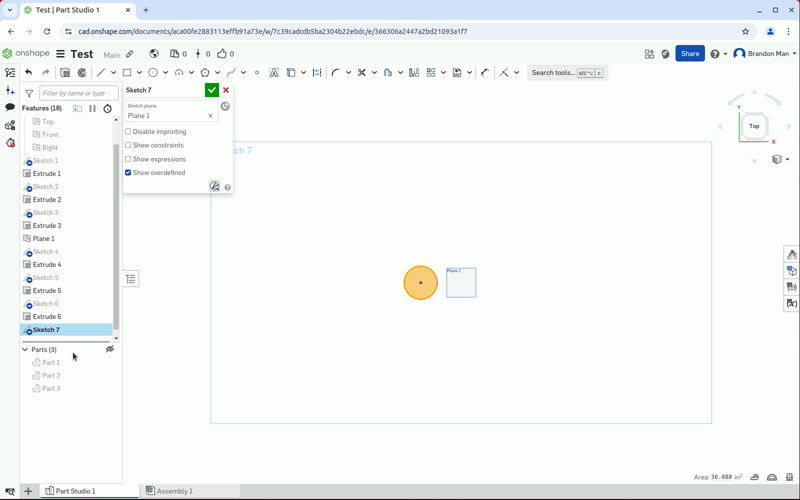
key(shift+e)
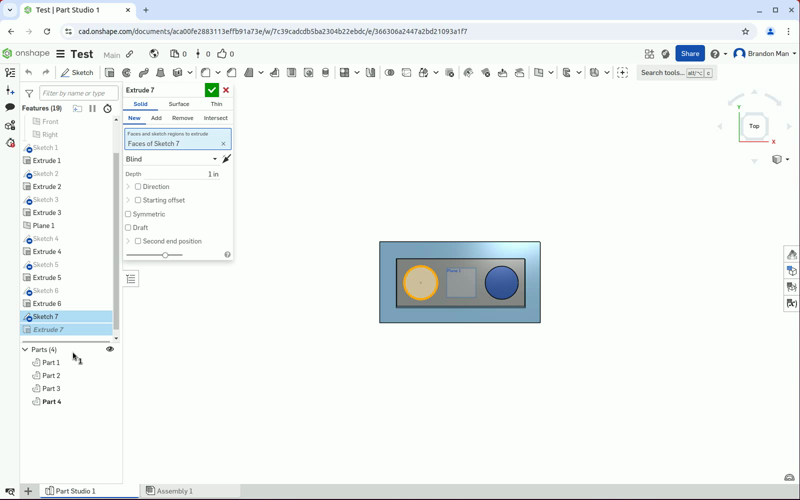
mouse_move(143, 106)
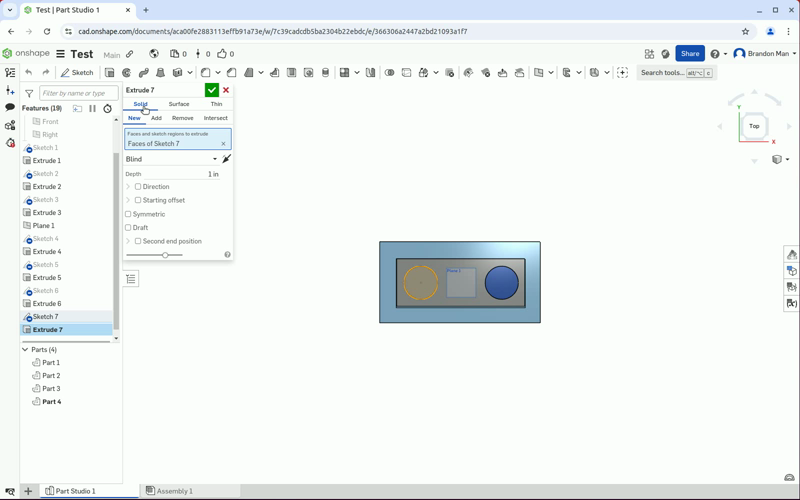
click(143, 106)
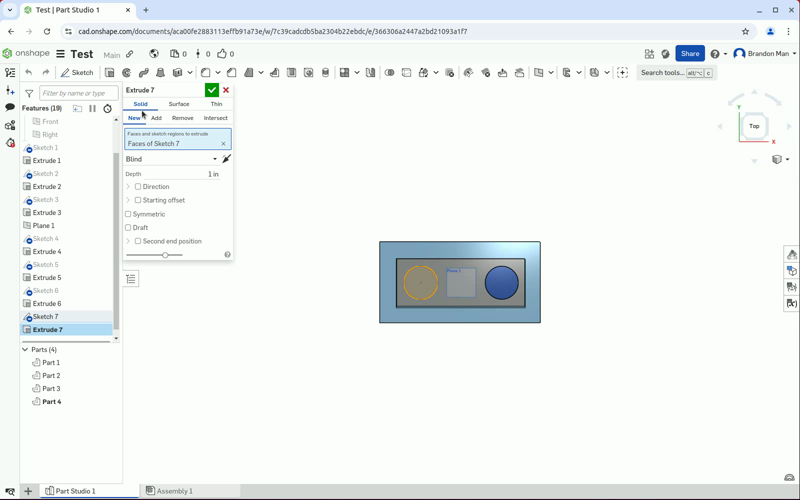
mouse_move(137, 120)
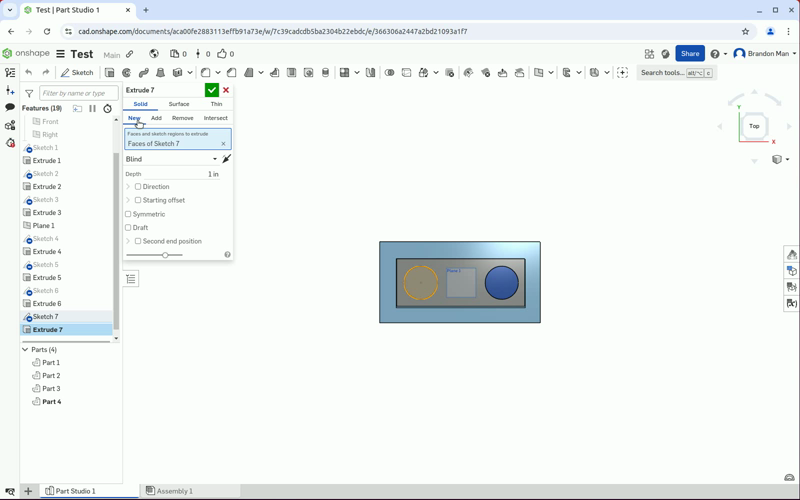
click(137, 120)
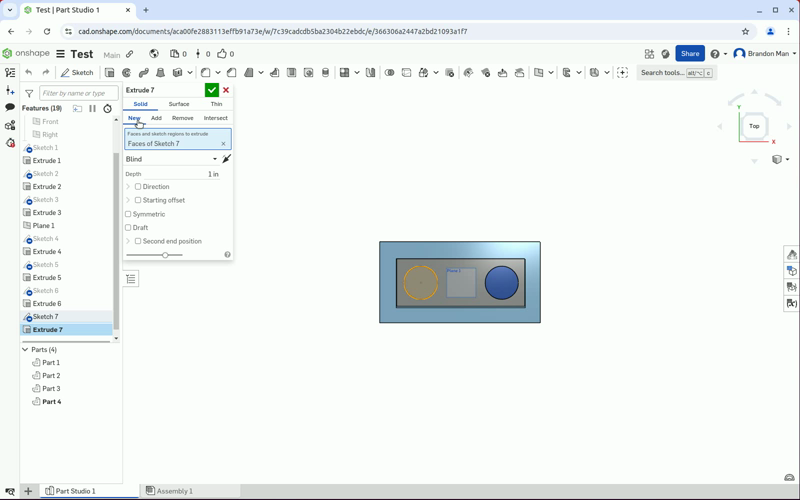
key(tab, 4)
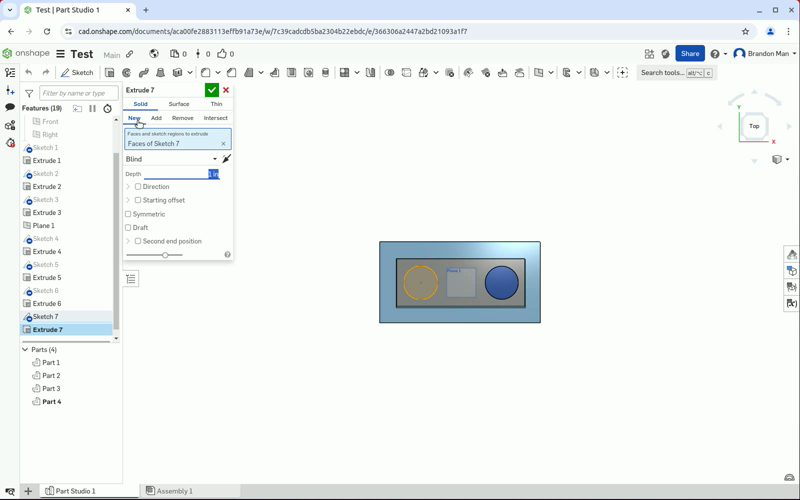
text(3.37)
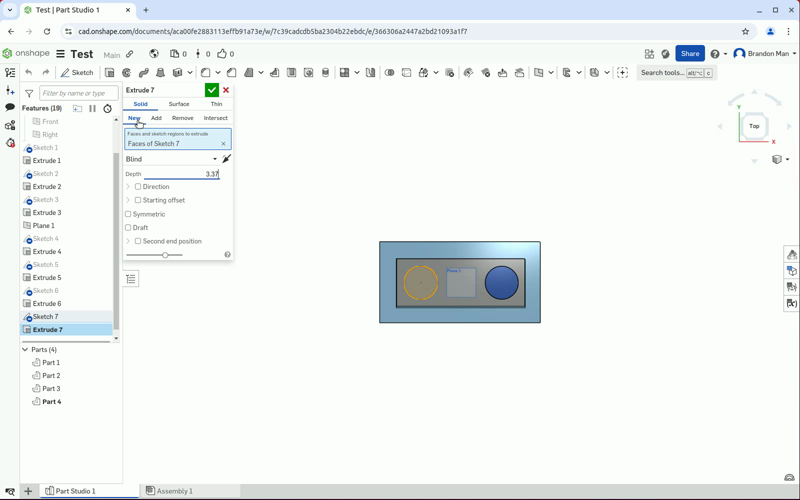
key(enter)
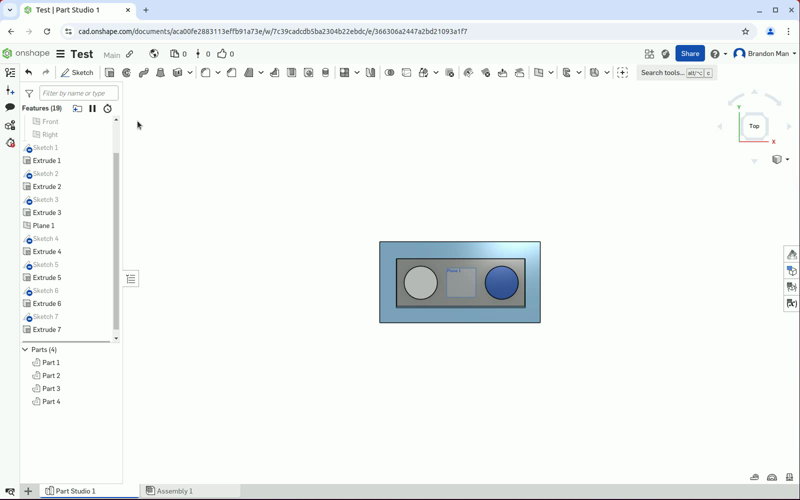
key(shift+h)
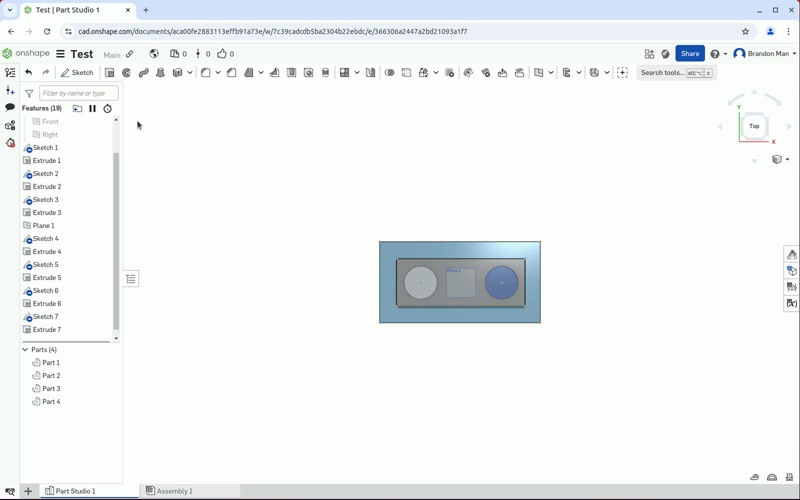
key(shift+h)
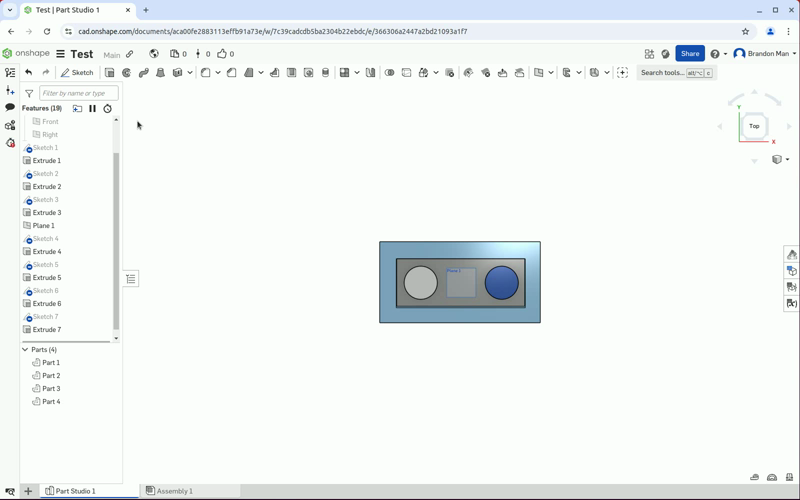
mouse_move(69, 150)
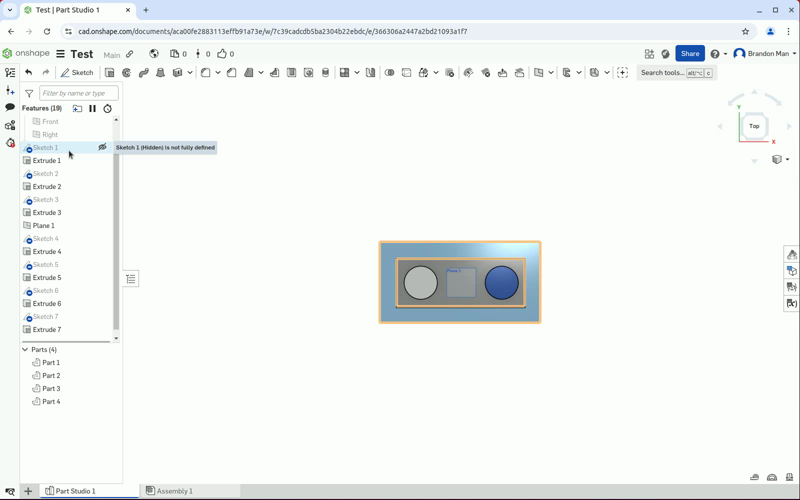
click(69, 150)
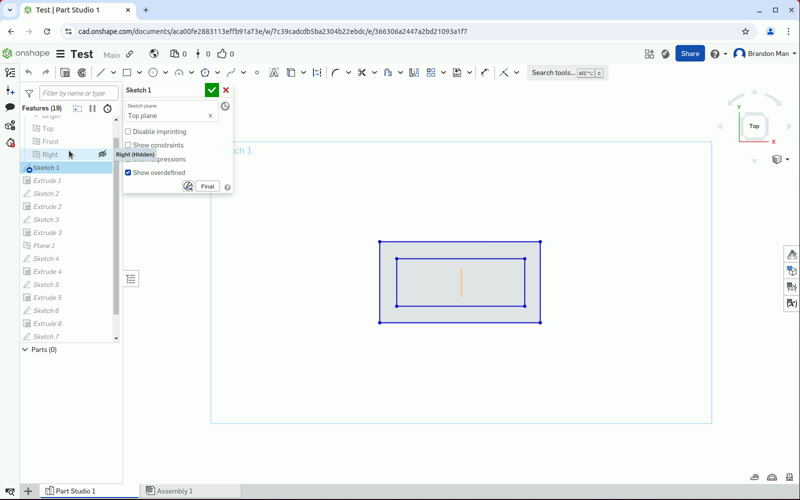
mouse_move(229, 92)
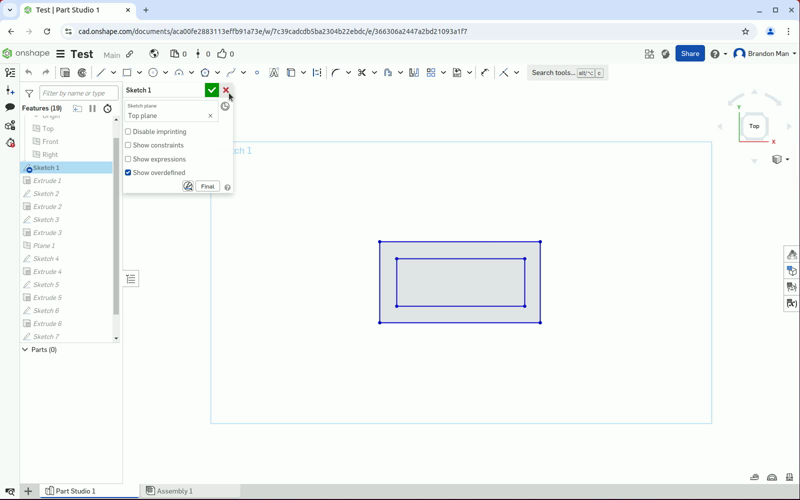
click(229, 92)
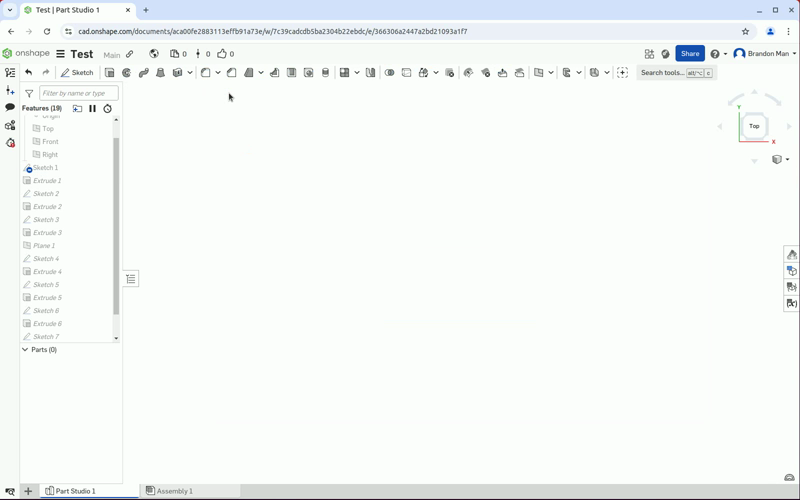
key(shift+s)
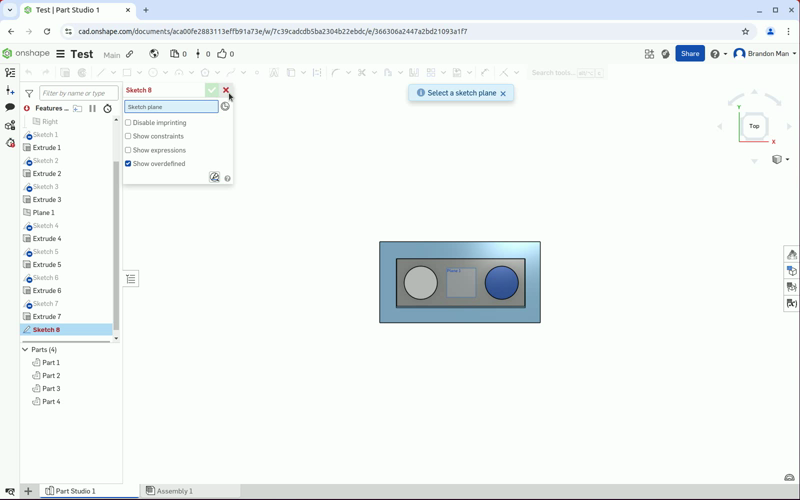
mouse_move(69, 215)
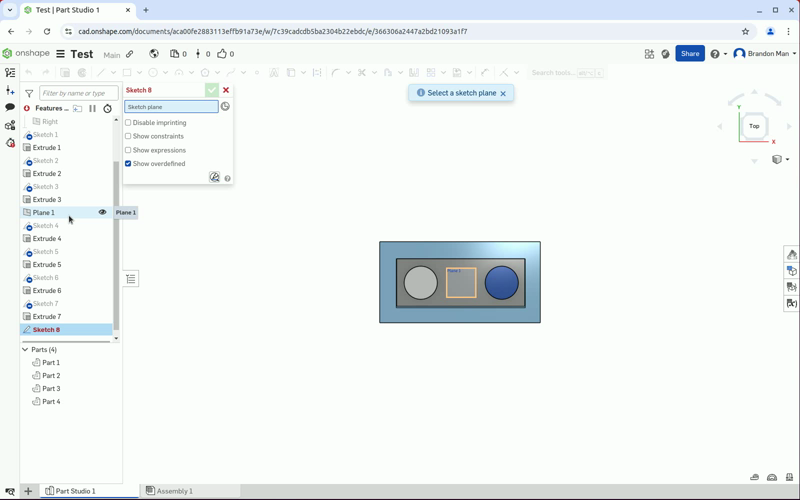
click(69, 215)
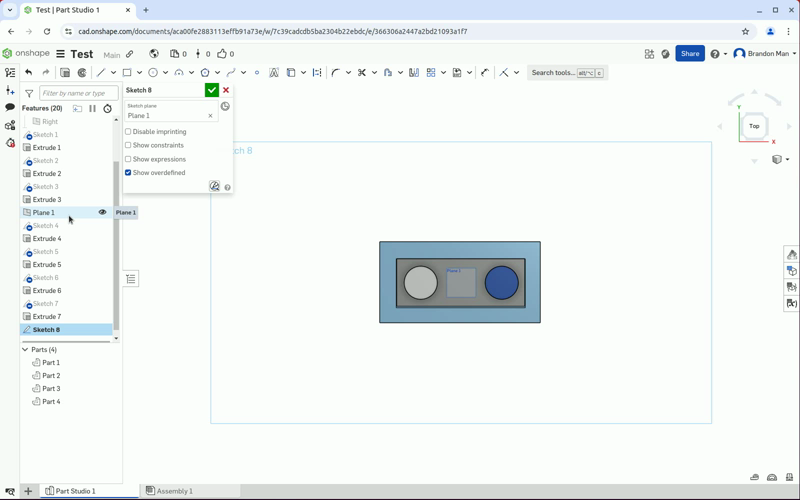
mouse_move(73, 352)
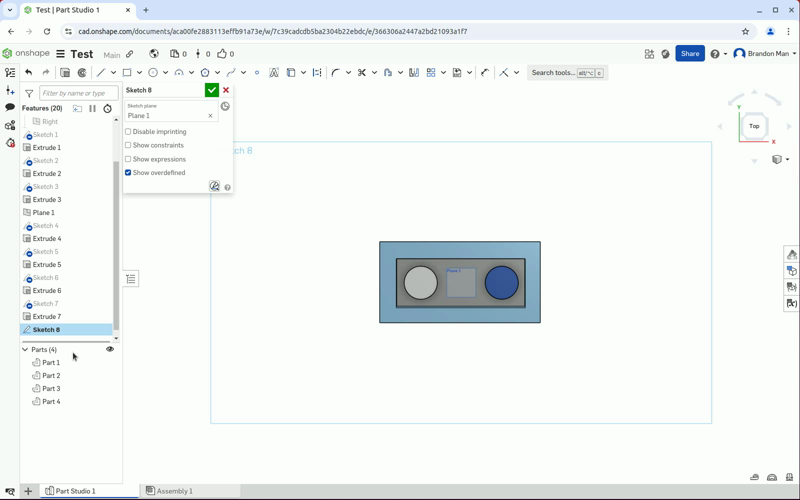
key(y)
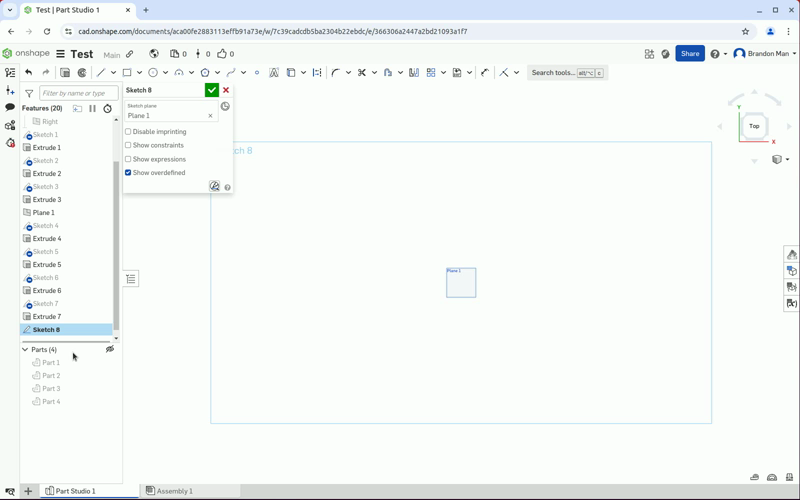
key(c)
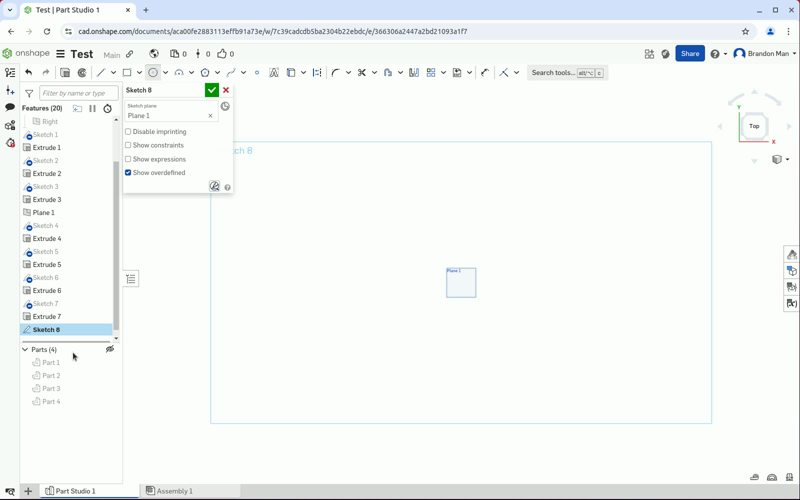
key_down(shift)
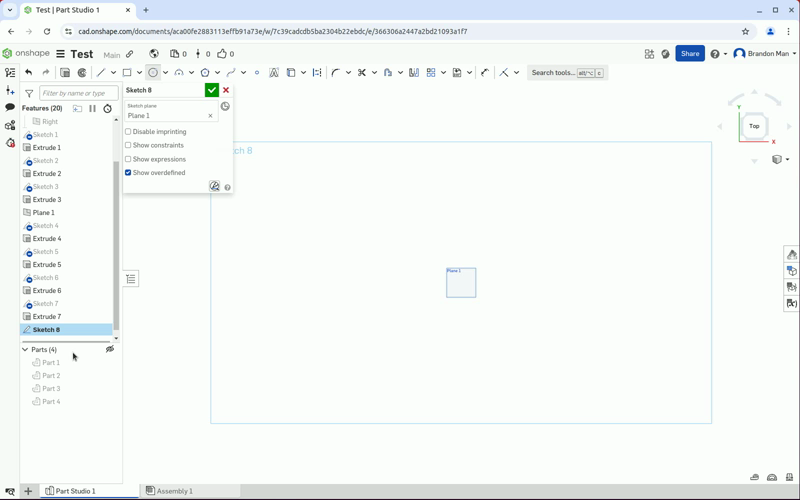
mouse_move(420, 282)
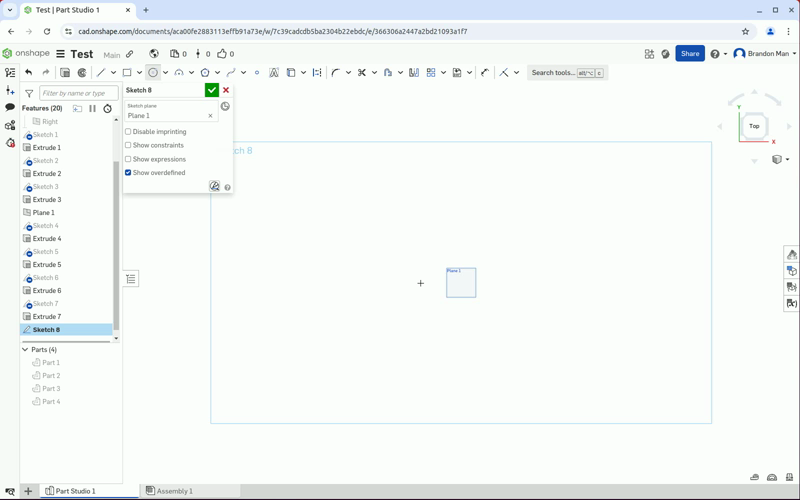
click(420, 282)
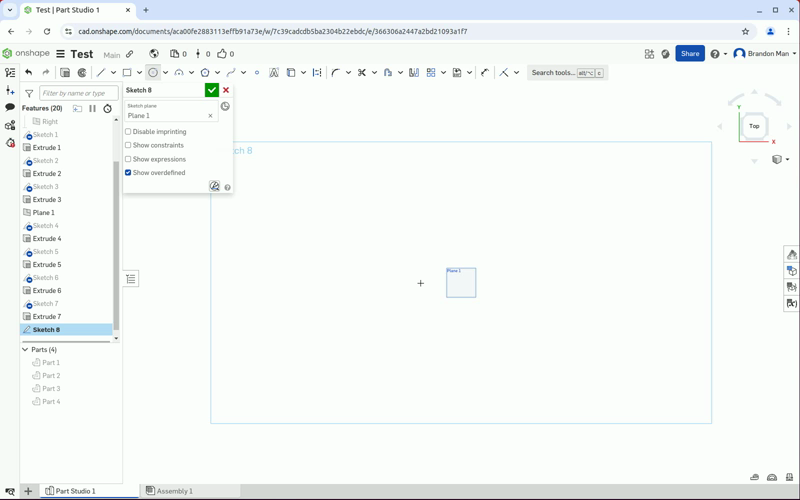
key_up(shift)
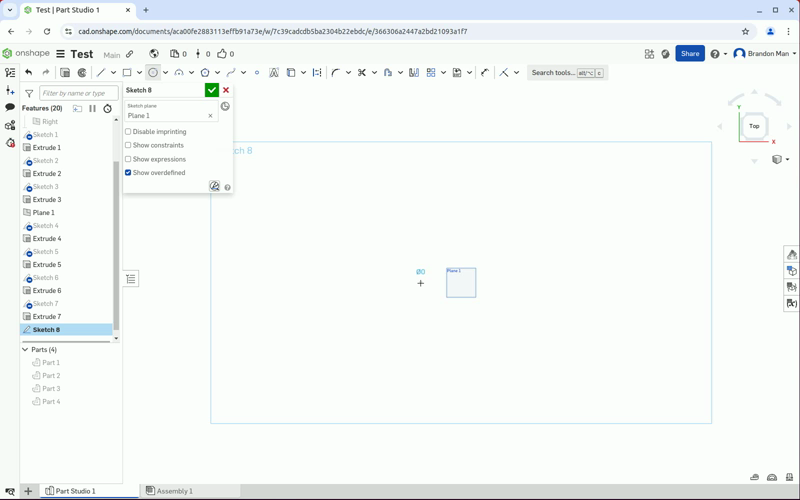
mouse_move(445, 282)
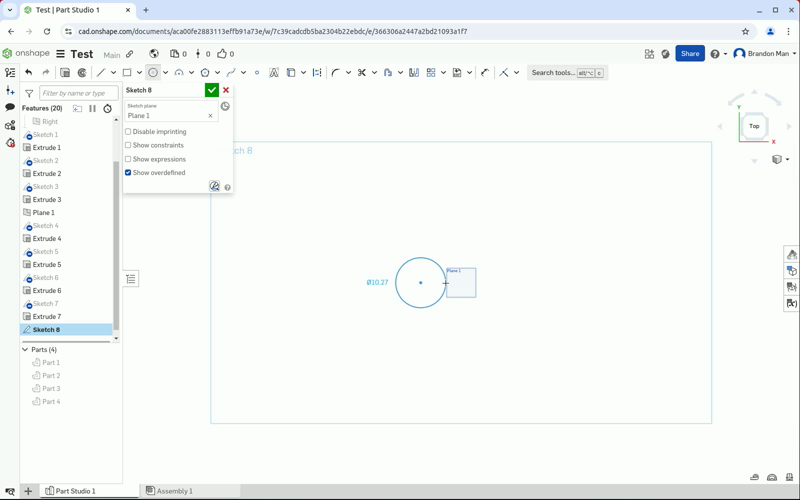
click(445, 282)
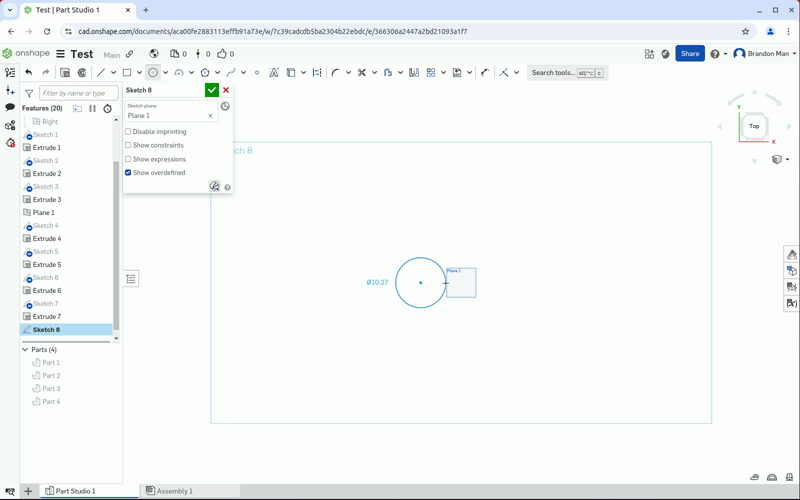
key(esc)
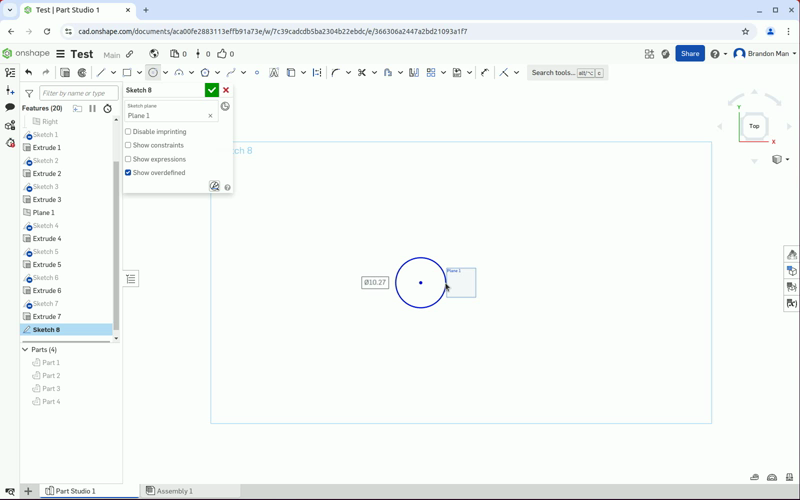
key(c)
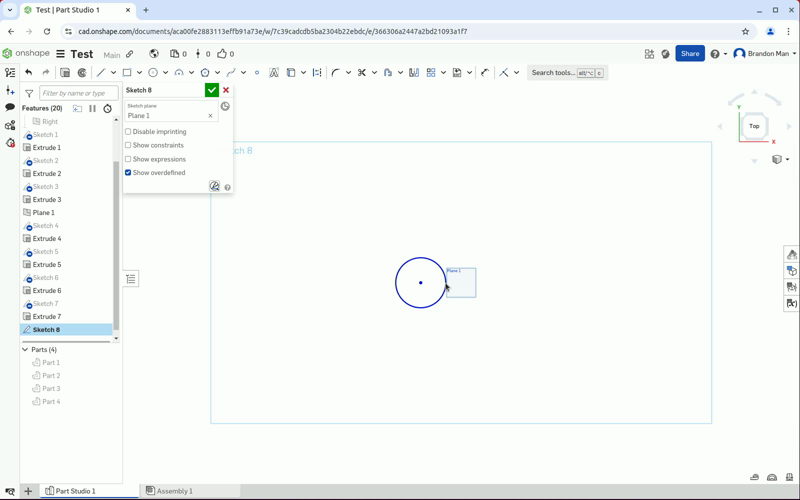
key_down(shift)
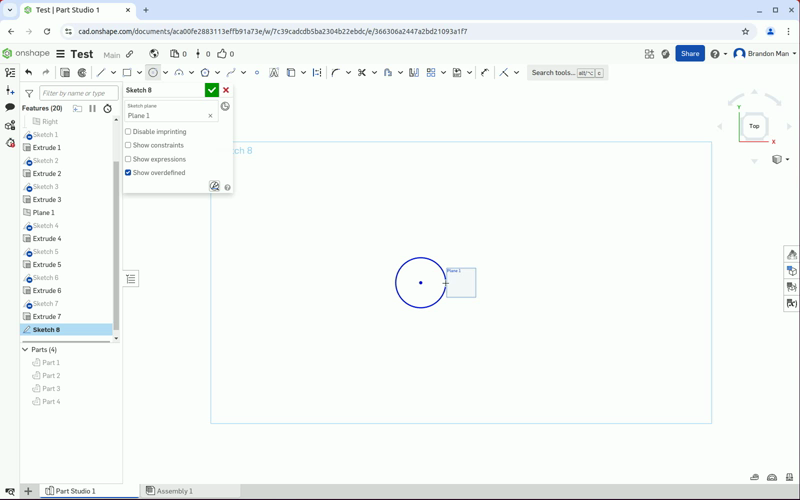
mouse_move(420, 282)
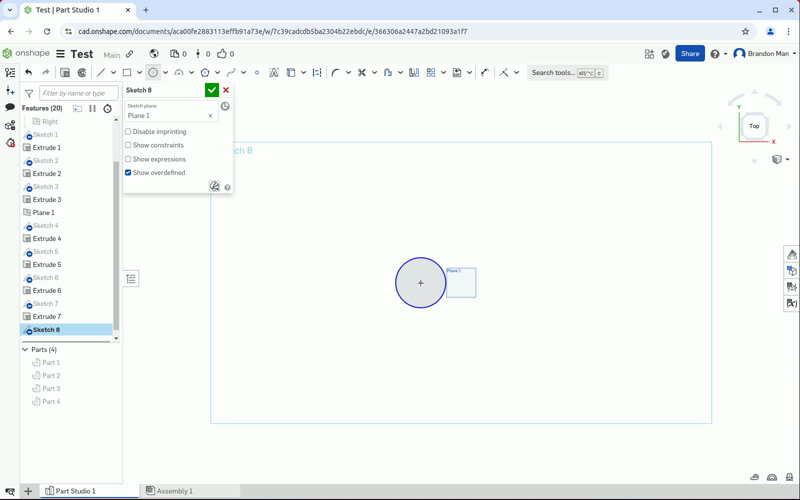
click(420, 282)
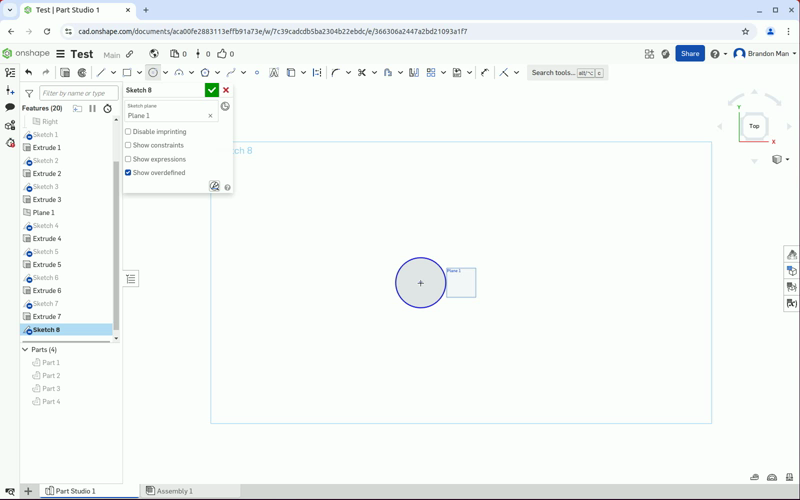
key_up(shift)
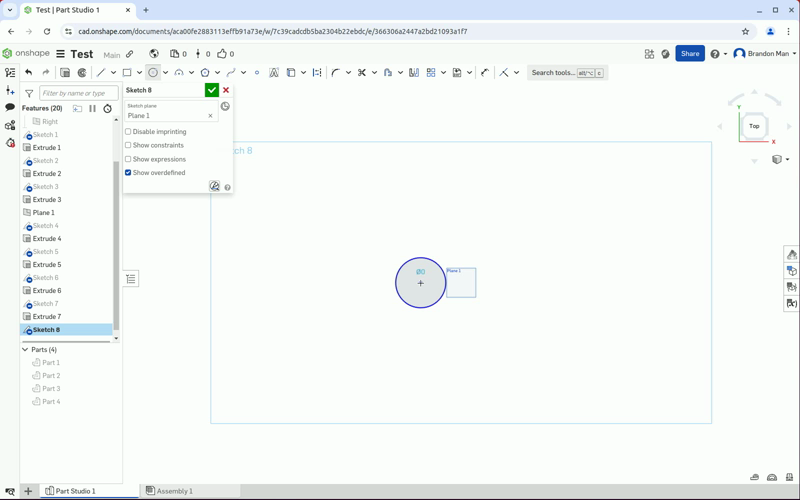
mouse_move(437, 282)
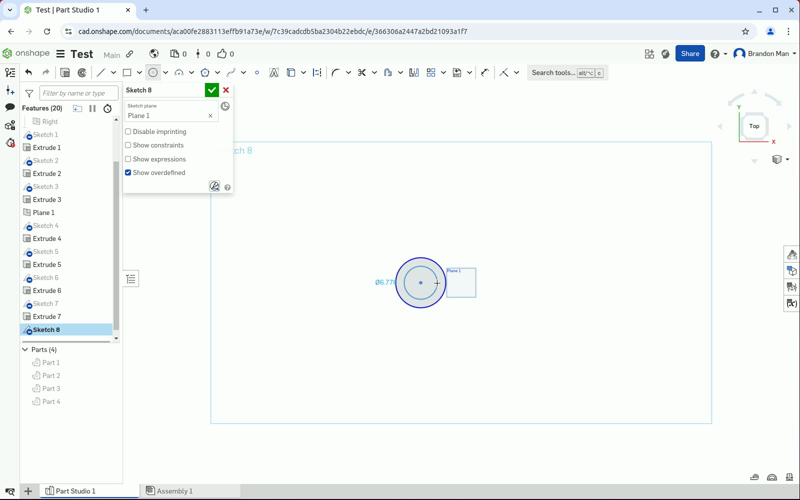
click(437, 282)
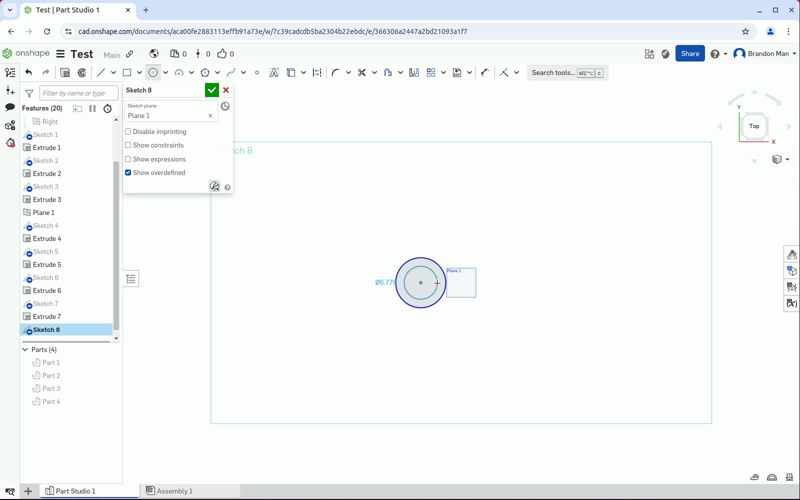
key(esc)
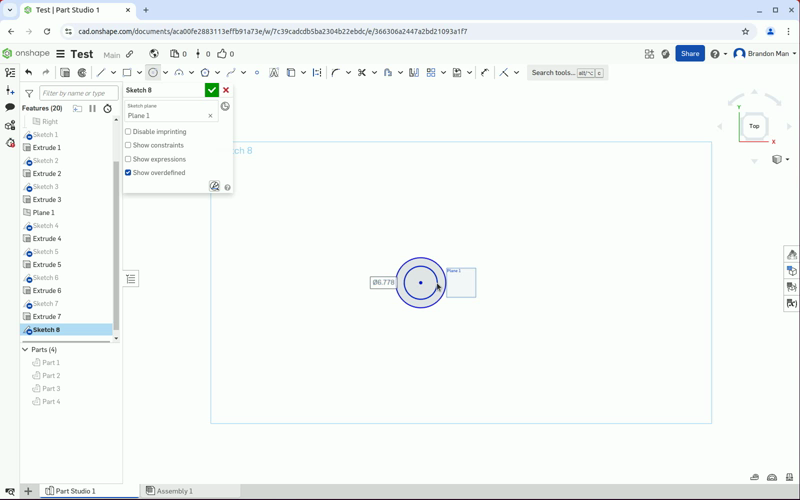
mouse_move(415, 305)
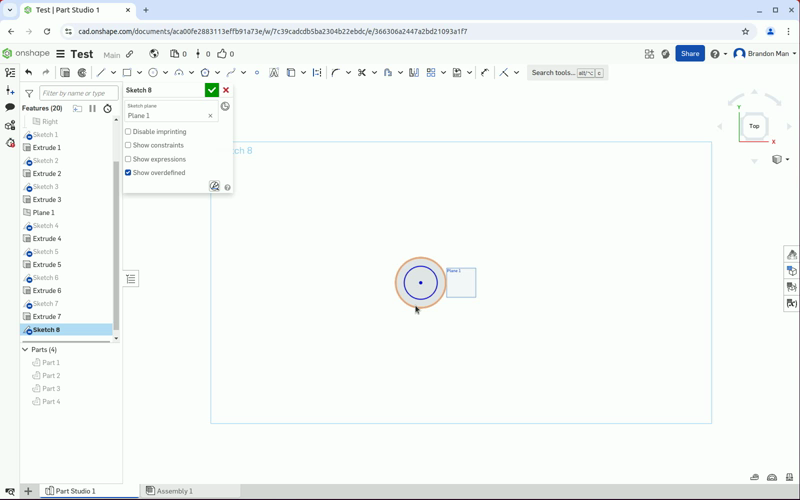
scroll(6)
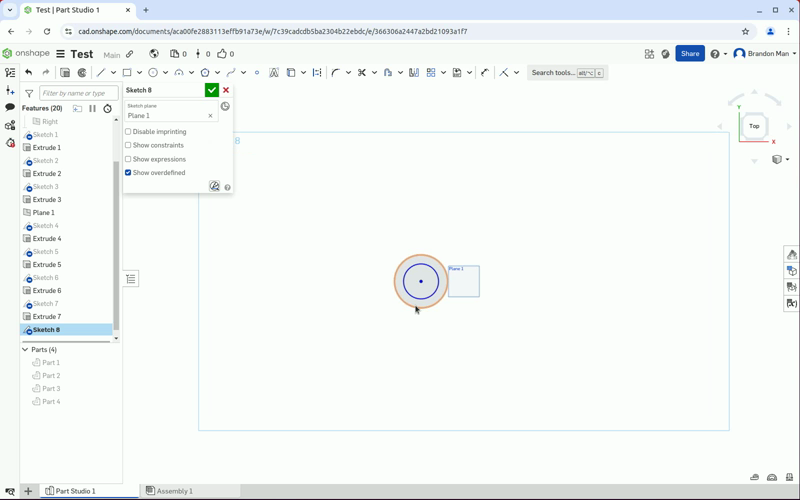
scroll(6)
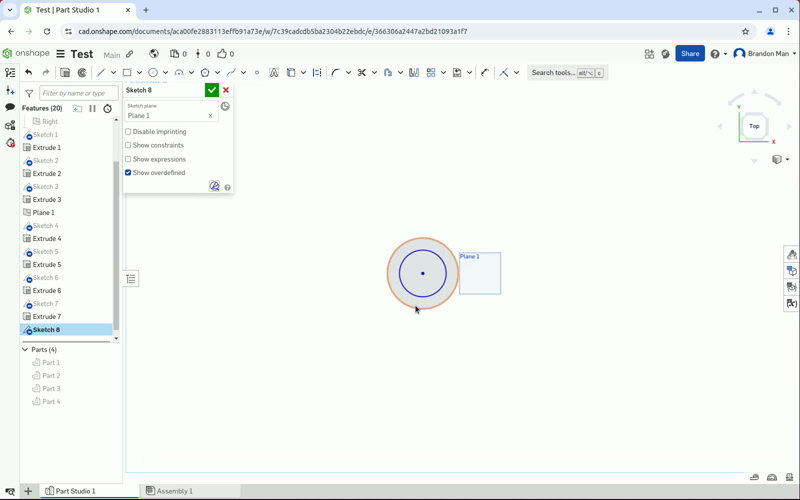
scroll(6)
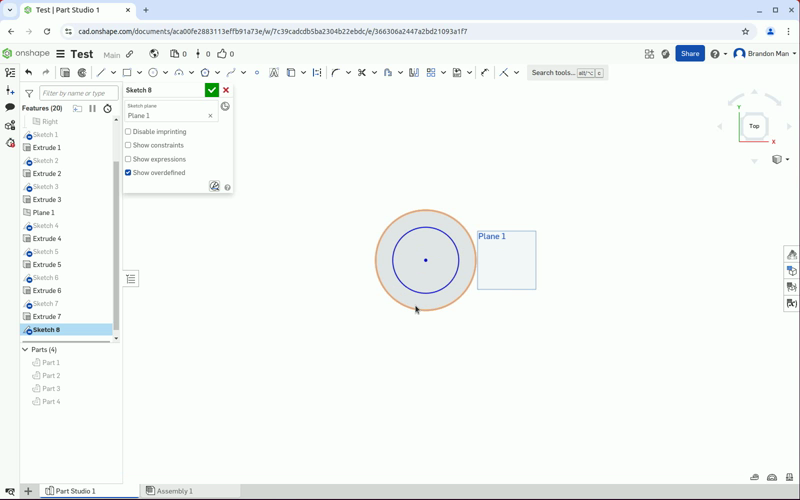
scroll(6)
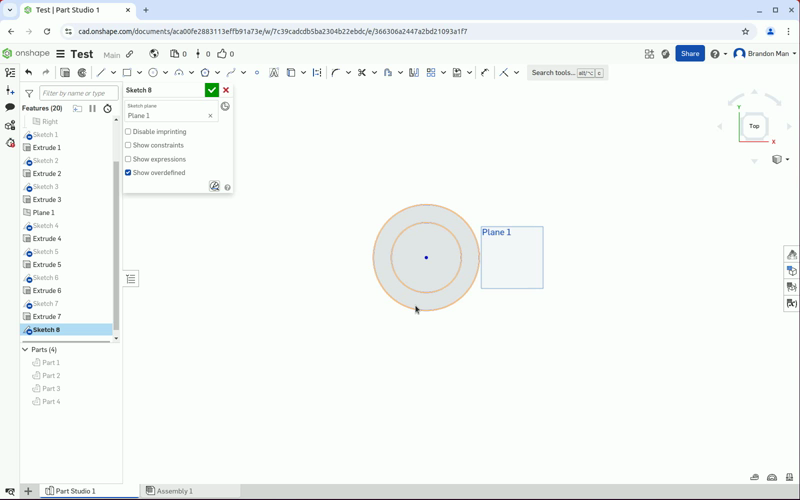
scroll(6)
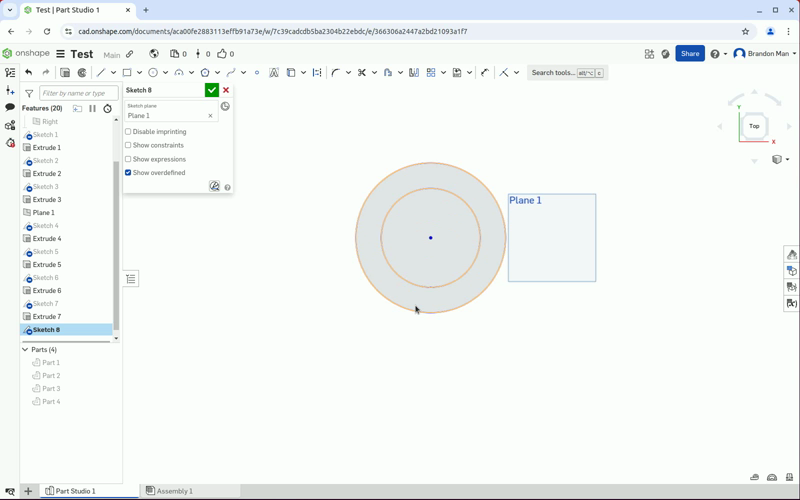
scroll(6)
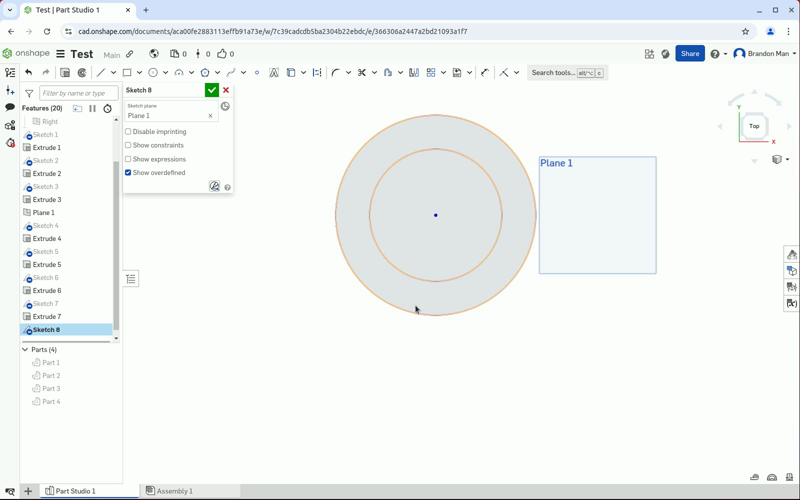
scroll(6)
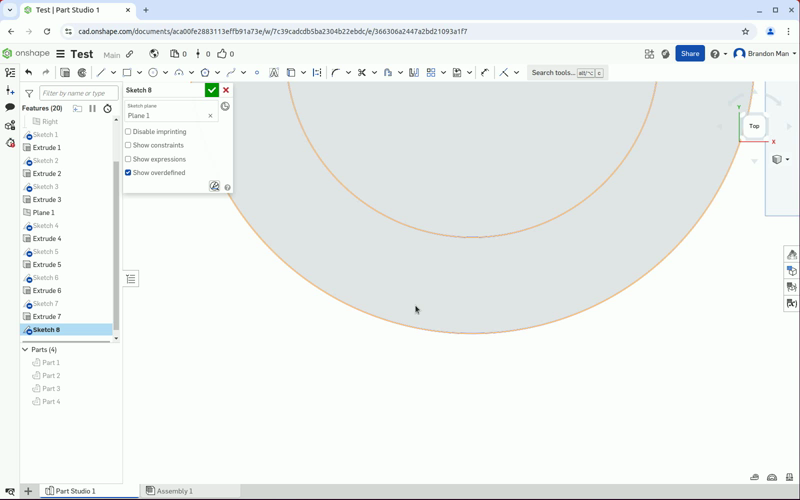
click(415, 305)
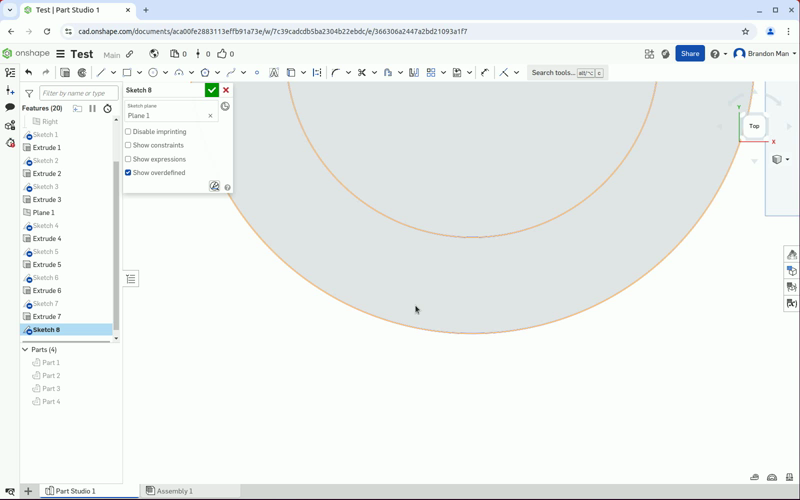
scroll(-6)
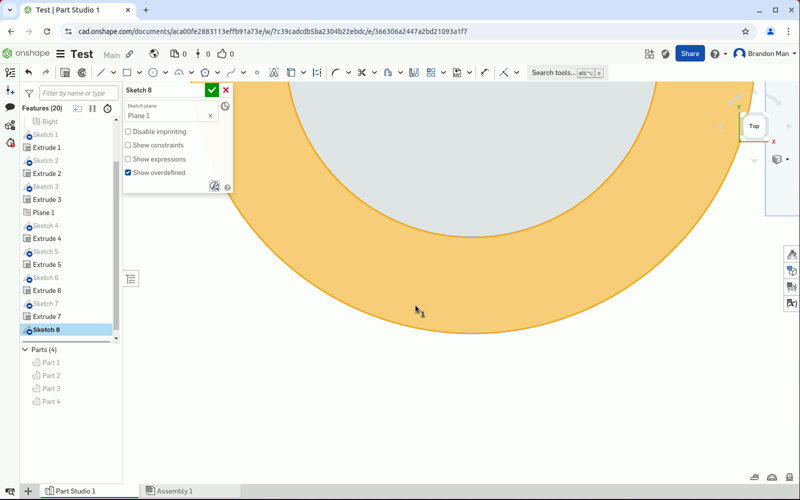
scroll(-6)
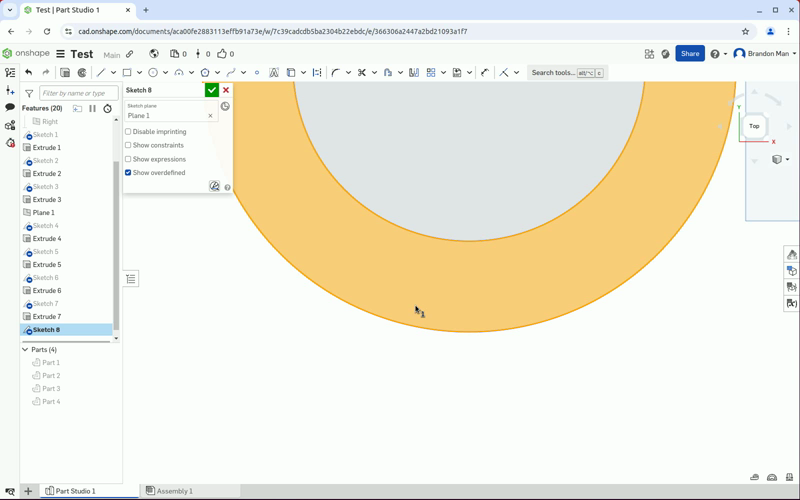
scroll(-6)
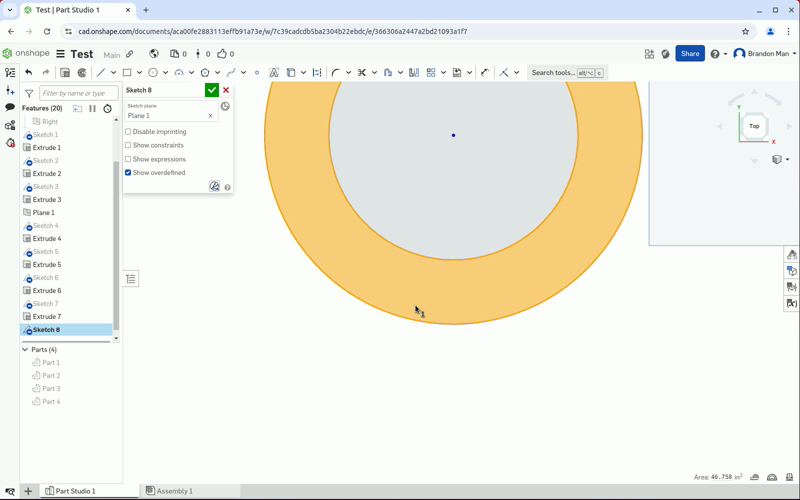
scroll(-6)
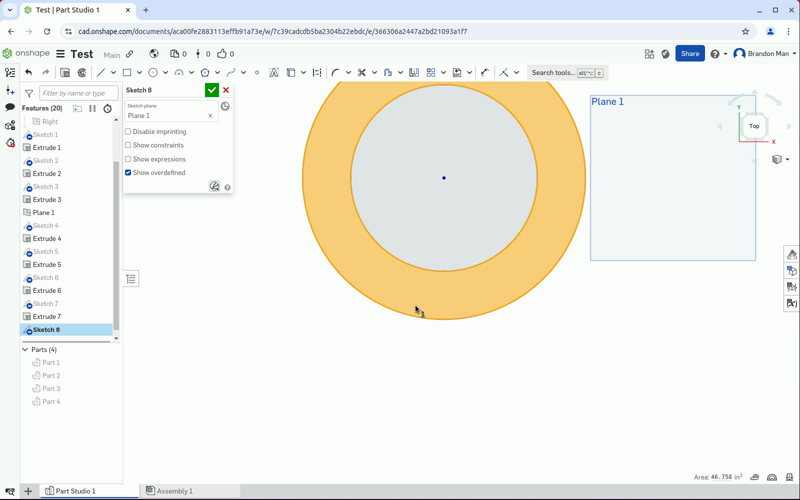
scroll(-6)
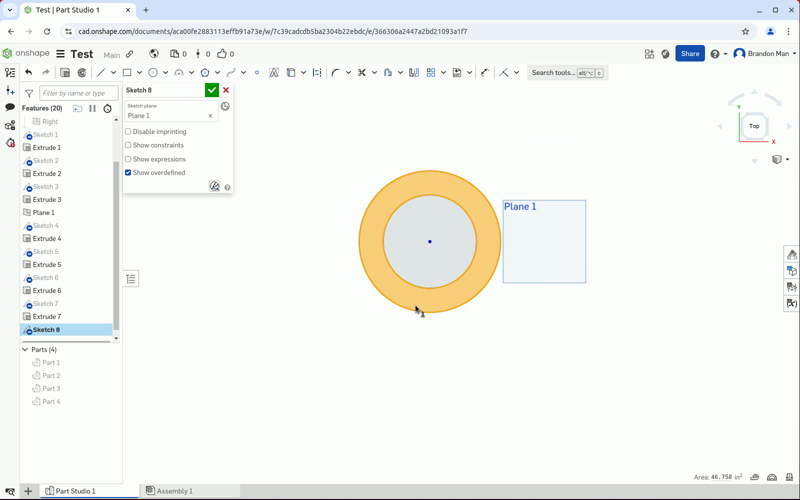
scroll(-6)
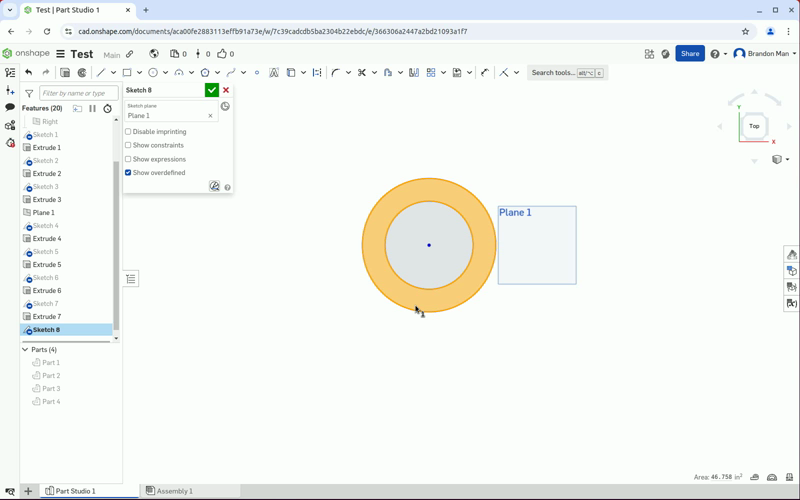
scroll(-6)
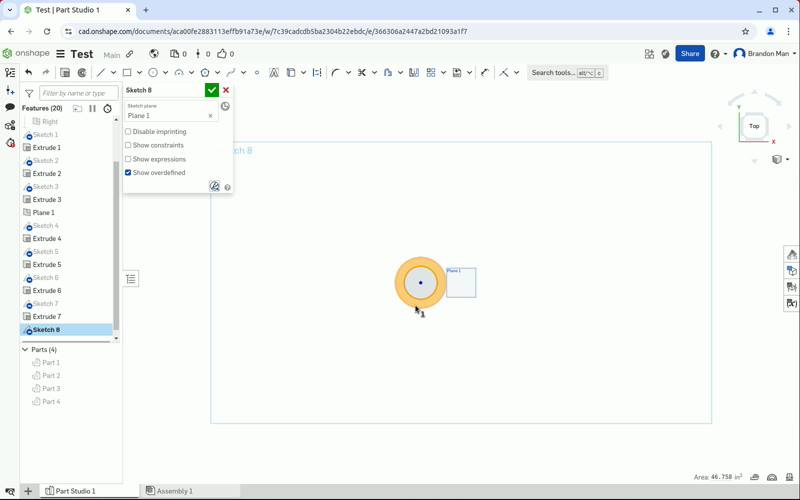
mouse_move(73, 352)
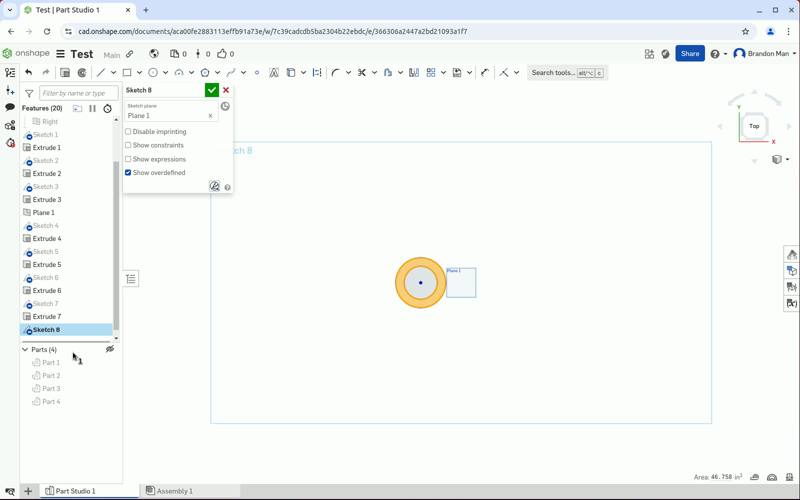
key(shift+y)
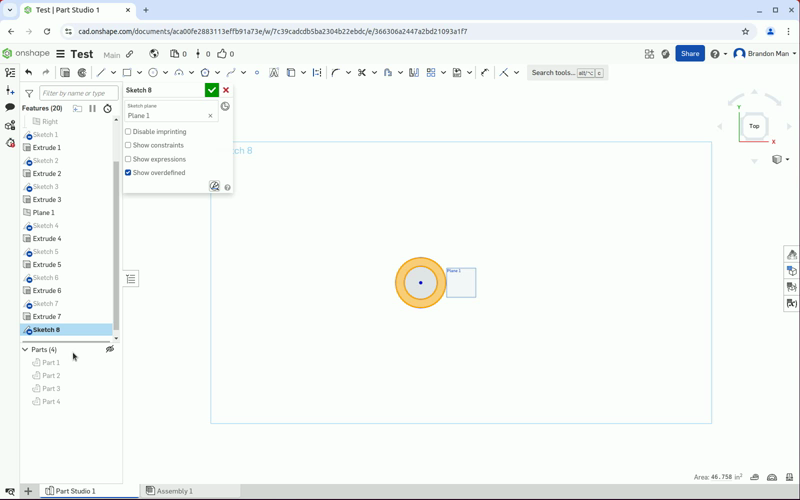
key(shift+e)
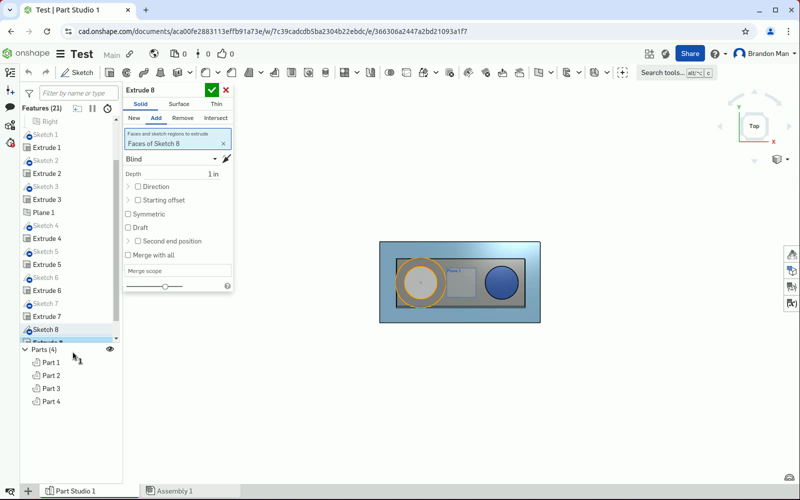
mouse_move(143, 106)
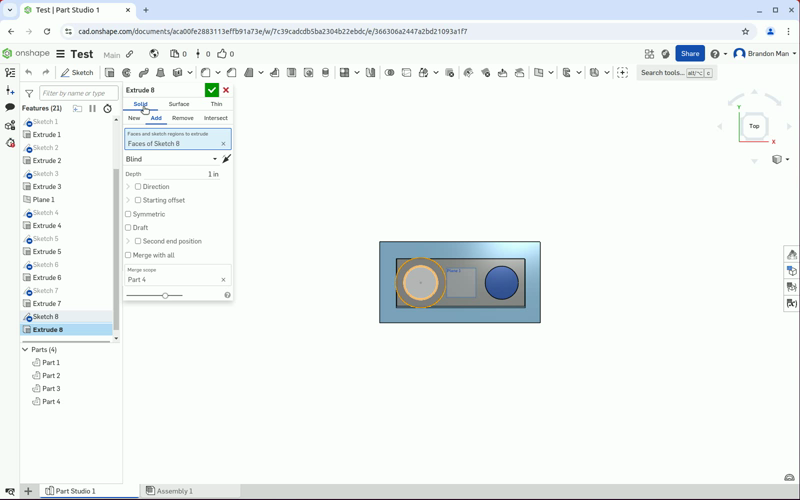
click(143, 106)
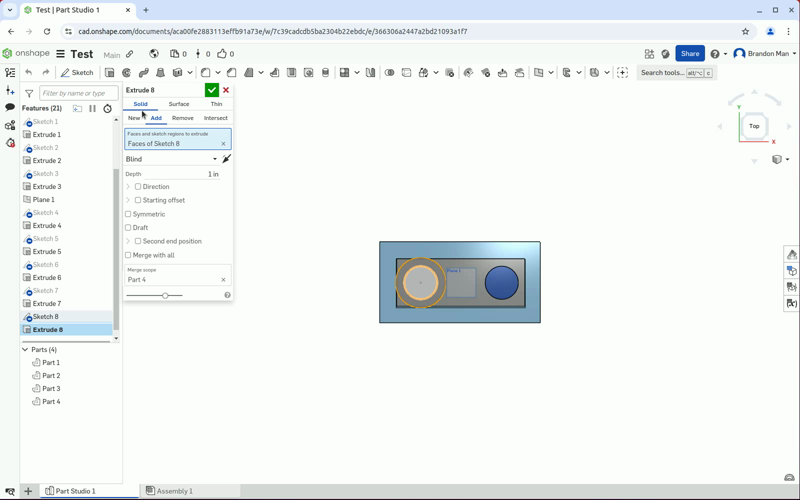
mouse_move(137, 120)
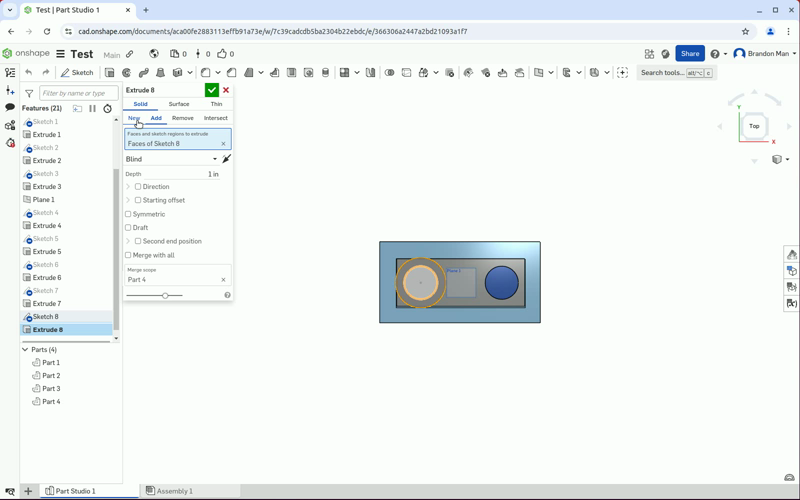
click(137, 120)
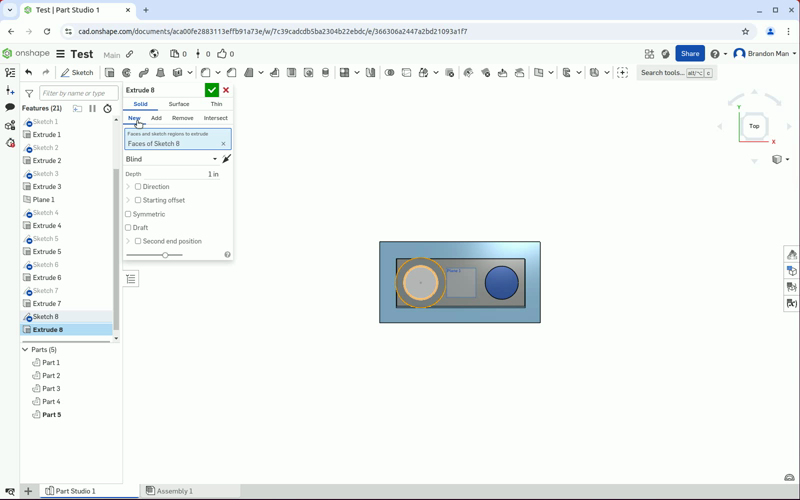
key(tab, 4)
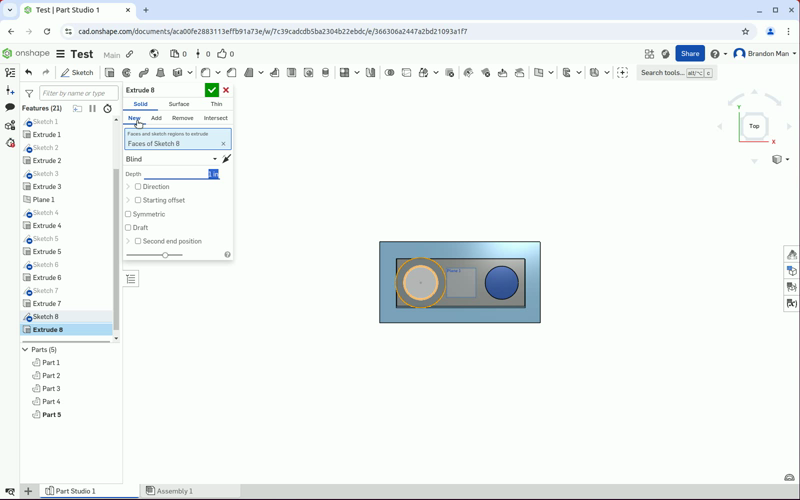
text(3.37)
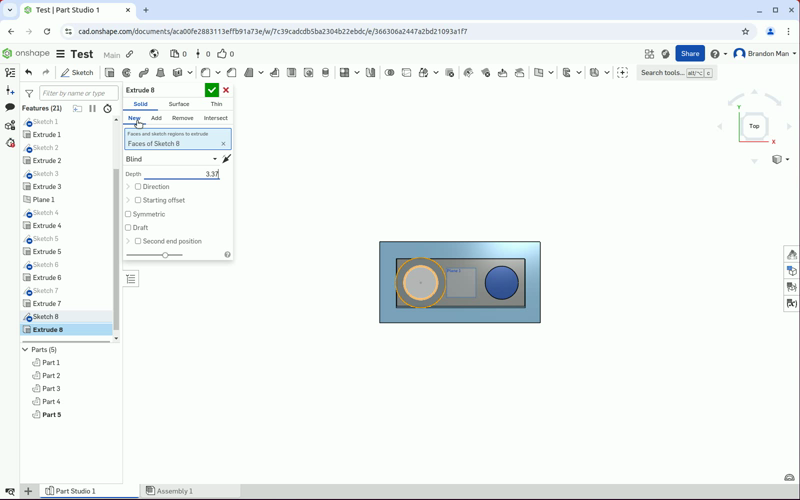
key(enter)
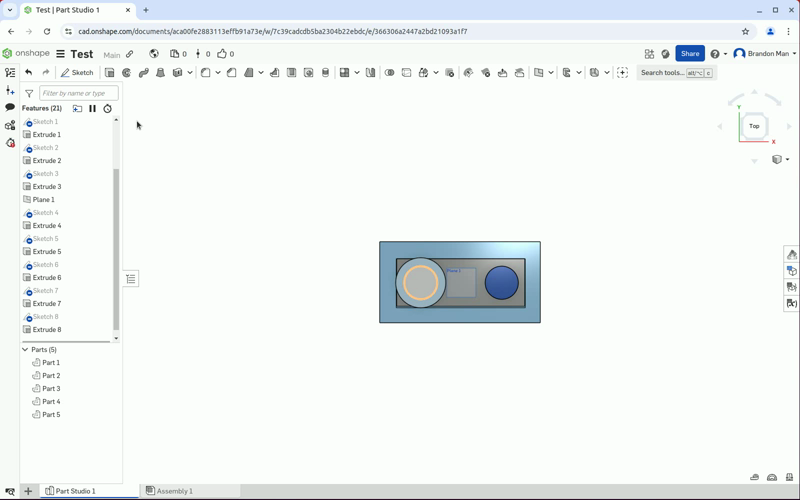
key(shift+h)
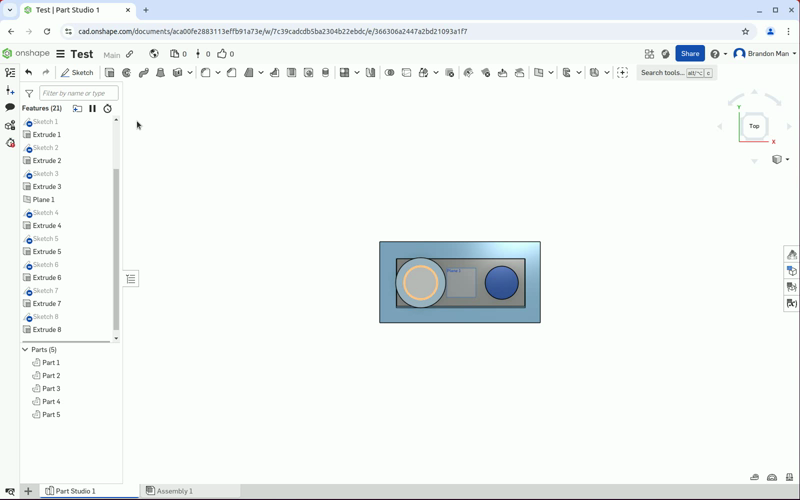
key(shift+h)
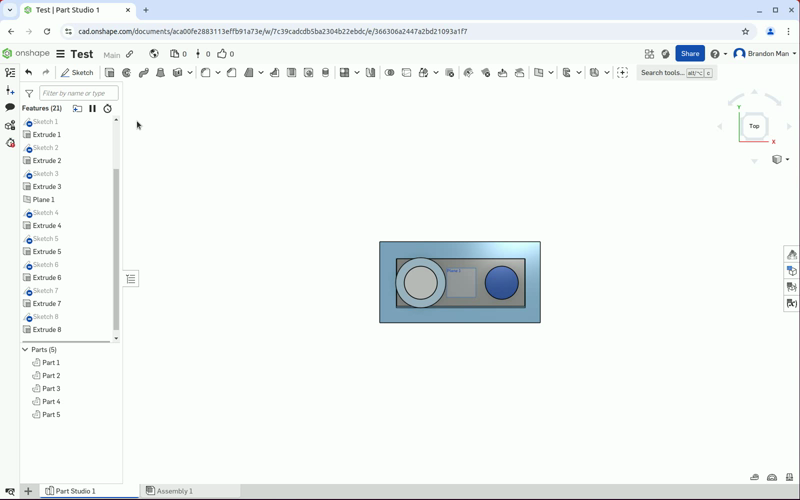
mouse_move(69, 124)
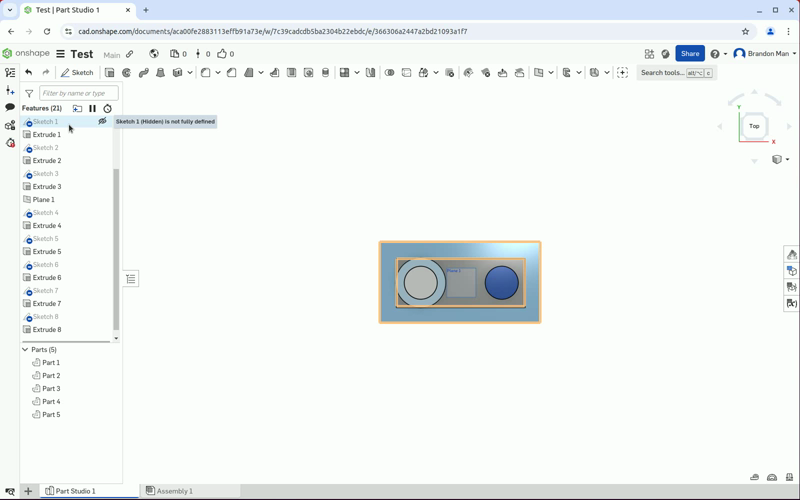
click(69, 124)
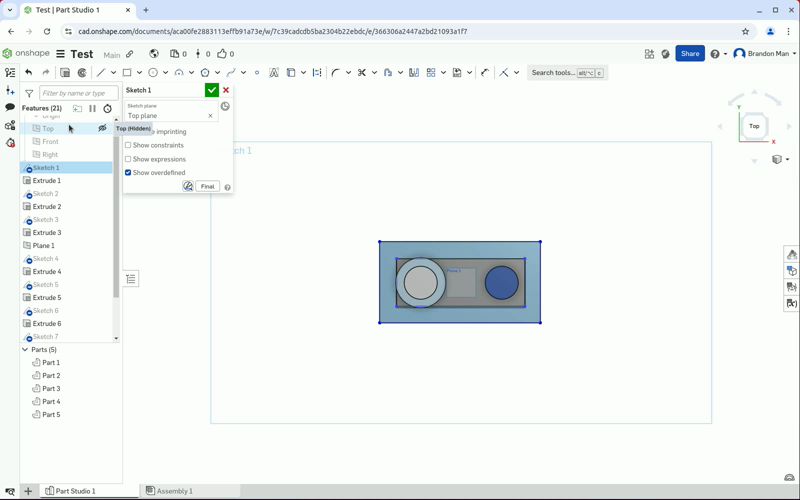
mouse_move(229, 92)
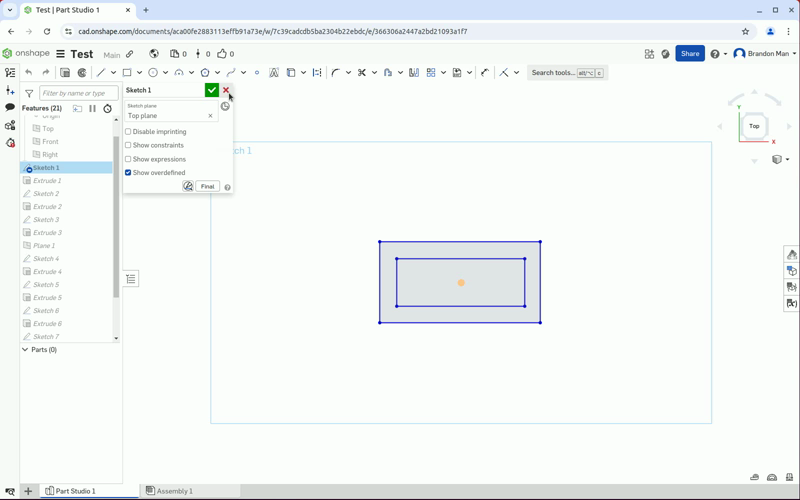
click(229, 92)
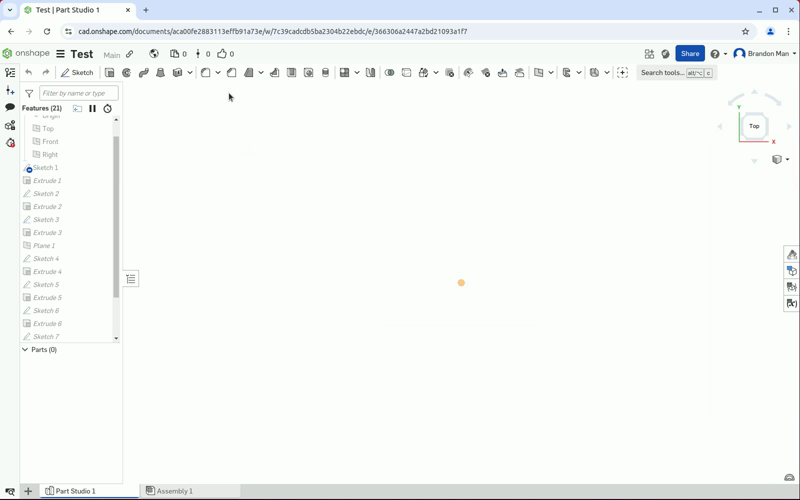
key(shift+s)
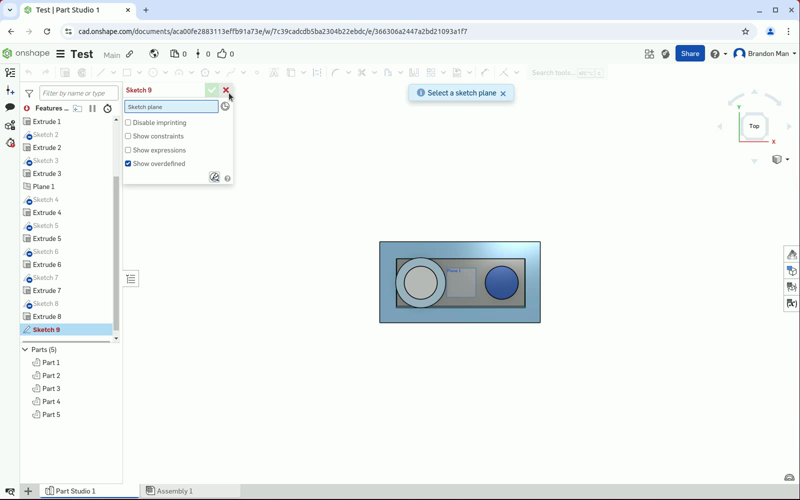
mouse_move(69, 189)
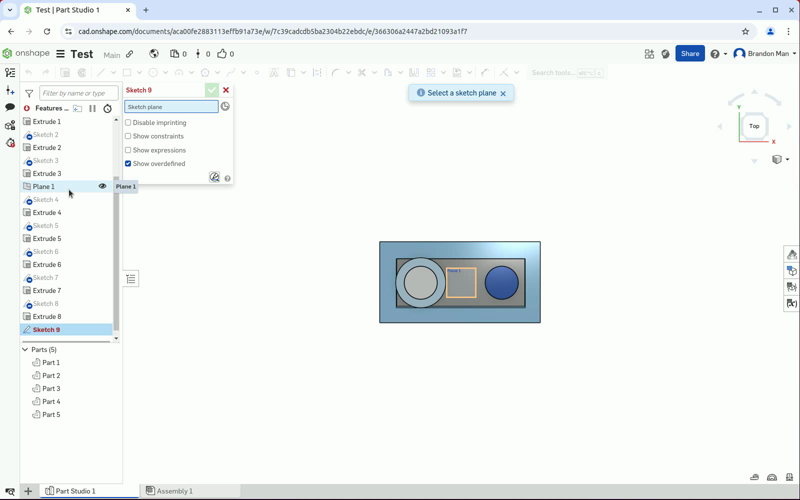
click(69, 189)
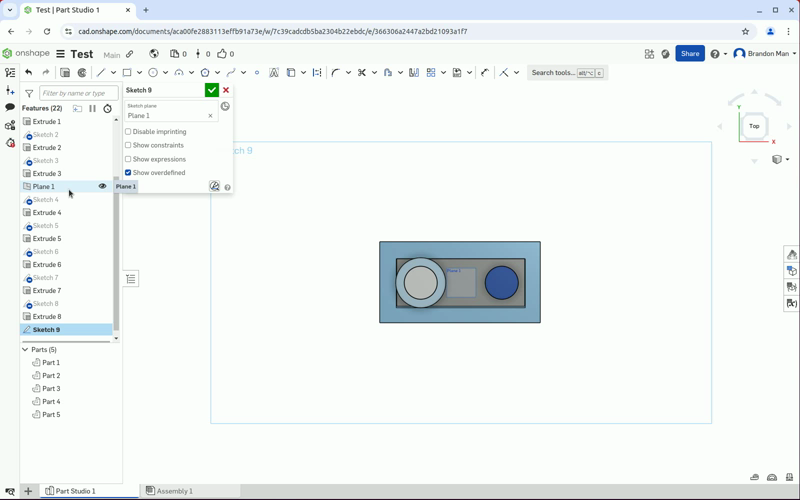
mouse_move(73, 352)
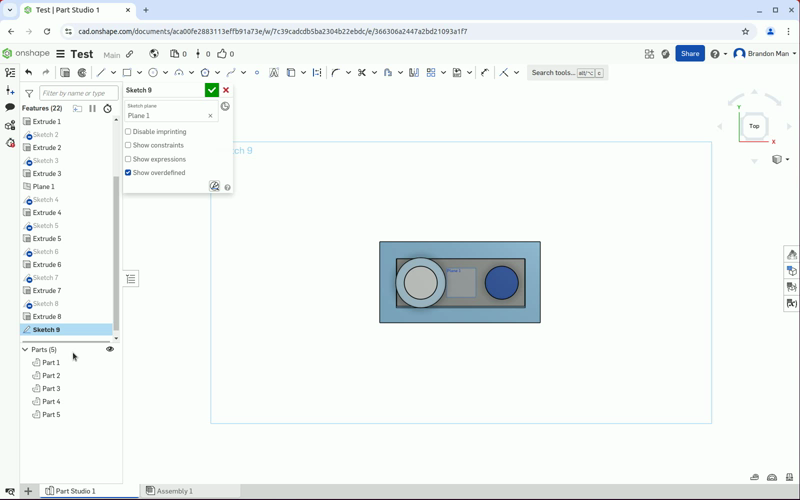
key(y)
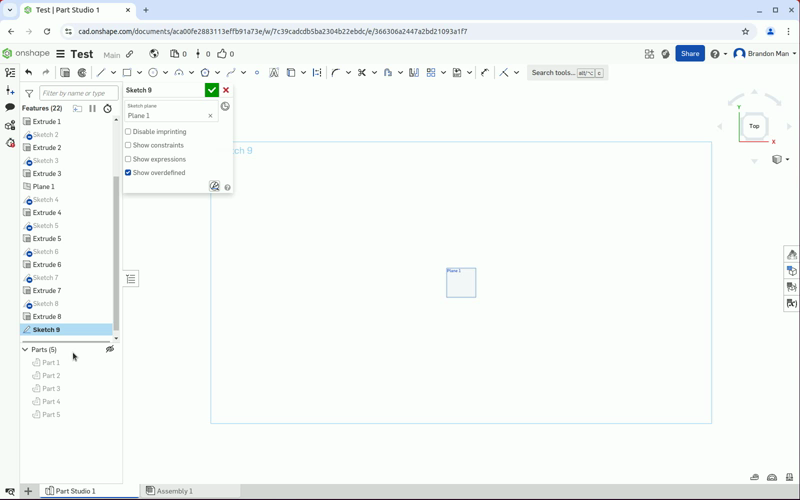
key(c)
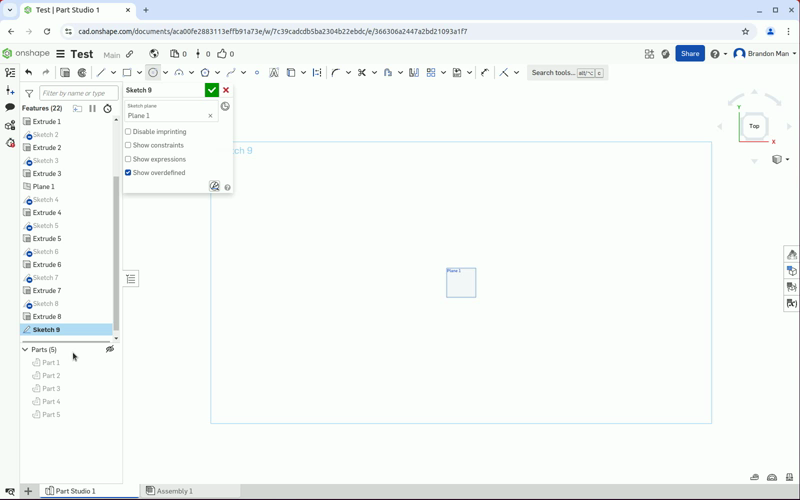
key_down(shift)
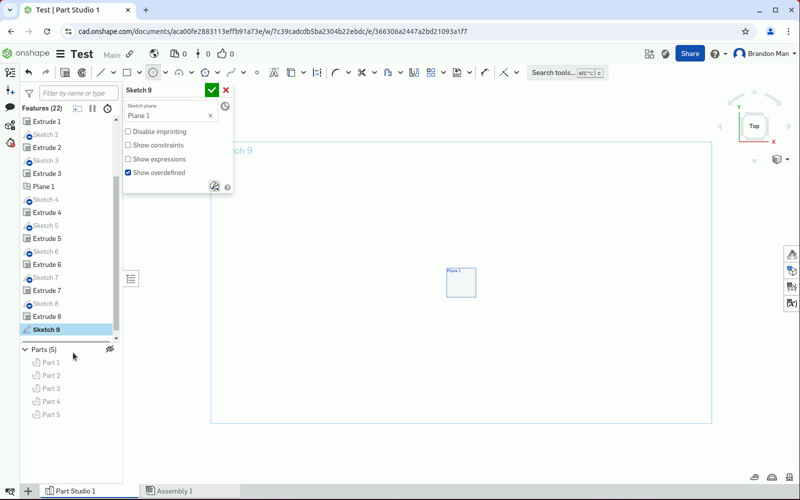
mouse_move(501, 282)
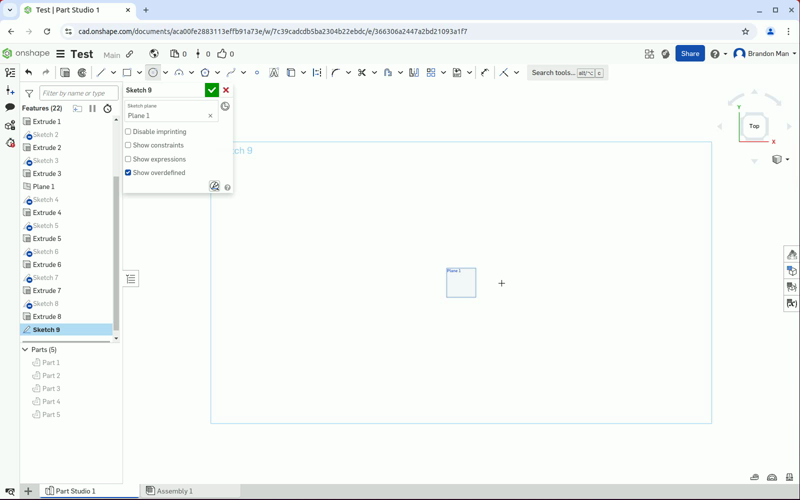
click(501, 282)
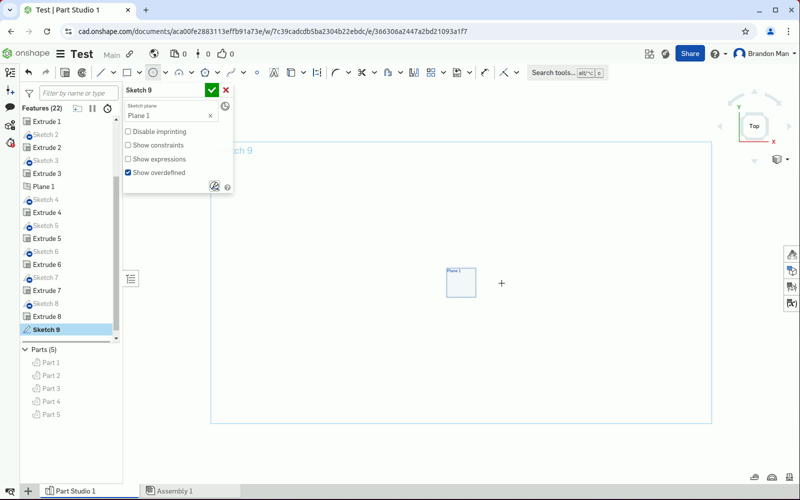
key_up(shift)
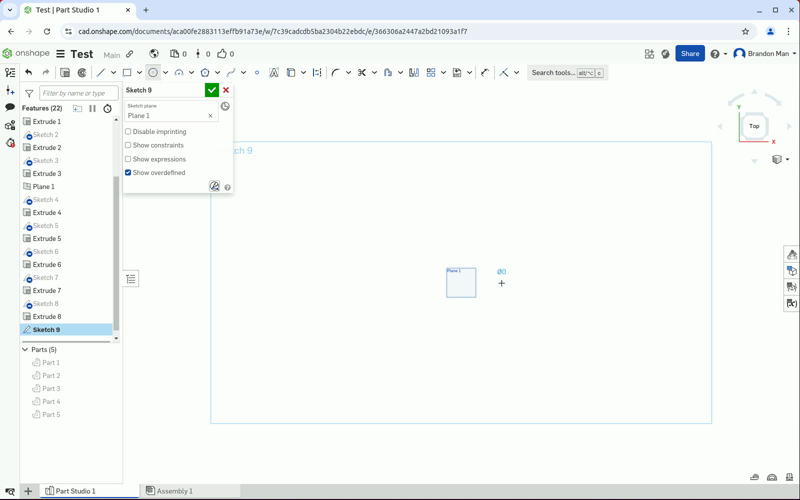
mouse_move(526, 282)
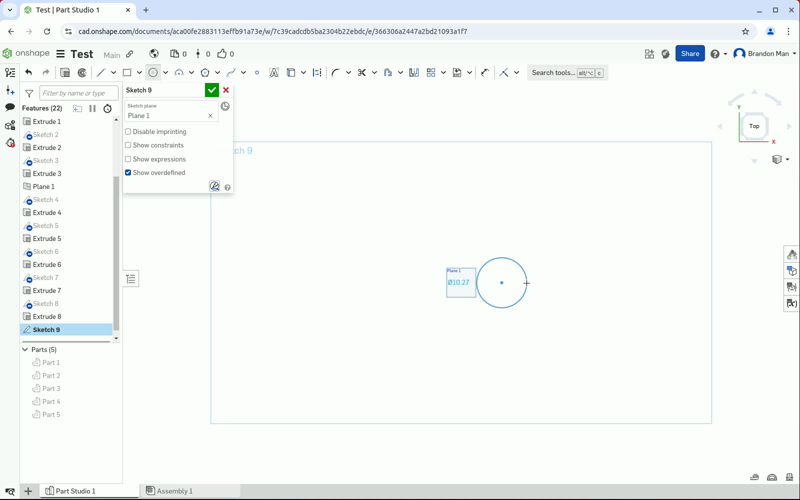
click(526, 282)
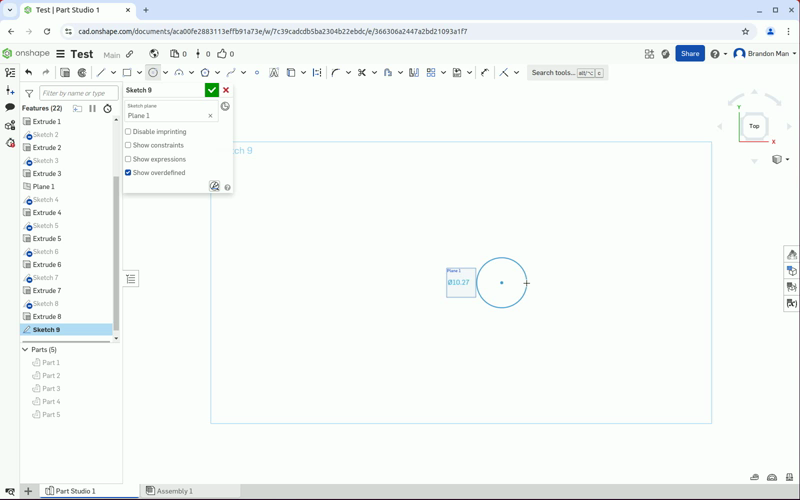
key(esc)
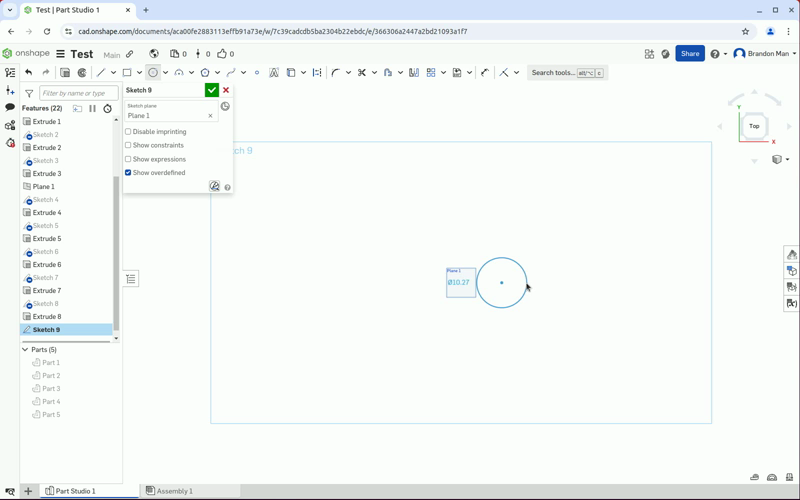
key(c)
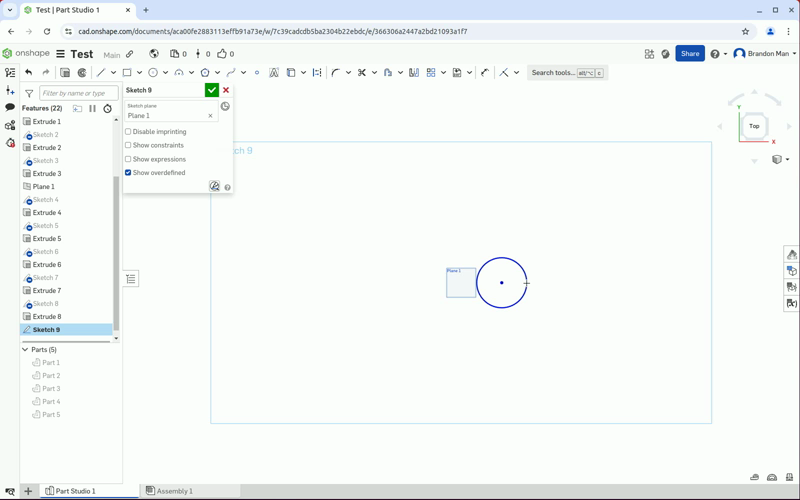
key_down(shift)
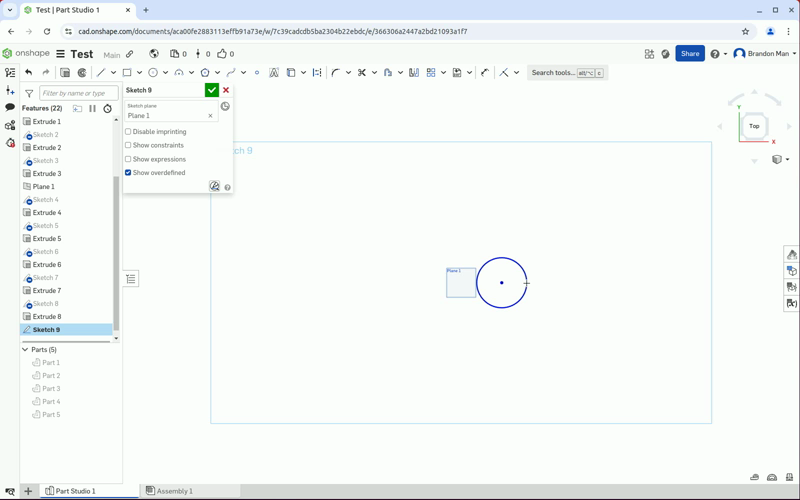
mouse_move(501, 282)
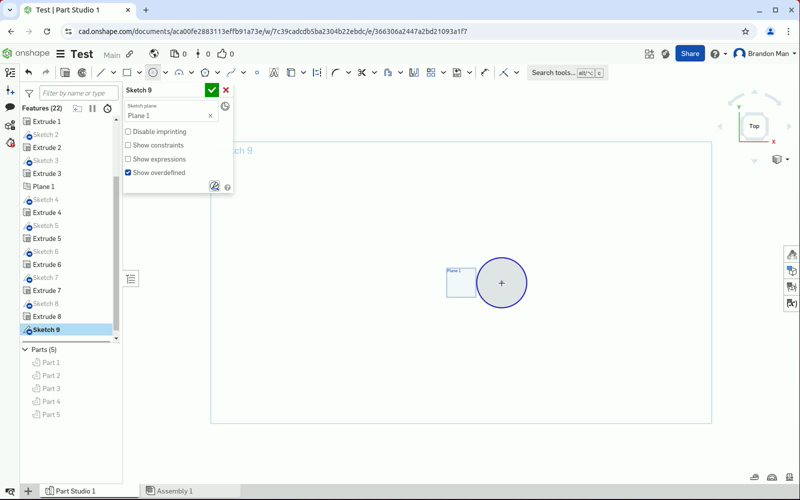
click(501, 282)
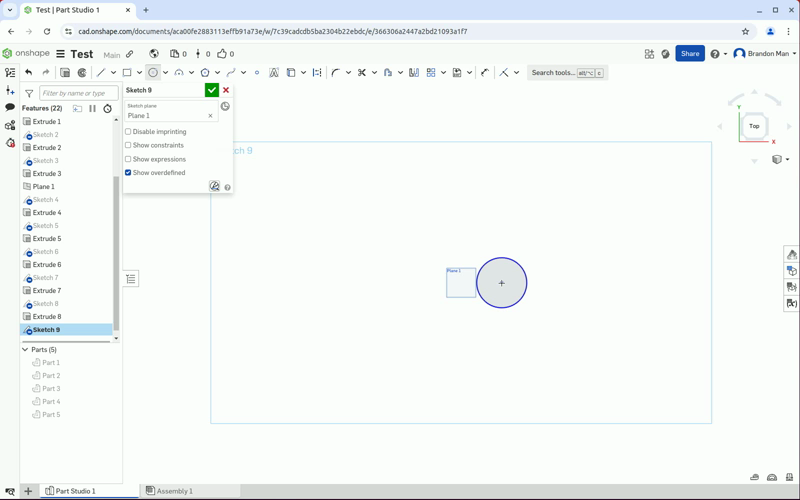
key_up(shift)
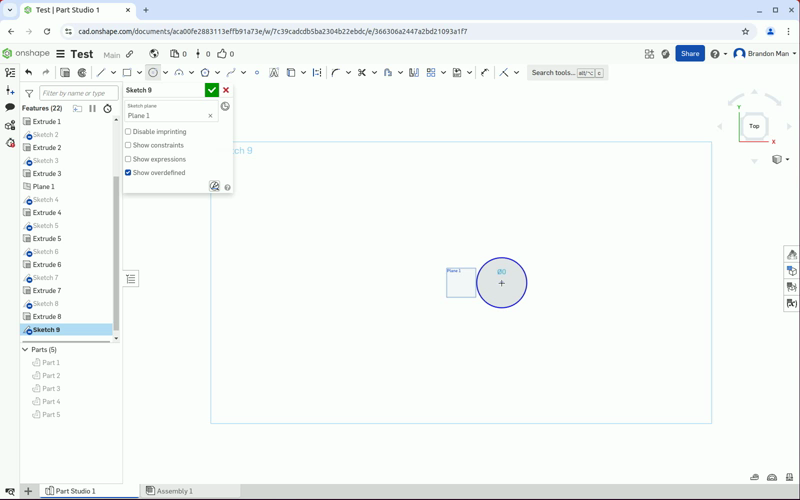
mouse_move(518, 282)
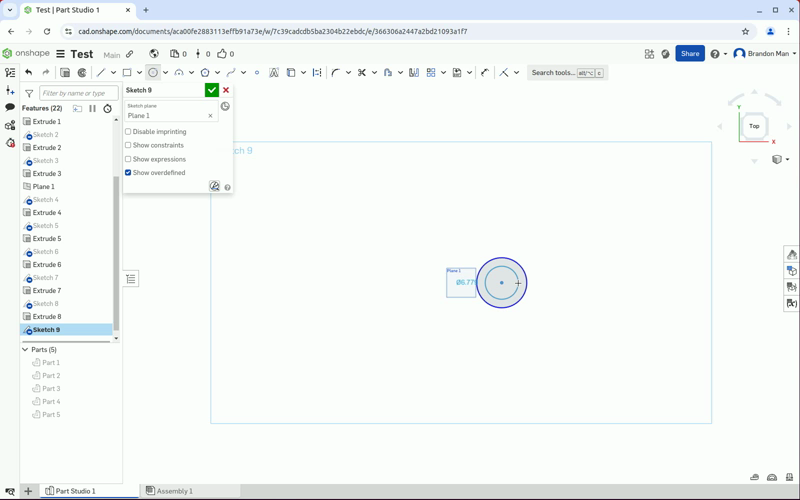
click(518, 282)
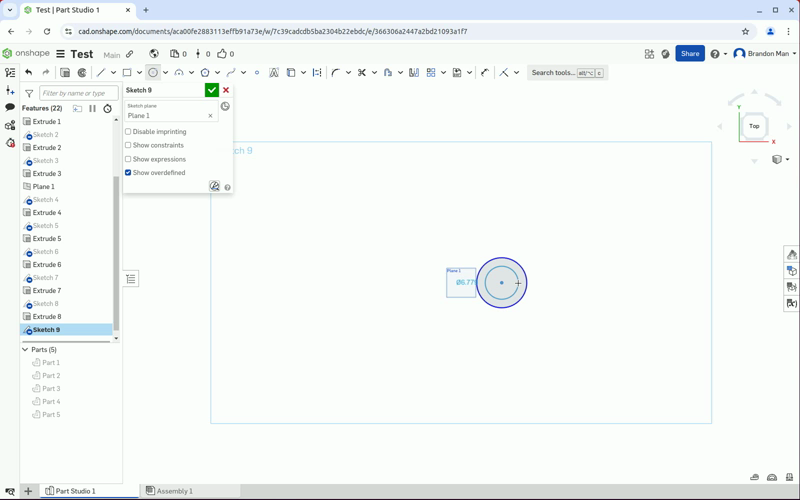
key(esc)
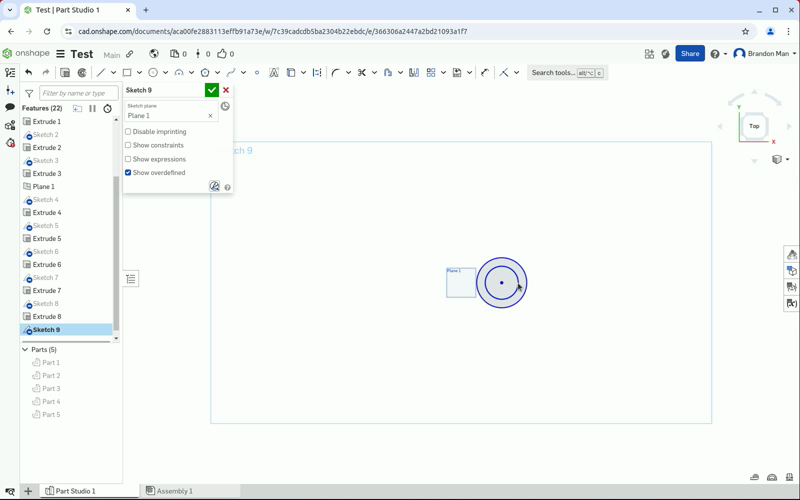
mouse_move(489, 298)
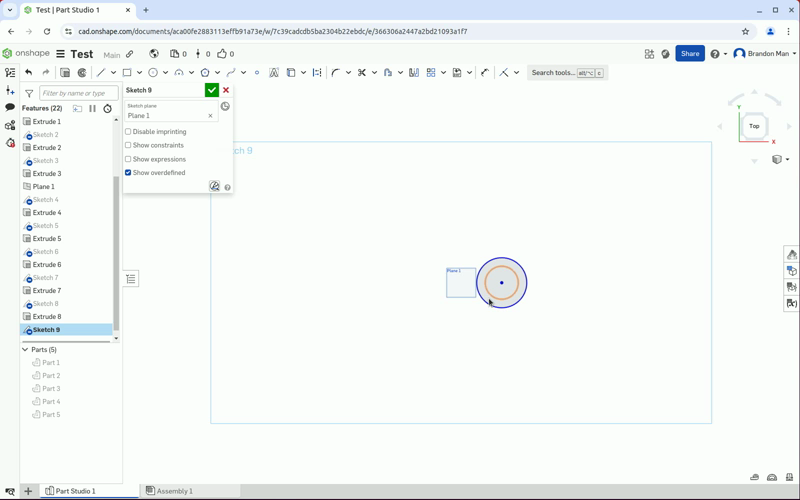
scroll(6)
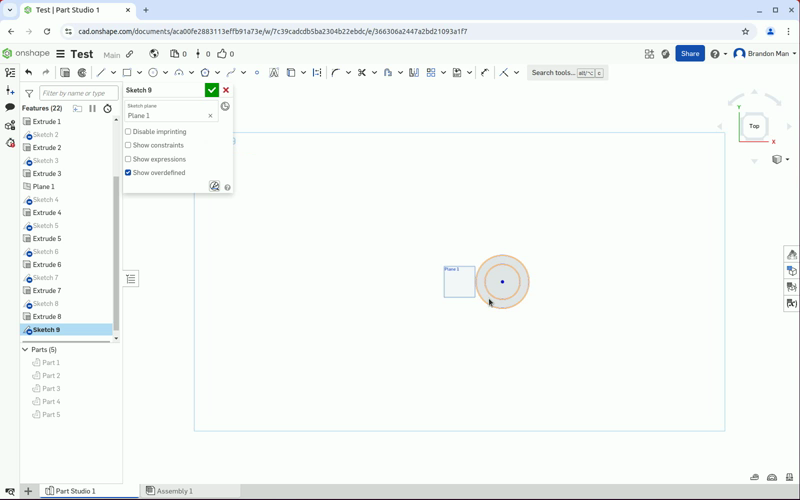
scroll(6)
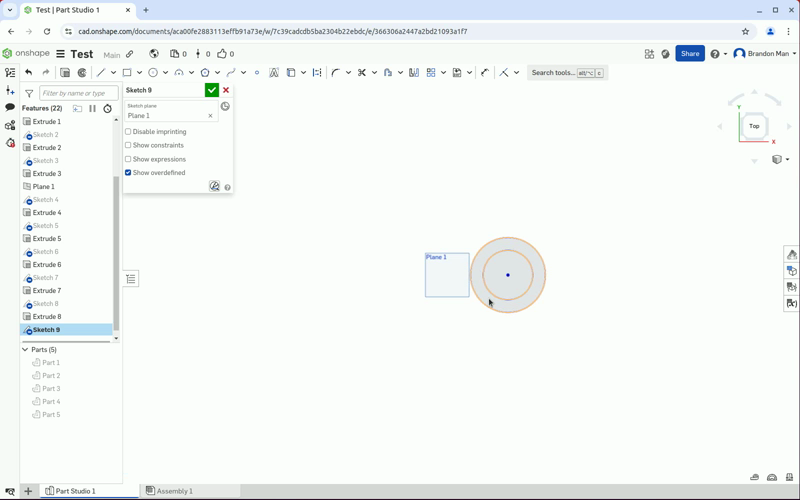
scroll(6)
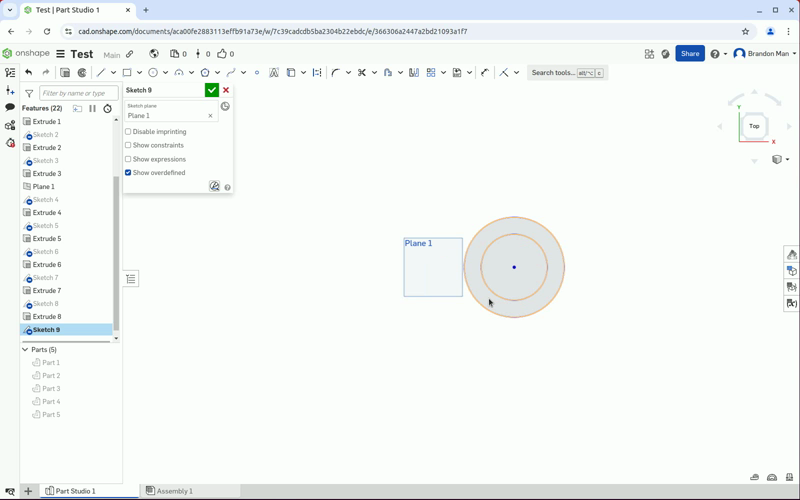
scroll(6)
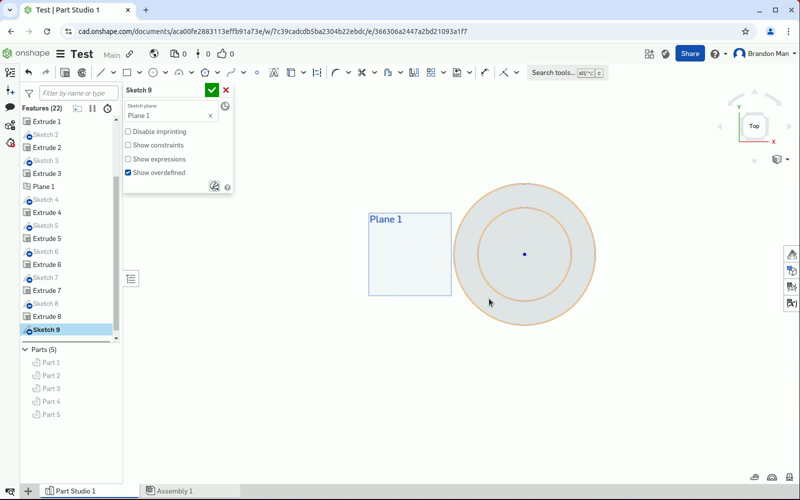
scroll(6)
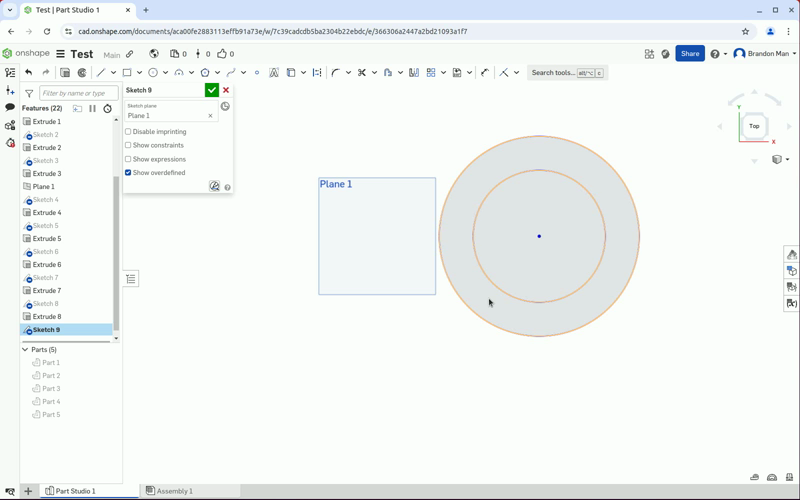
scroll(6)
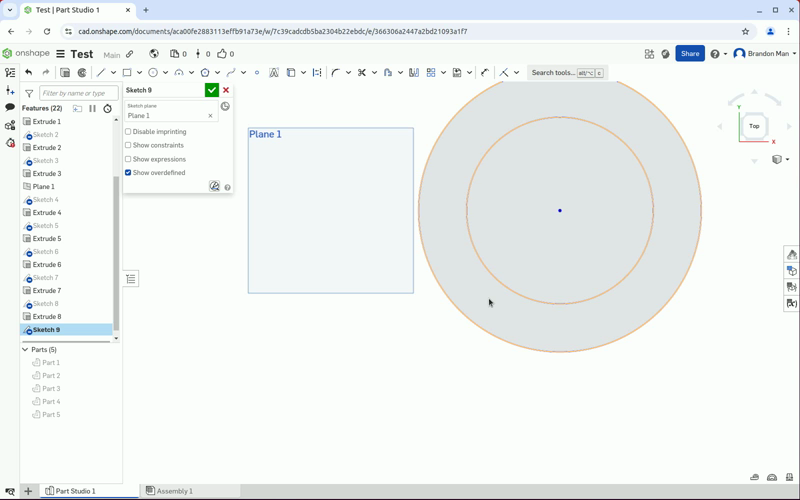
scroll(6)
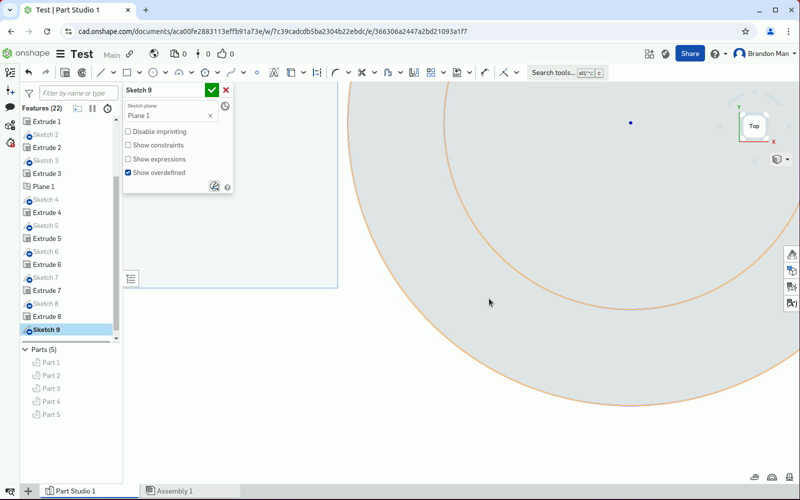
click(489, 298)
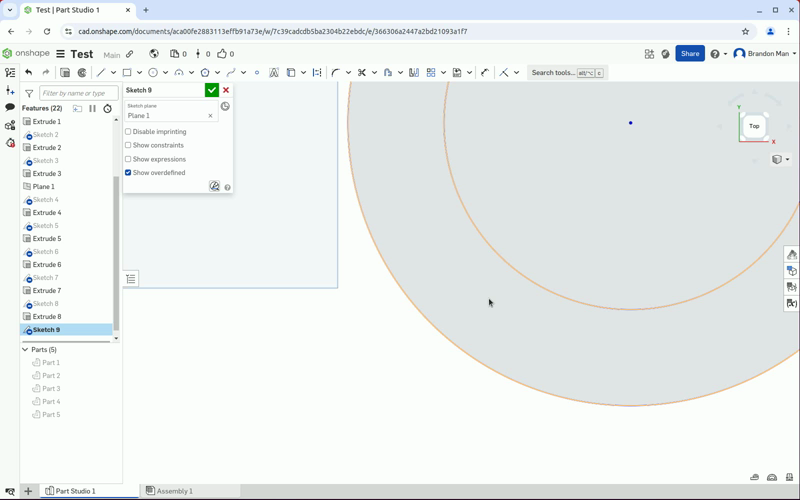
scroll(-6)
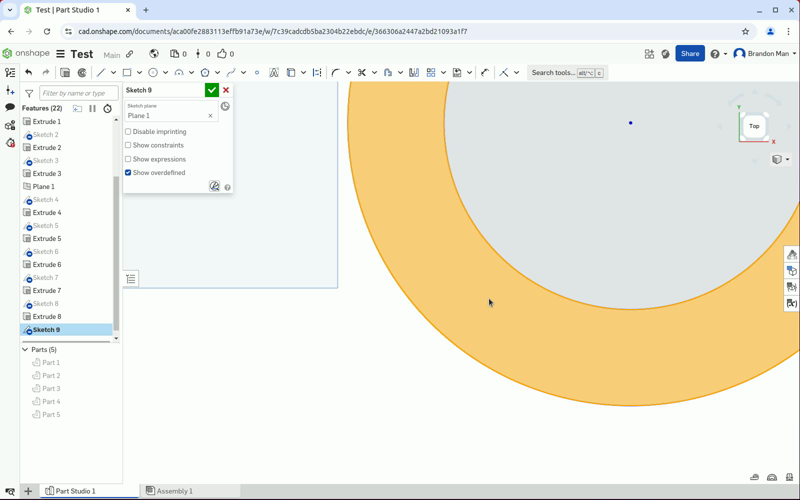
scroll(-6)
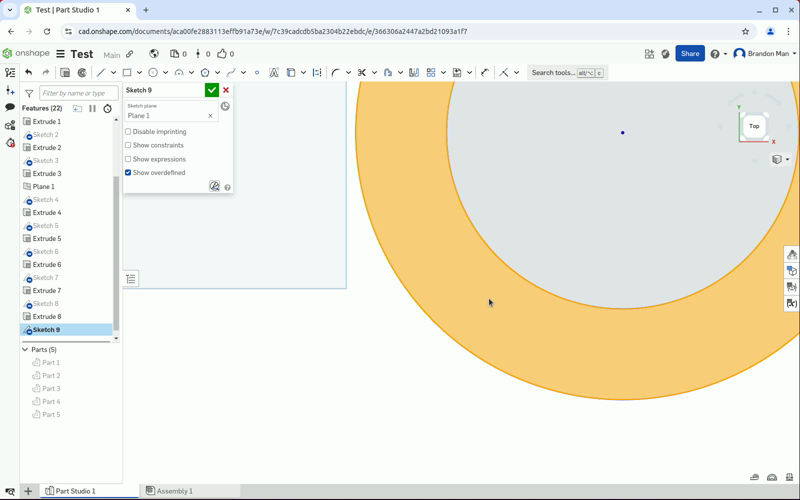
scroll(-6)
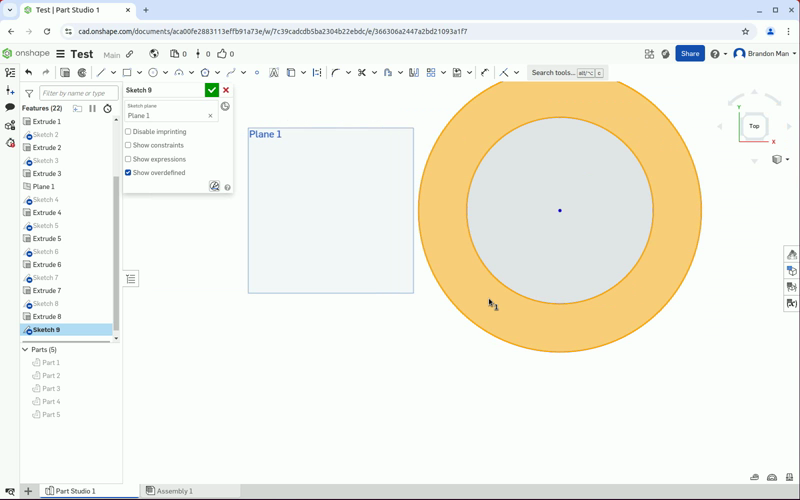
scroll(-6)
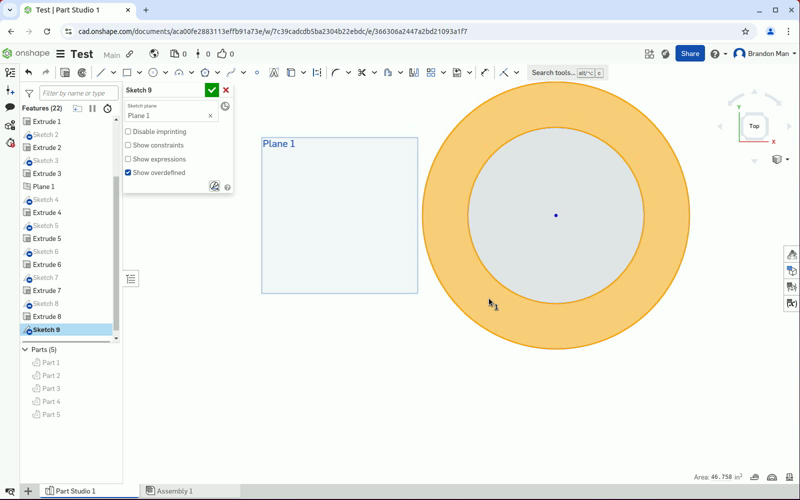
scroll(-6)
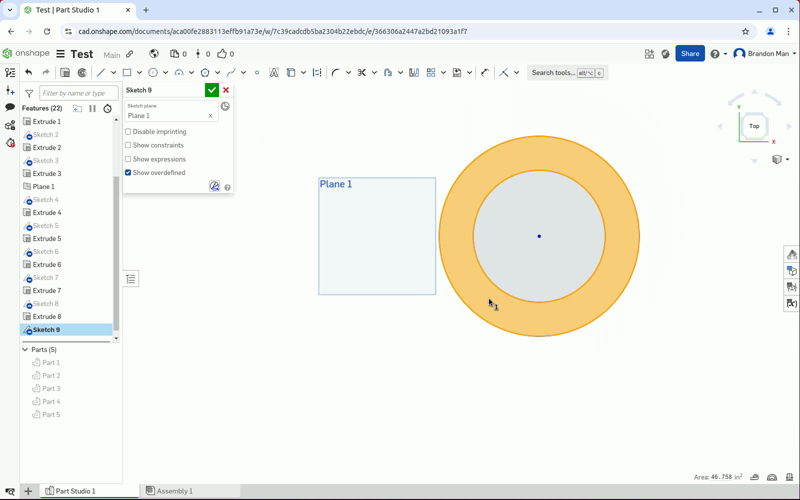
scroll(-6)
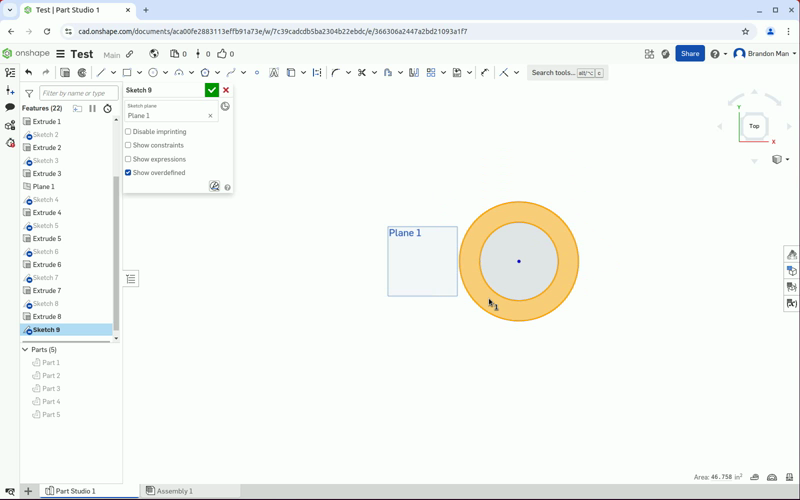
scroll(-6)
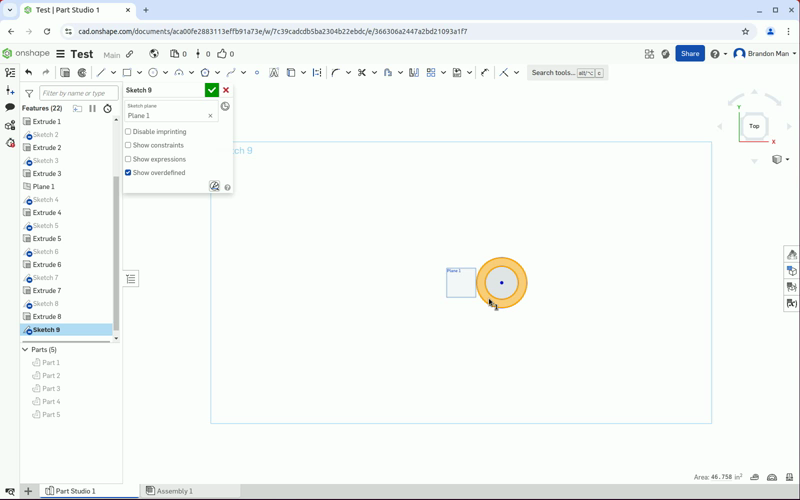
mouse_move(73, 352)
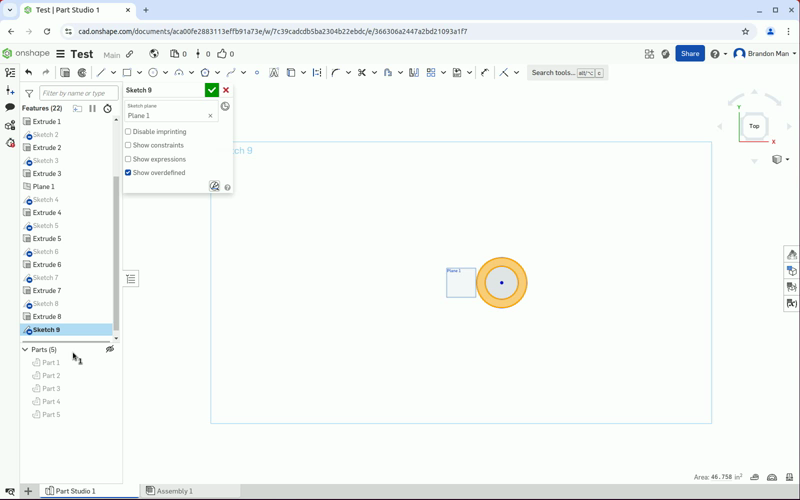
key(shift+y)
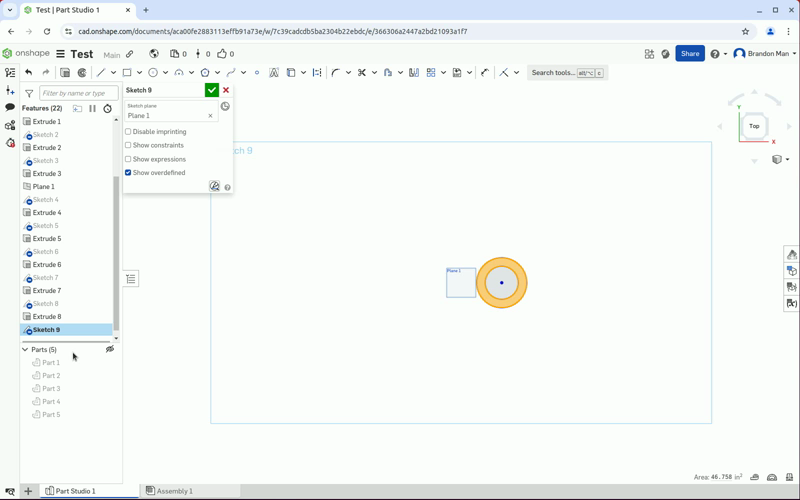
key(shift+e)
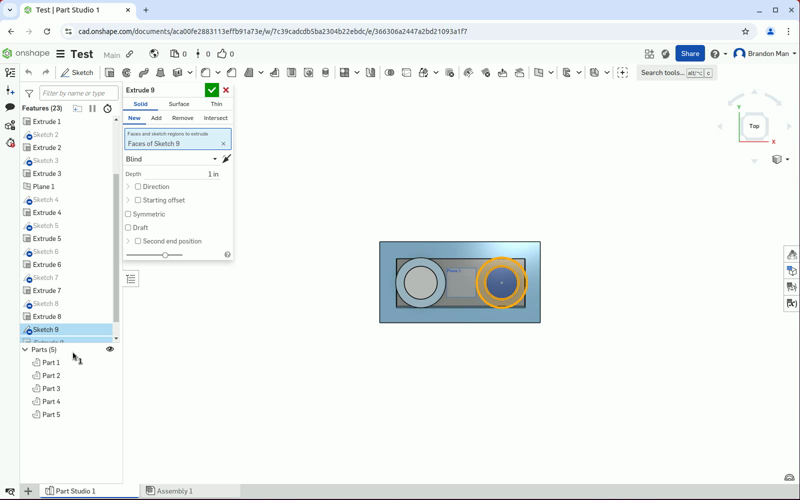
mouse_move(143, 106)
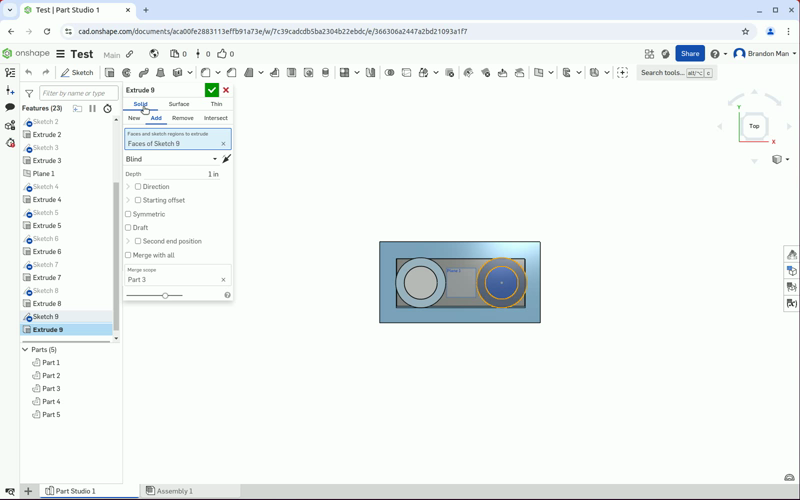
click(143, 106)
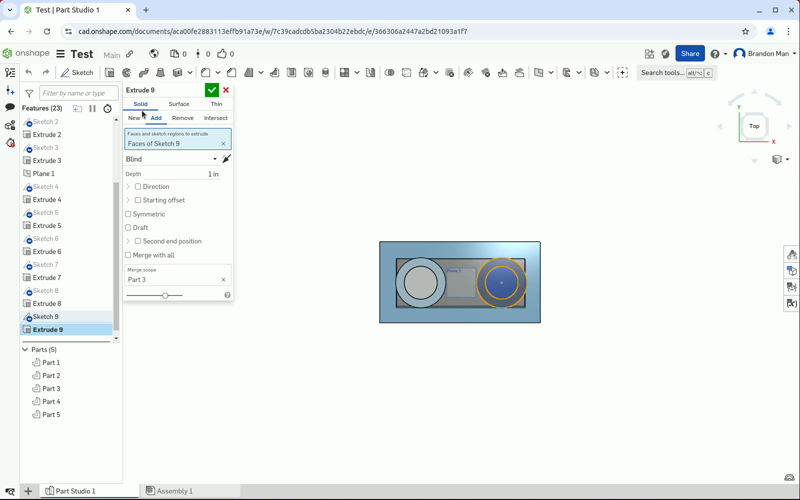
mouse_move(137, 120)
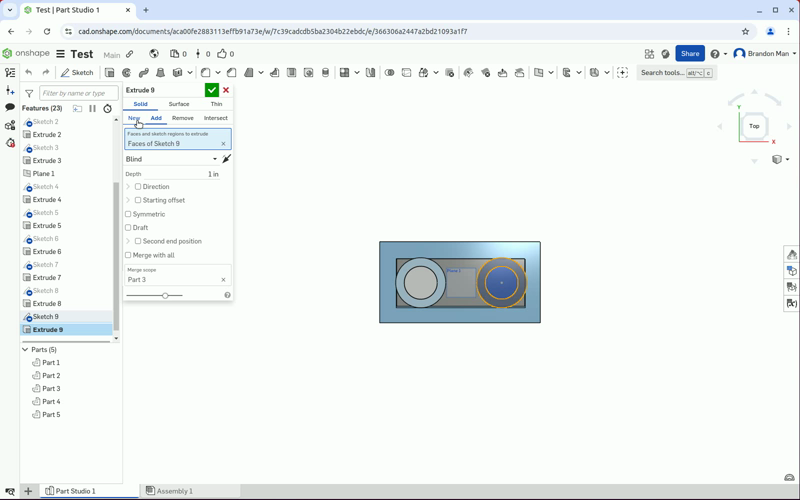
click(137, 120)
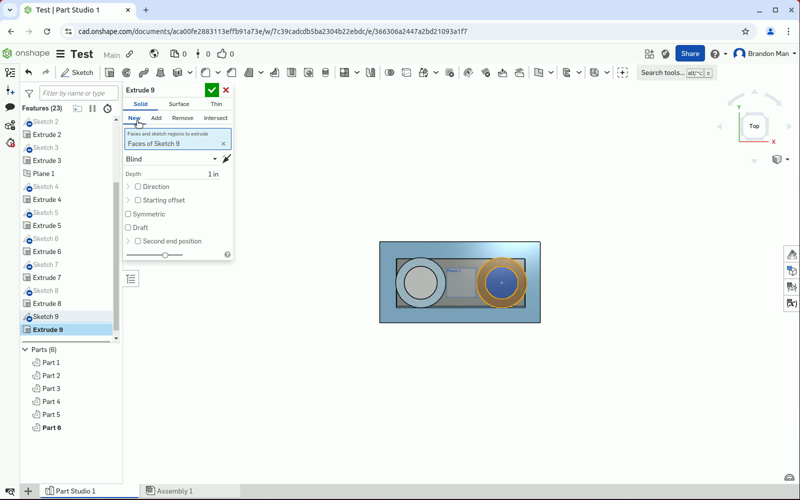
key(tab, 4)
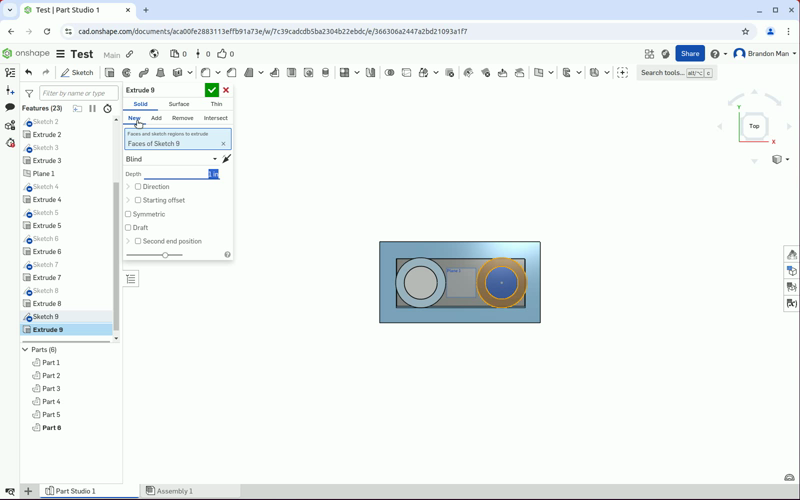
text(3.37)
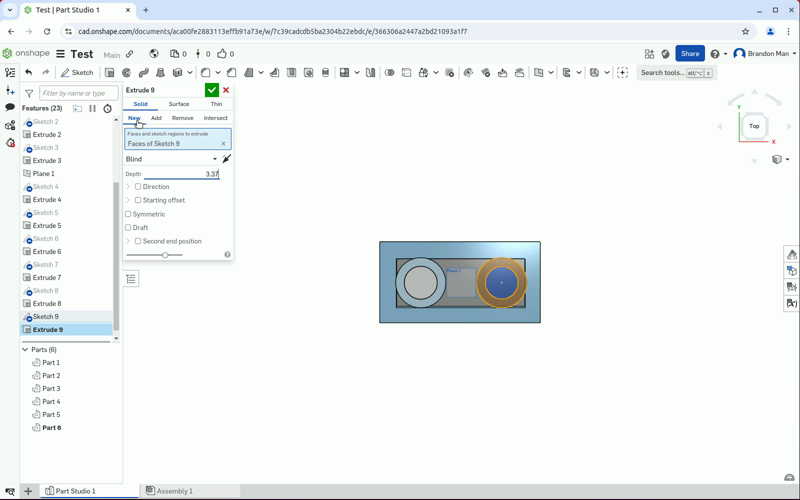
key(enter)
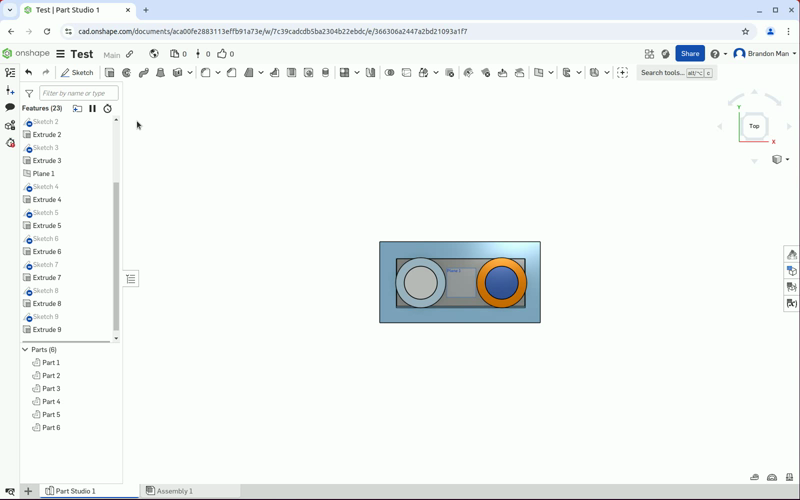
key(shift+h)
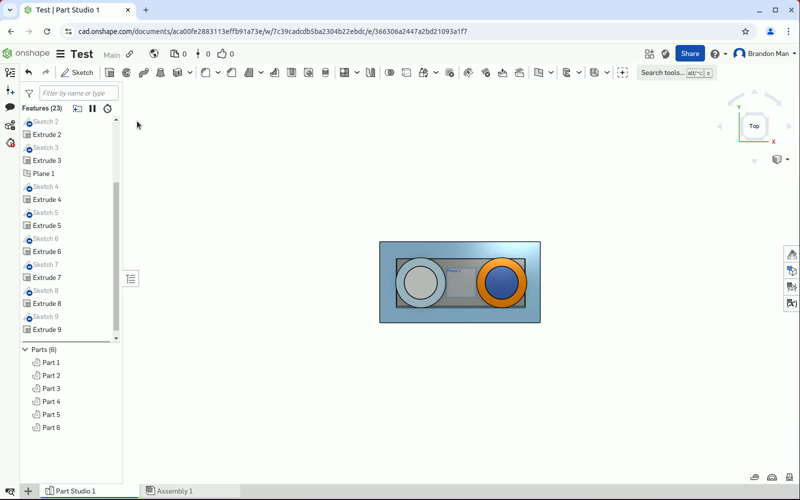
key(shift+h)
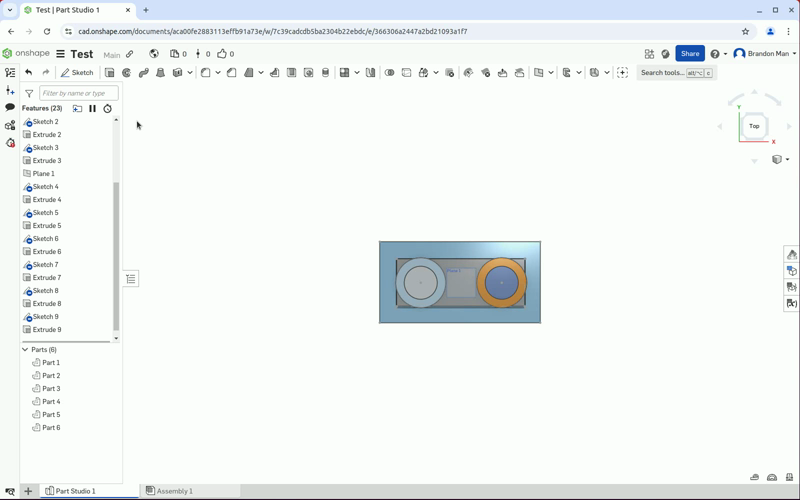
key(shift+7)
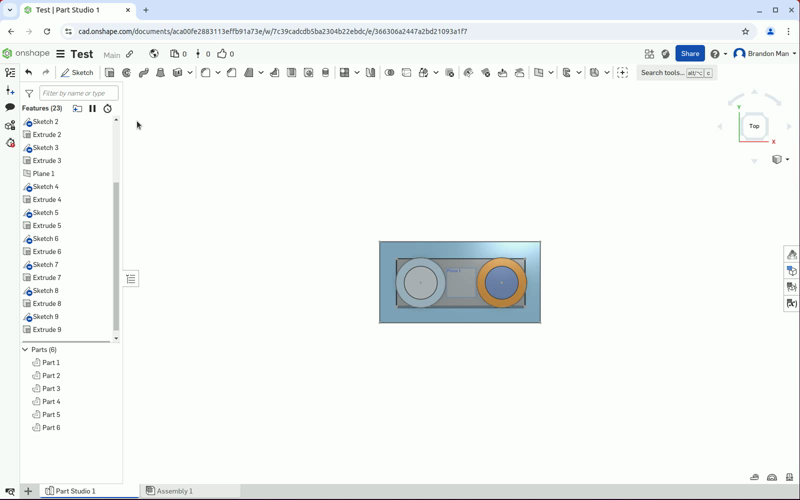
key(up, 3)
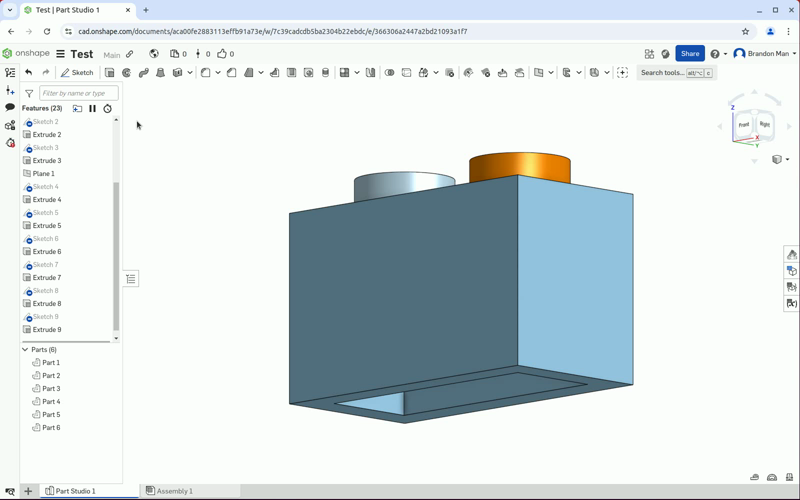
key(left, 3)
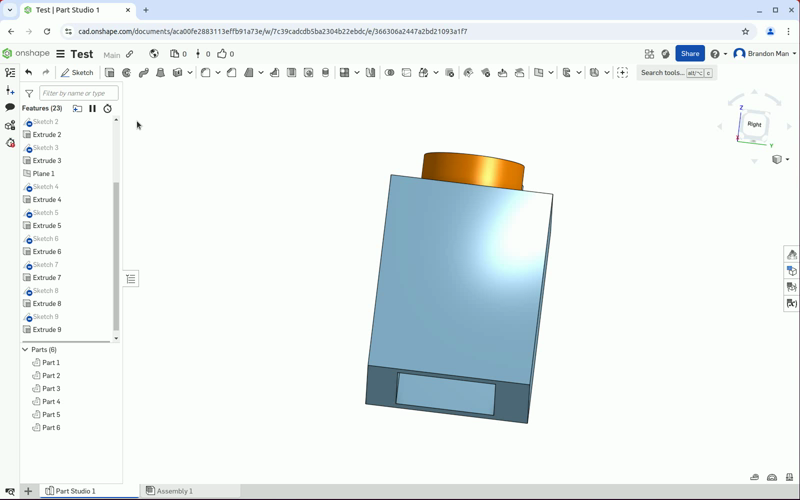
key(right, 3)
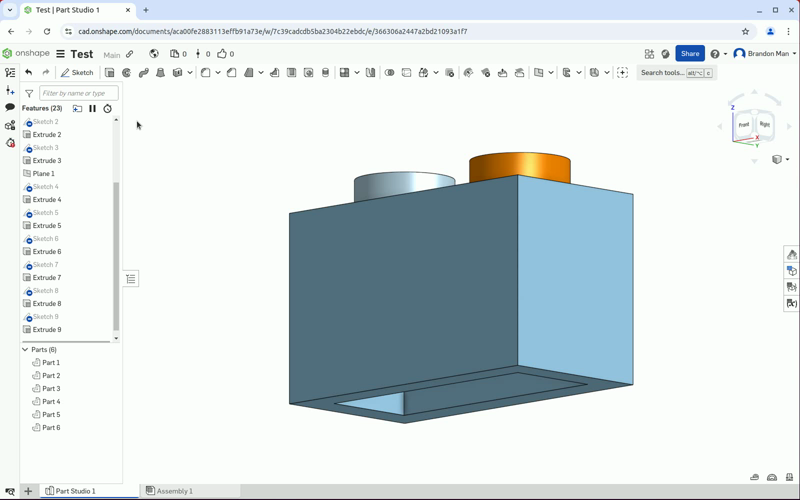
key(down, 3)
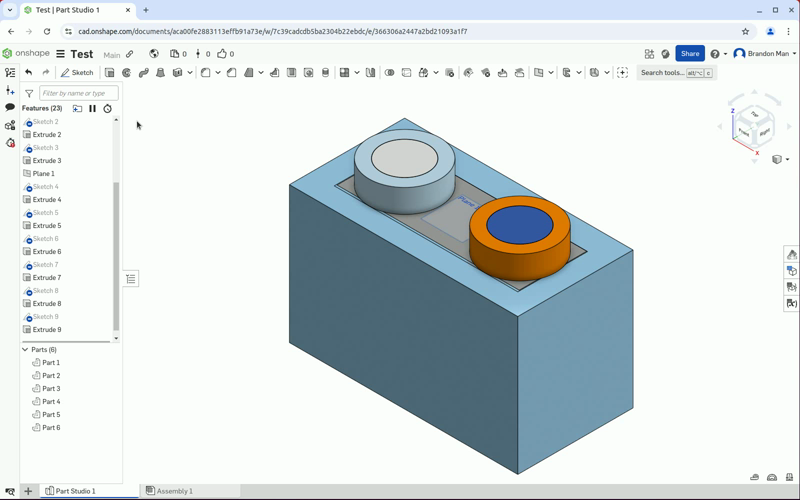
mouse_move(69, 98)
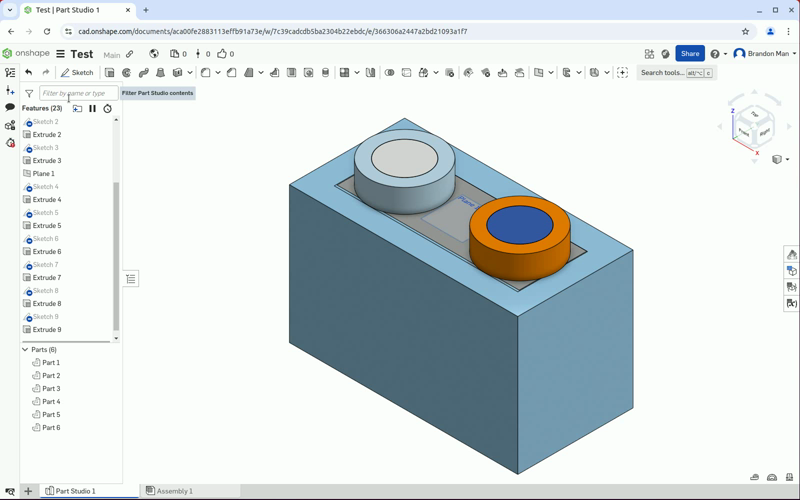
click(69, 98)